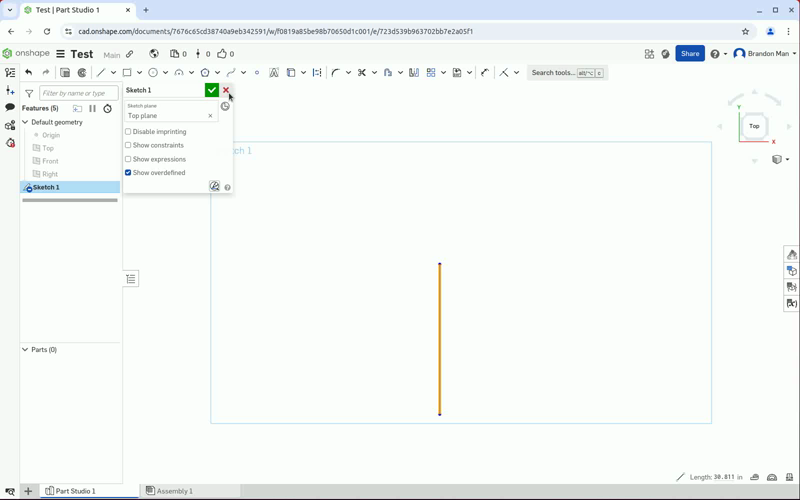
key(shift+h)
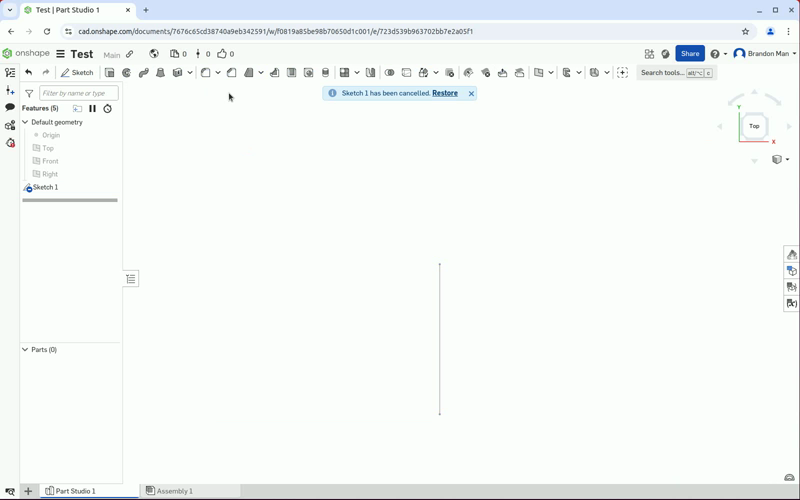
key(shift+s)
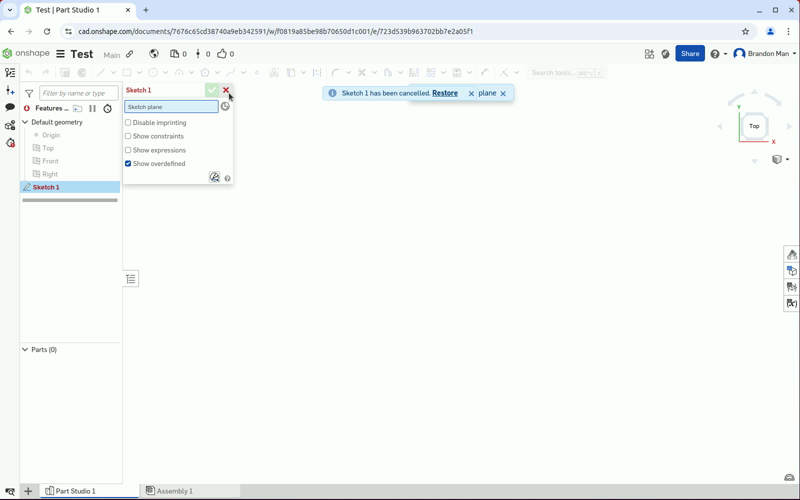
mouse_move(73, 150)
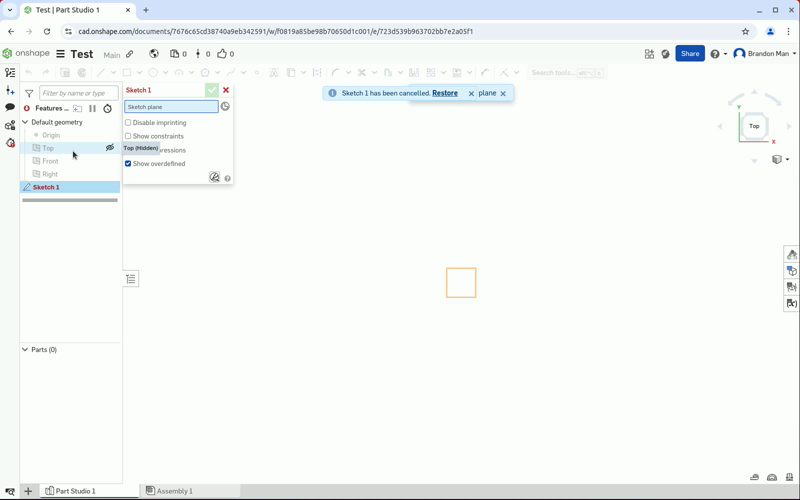
click(73, 150)
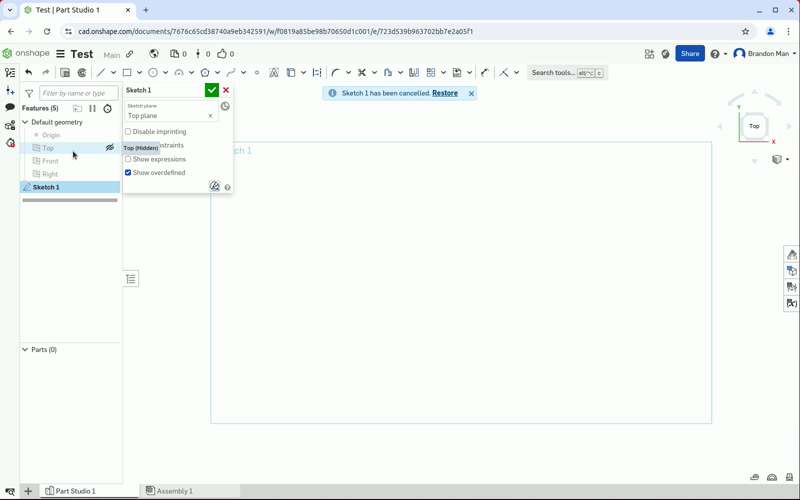
mouse_move(73, 352)
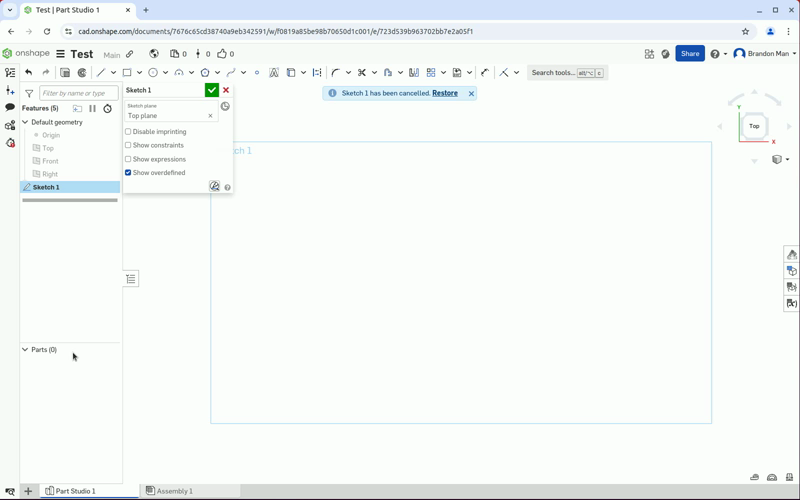
key(y)
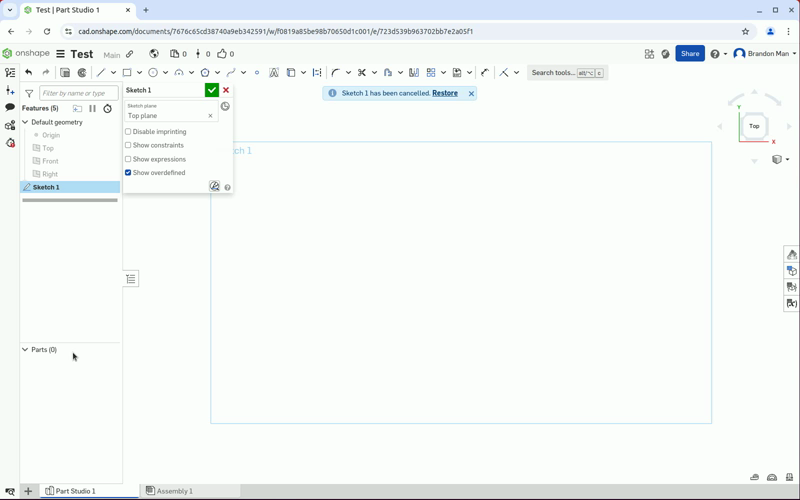
key(l)
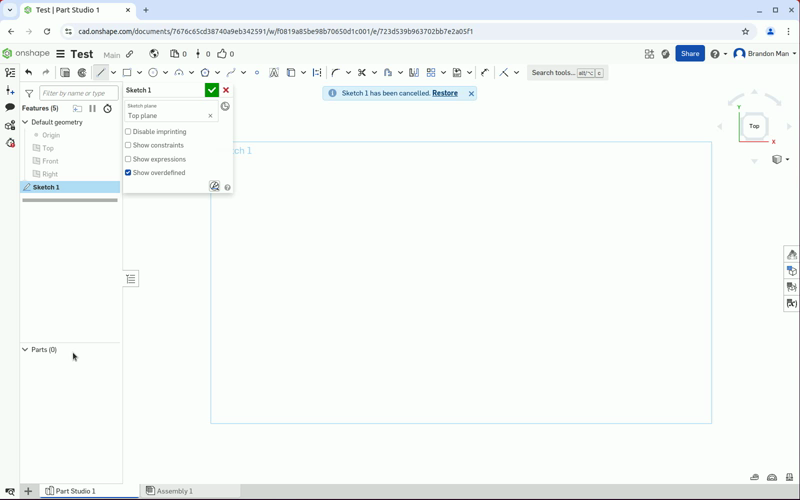
key_down(shift)
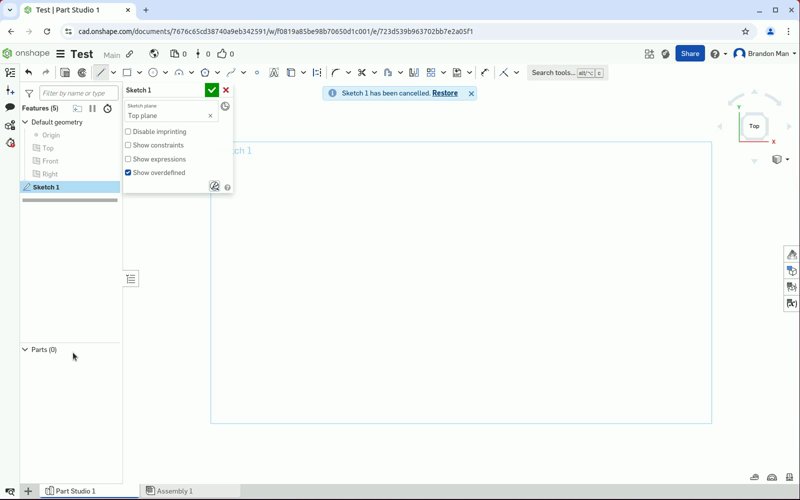
mouse_move(422, 328)
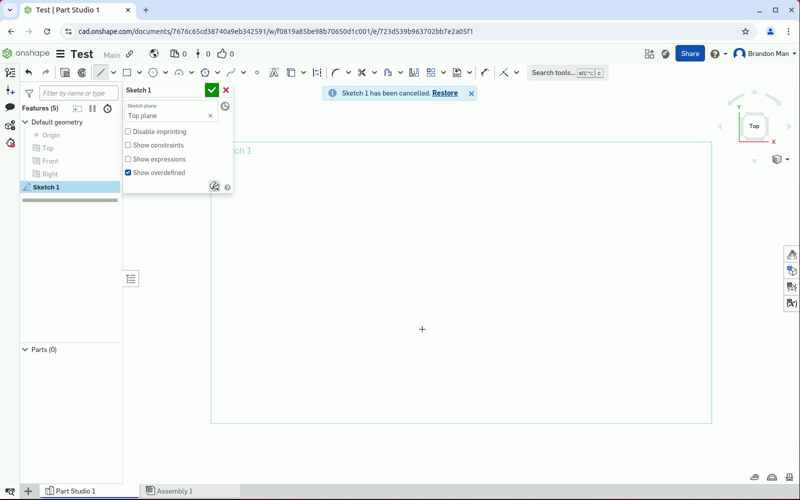
click(422, 328)
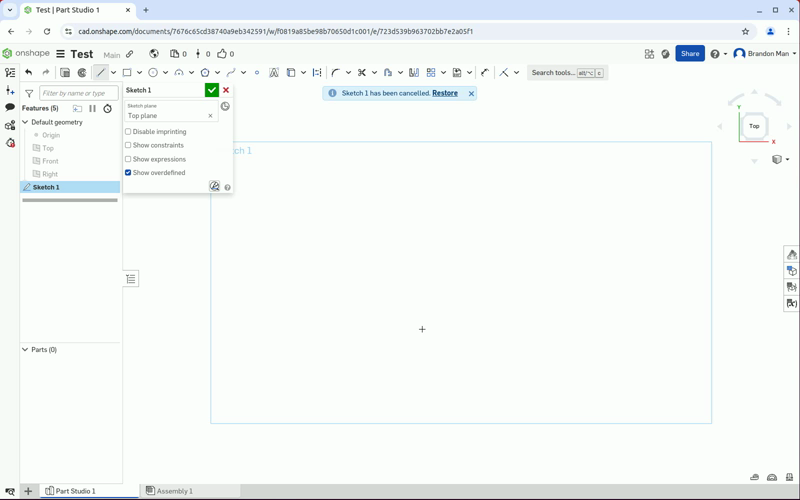
key_up(shift)
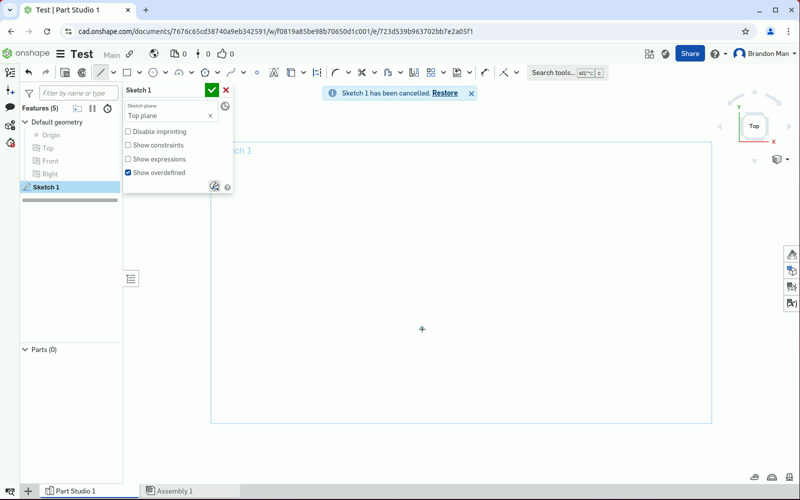
key_down(shift)
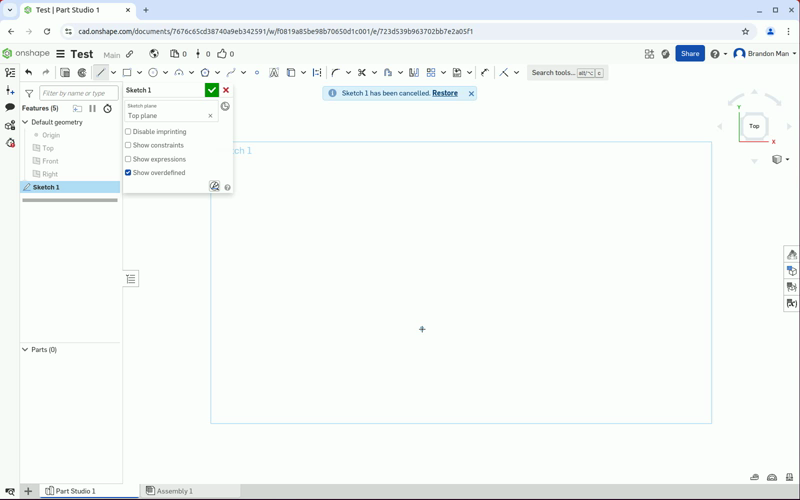
mouse_move(452, 328)
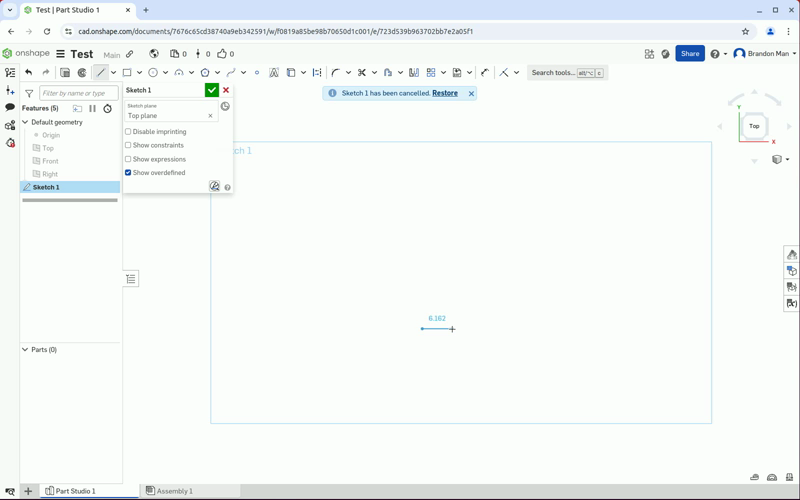
mouse_move(445, 328)
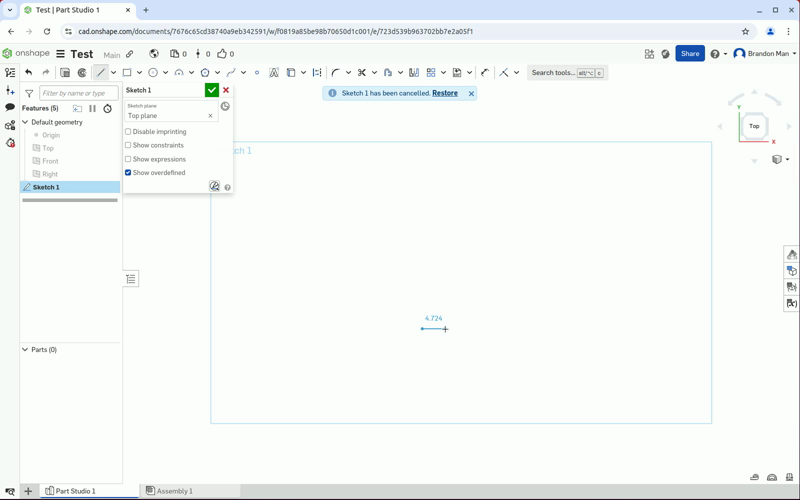
click(445, 328)
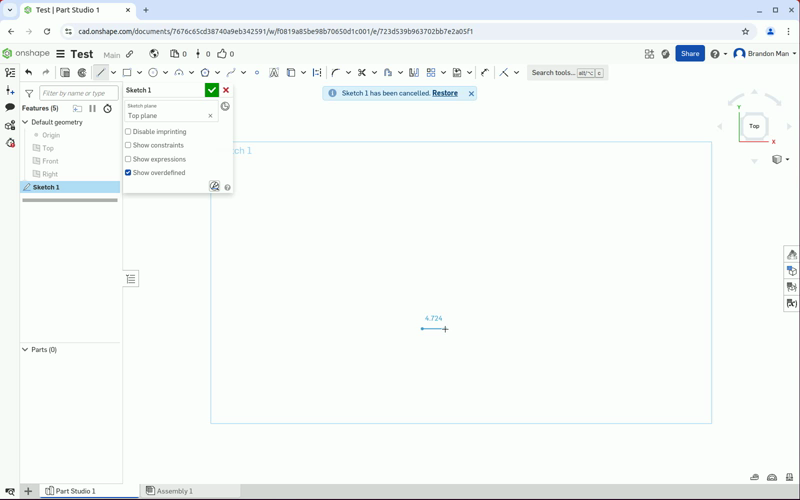
key_up(shift)
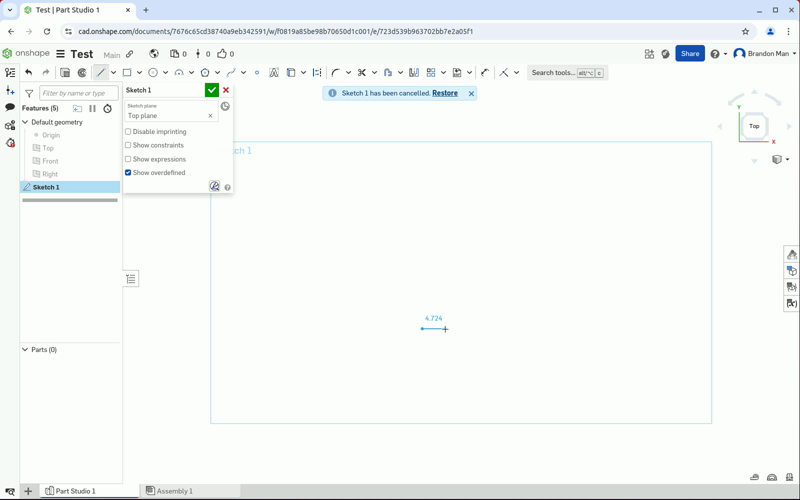
key_down(shift)
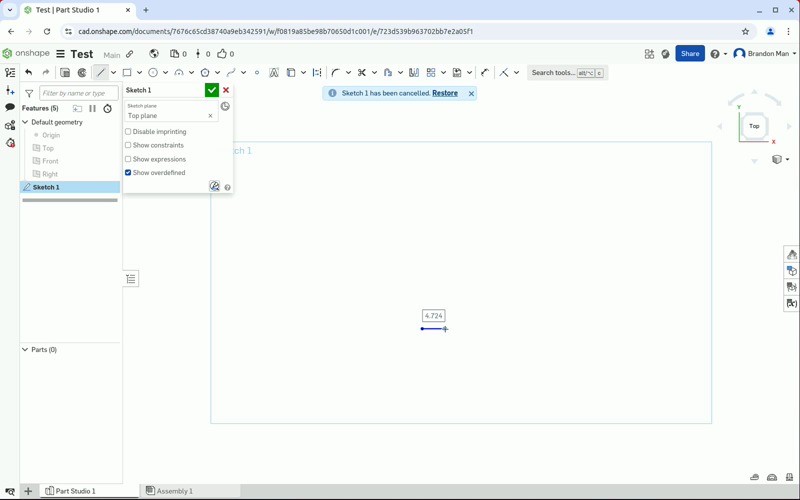
mouse_move(445, 266)
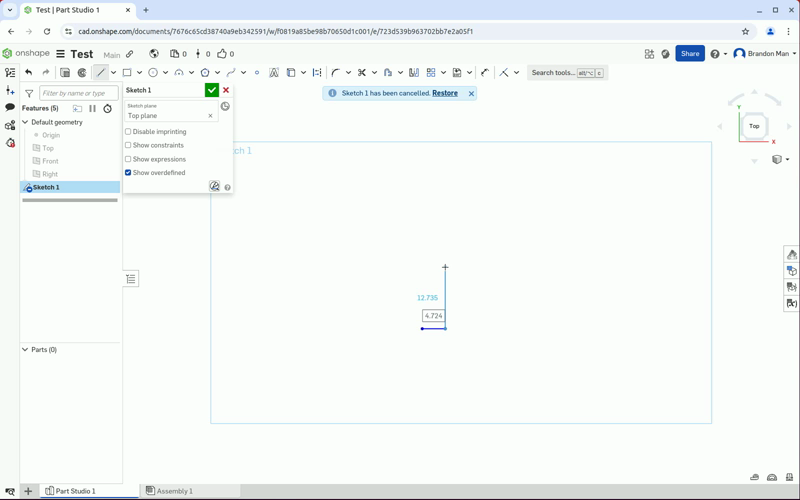
click(445, 266)
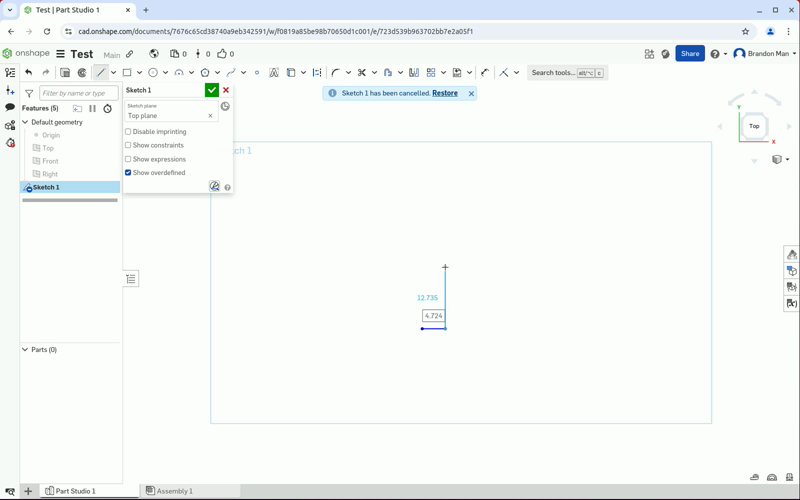
key_up(shift)
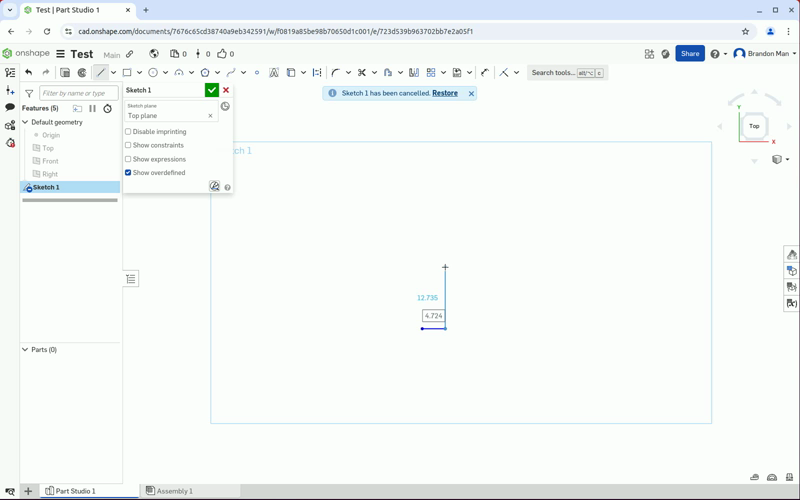
key(esc)
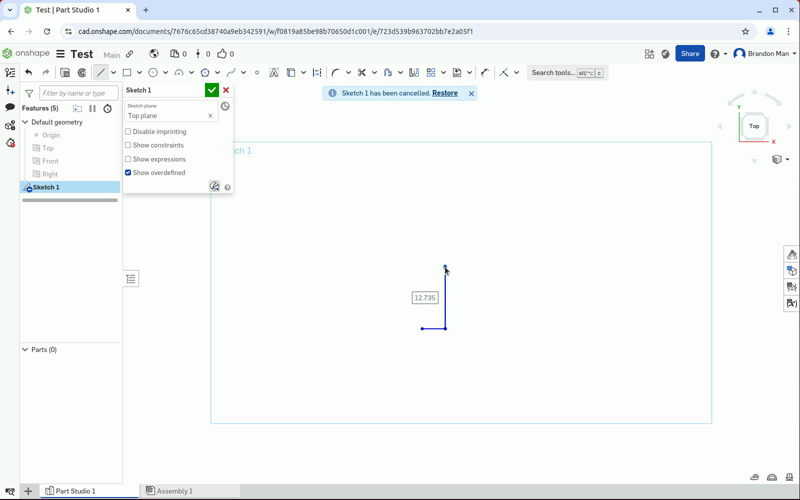
key(a)
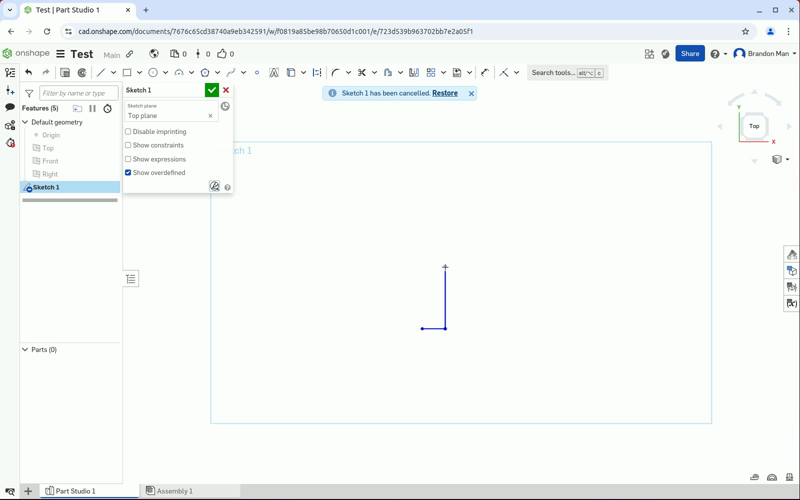
mouse_move(445, 266)
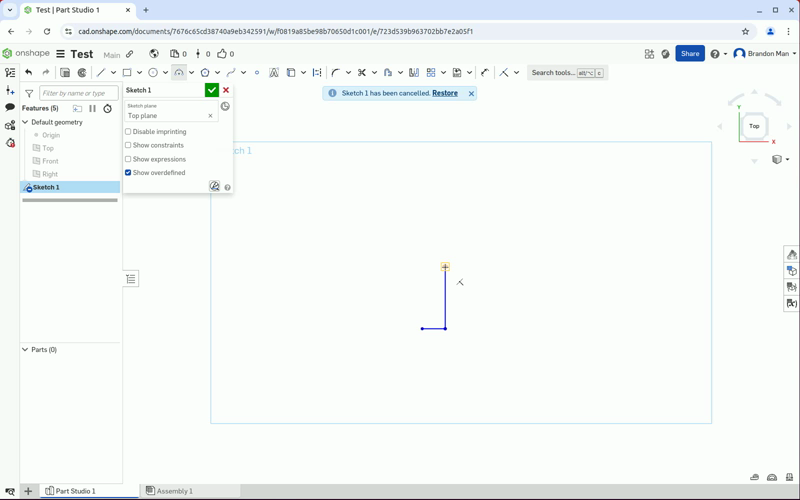
click(445, 266)
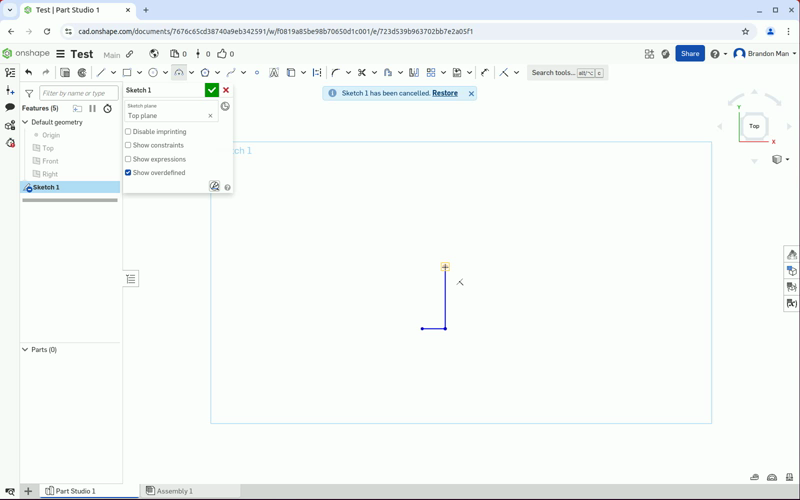
key_down(shift)
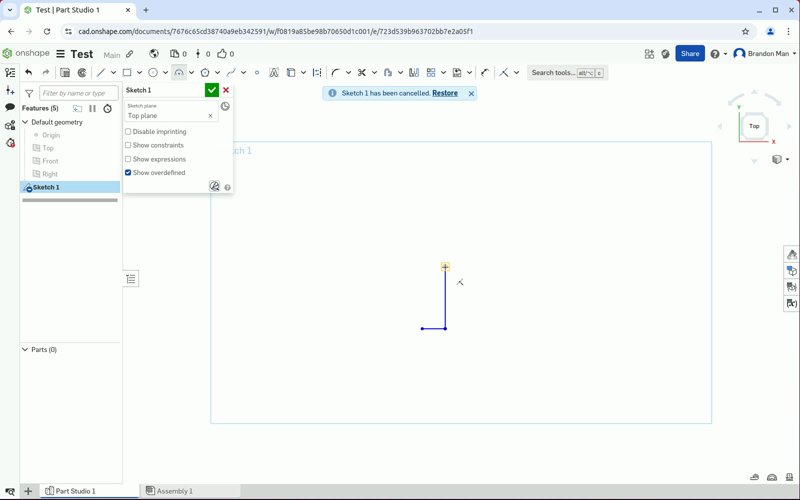
mouse_move(448, 263)
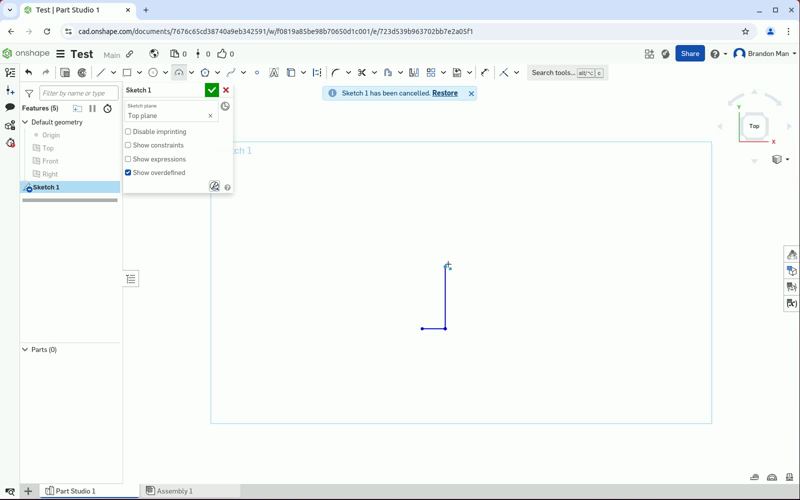
scroll(6)
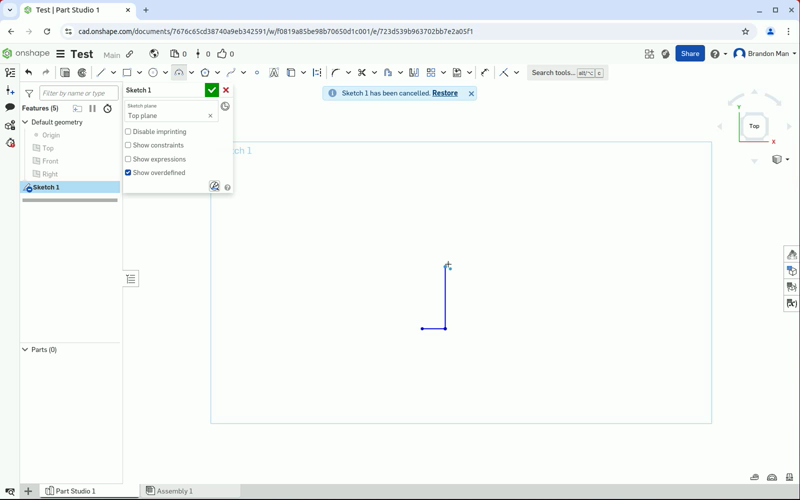
scroll(6)
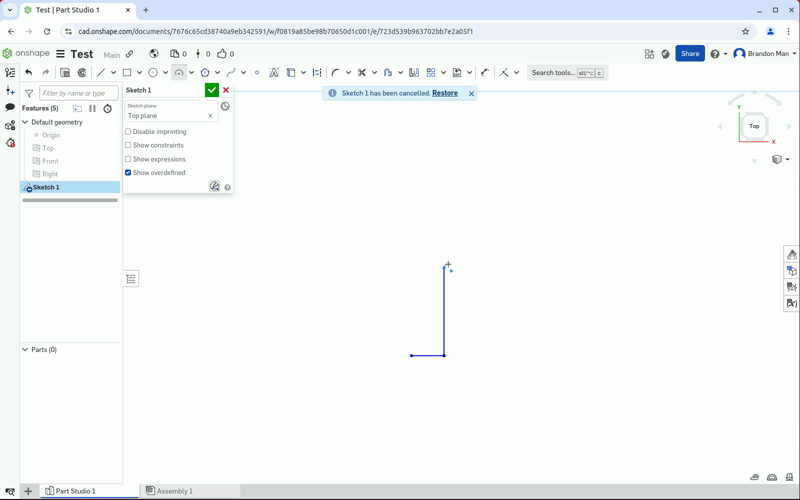
scroll(6)
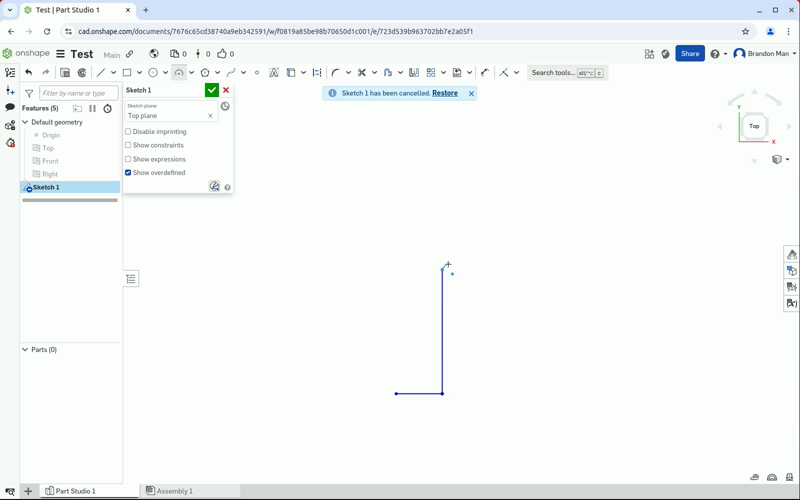
scroll(6)
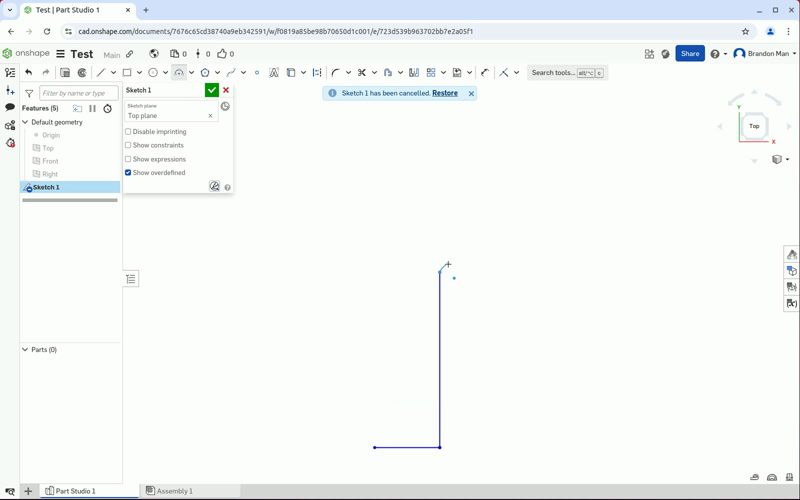
scroll(6)
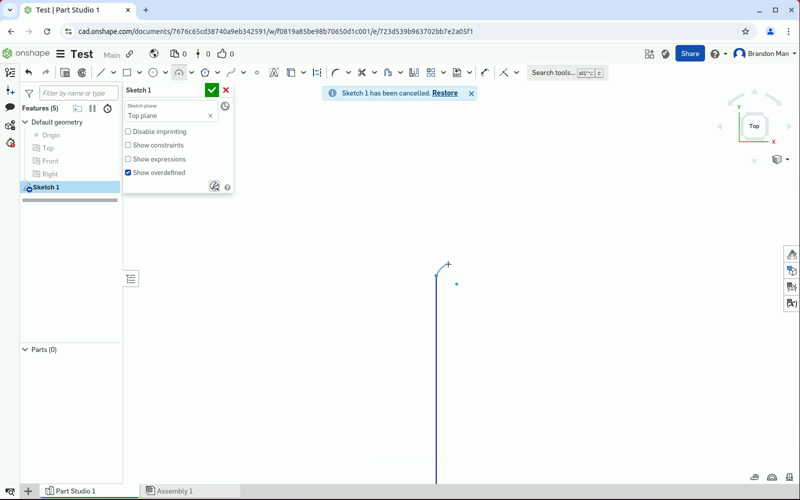
scroll(6)
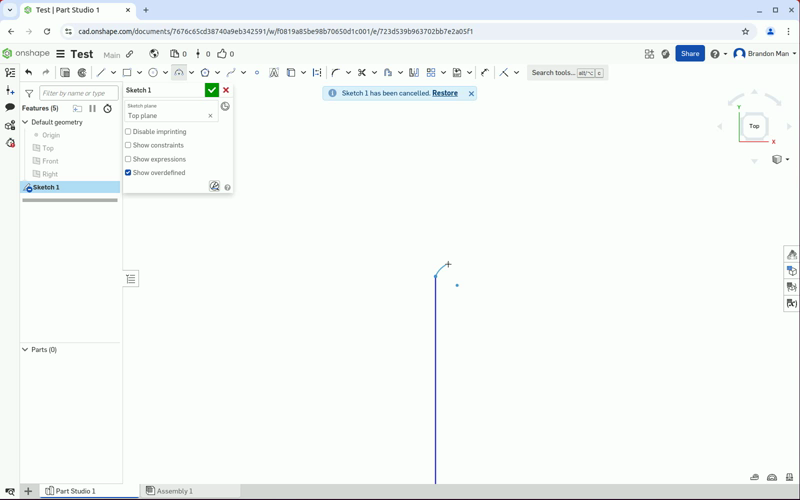
scroll(6)
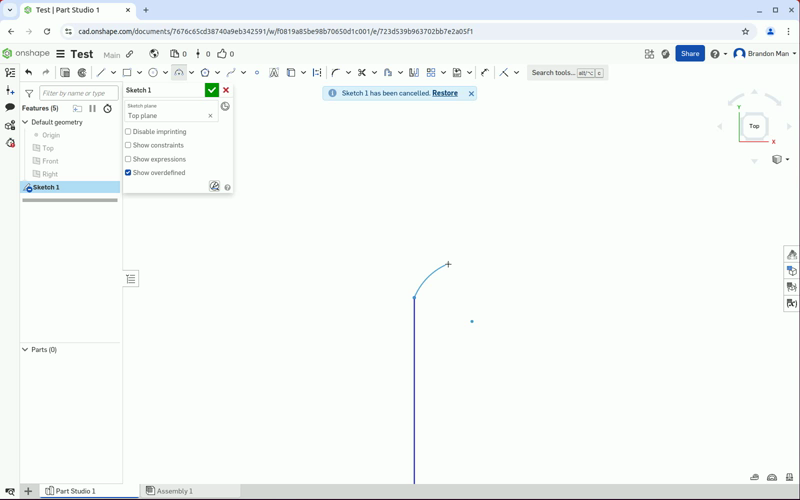
click(448, 263)
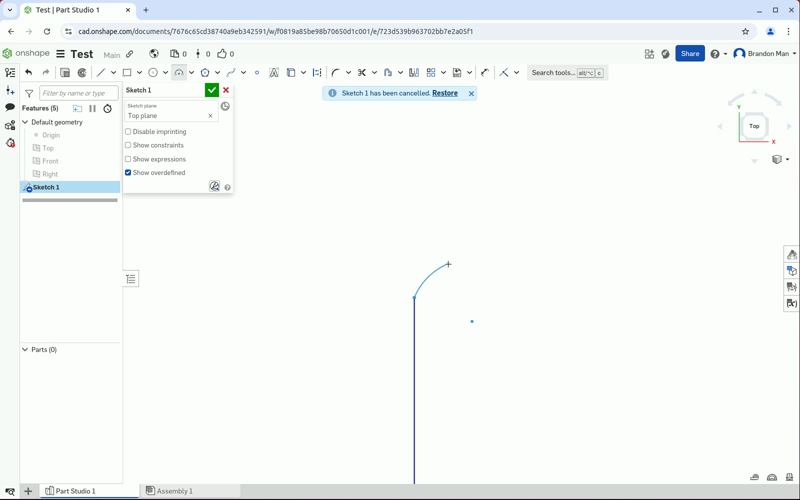
scroll(-6)
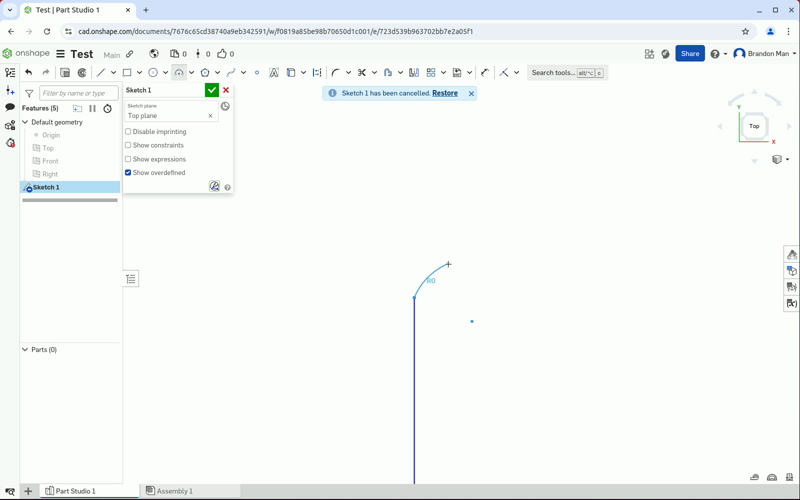
scroll(-6)
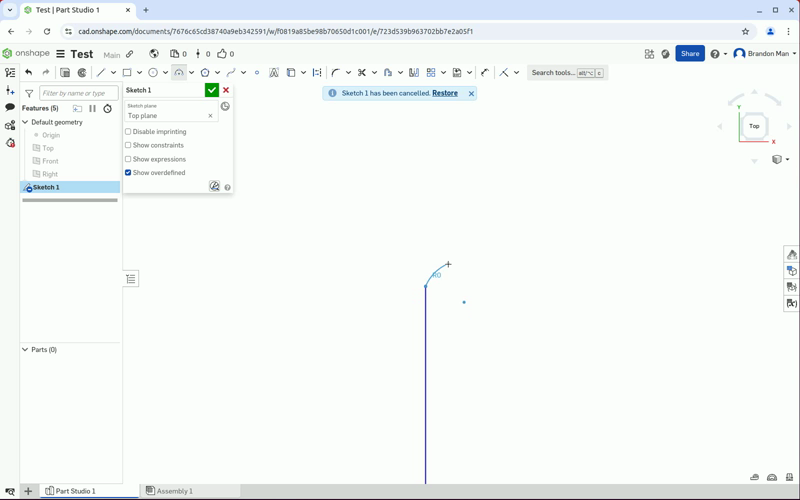
scroll(-6)
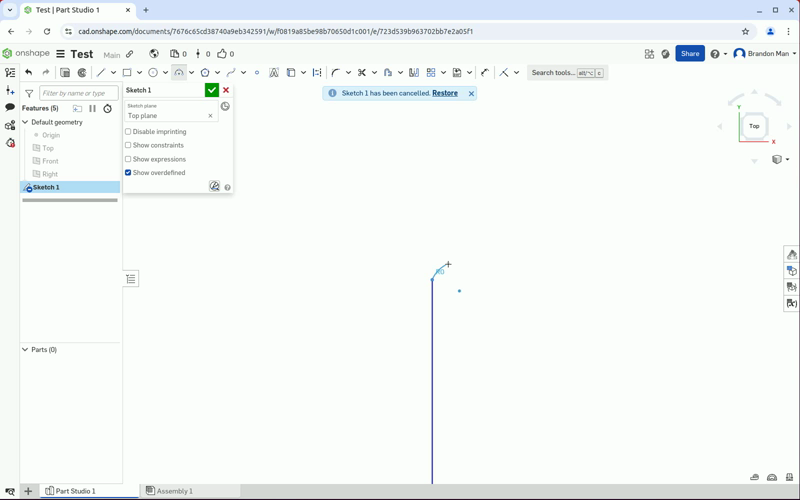
scroll(-6)
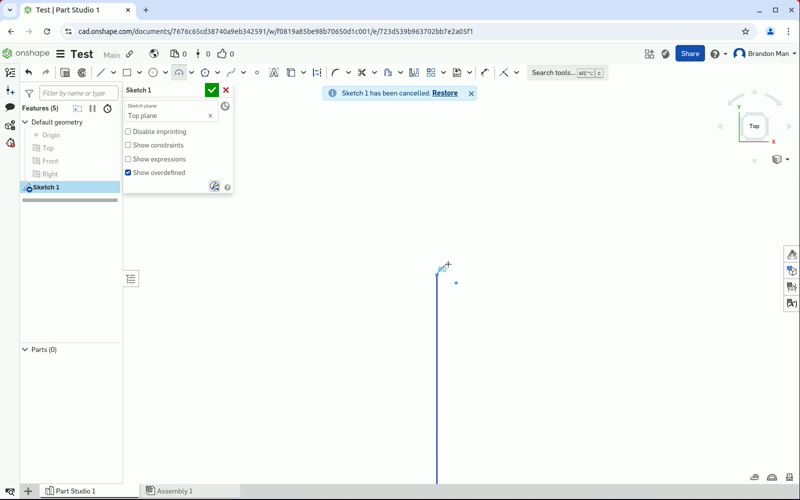
scroll(-6)
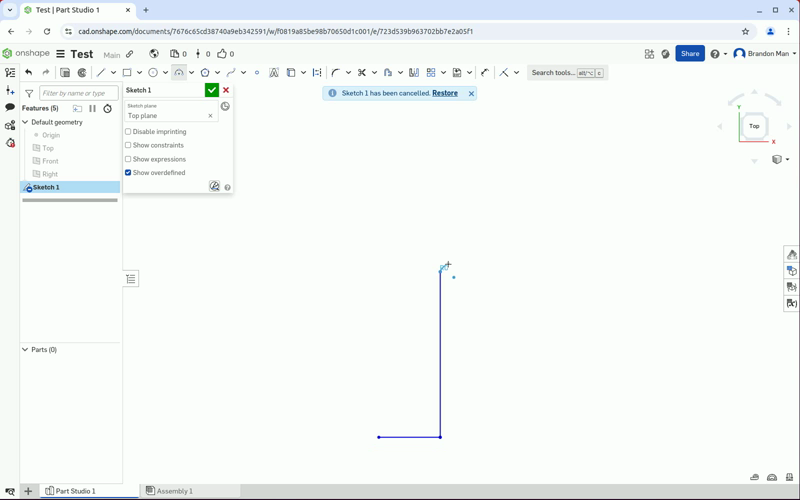
scroll(-6)
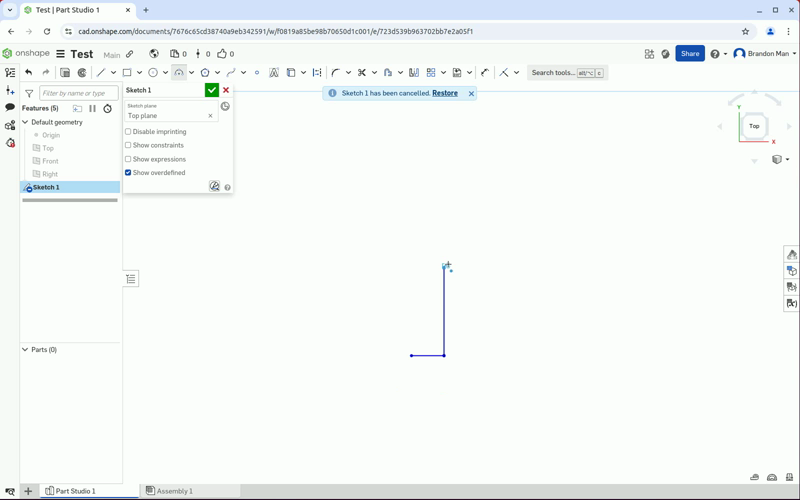
scroll(-6)
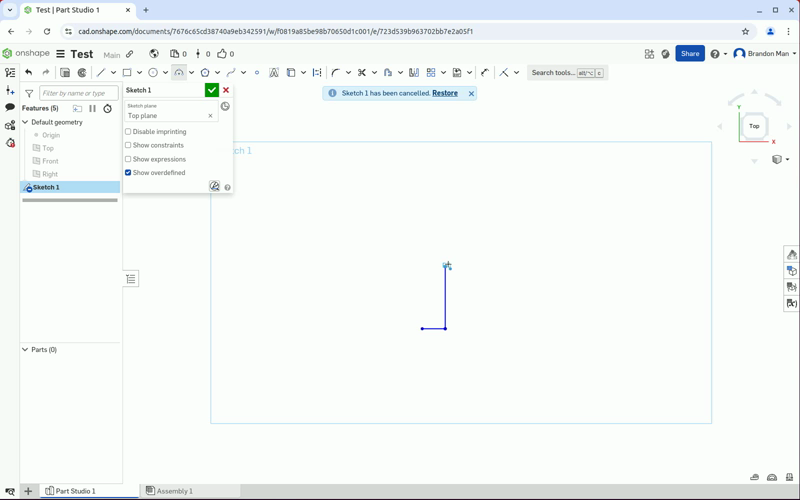
mouse_move(446, 264)
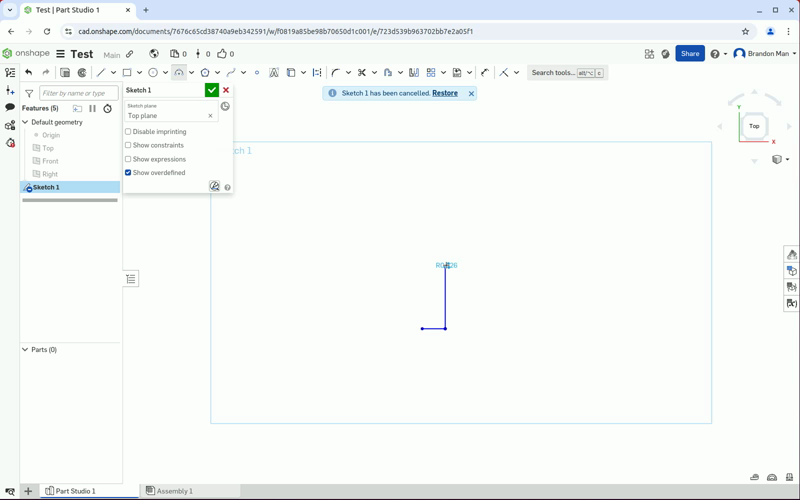
scroll(6)
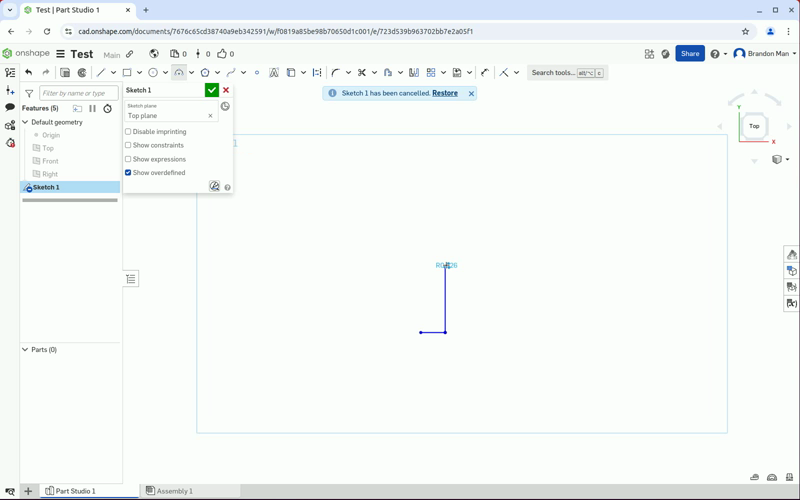
scroll(6)
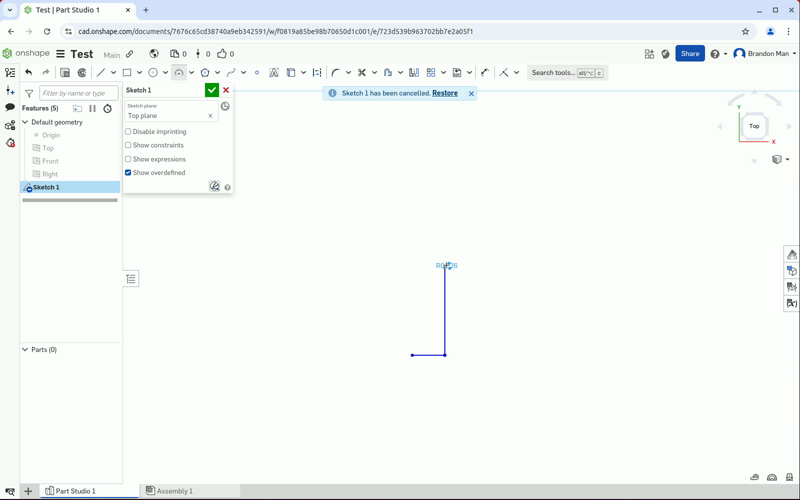
scroll(6)
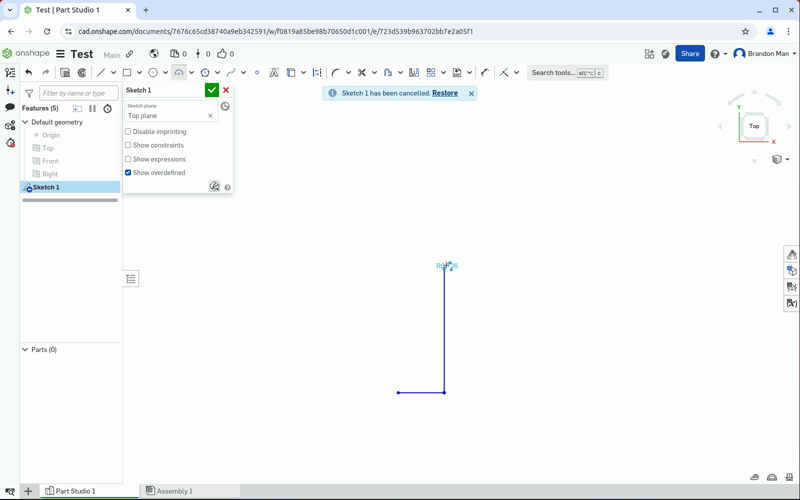
scroll(6)
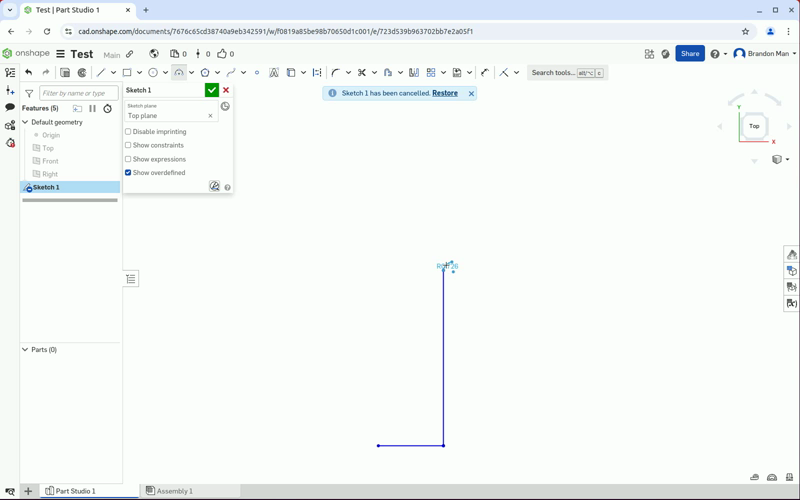
scroll(6)
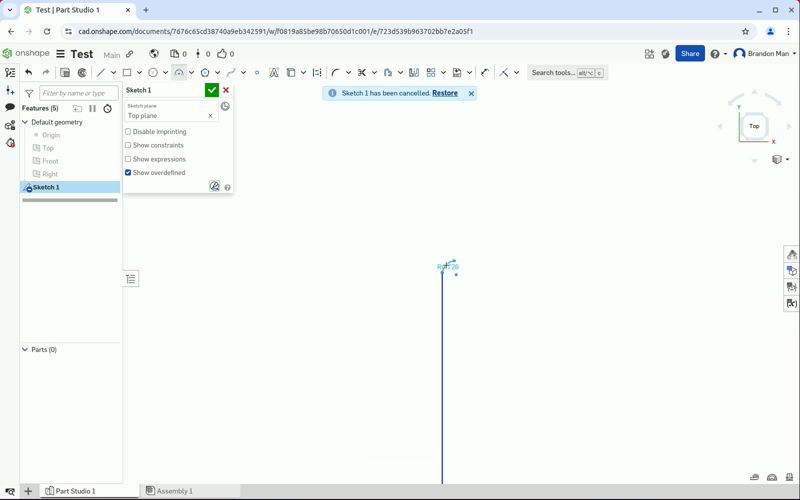
scroll(6)
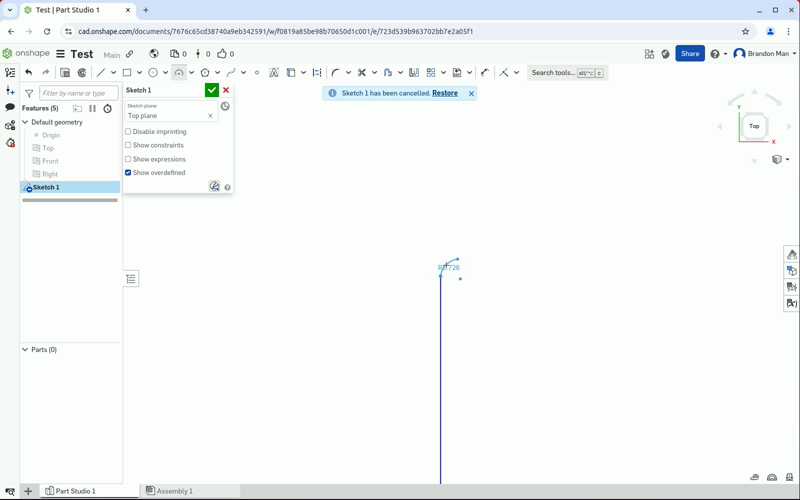
scroll(6)
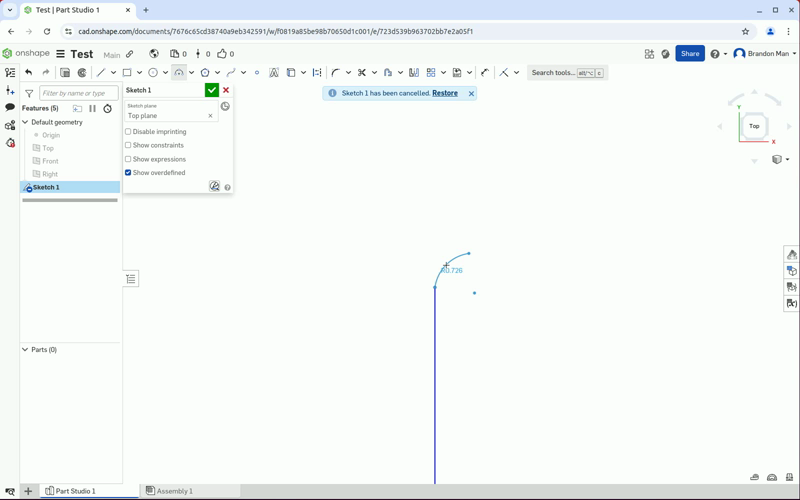
click(446, 264)
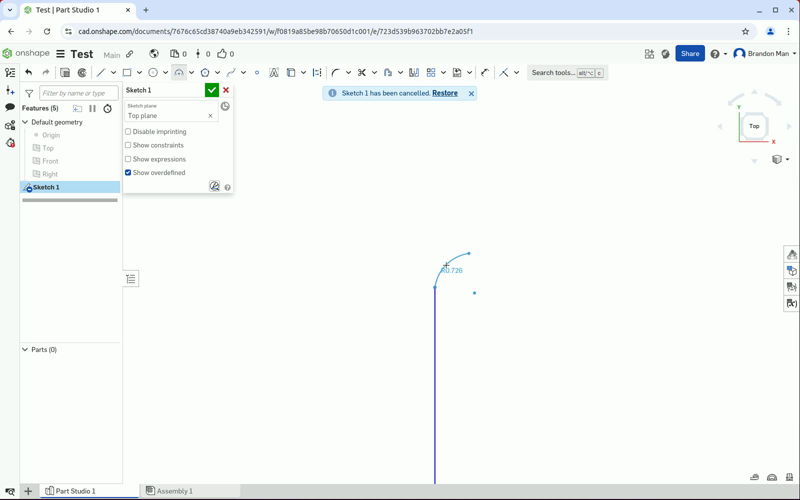
scroll(-6)
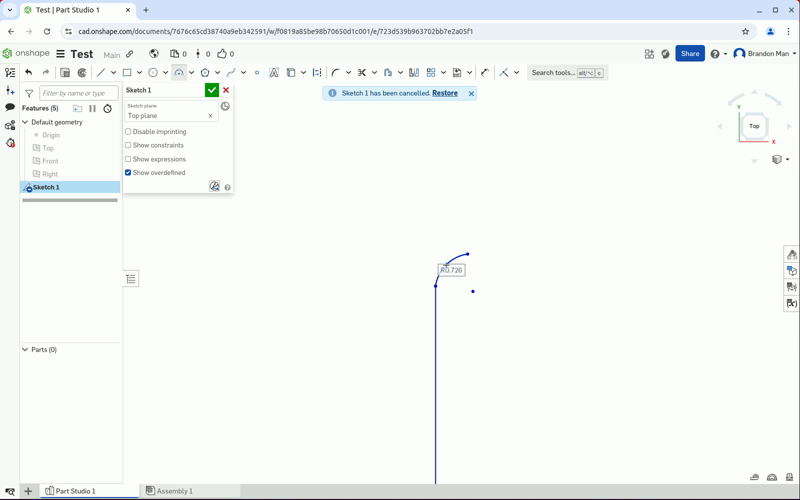
scroll(-6)
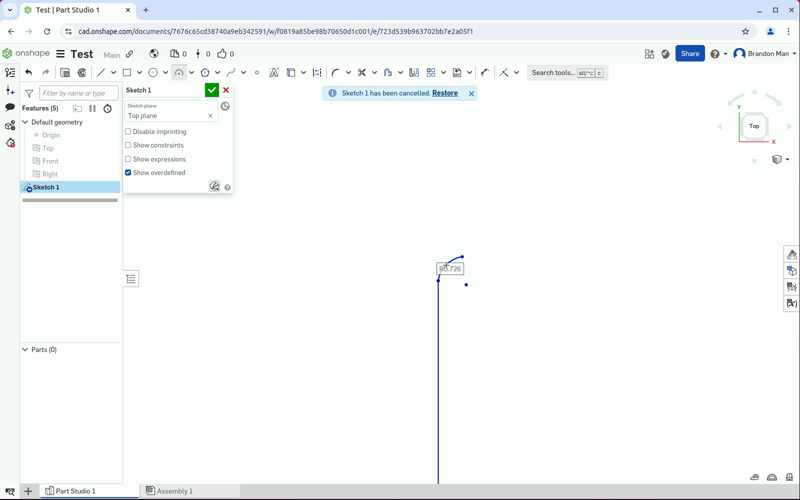
scroll(-6)
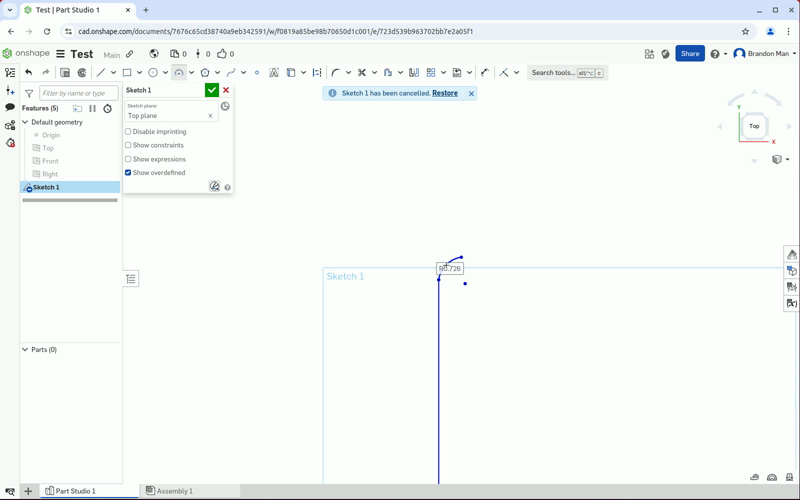
scroll(-6)
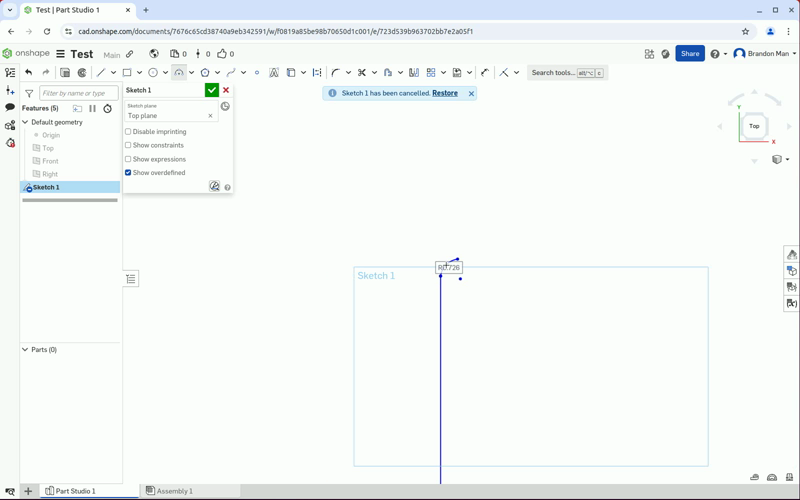
scroll(-6)
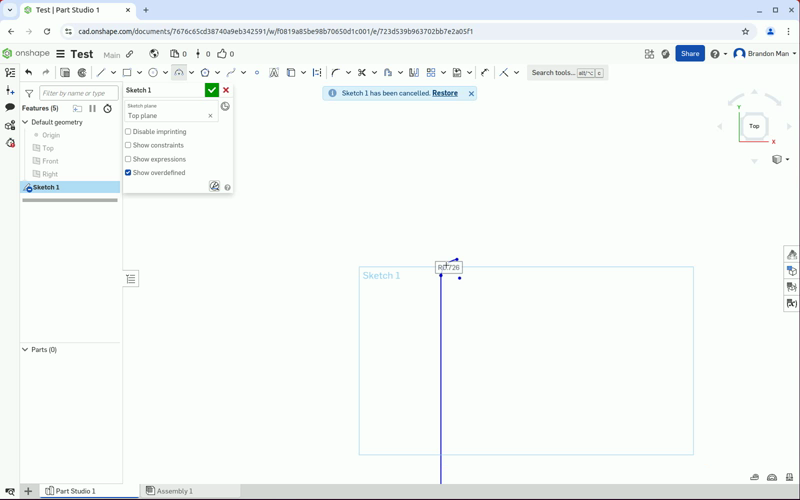
scroll(-6)
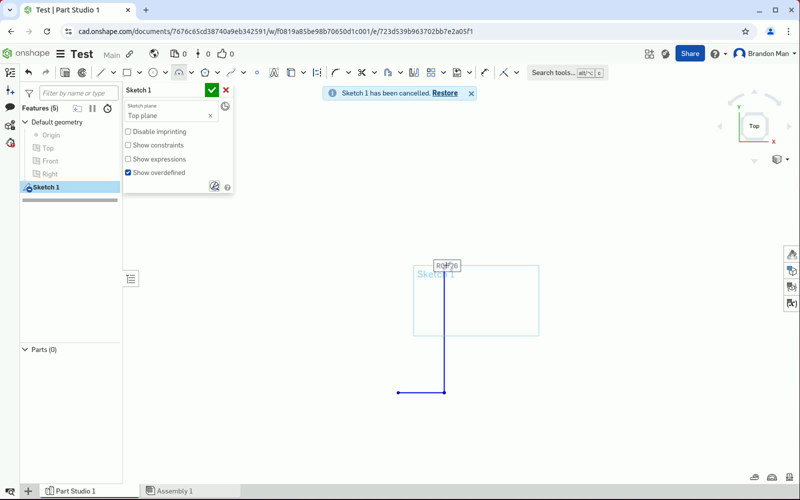
scroll(-6)
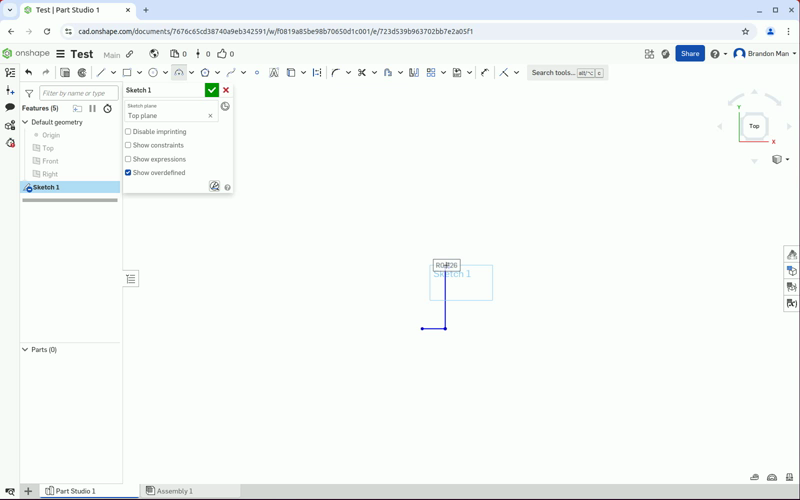
key_up(shift)
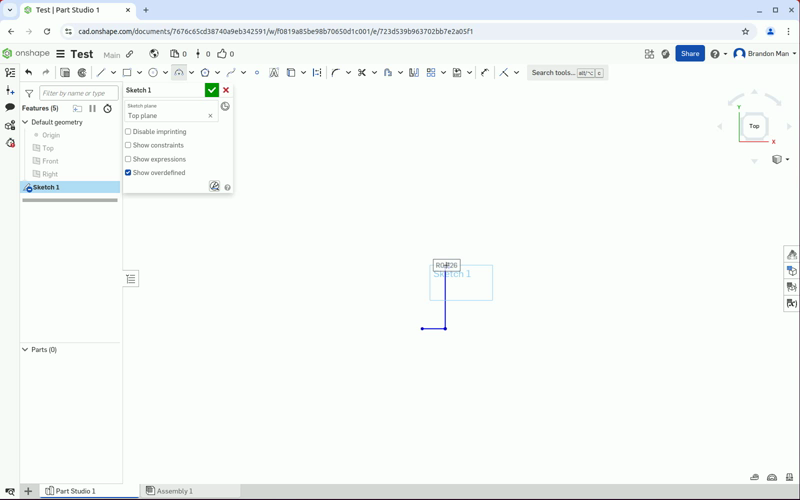
key(esc)
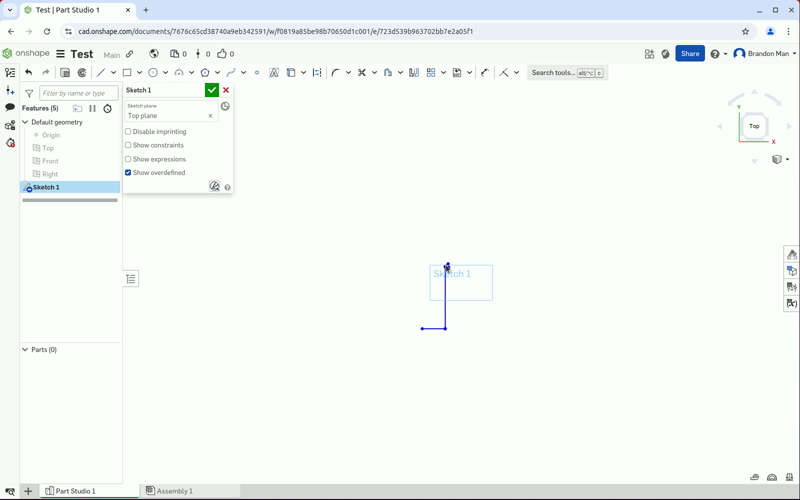
key(l)
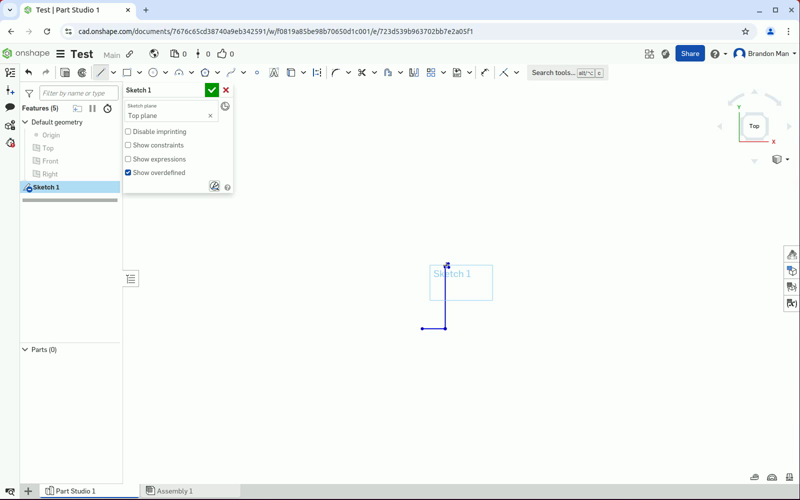
mouse_move(448, 263)
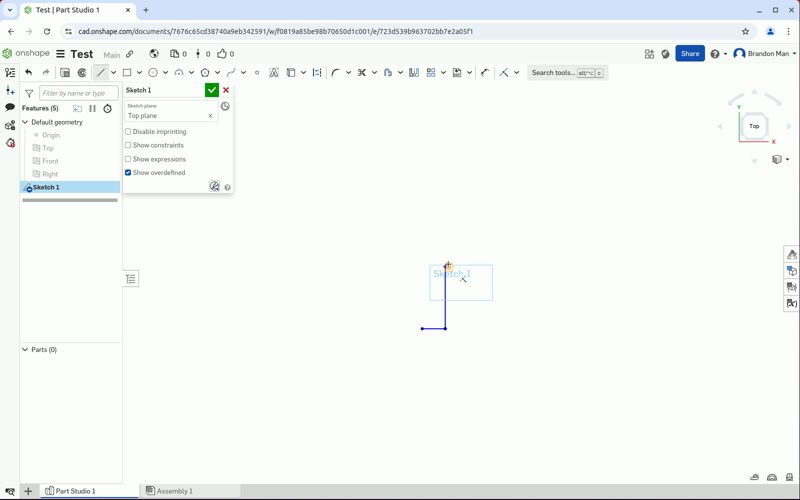
scroll(6)
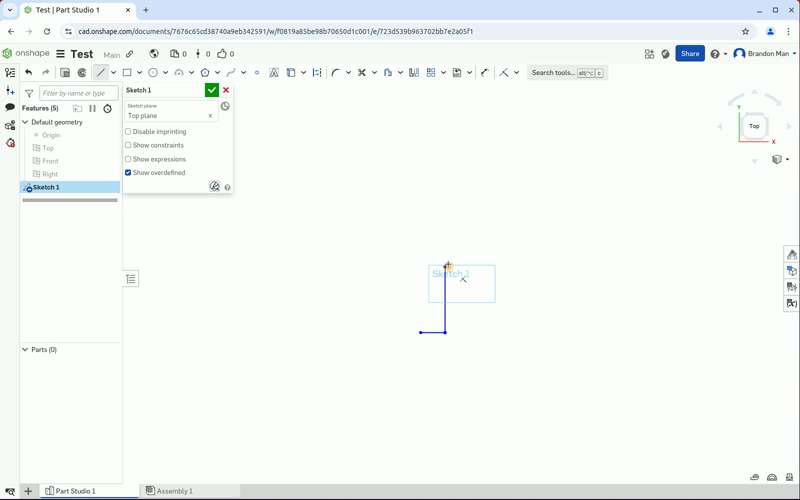
scroll(6)
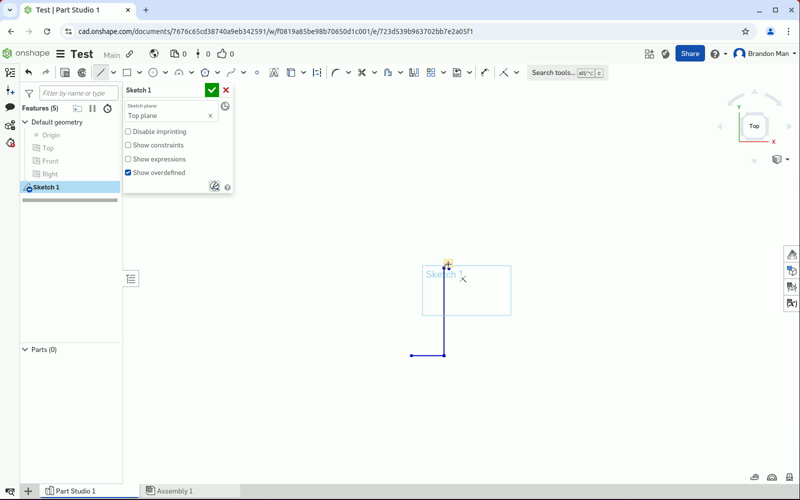
scroll(6)
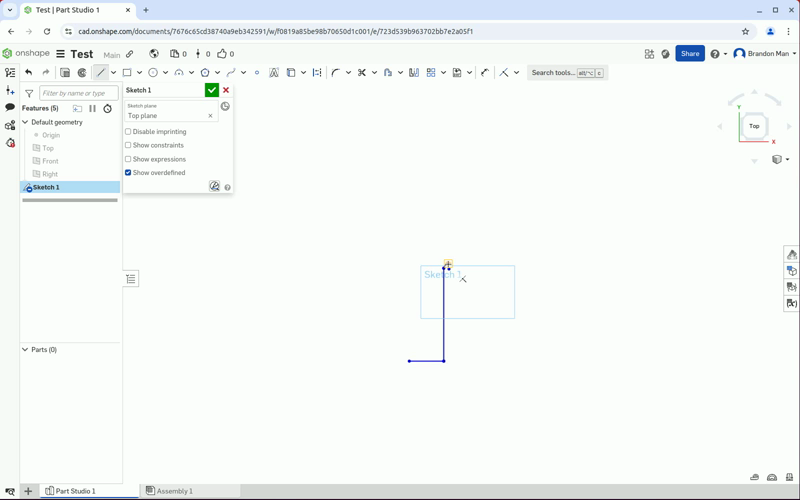
scroll(6)
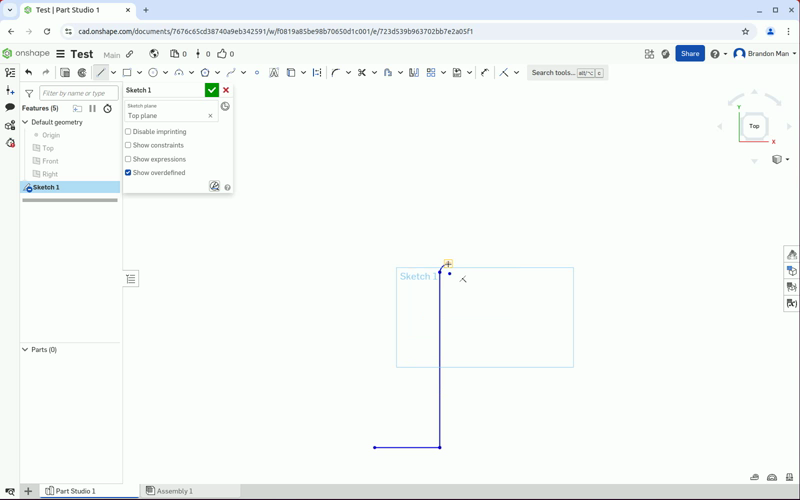
scroll(6)
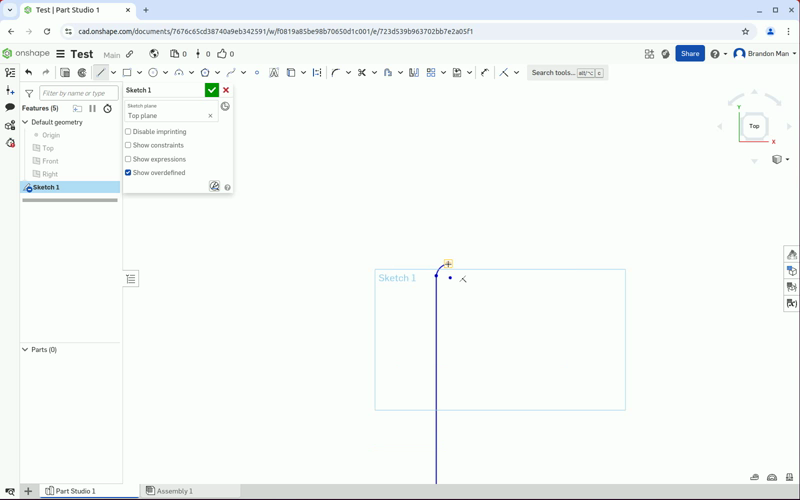
scroll(6)
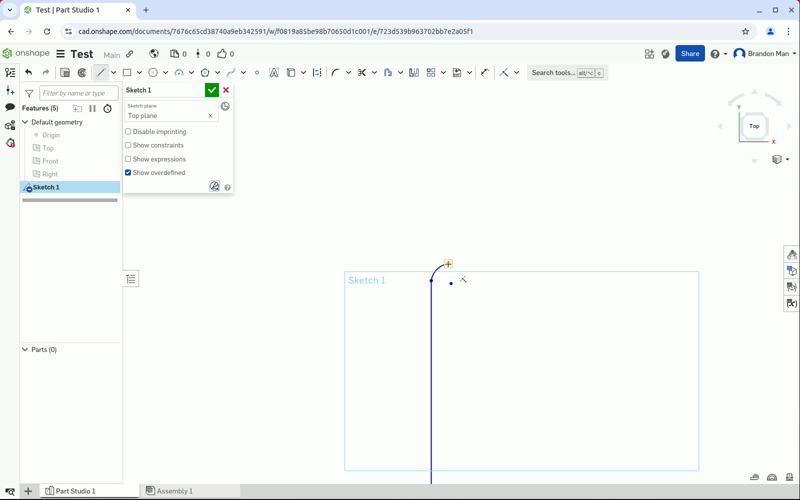
scroll(6)
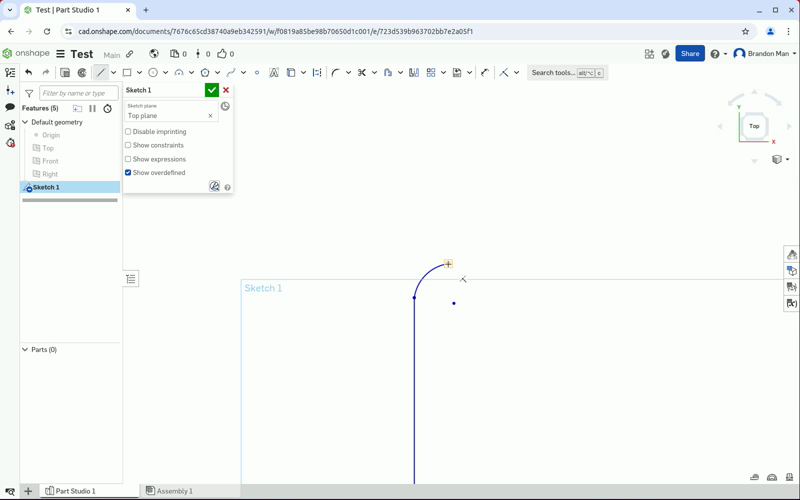
click(448, 263)
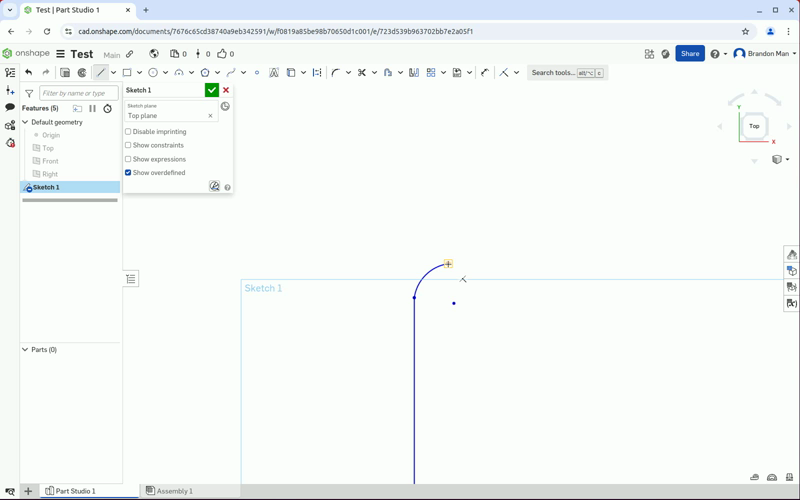
scroll(-6)
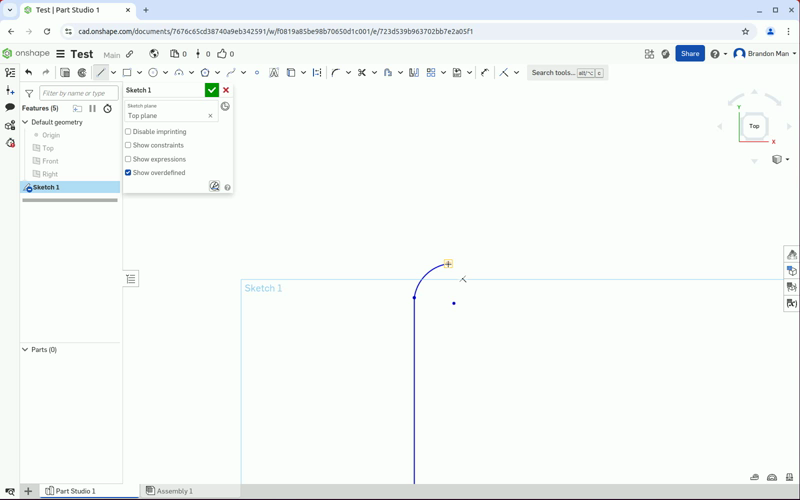
scroll(-6)
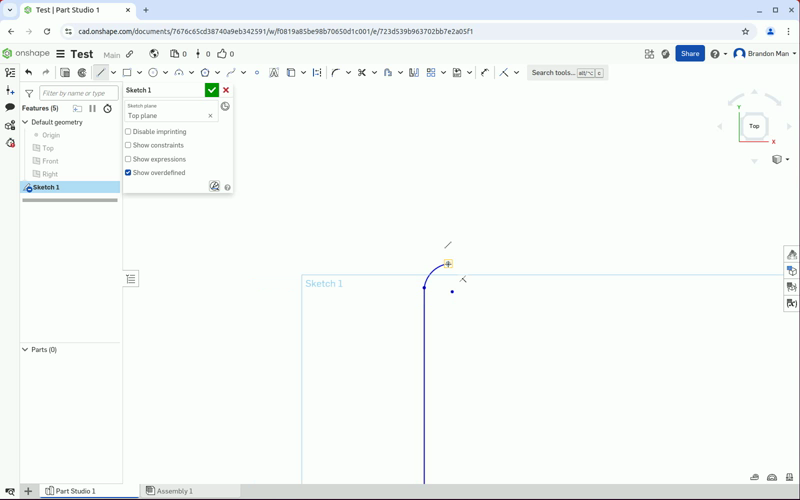
scroll(-6)
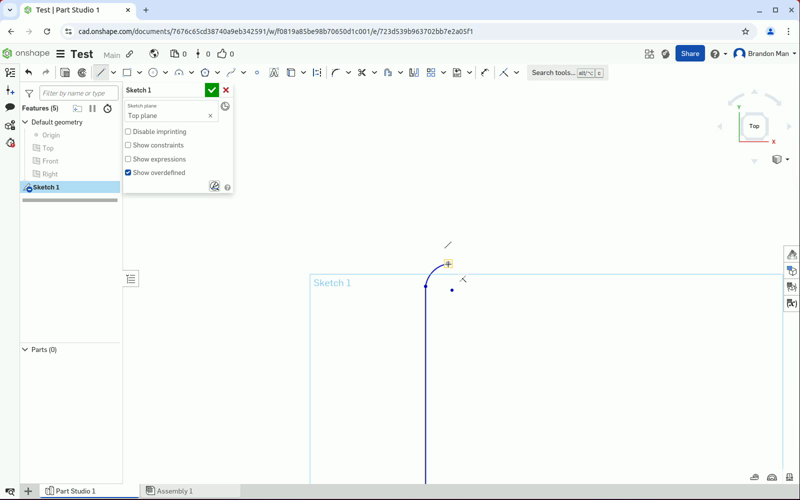
scroll(-6)
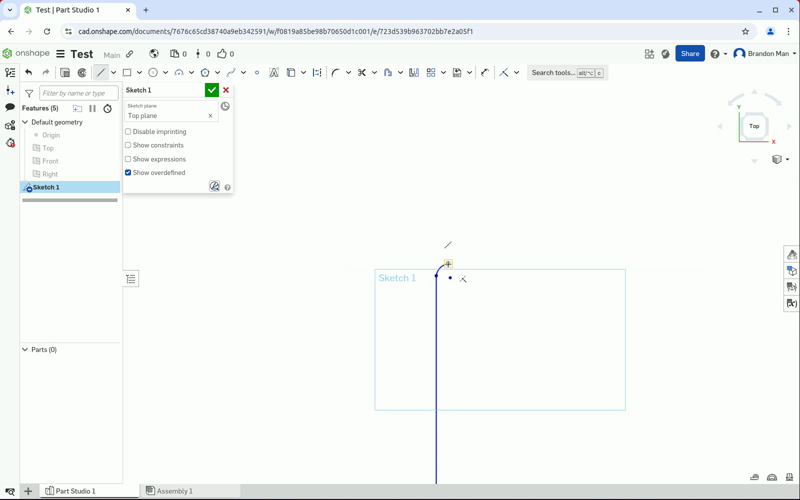
scroll(-6)
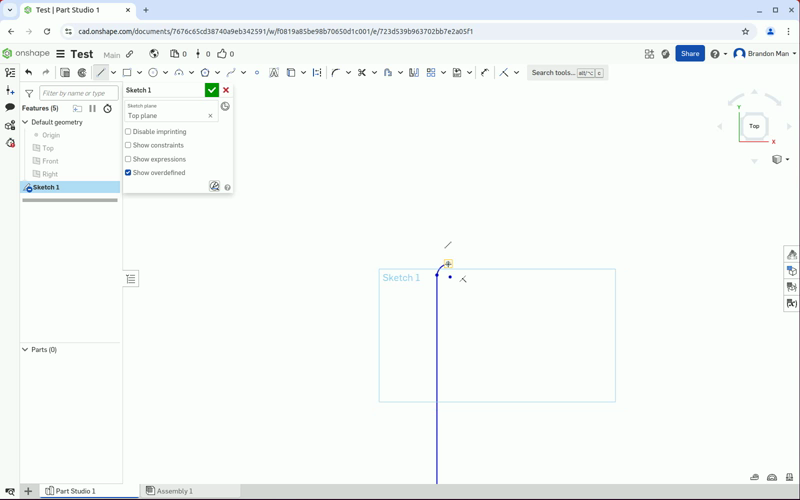
scroll(-6)
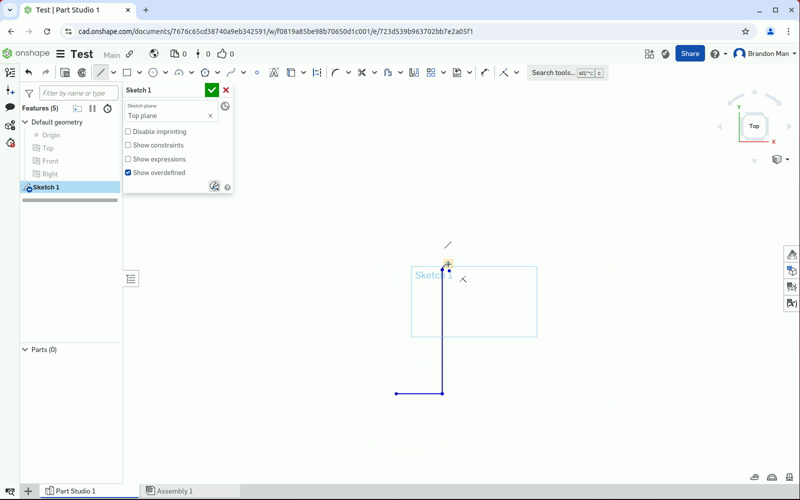
scroll(-6)
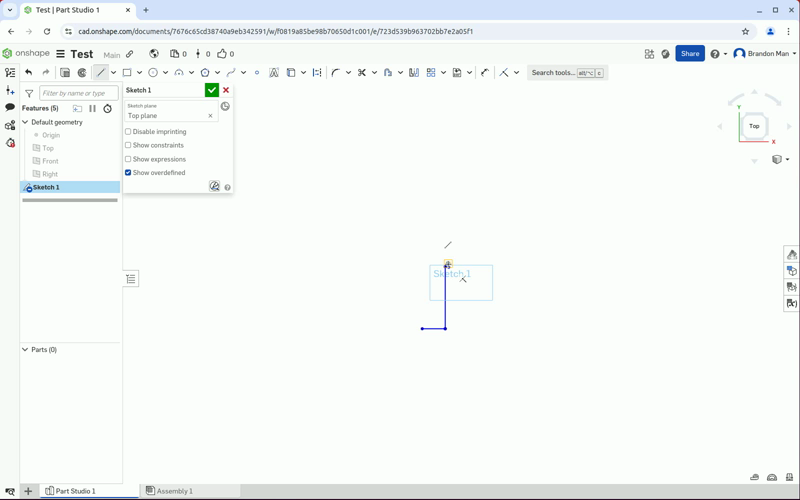
key_down(shift)
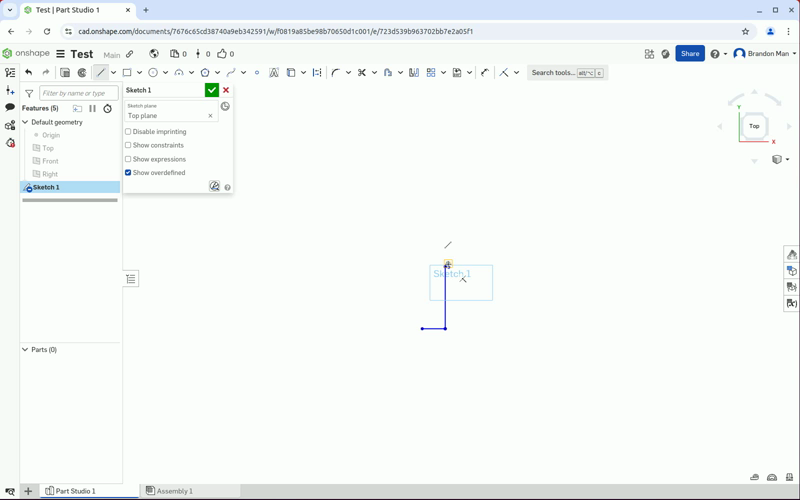
mouse_move(478, 263)
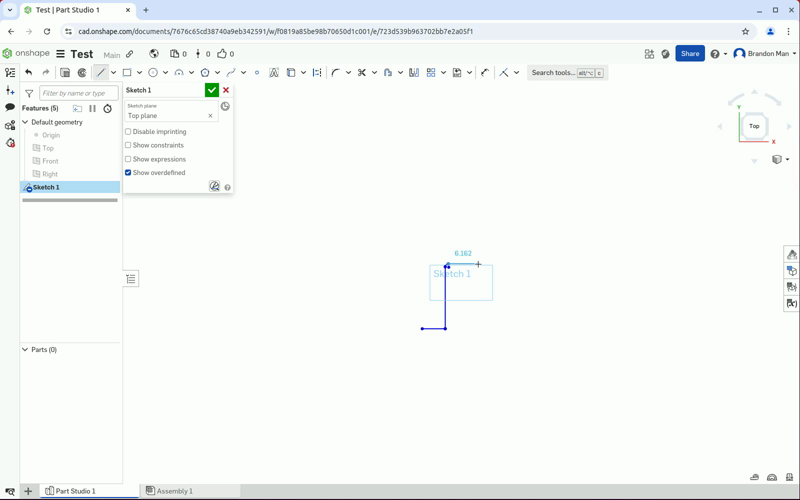
mouse_move(495, 263)
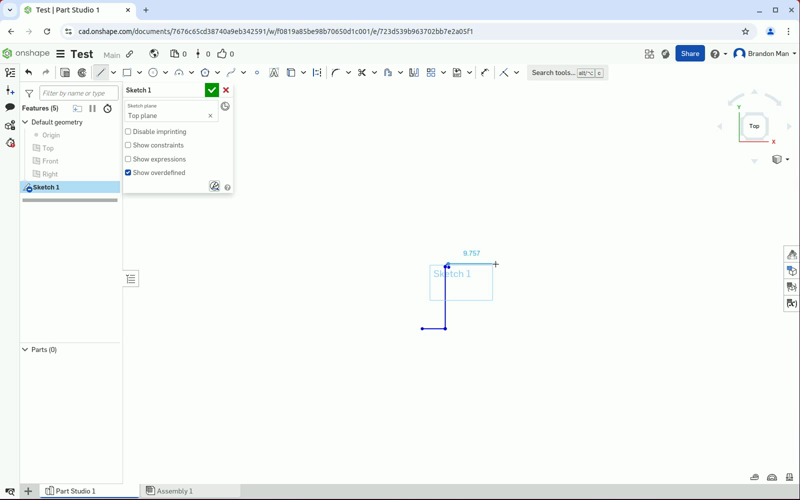
click(495, 263)
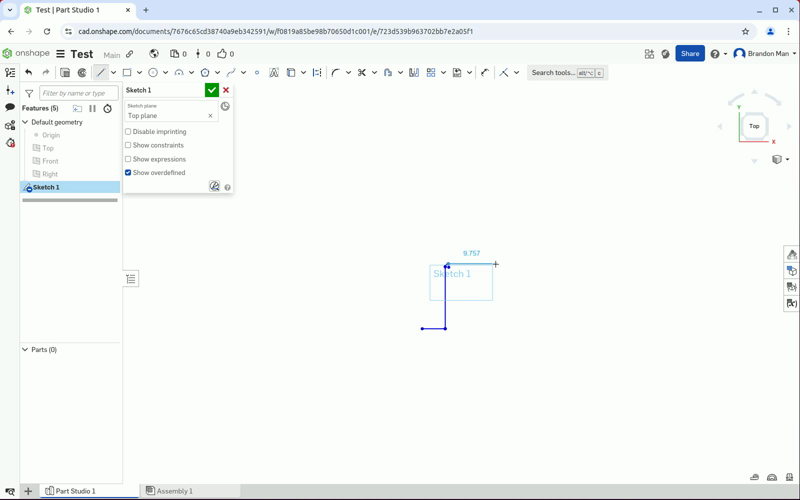
key_up(shift)
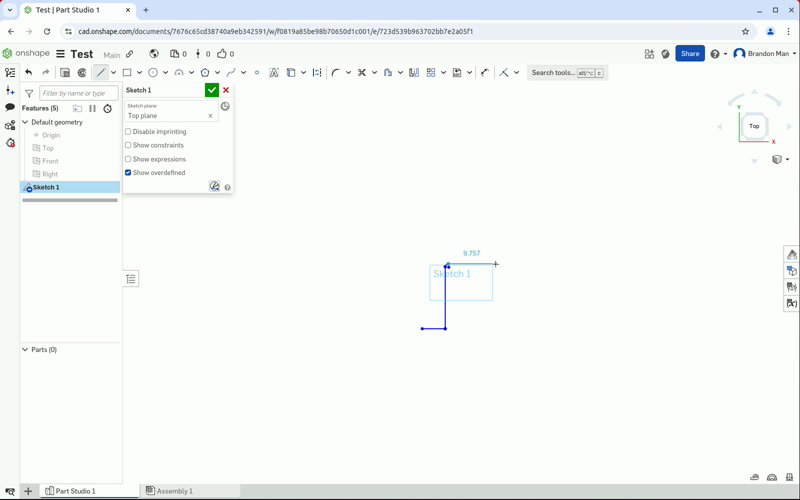
key(esc)
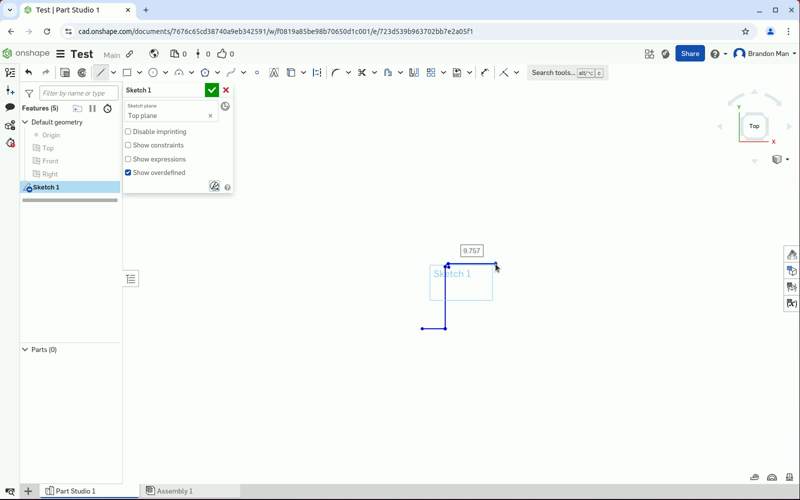
key(a)
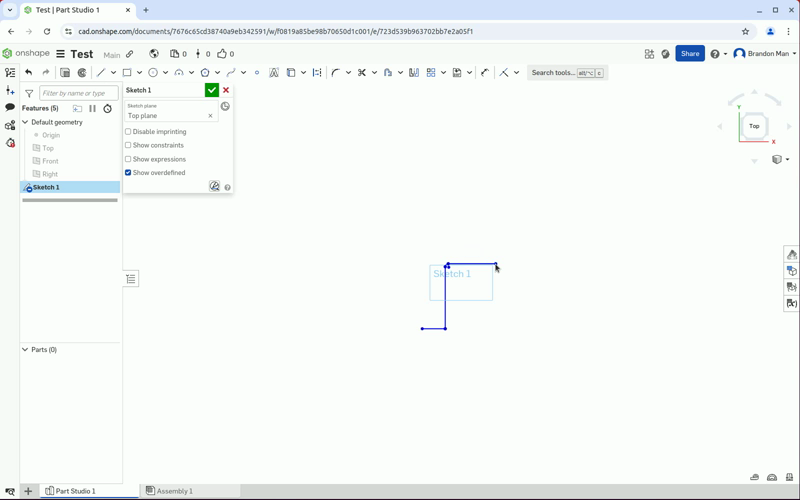
mouse_move(495, 263)
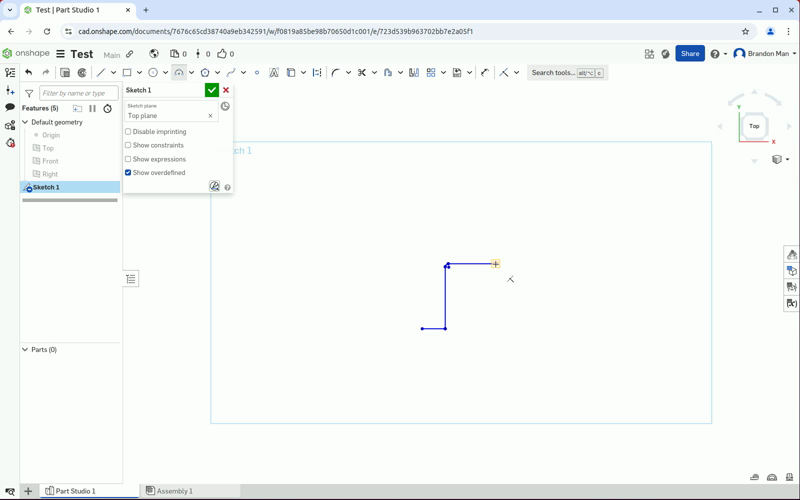
click(495, 263)
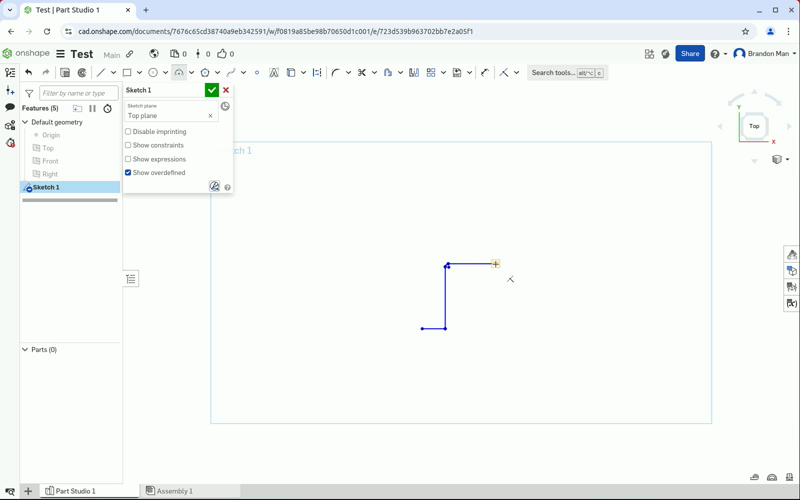
key_down(shift)
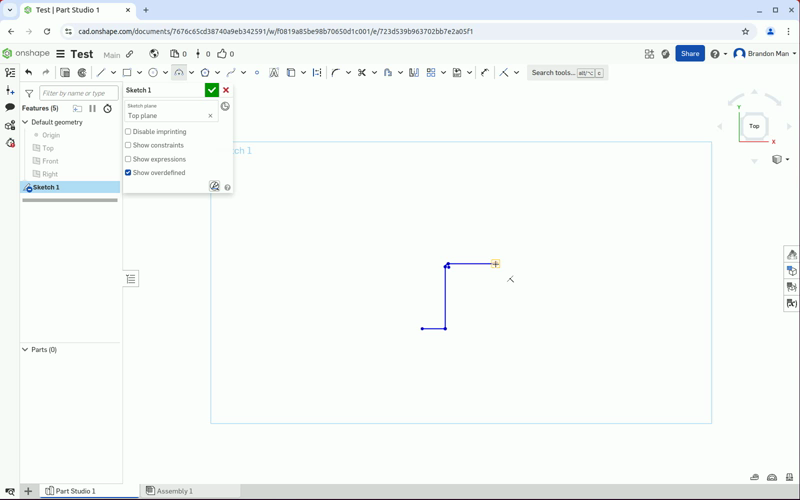
mouse_move(498, 266)
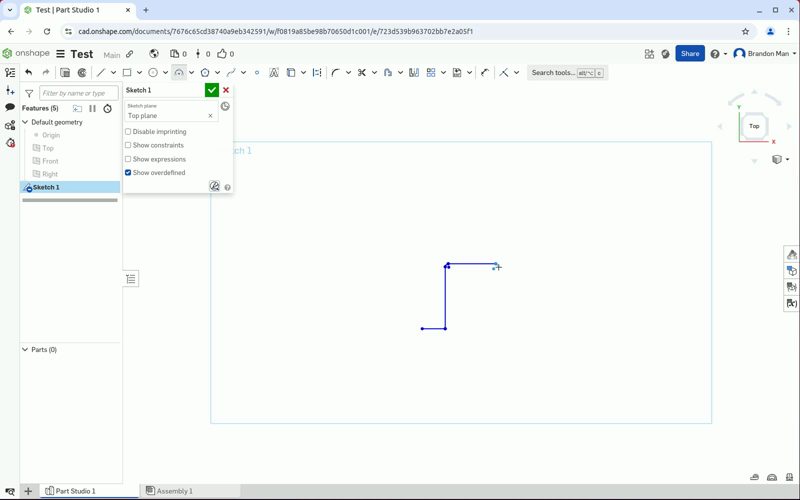
scroll(6)
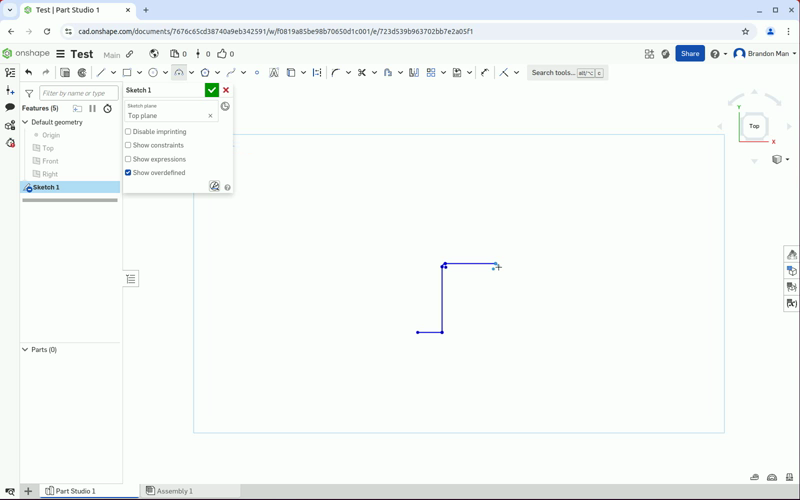
scroll(6)
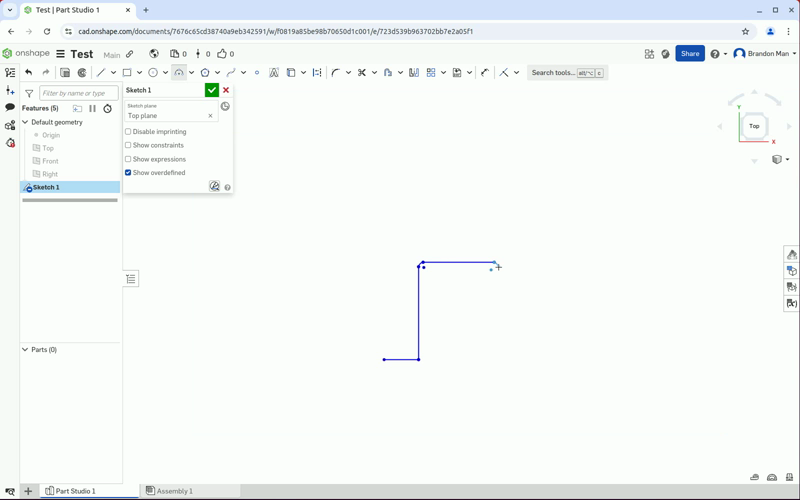
scroll(6)
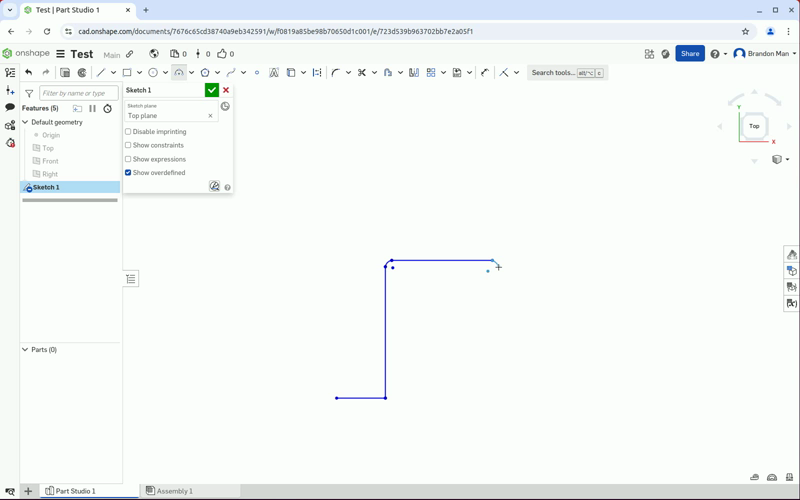
scroll(6)
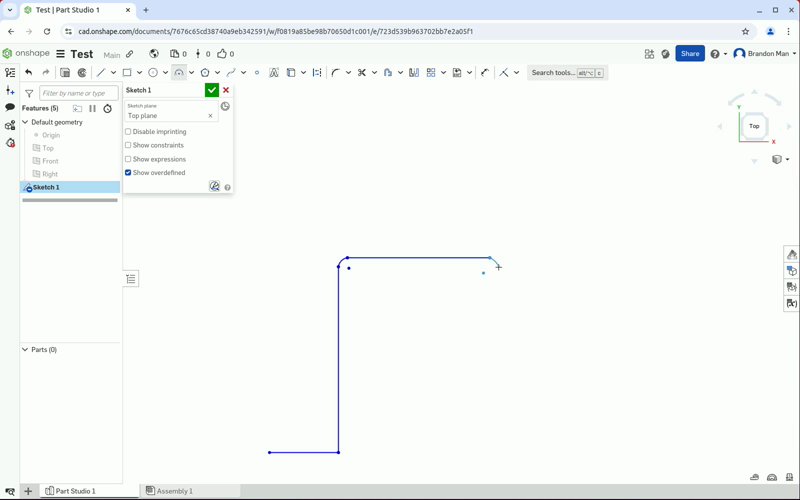
scroll(6)
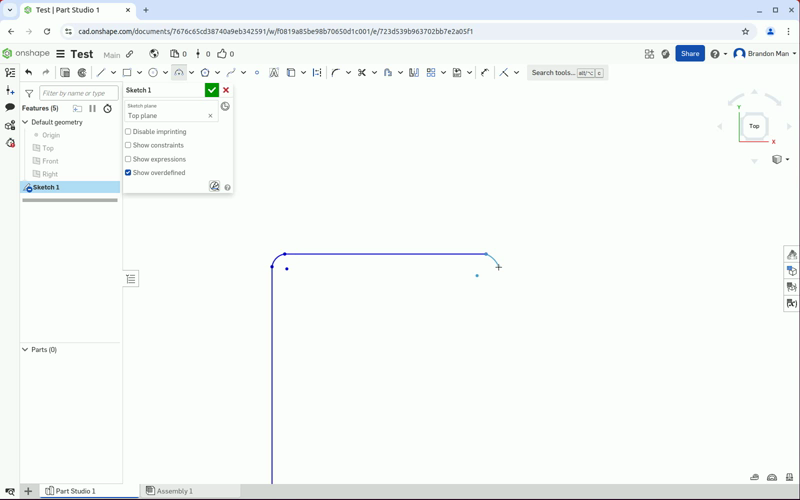
scroll(6)
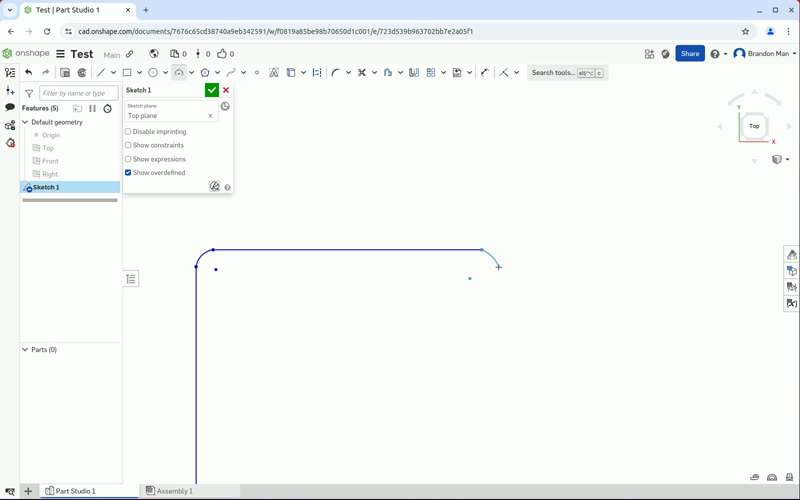
scroll(6)
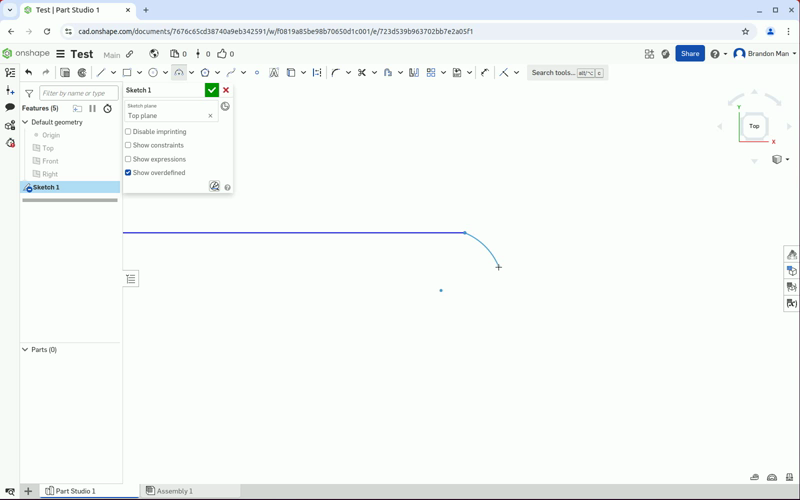
click(498, 266)
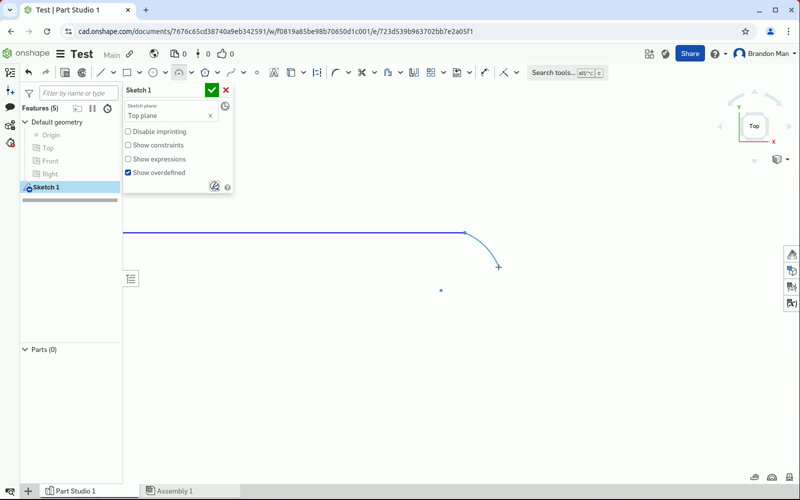
scroll(-6)
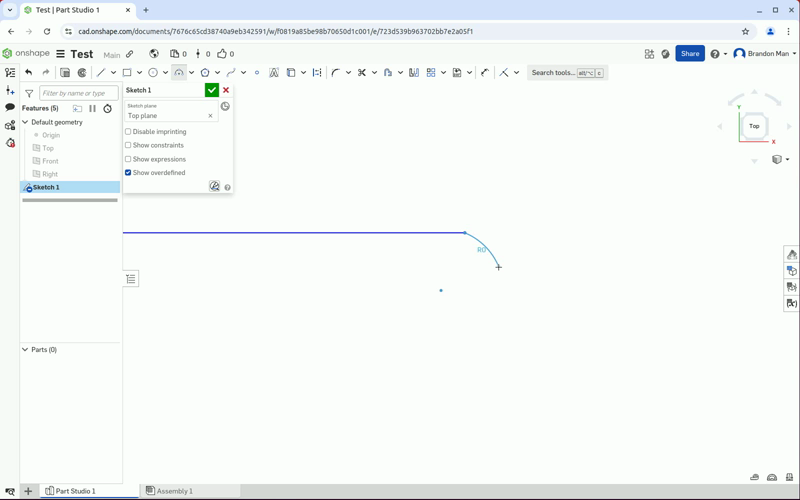
scroll(-6)
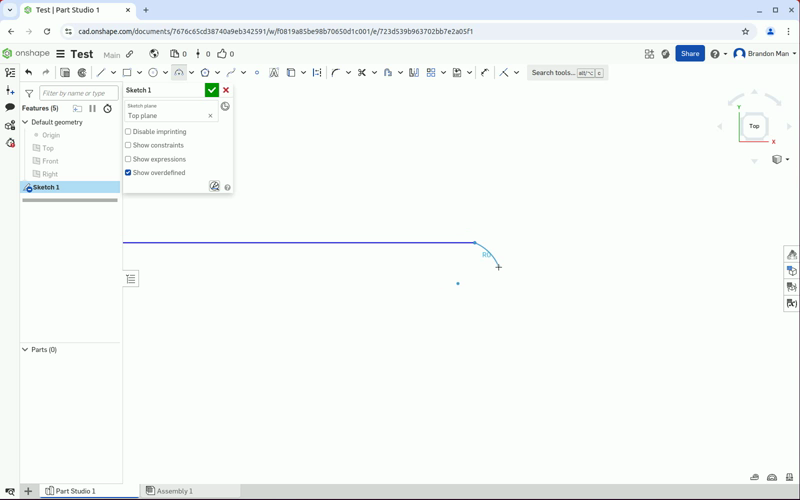
scroll(-6)
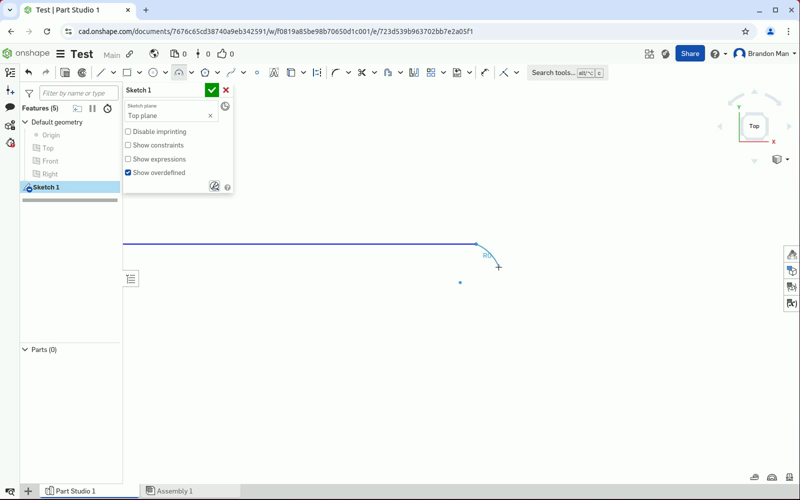
scroll(-6)
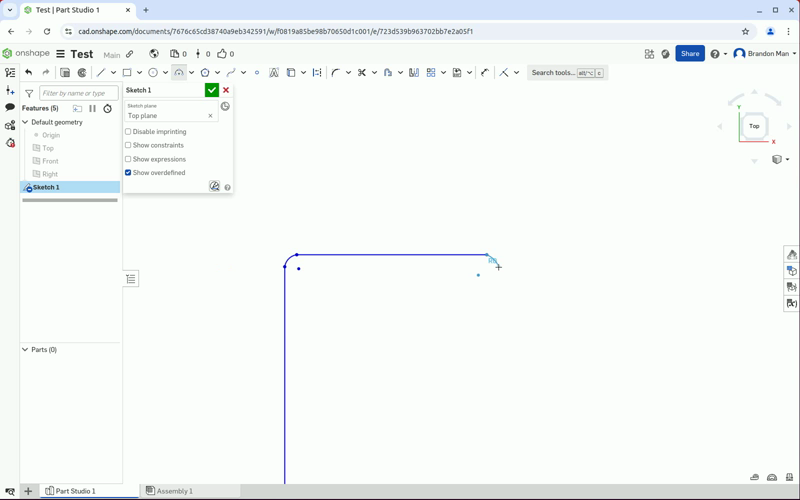
scroll(-6)
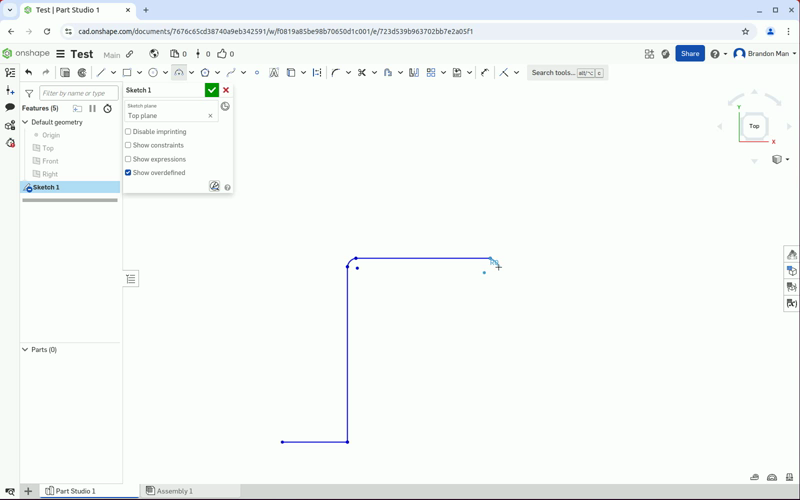
scroll(-6)
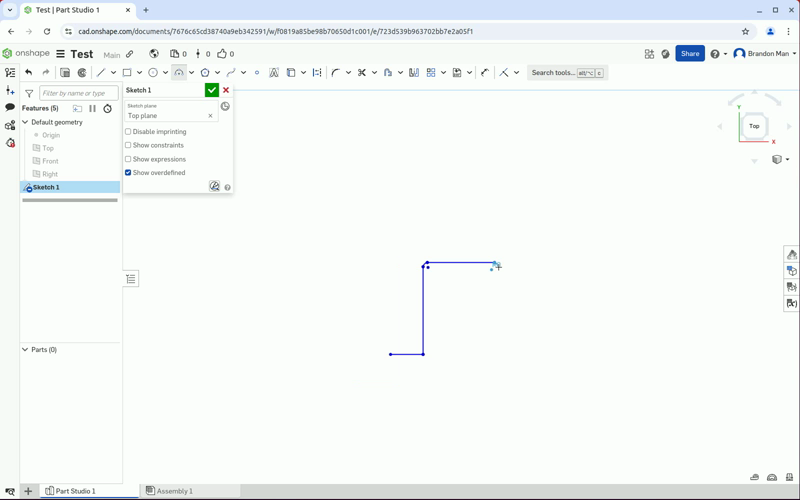
scroll(-6)
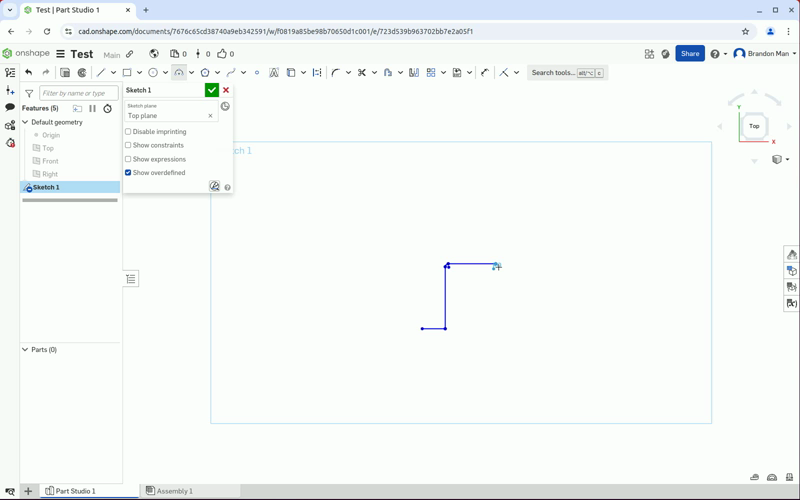
mouse_move(497, 264)
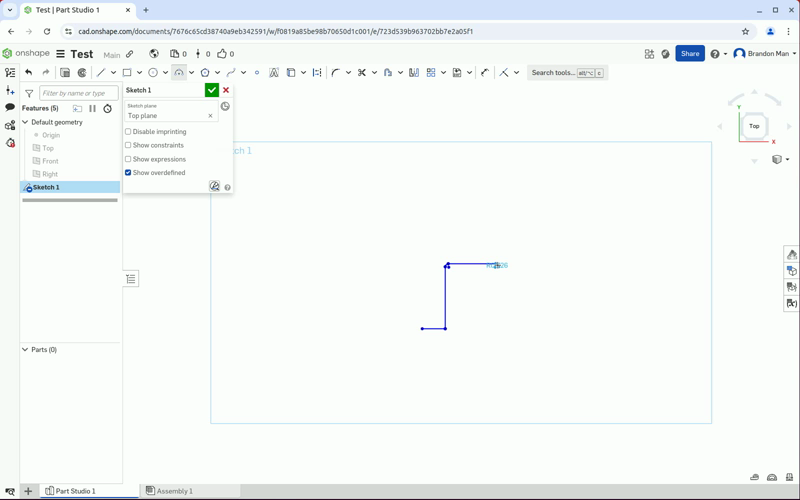
scroll(6)
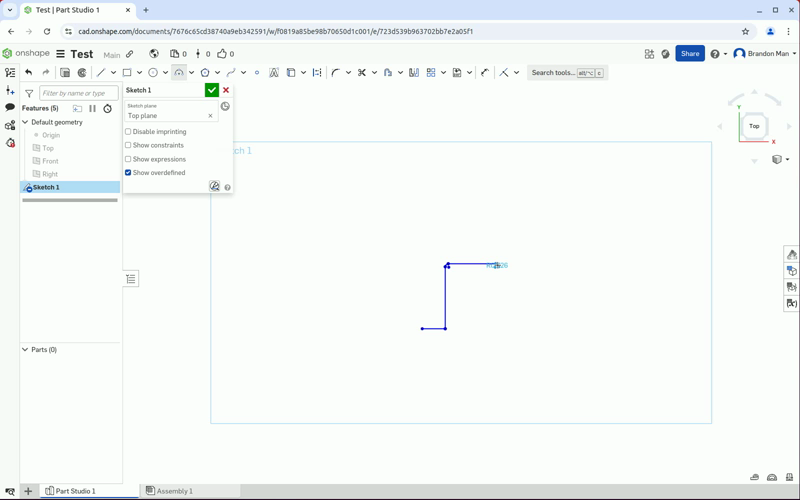
scroll(6)
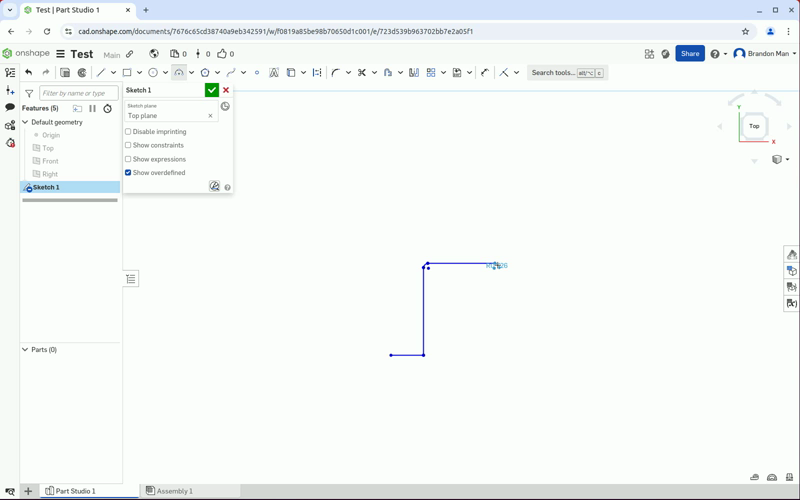
scroll(6)
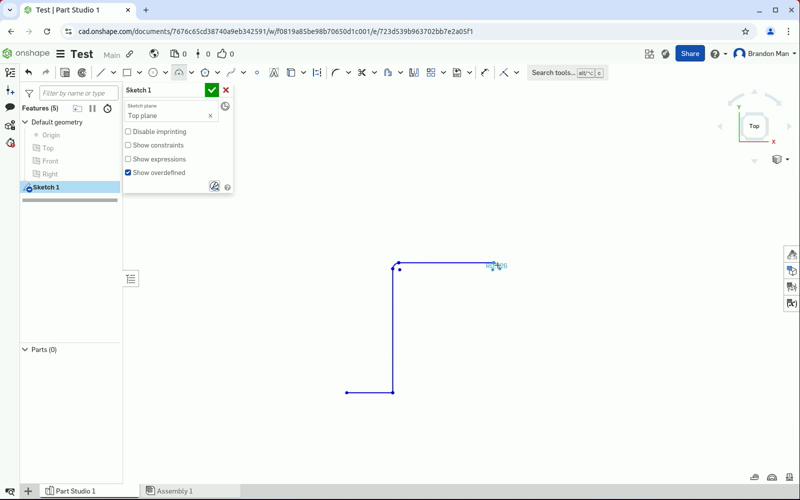
scroll(6)
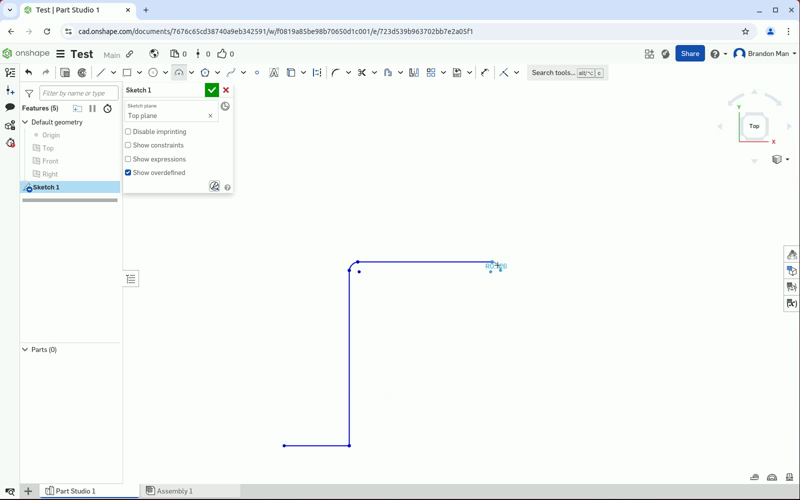
scroll(6)
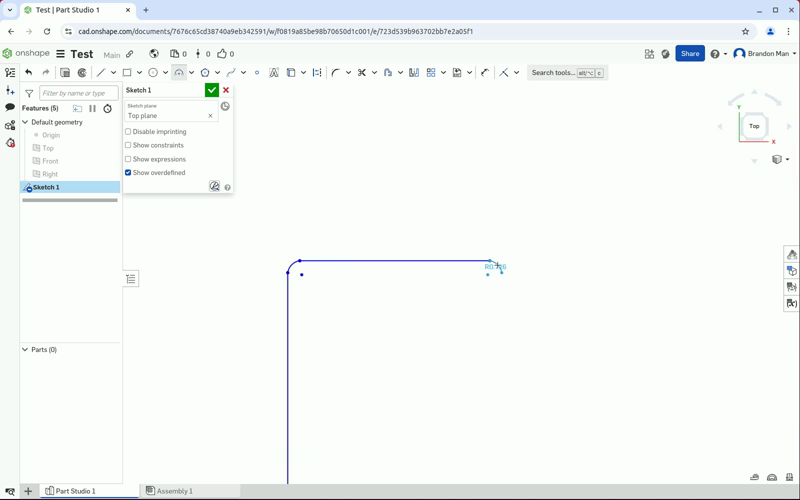
scroll(6)
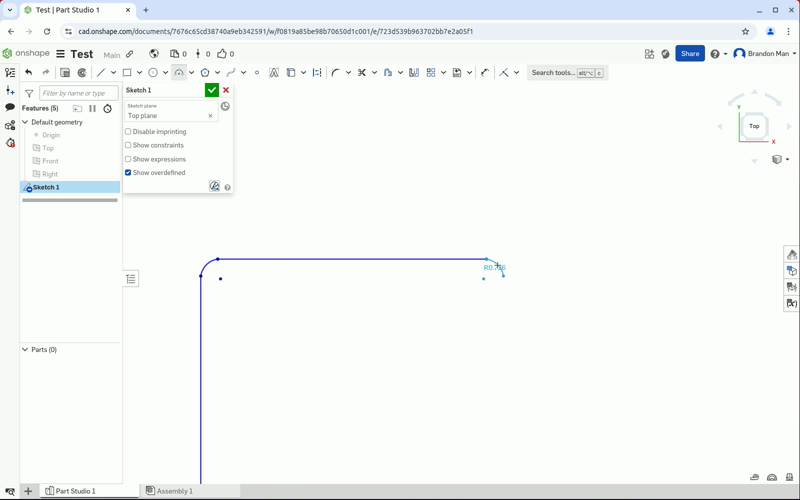
scroll(6)
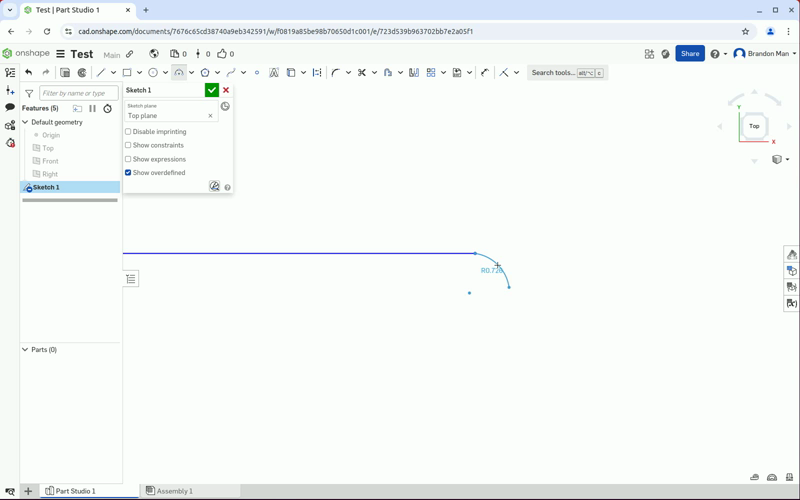
click(497, 264)
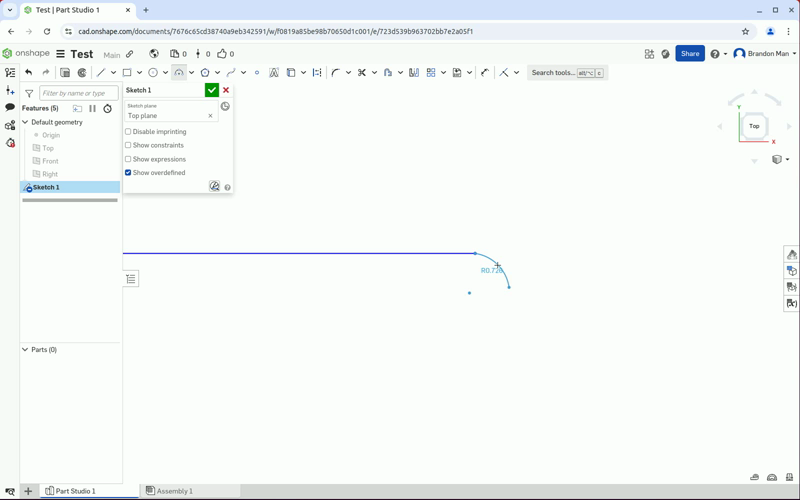
scroll(-6)
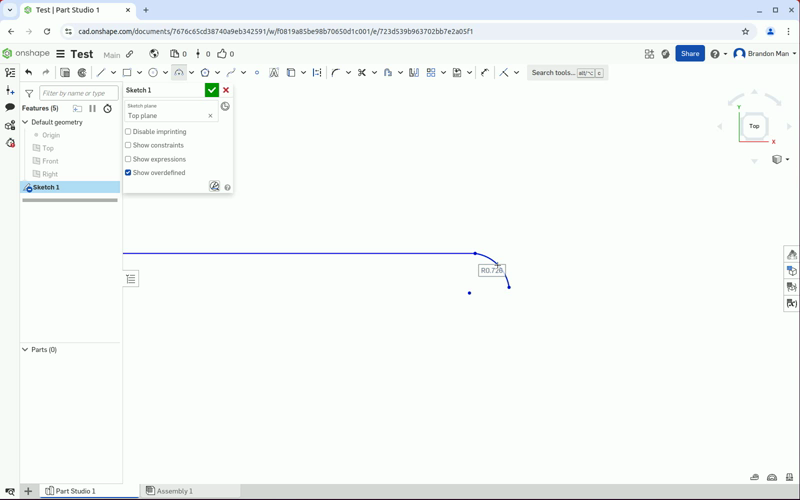
scroll(-6)
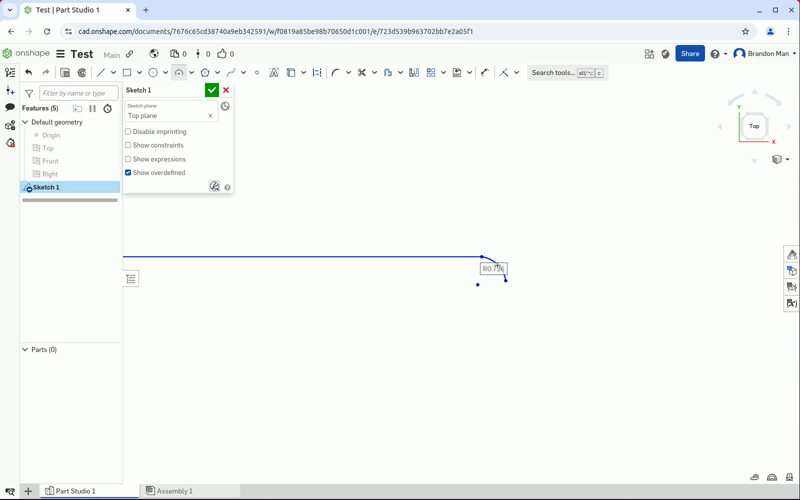
scroll(-6)
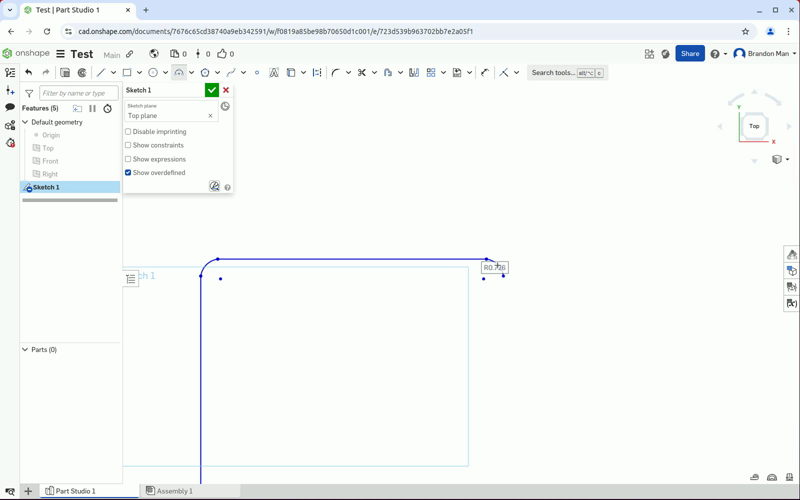
scroll(-6)
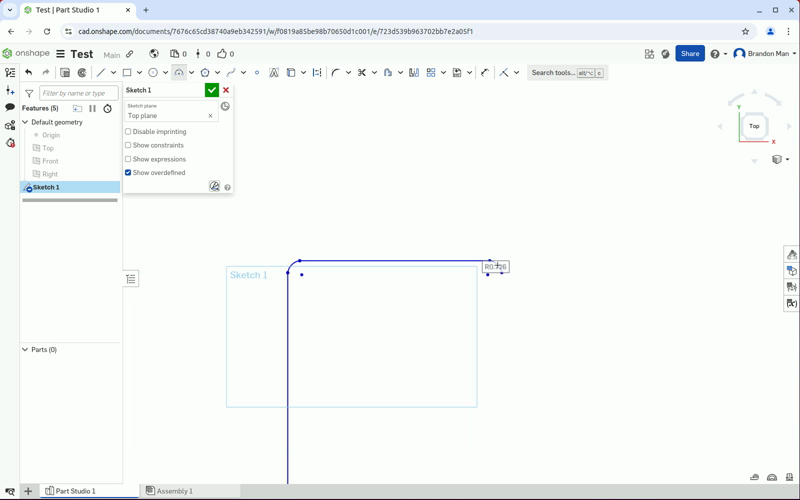
scroll(-6)
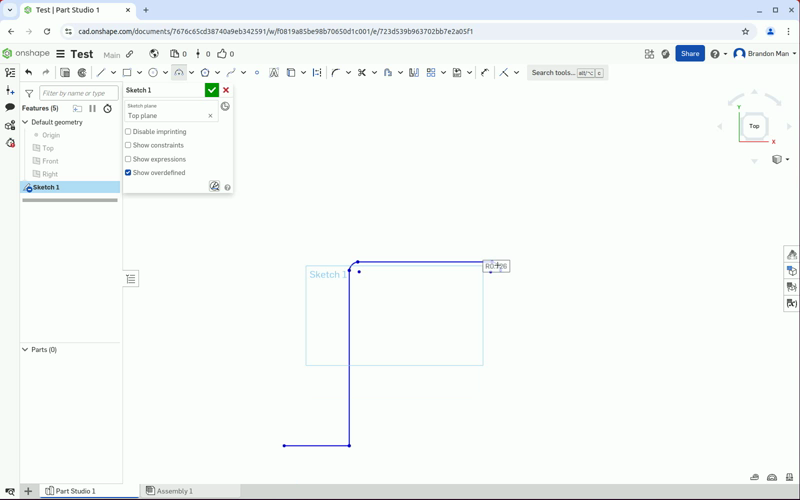
scroll(-6)
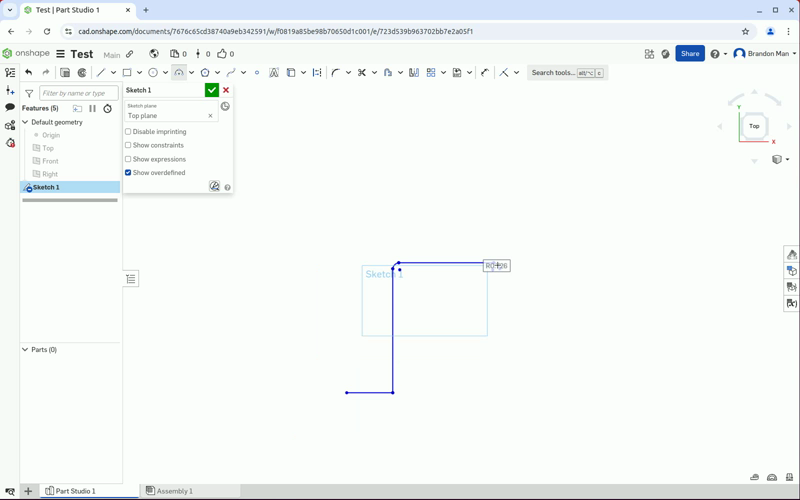
scroll(-6)
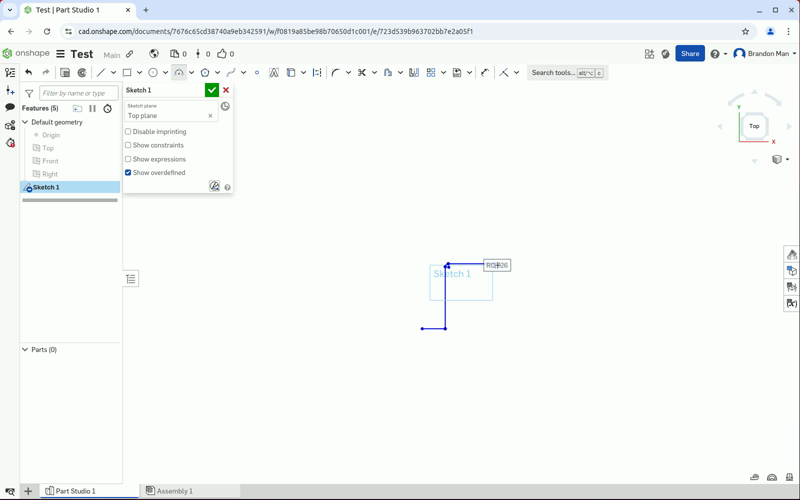
key_up(shift)
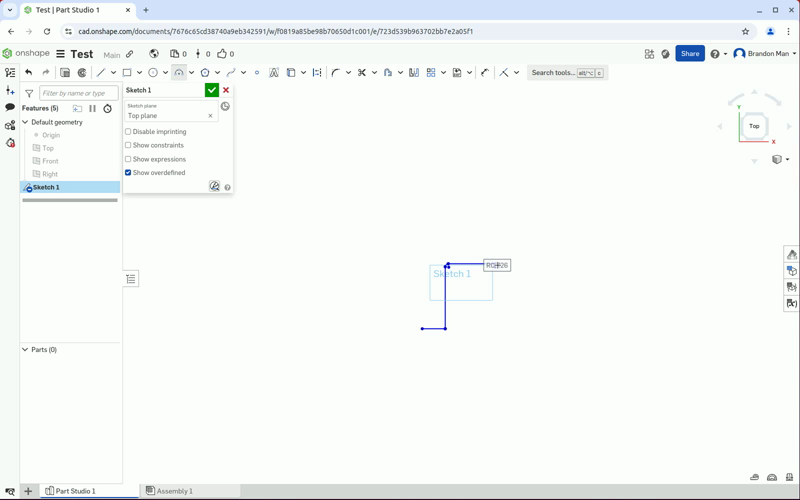
key(esc)
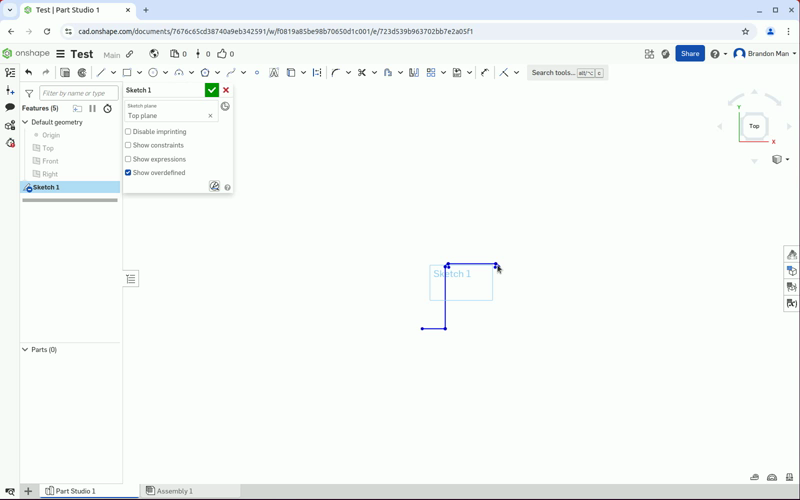
key(l)
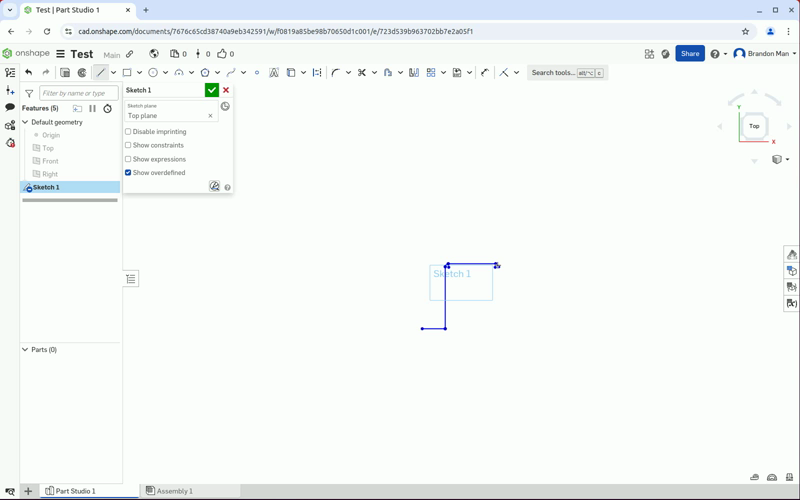
mouse_move(498, 266)
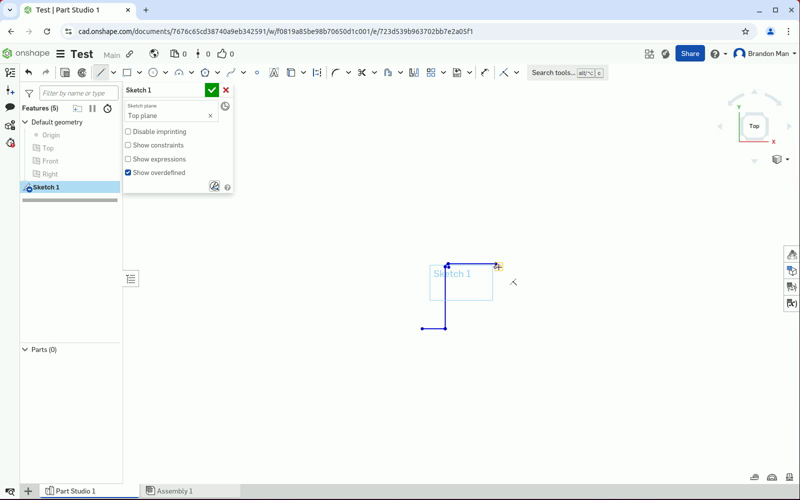
scroll(6)
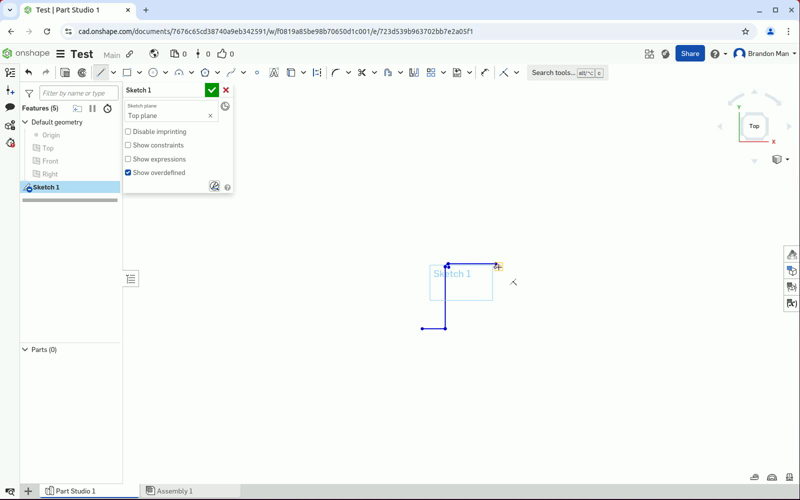
scroll(6)
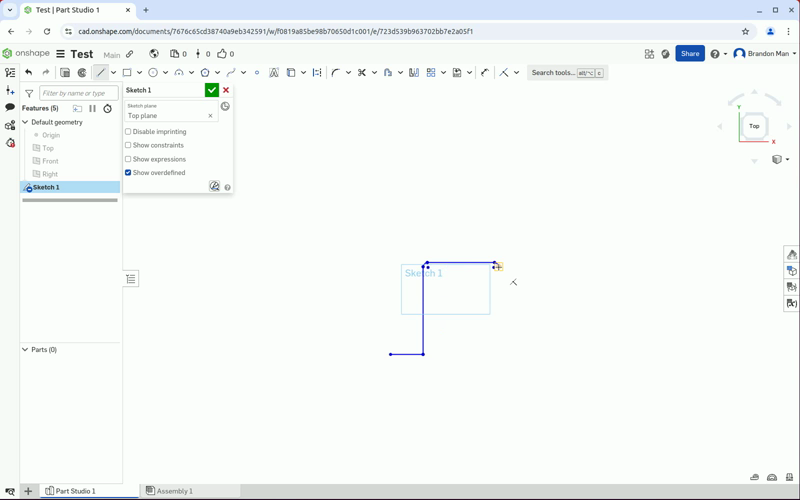
scroll(6)
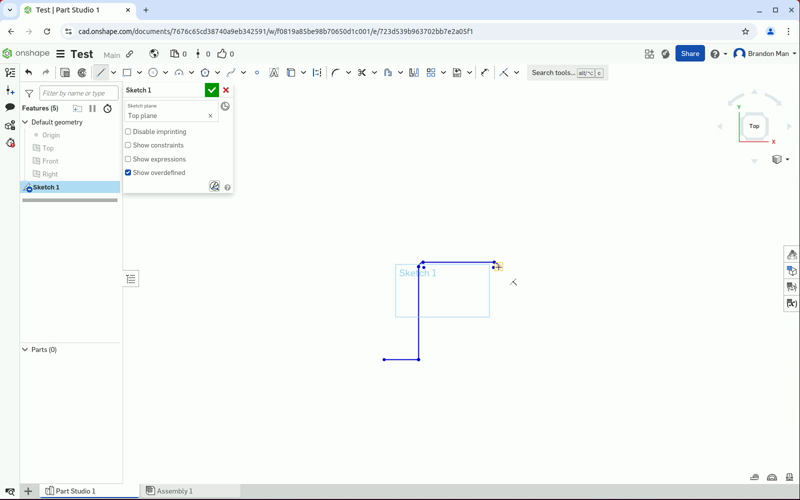
scroll(6)
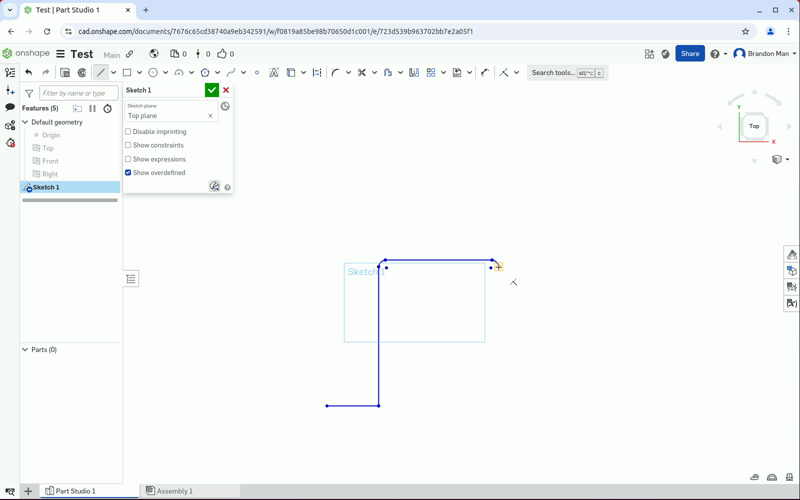
scroll(6)
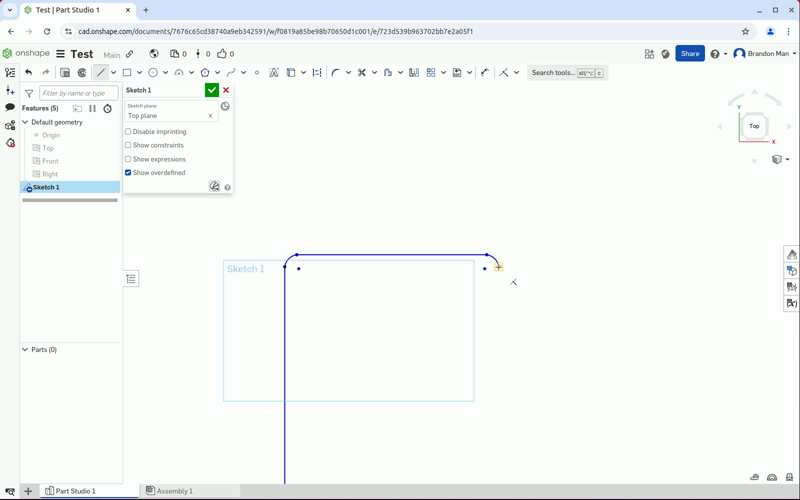
scroll(6)
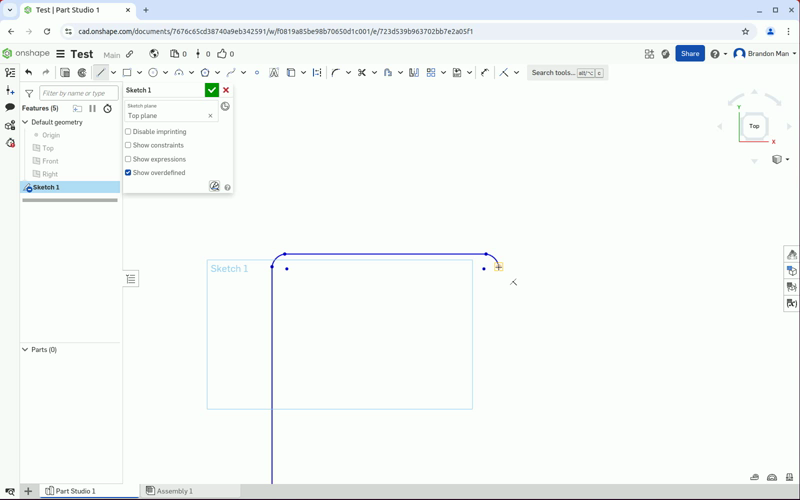
scroll(6)
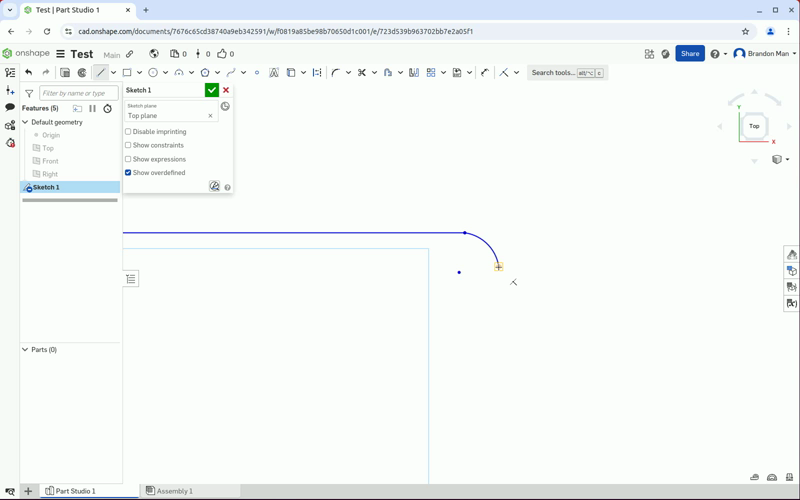
click(498, 266)
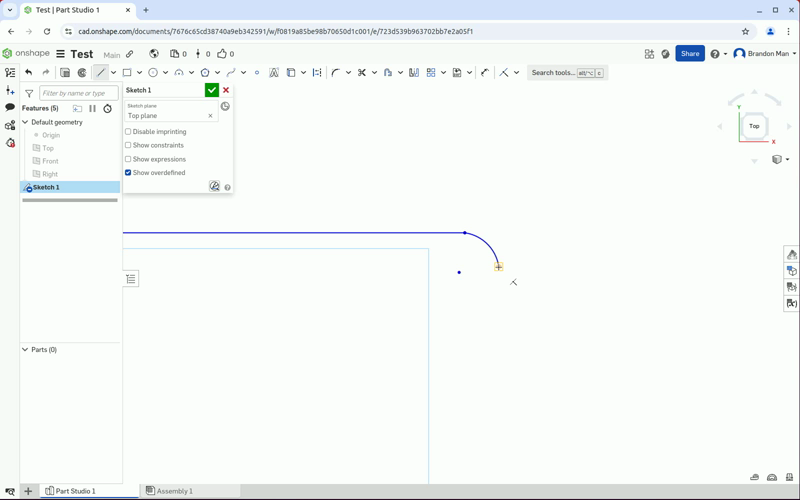
scroll(-6)
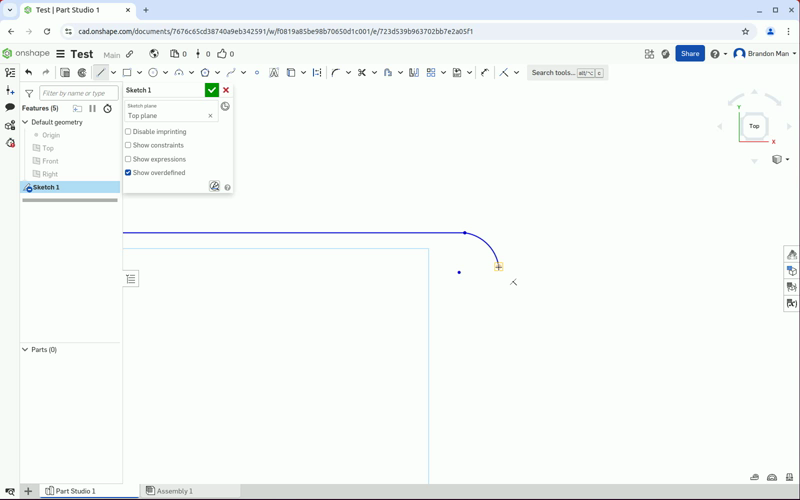
scroll(-6)
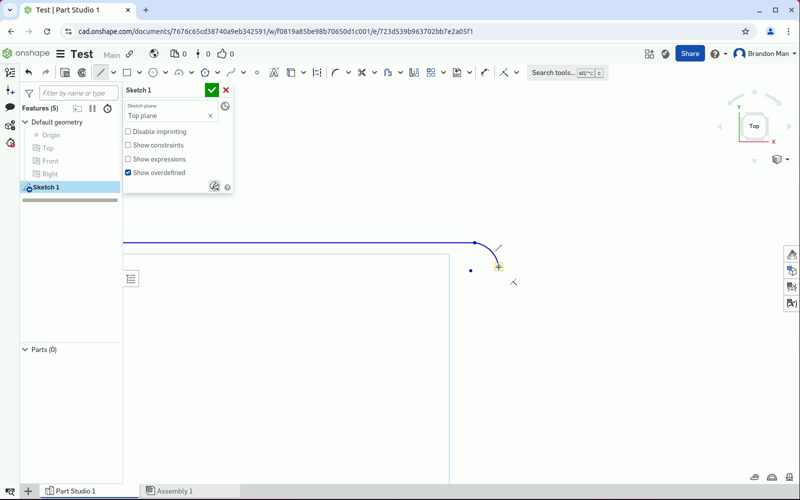
scroll(-6)
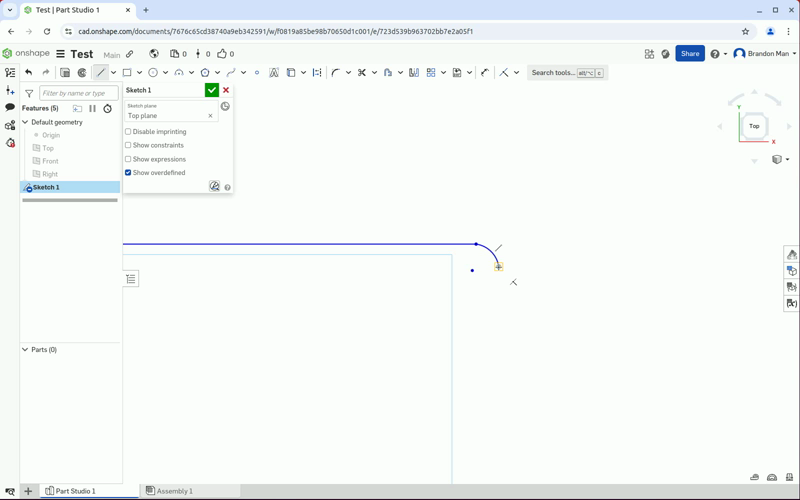
scroll(-6)
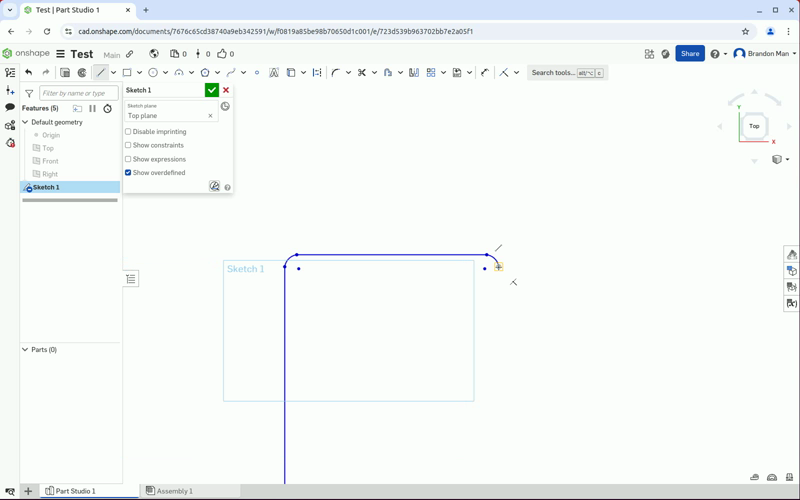
scroll(-6)
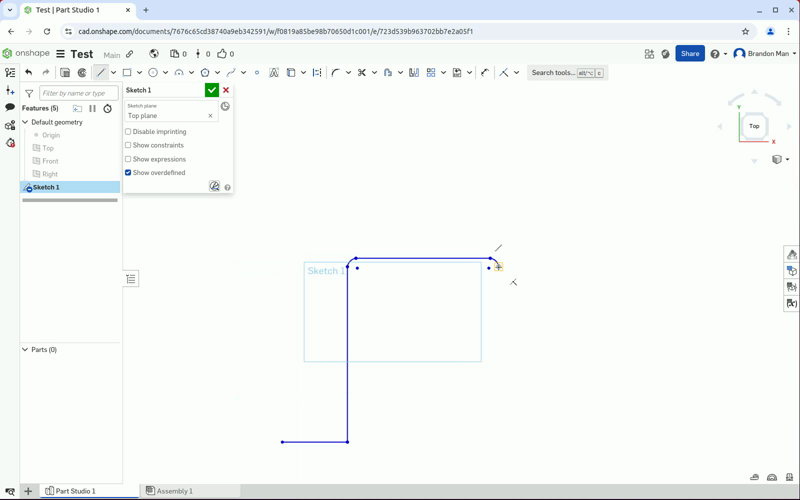
scroll(-6)
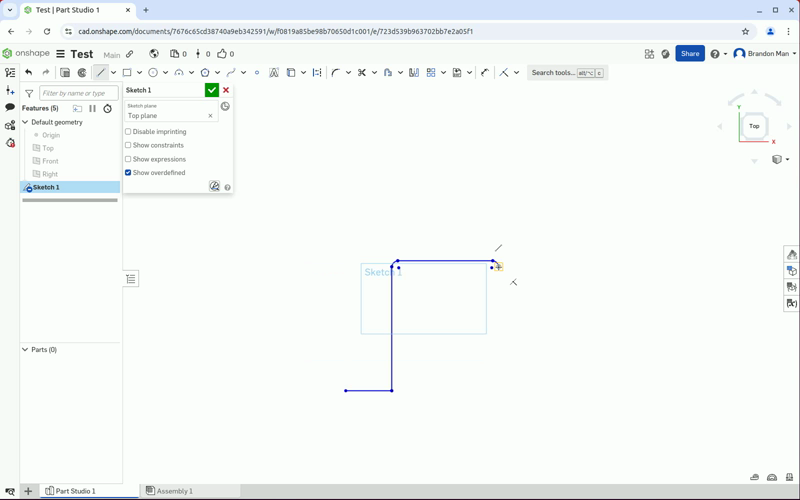
scroll(-6)
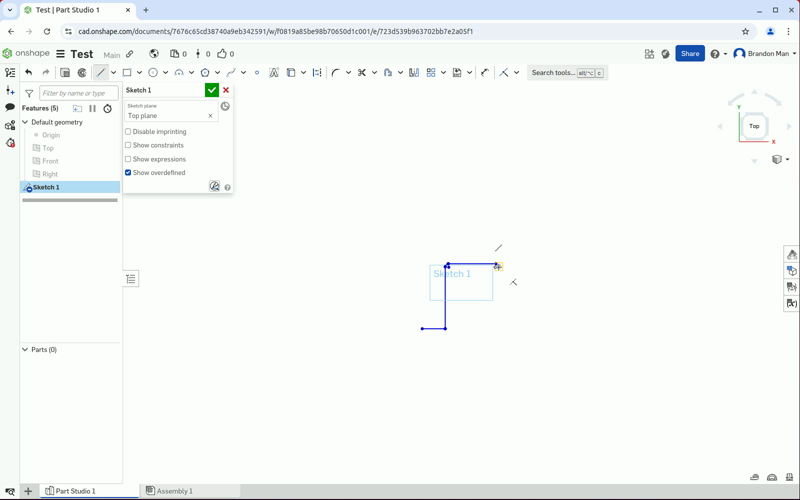
key_down(shift)
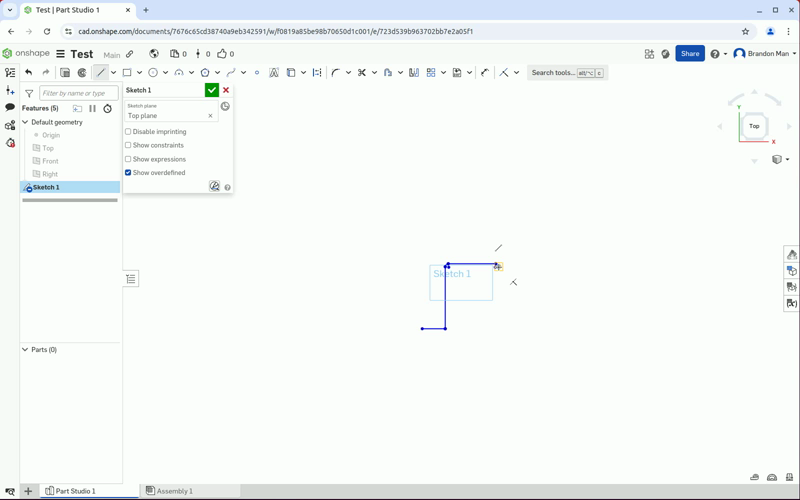
mouse_move(498, 328)
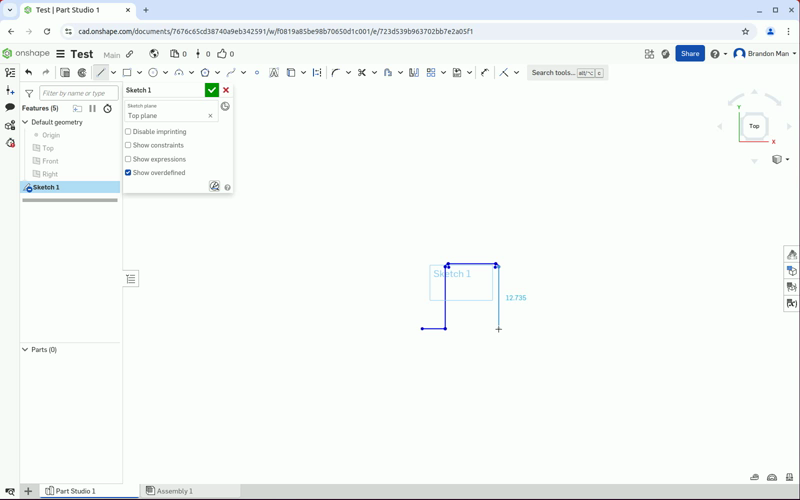
click(498, 328)
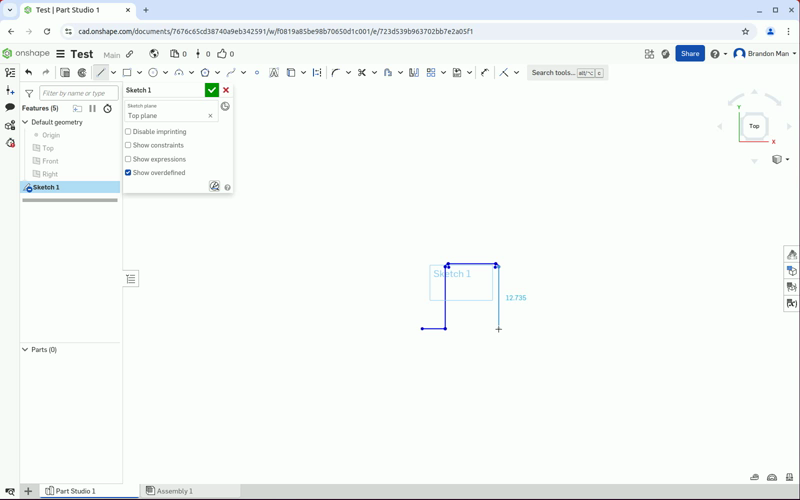
key_up(shift)
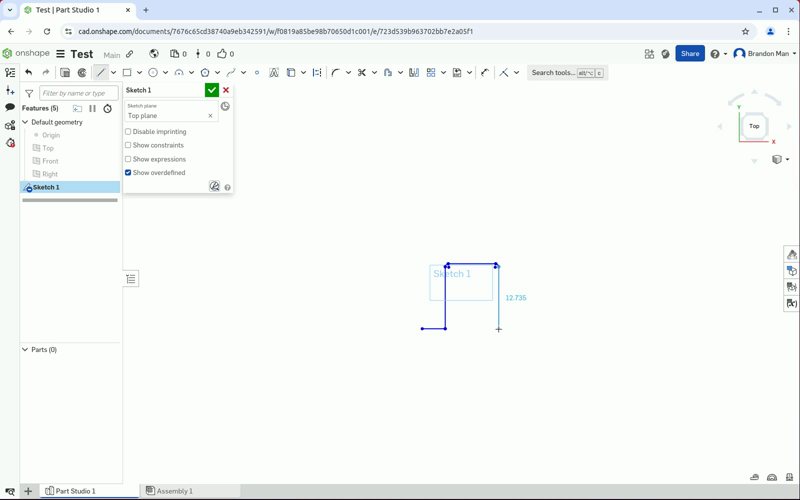
key_down(shift)
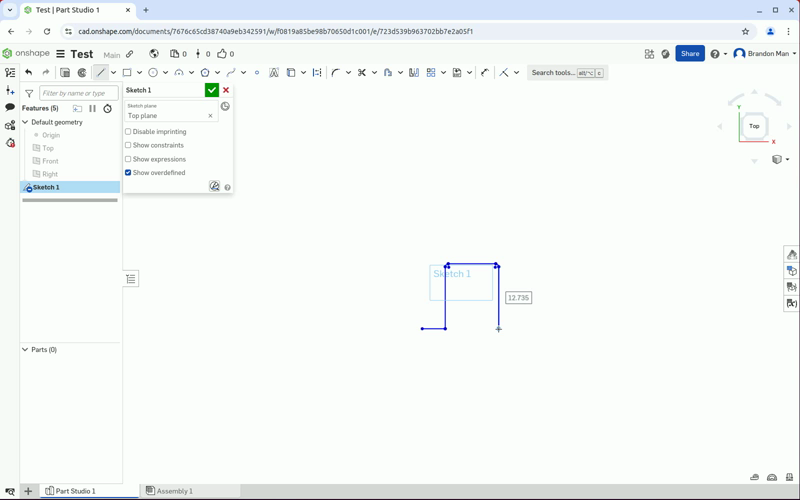
mouse_move(528, 328)
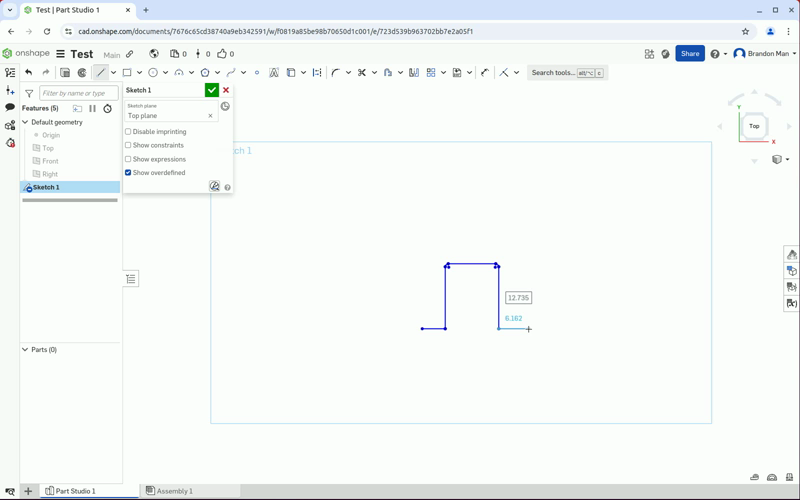
mouse_move(521, 328)
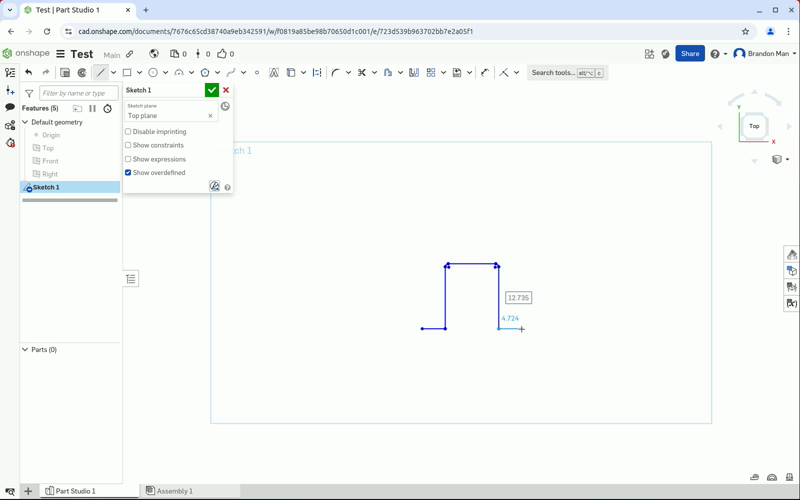
click(521, 328)
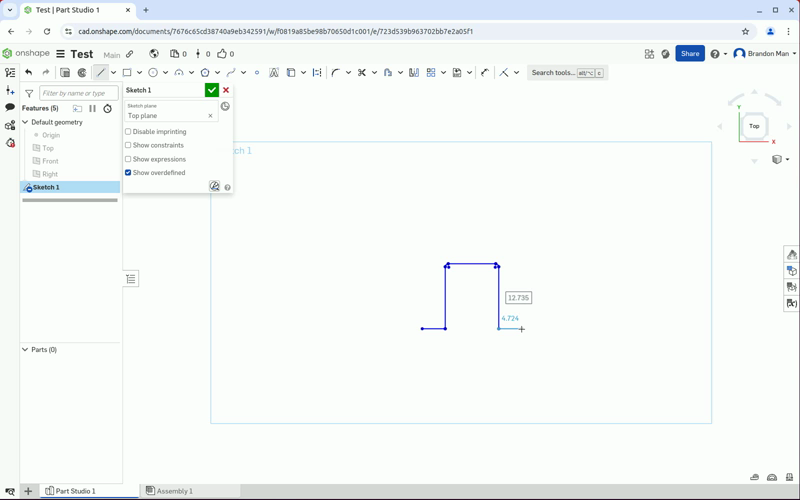
key_up(shift)
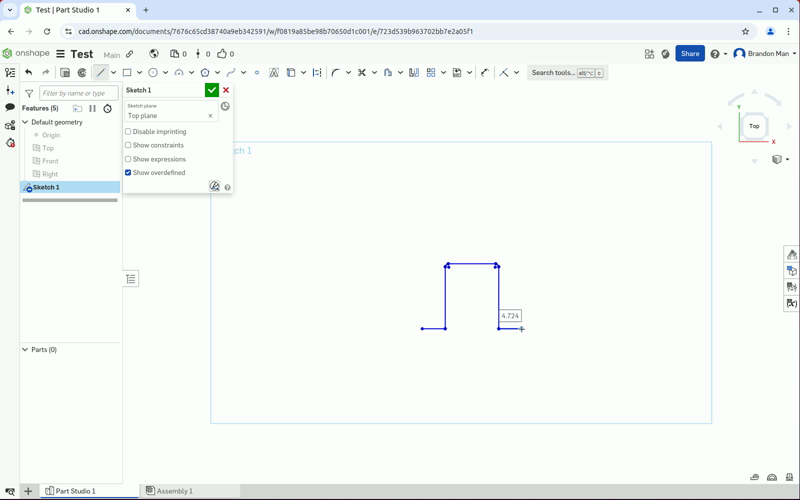
key_down(shift)
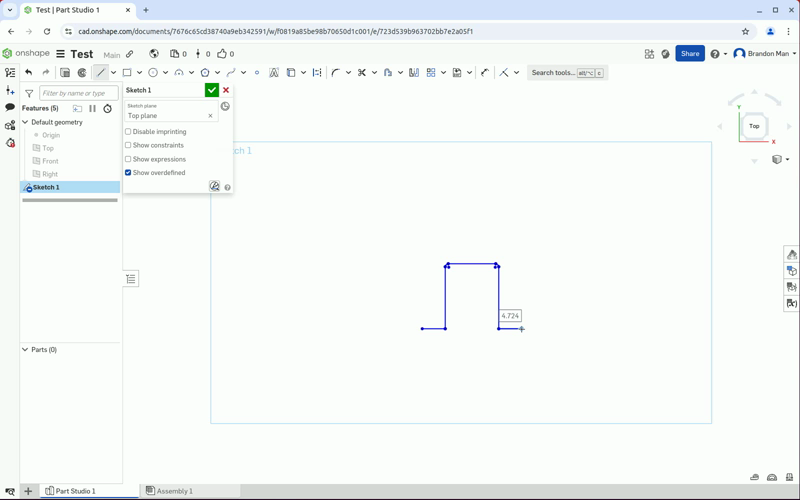
mouse_move(521, 242)
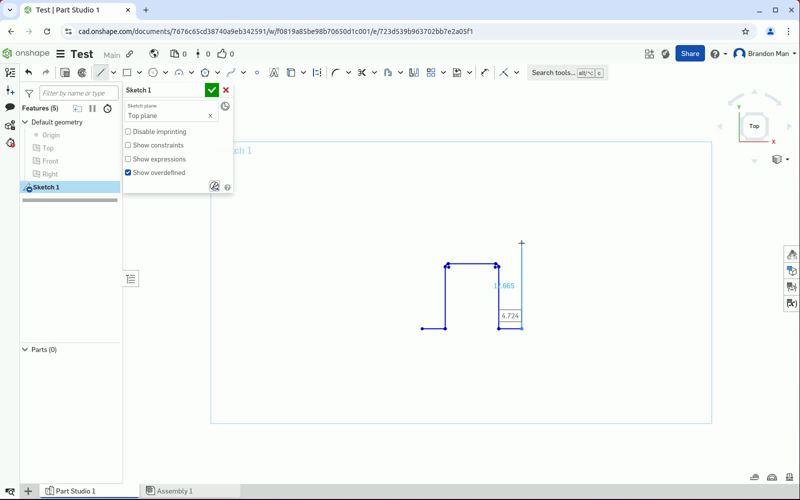
click(521, 242)
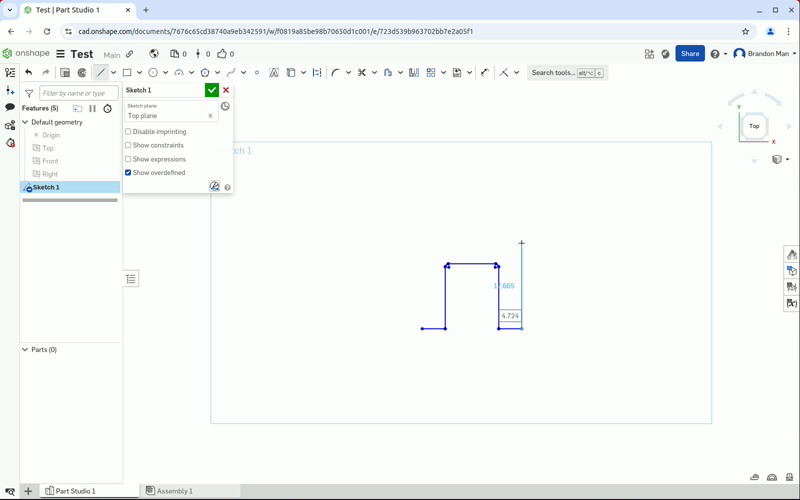
key_up(shift)
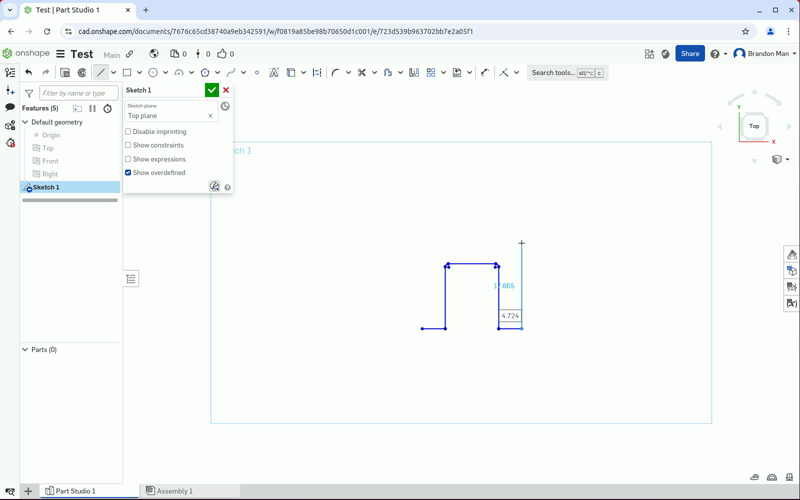
key_down(shift)
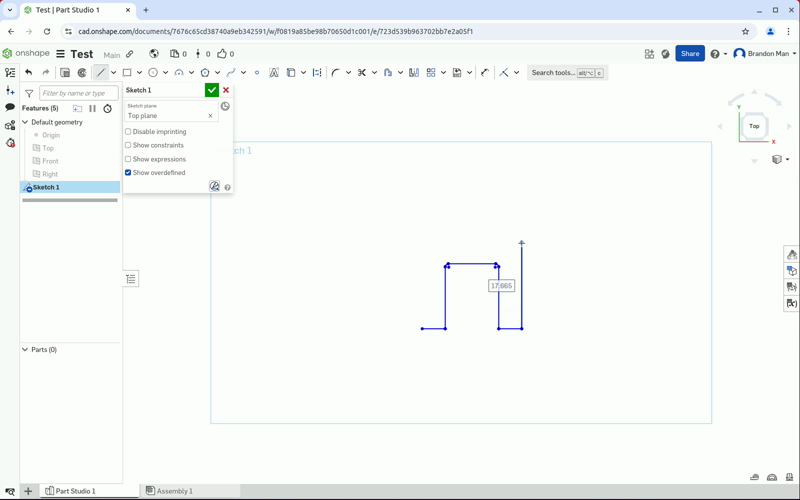
mouse_move(422, 242)
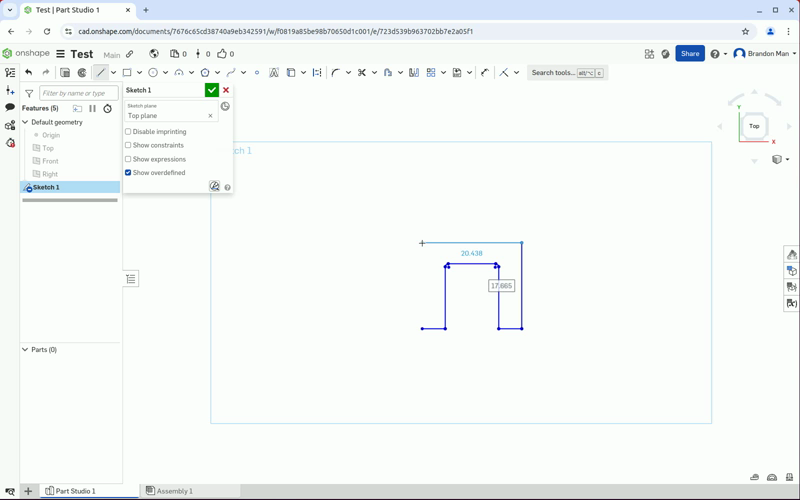
click(422, 242)
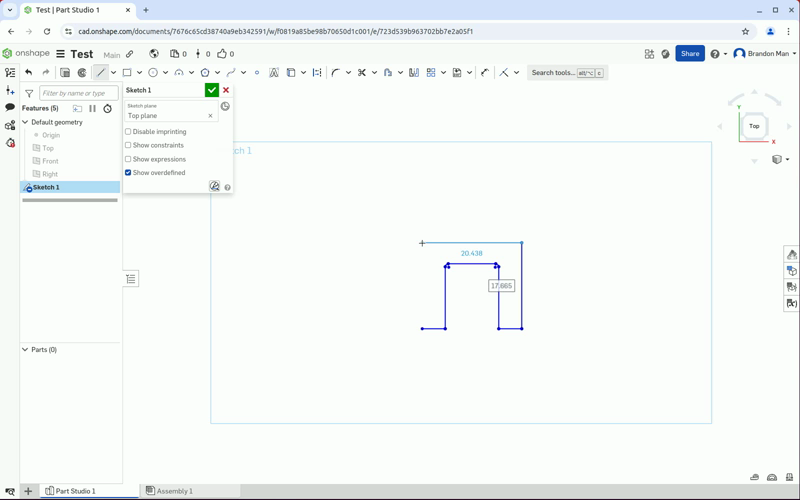
key_up(shift)
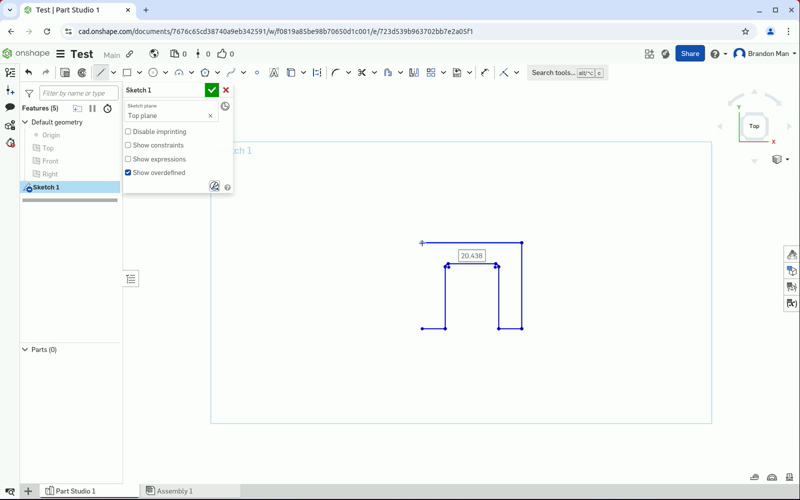
key_down(shift)
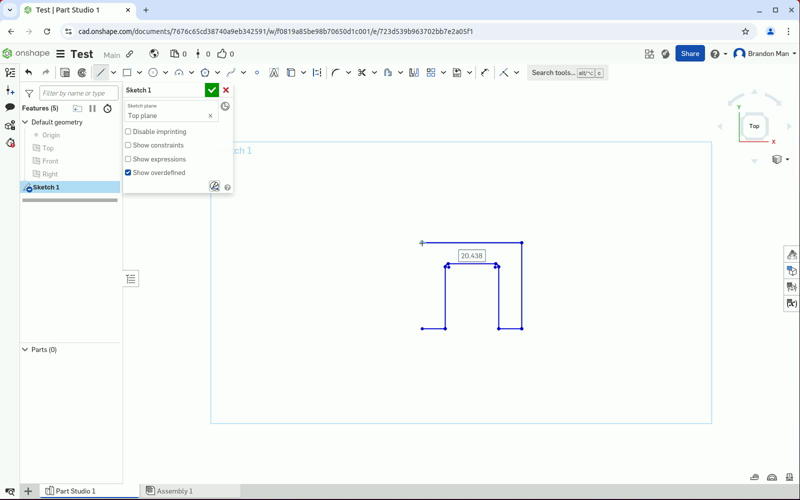
mouse_move(422, 328)
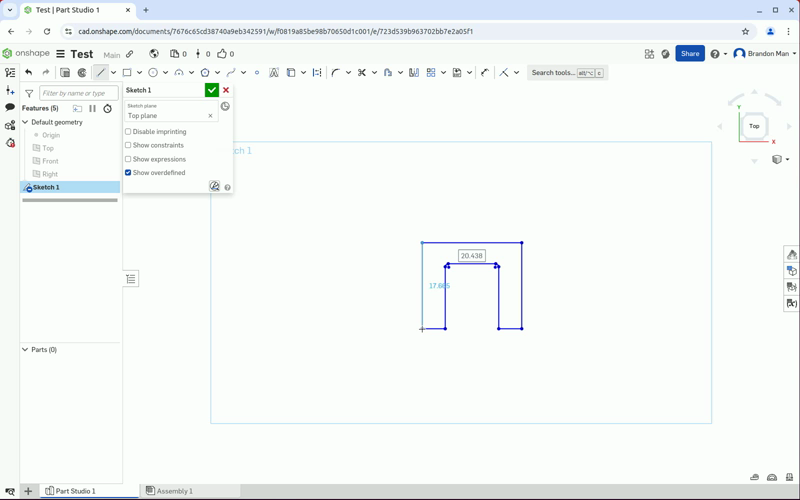
key_up(shift)
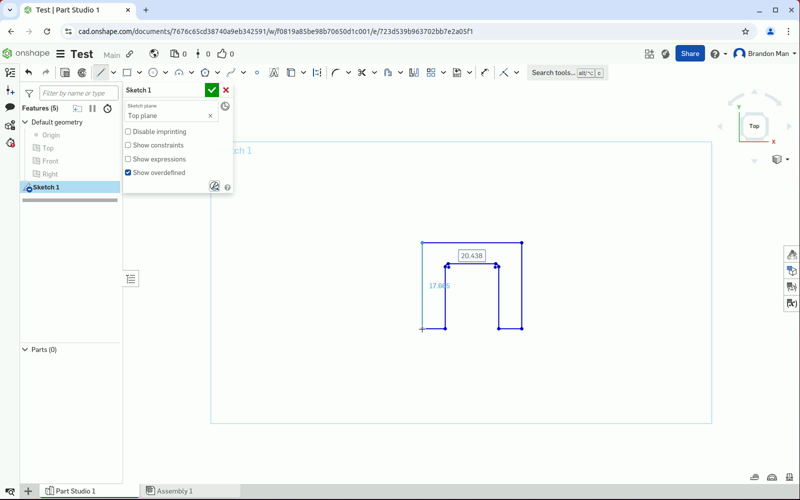
click(422, 328)
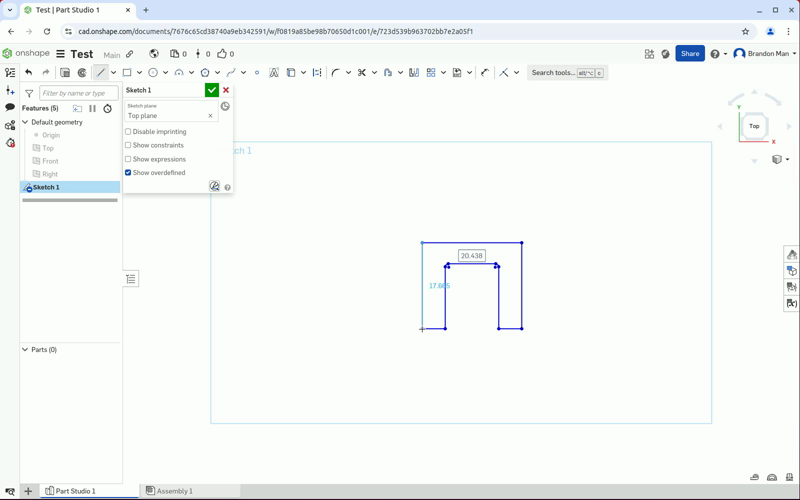
key(esc)
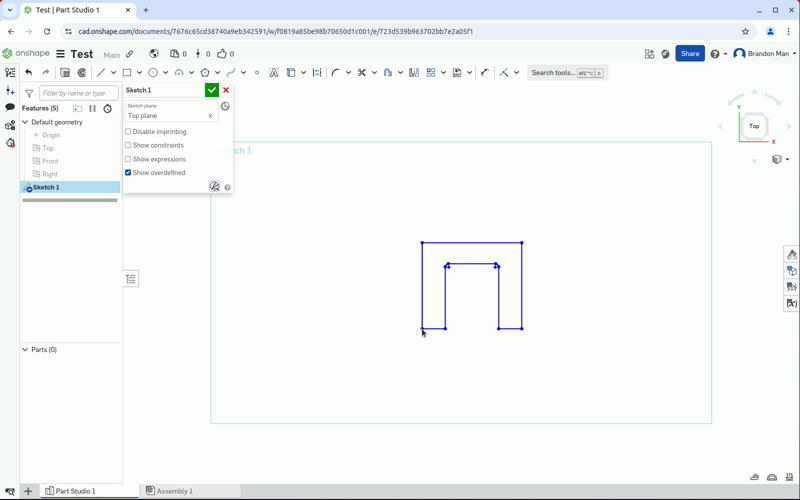
mouse_move(496, 257)
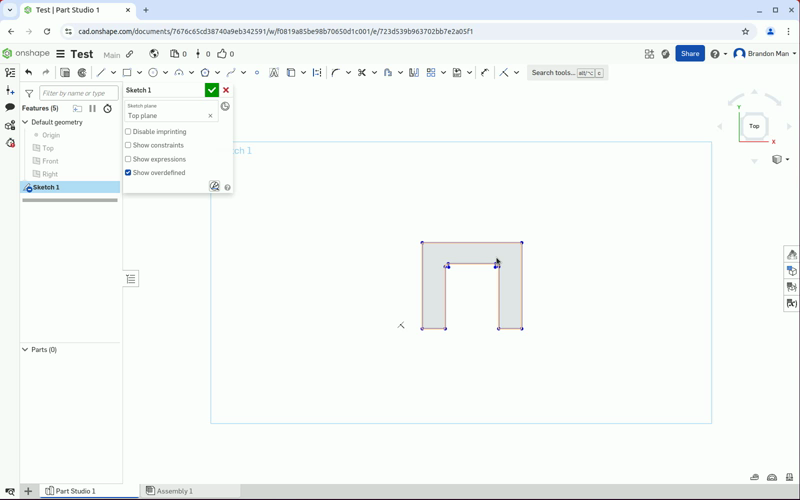
click(496, 257)
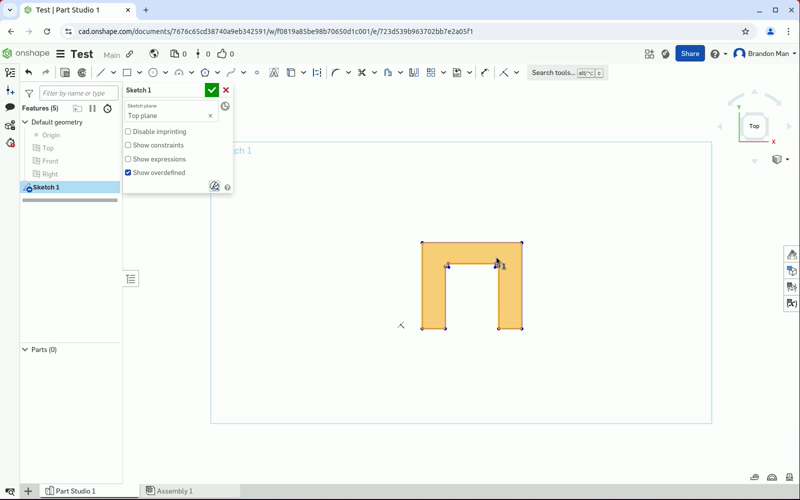
mouse_move(73, 352)
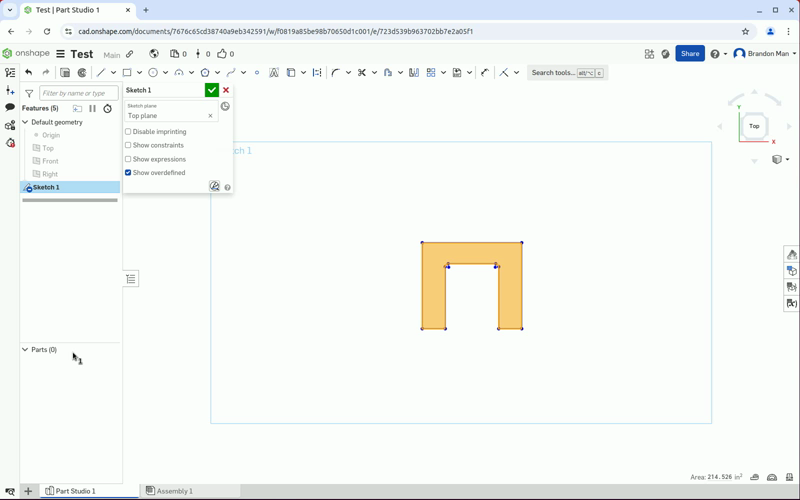
key(shift+y)
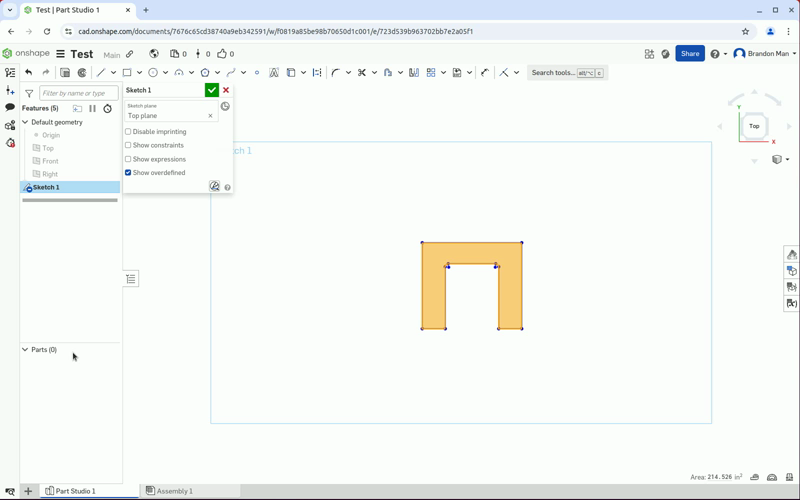
key(shift+e)
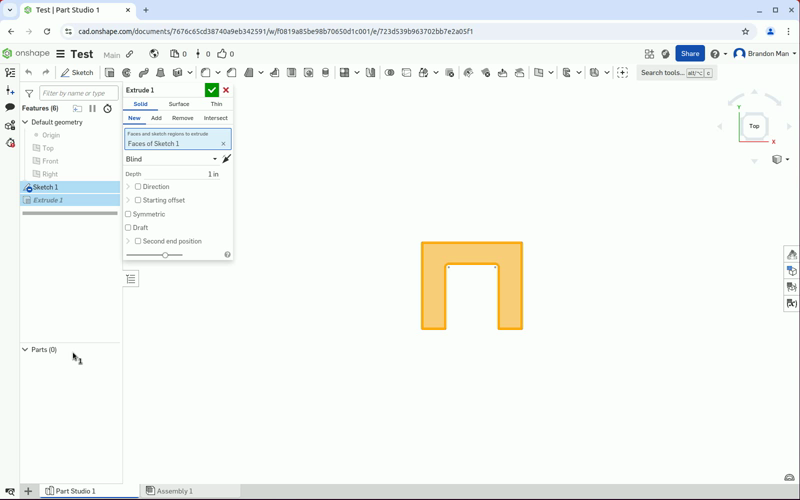
mouse_move(143, 106)
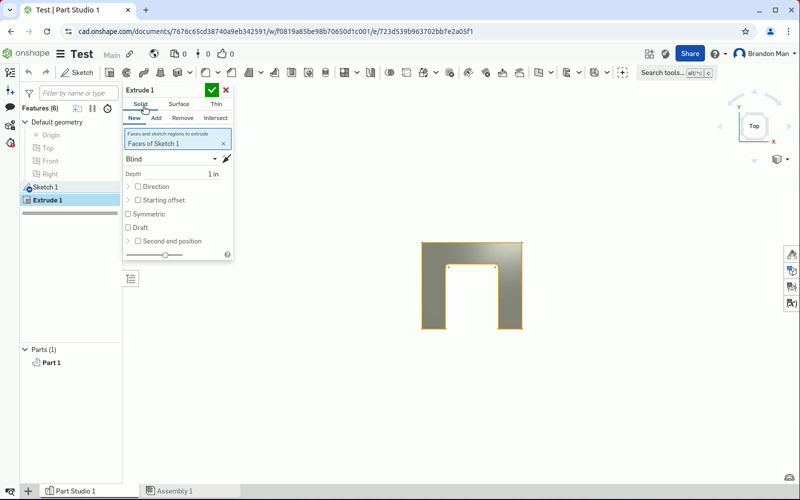
click(143, 106)
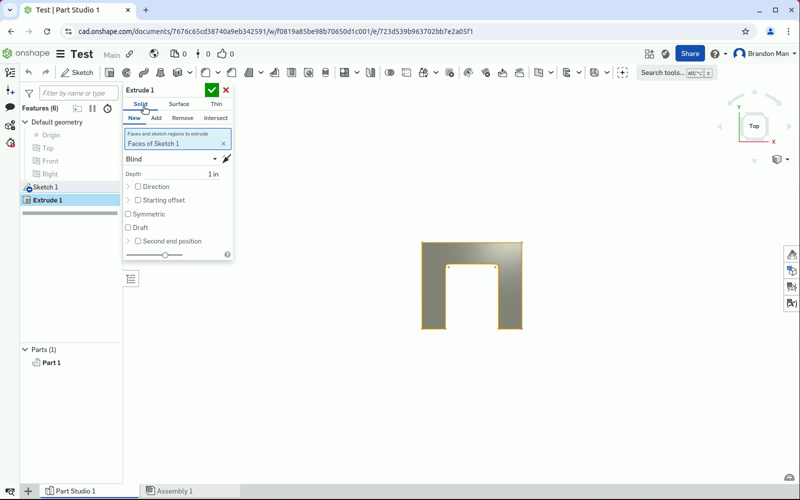
mouse_move(137, 120)
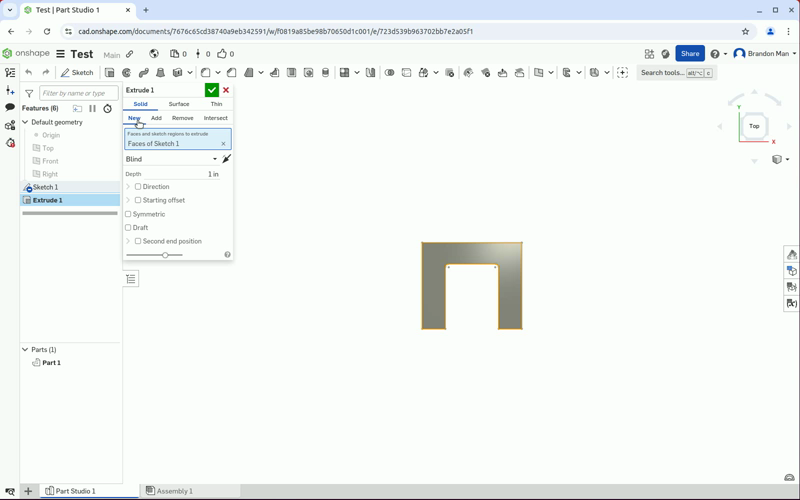
click(137, 120)
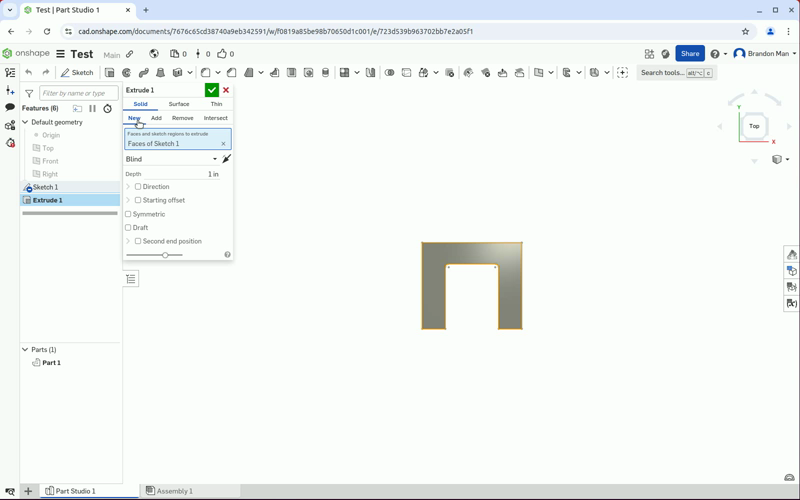
key(tab, 4)
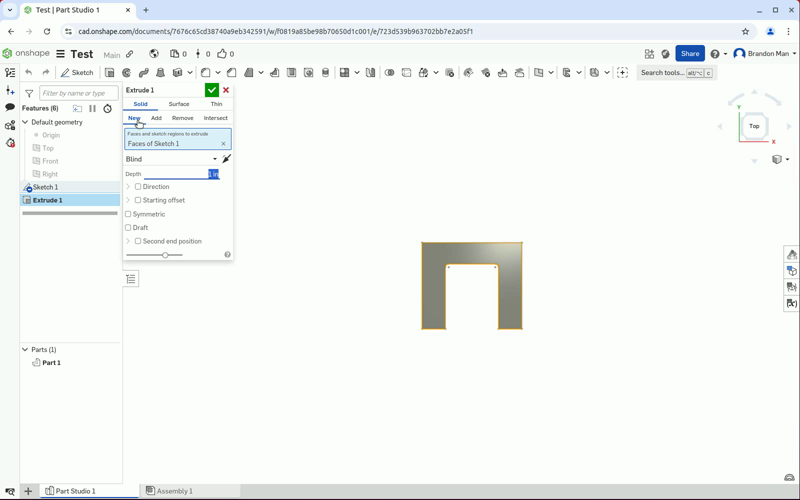
text(0.241)
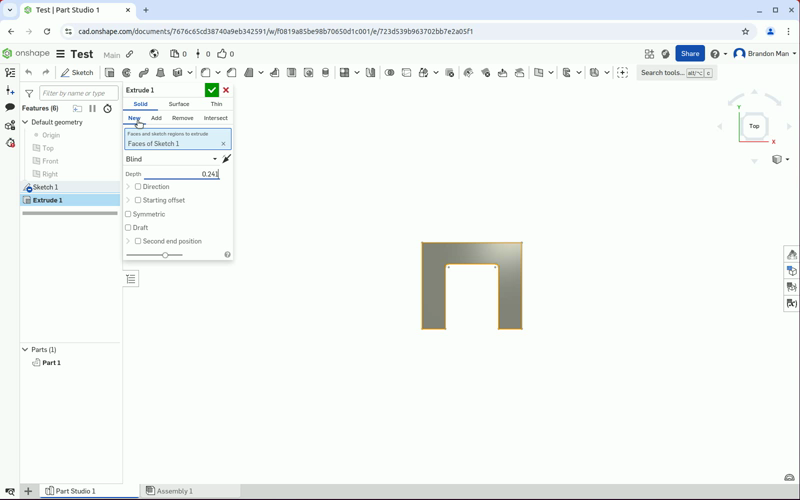
key(enter)
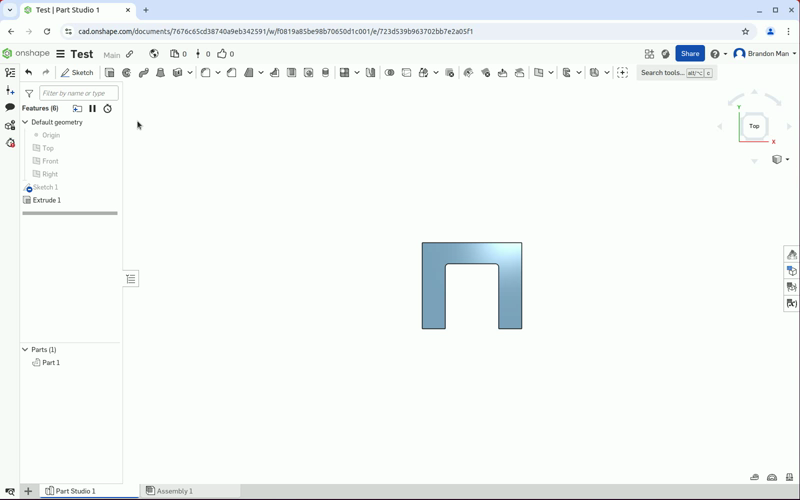
key(shift+h)
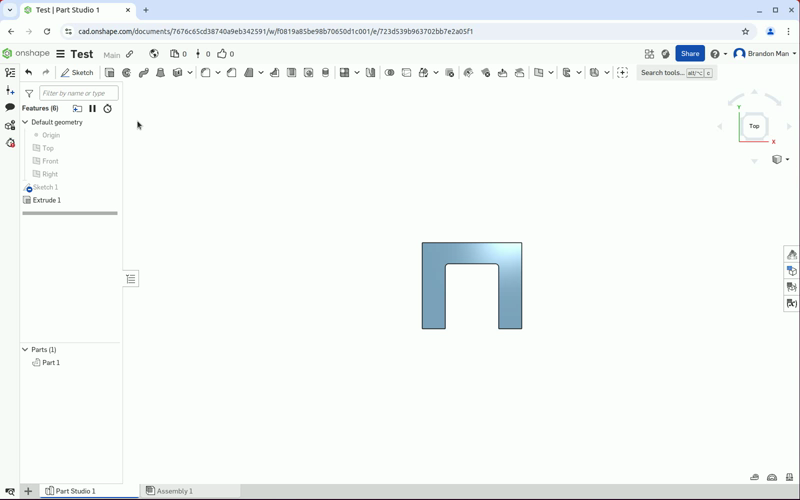
key(shift+h)
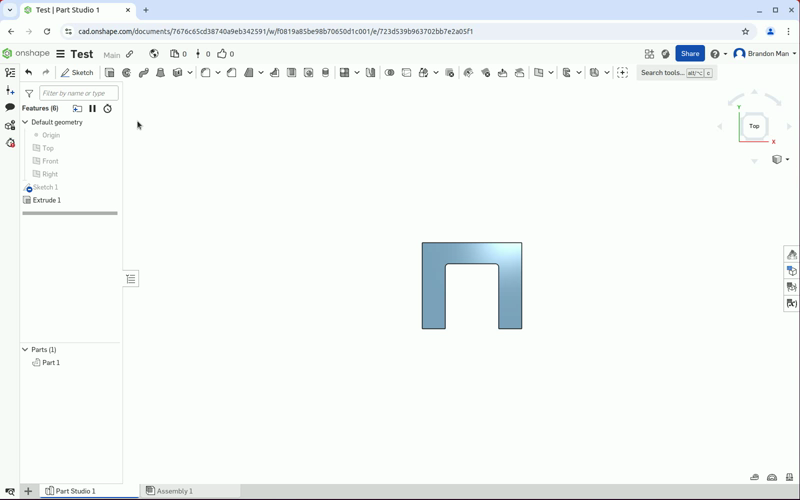
mouse_move(73, 189)
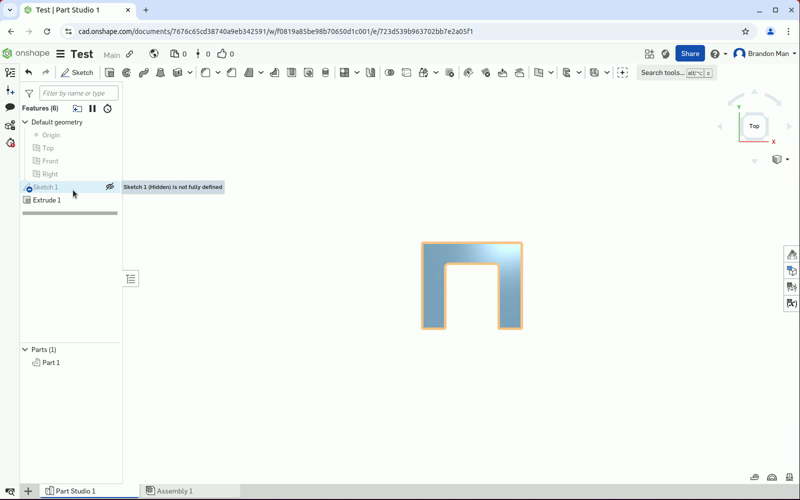
click(73, 189)
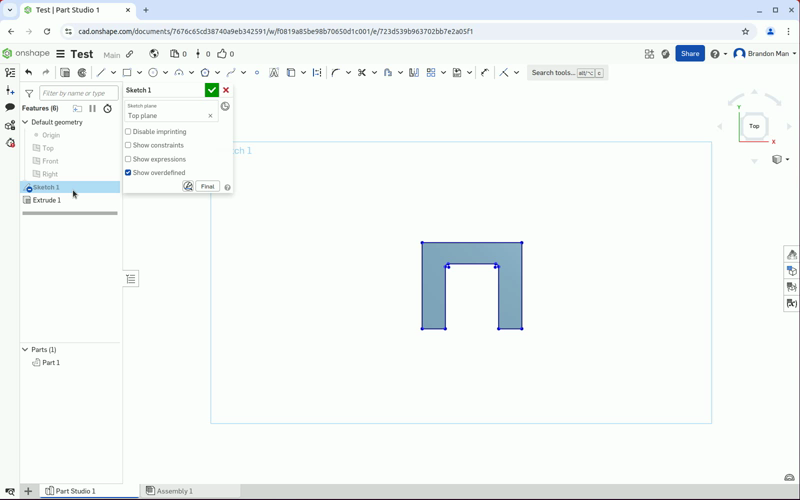
mouse_move(229, 92)
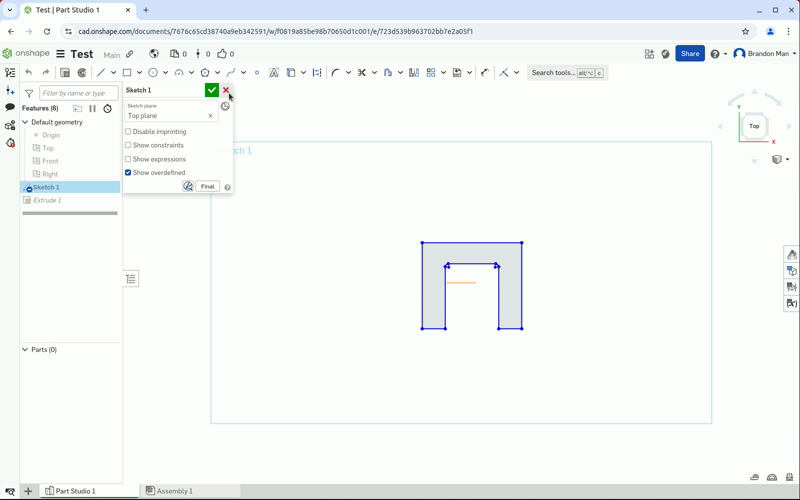
click(229, 92)
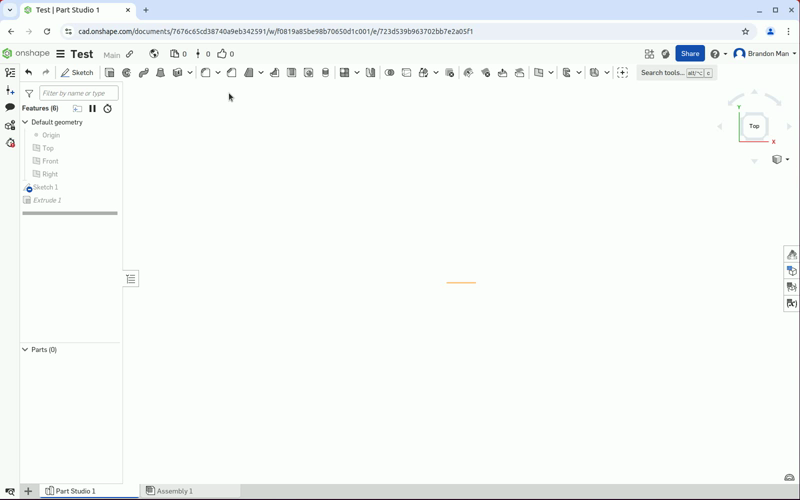
mouse_move(73, 352)
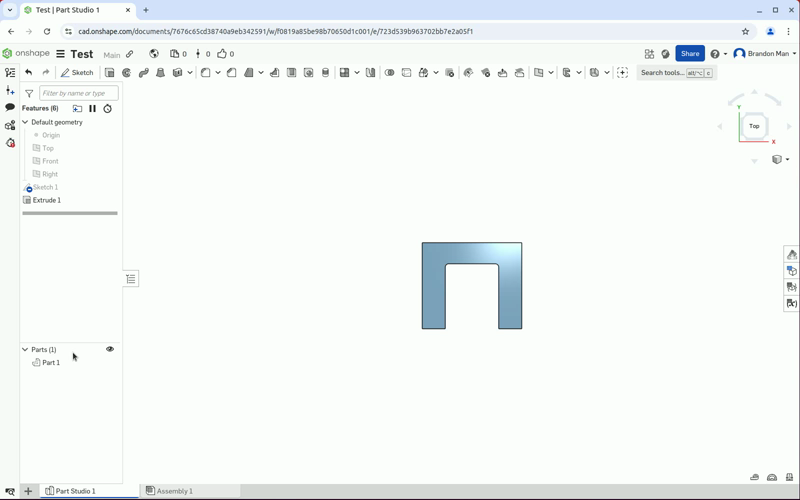
key(y)
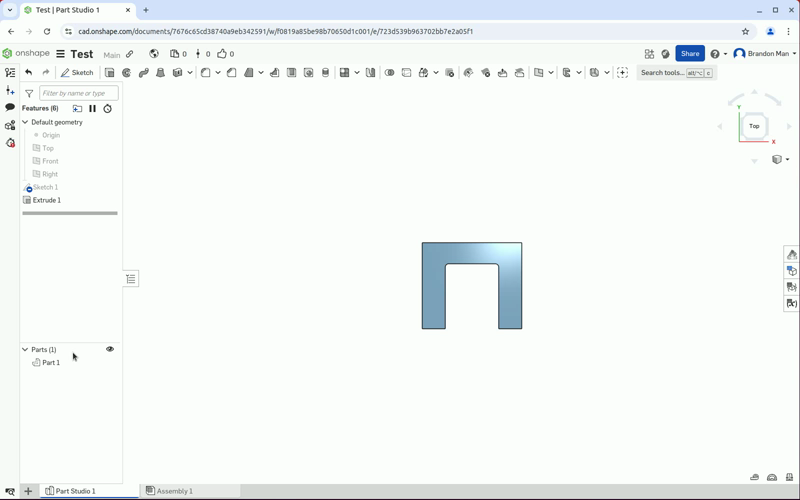
key(shift+p)
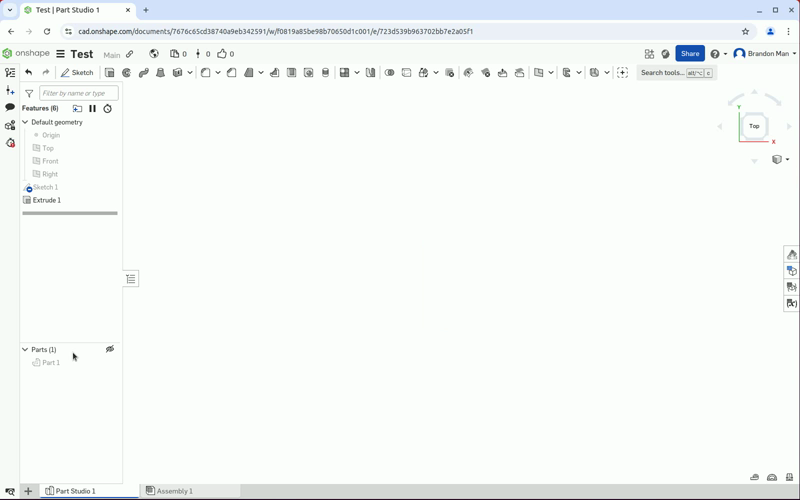
key(space)
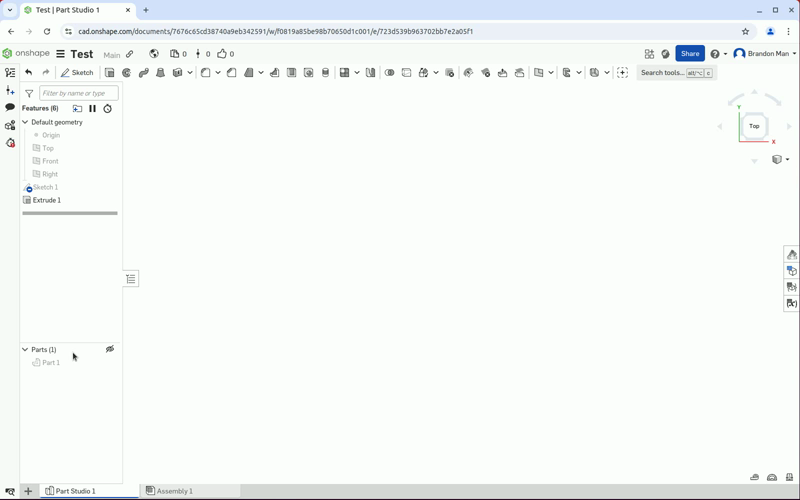
key_down(shift)
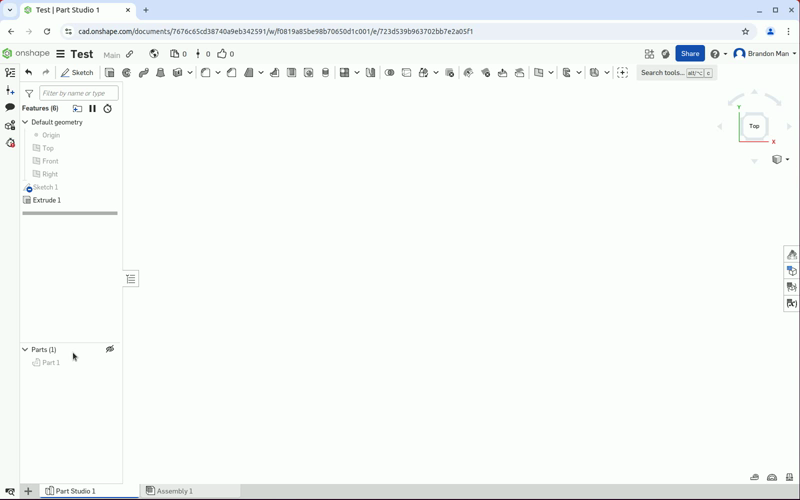
key(up)
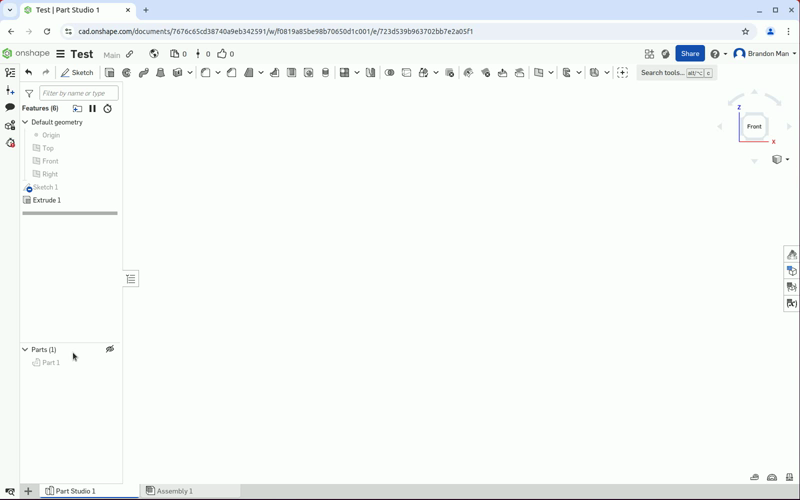
key_up(shift)
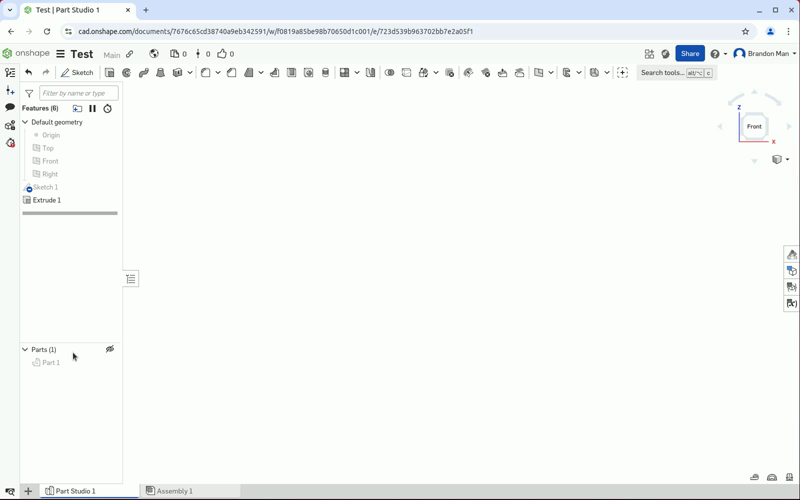
key(space)
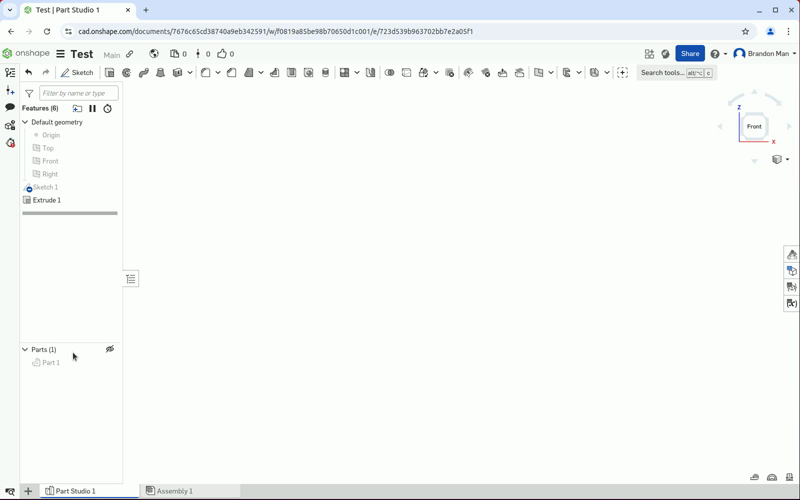
key_down(shift)
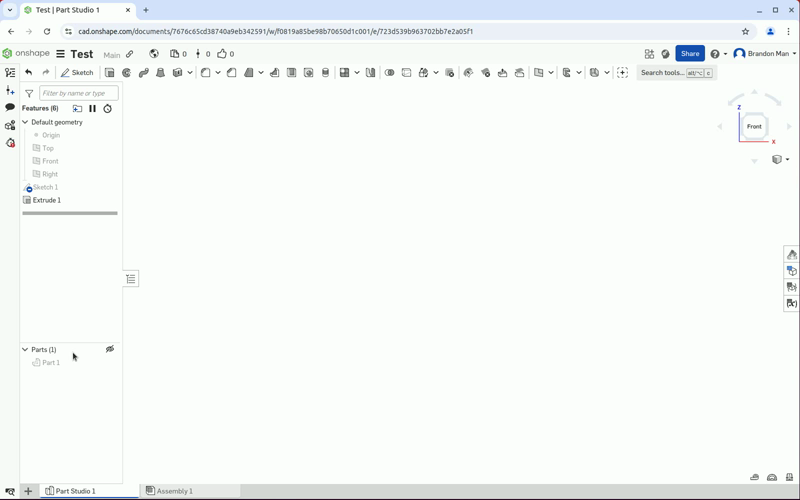
key(left)
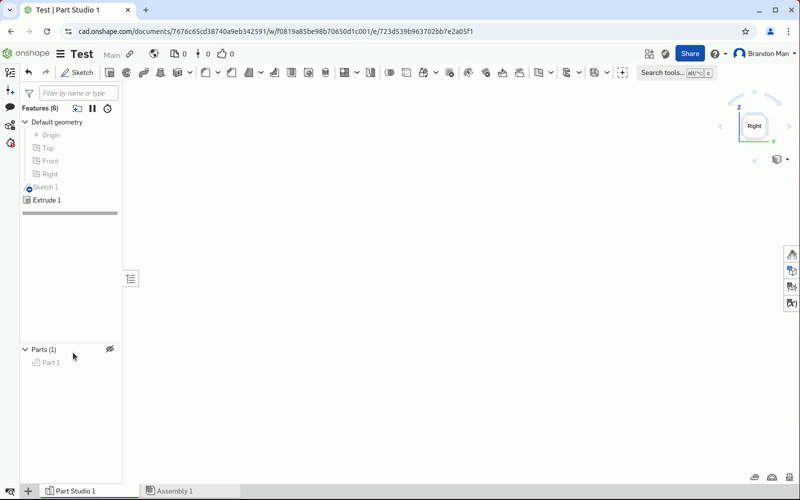
key_up(shift)
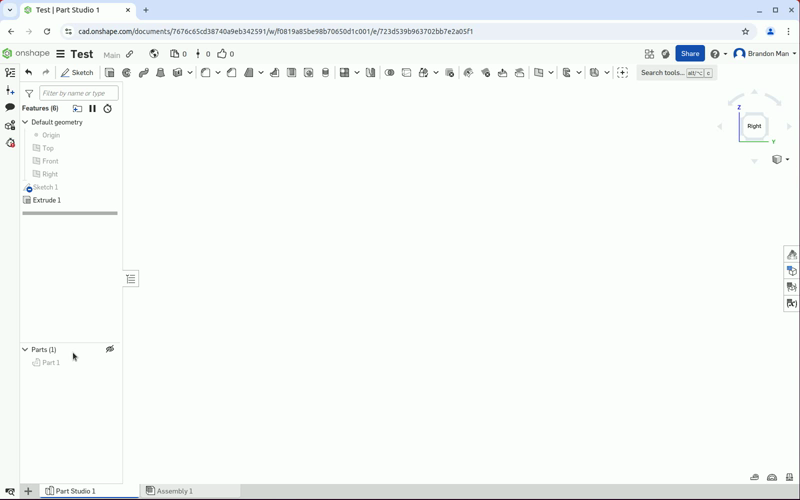
mouse_move(73, 352)
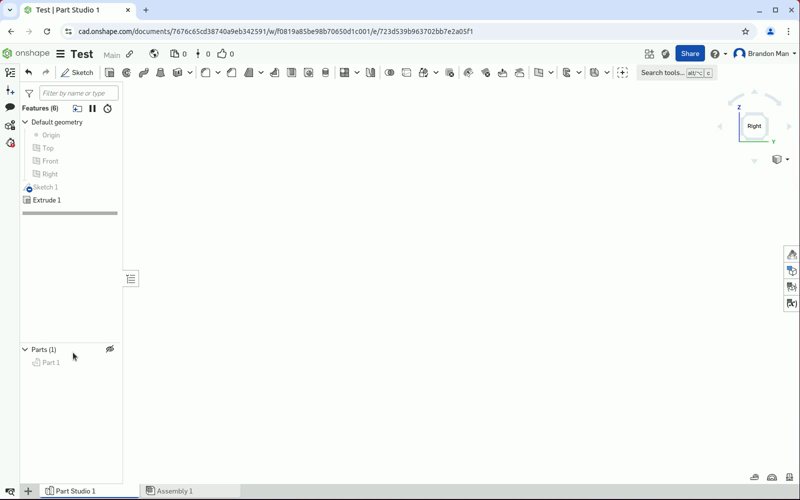
key(shift+y)
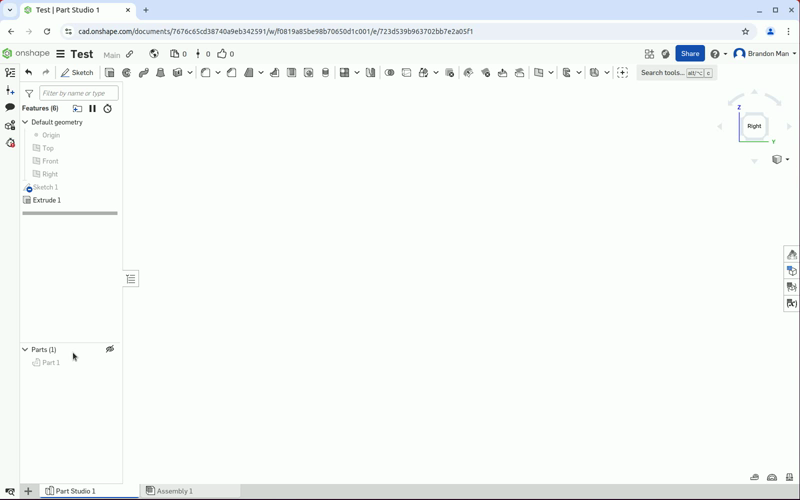
key(shift+s)
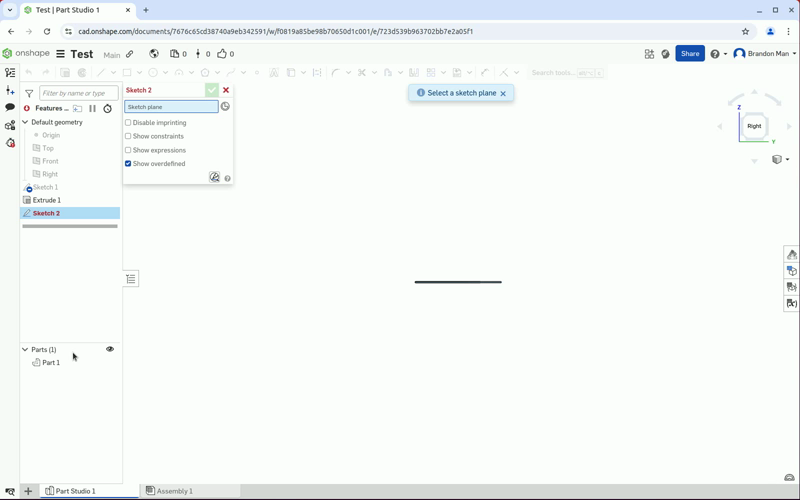
mouse_move(73, 176)
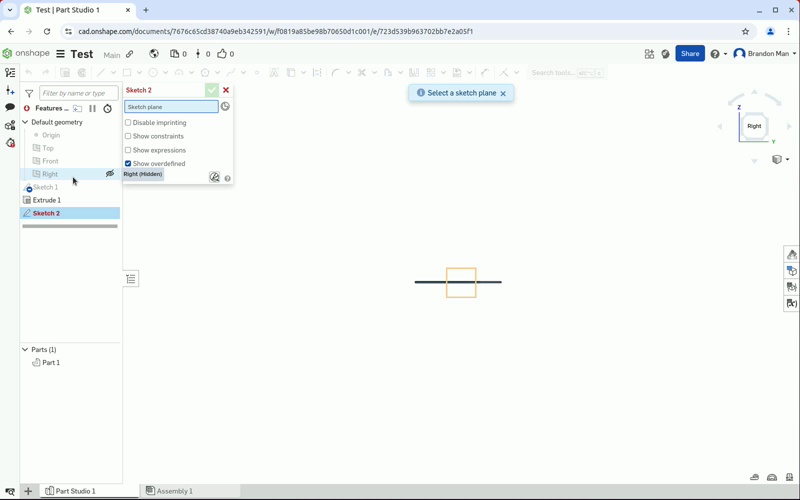
click(73, 176)
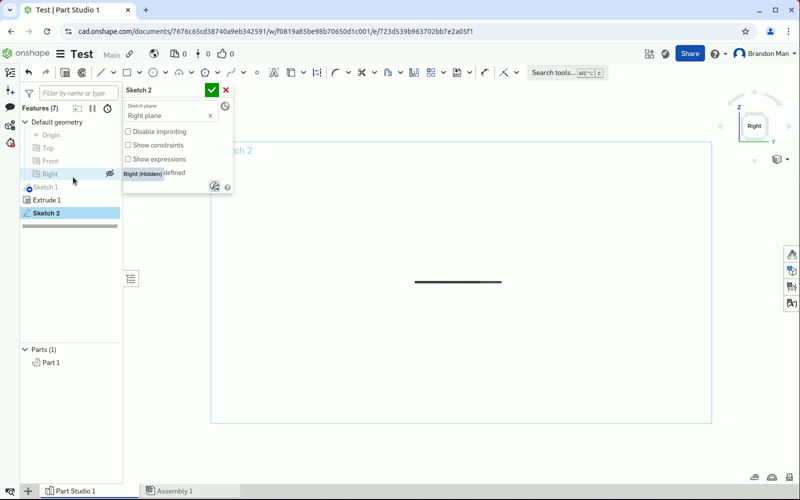
mouse_move(73, 352)
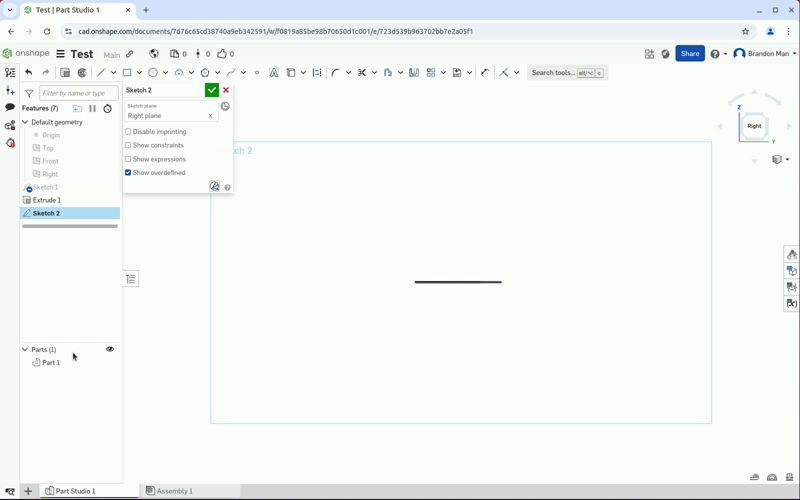
key(y)
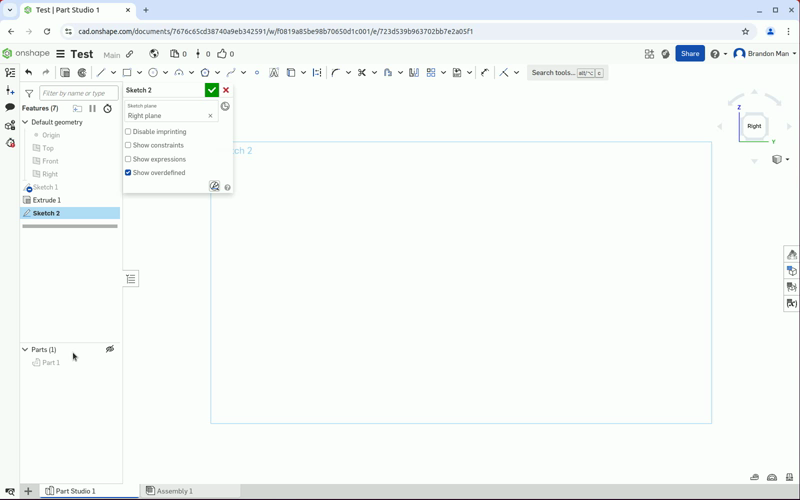
key(l)
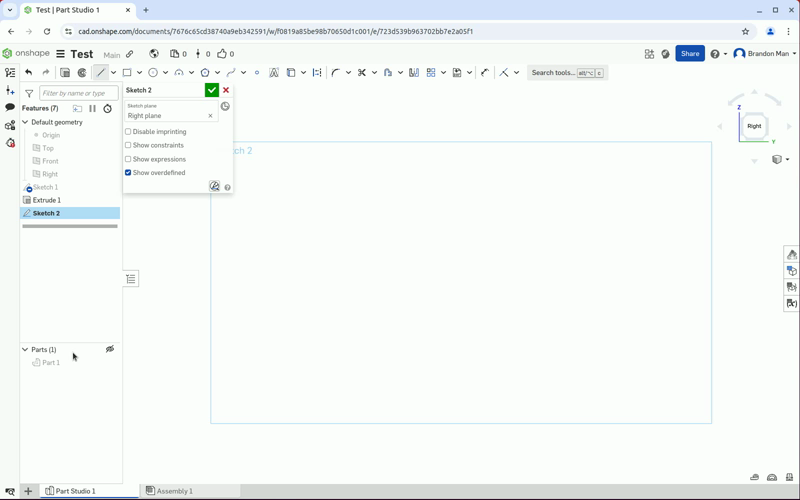
key_down(shift)
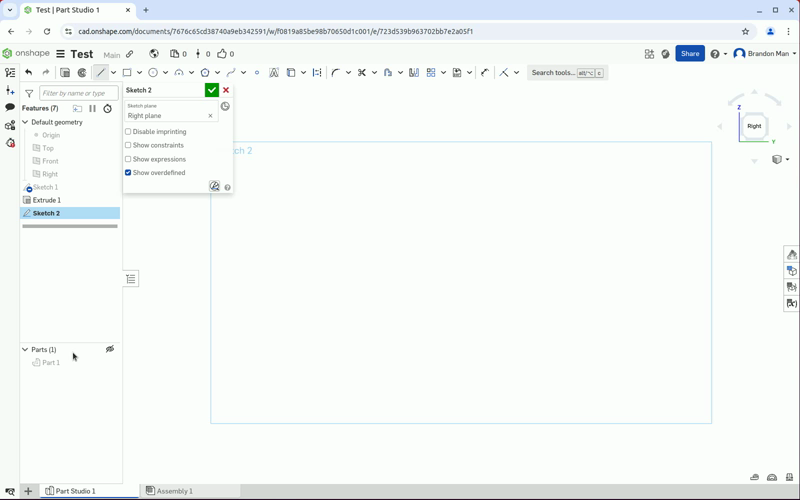
mouse_move(412, 273)
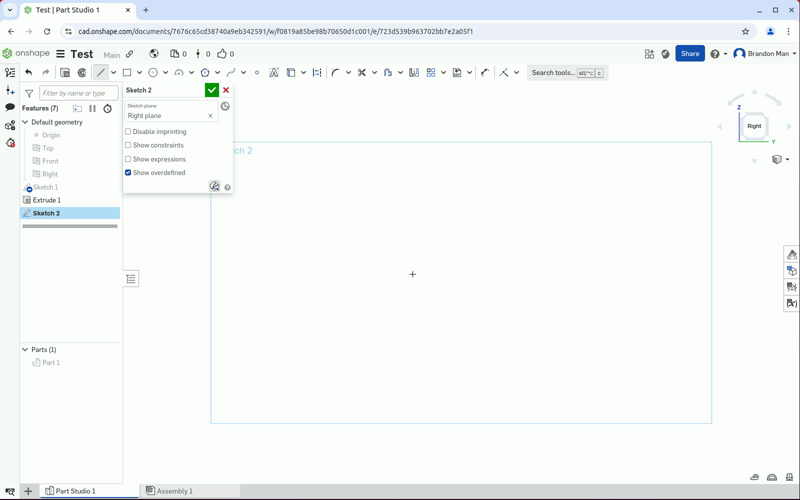
click(412, 273)
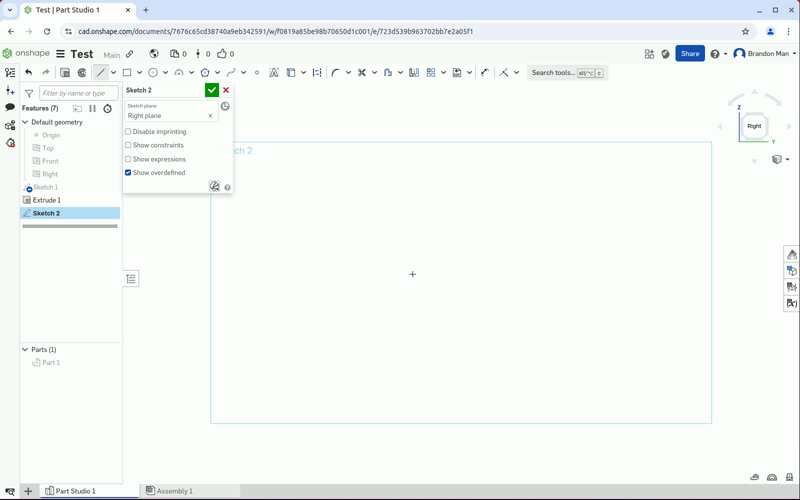
key_up(shift)
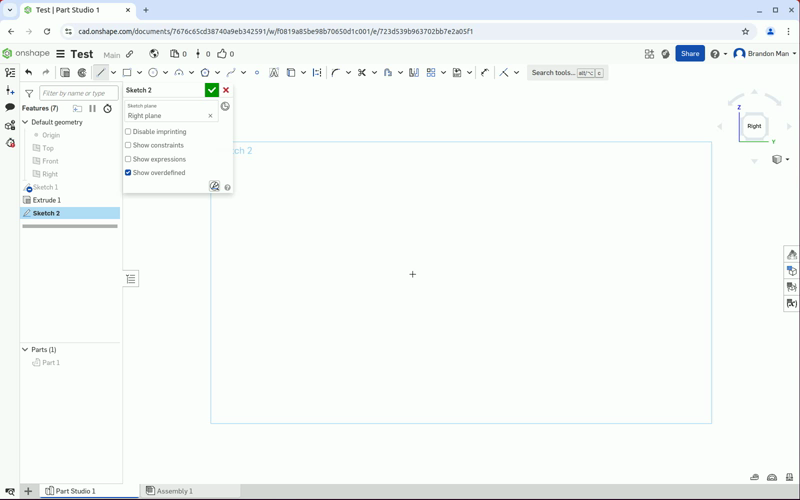
key_down(shift)
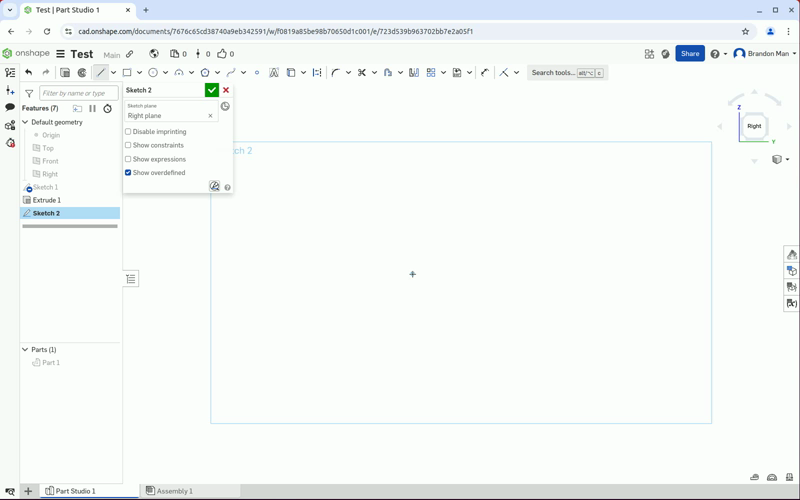
mouse_move(497, 273)
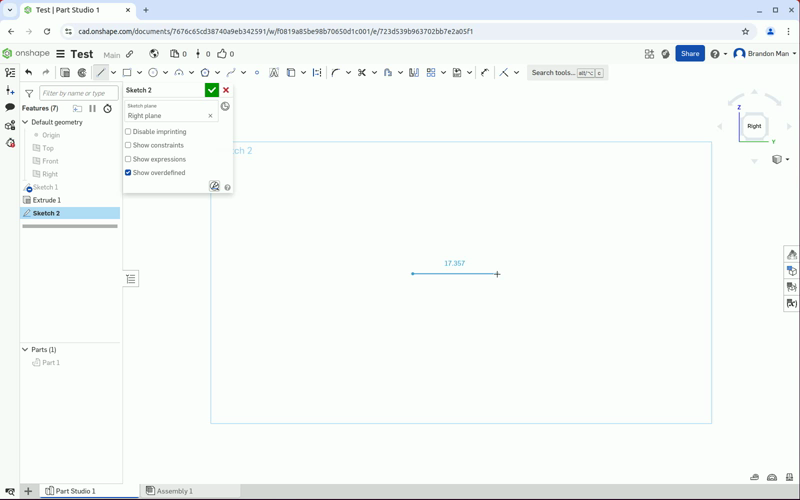
click(497, 273)
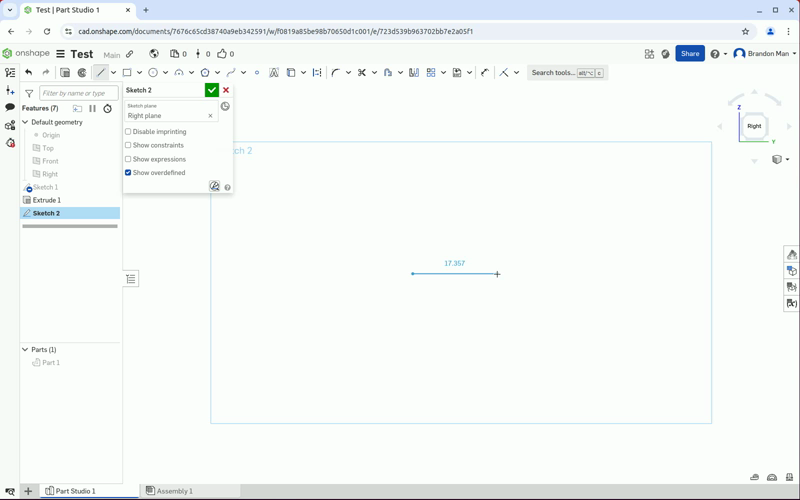
key_up(shift)
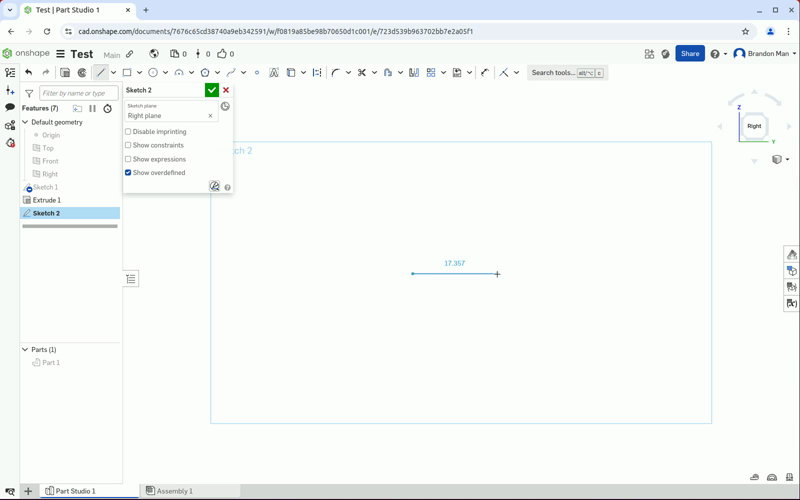
key_down(shift)
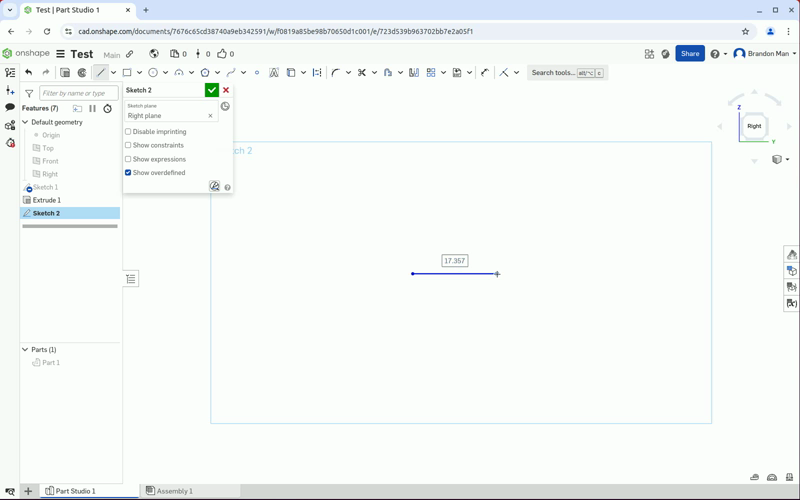
mouse_move(527, 273)
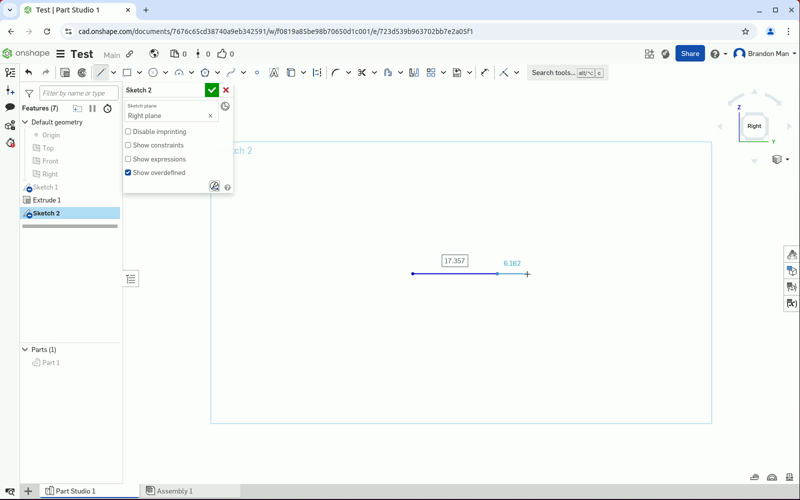
mouse_move(497, 246)
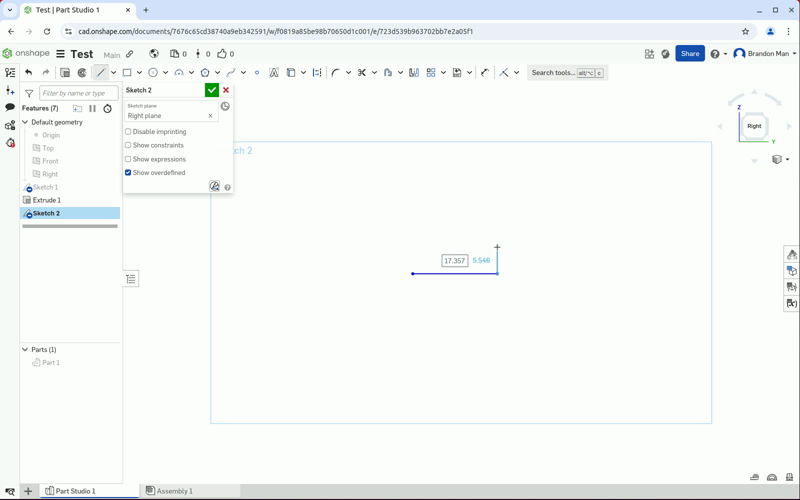
click(497, 246)
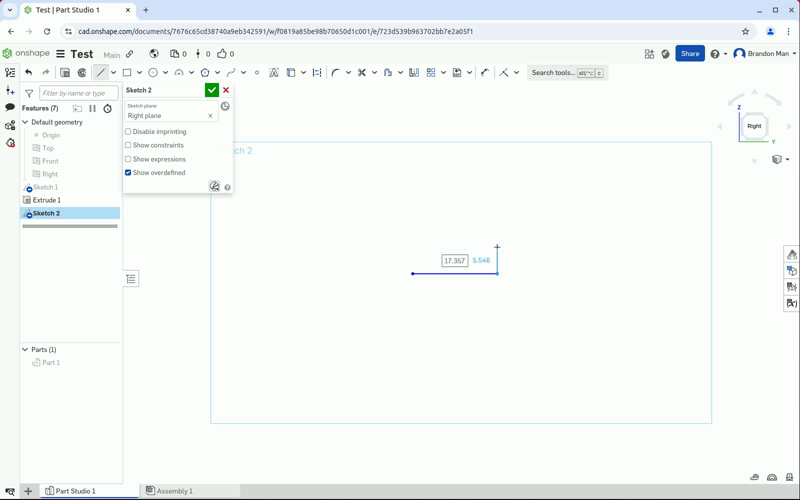
key_up(shift)
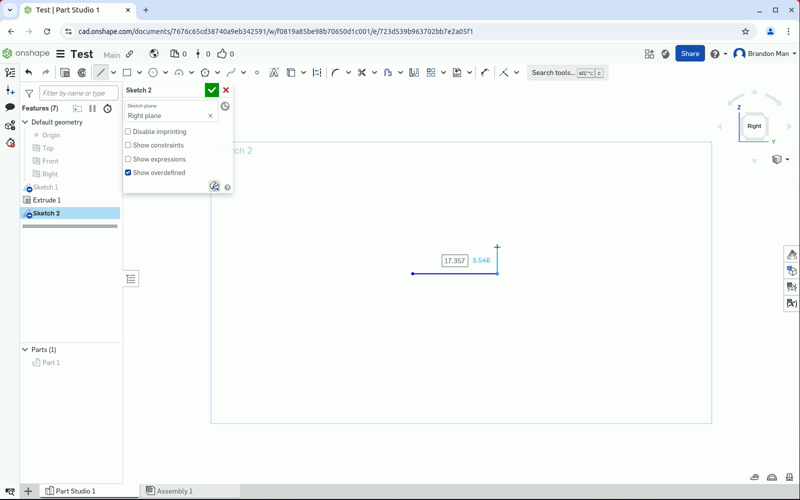
key_down(shift)
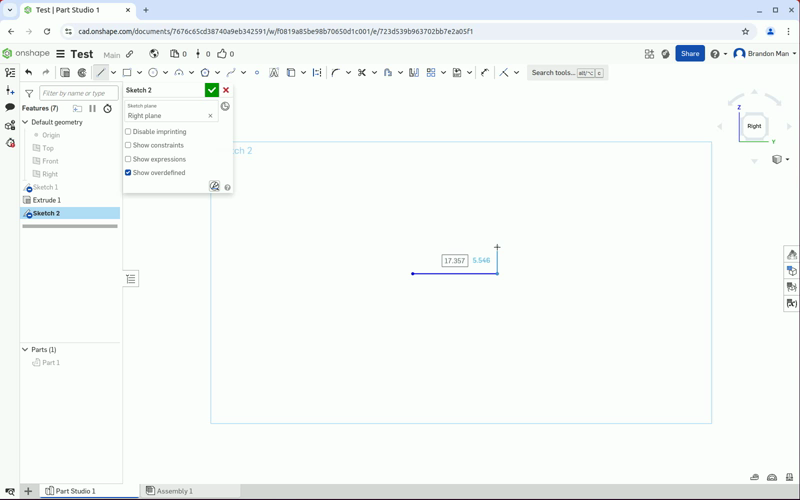
mouse_move(412, 246)
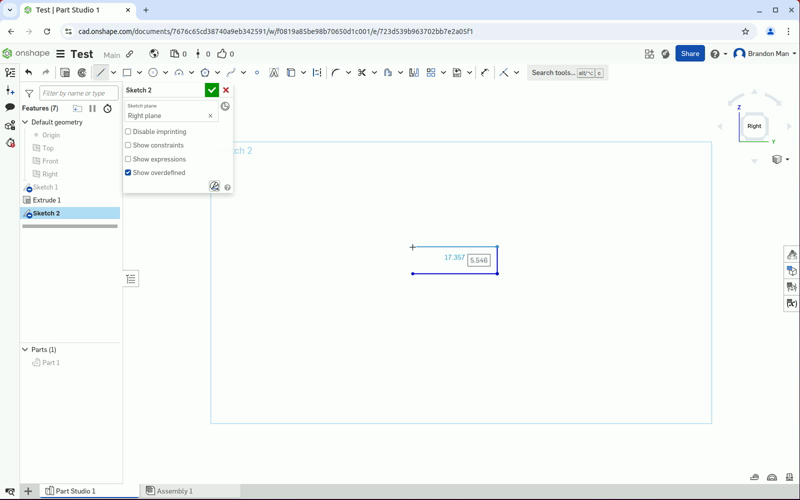
click(412, 246)
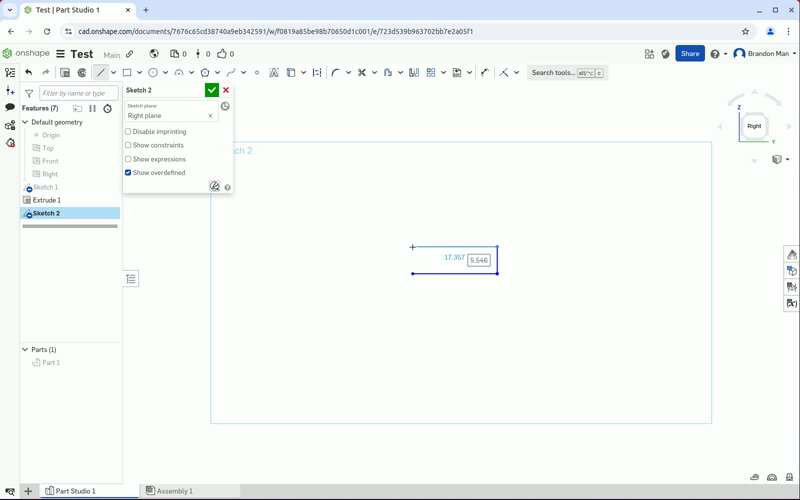
key_up(shift)
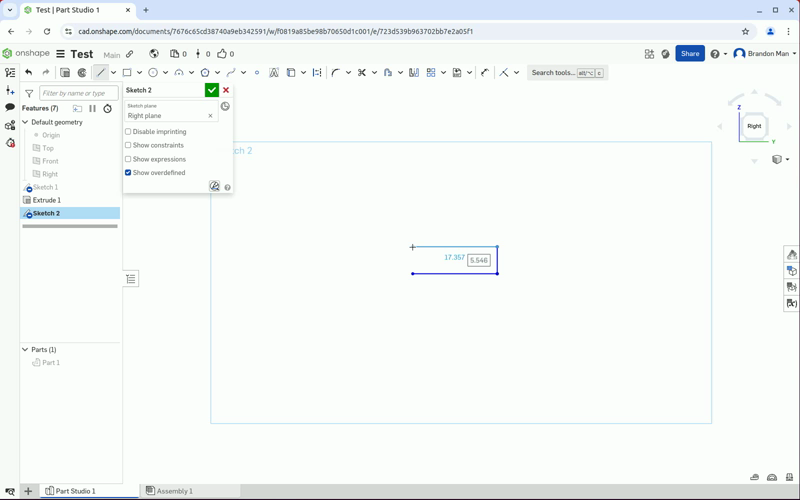
mouse_move(442, 246)
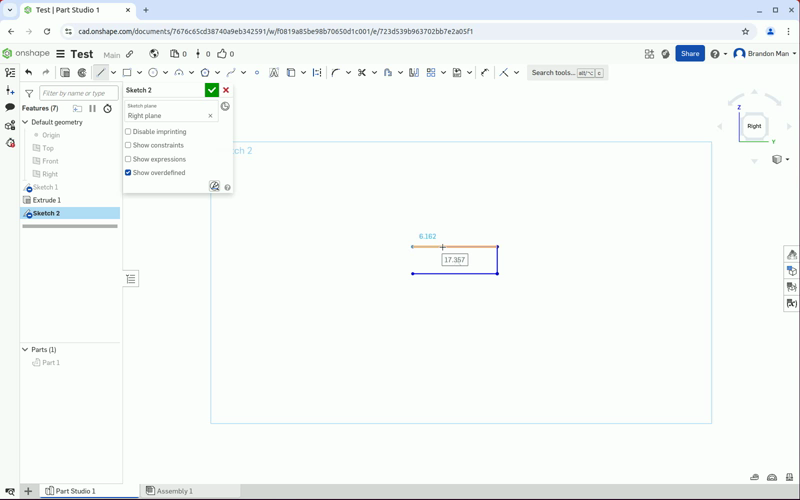
key_down(shift)
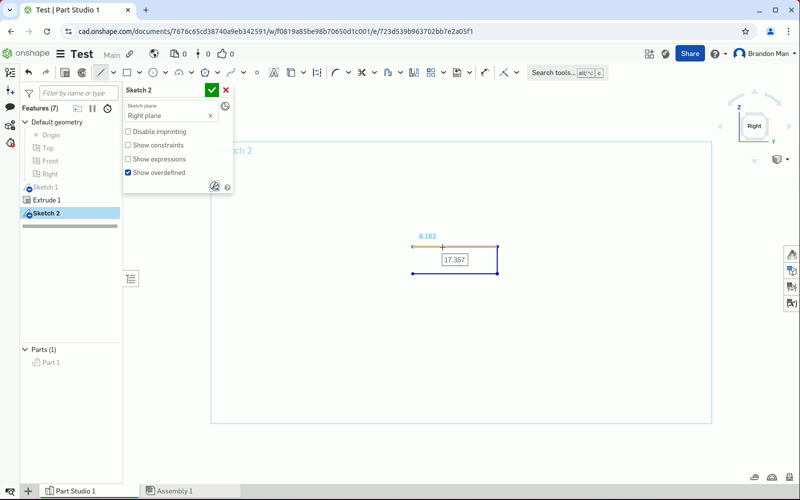
mouse_move(412, 273)
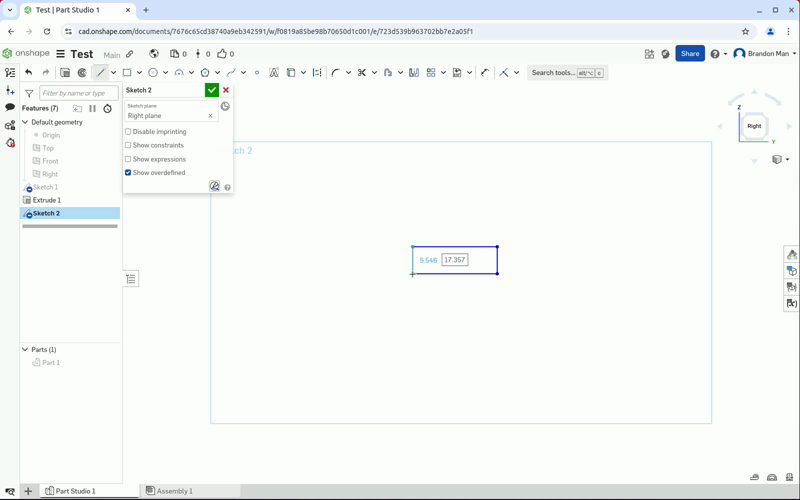
key_up(shift)
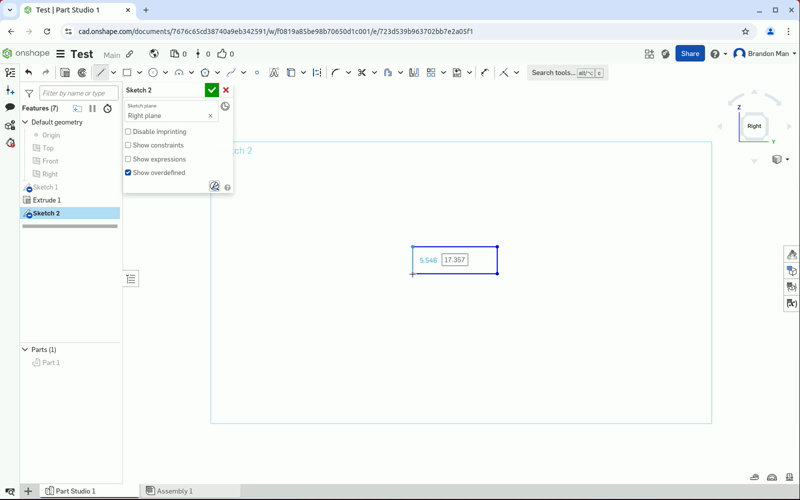
click(412, 273)
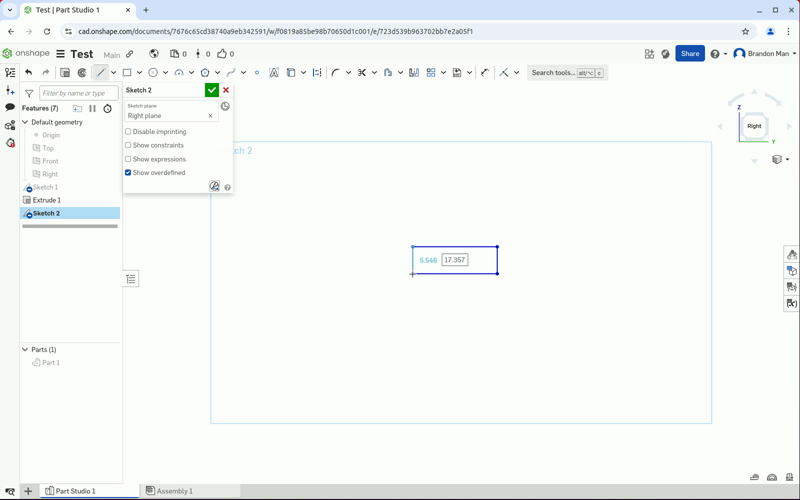
key(esc)
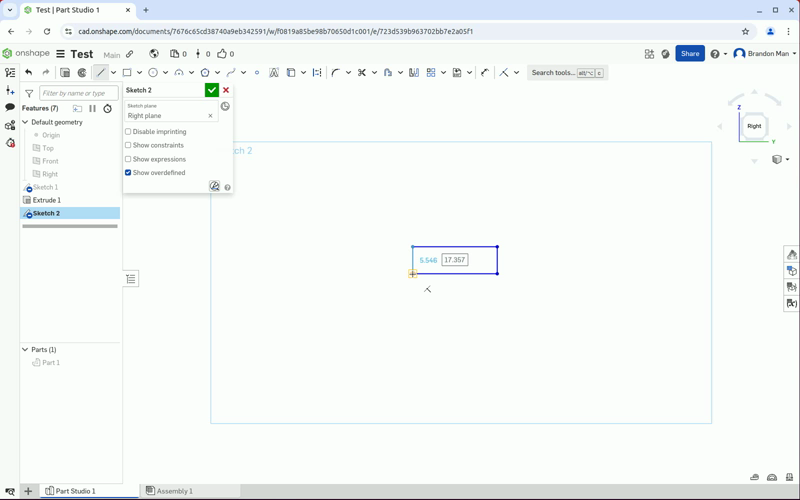
key(c)
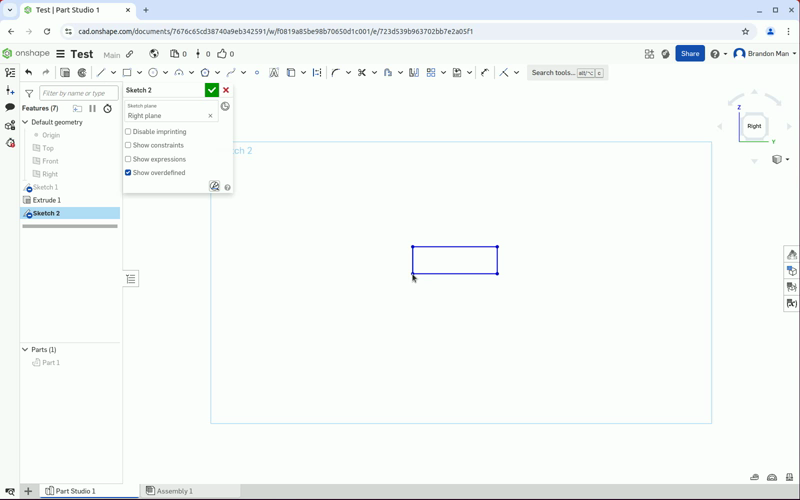
key_down(shift)
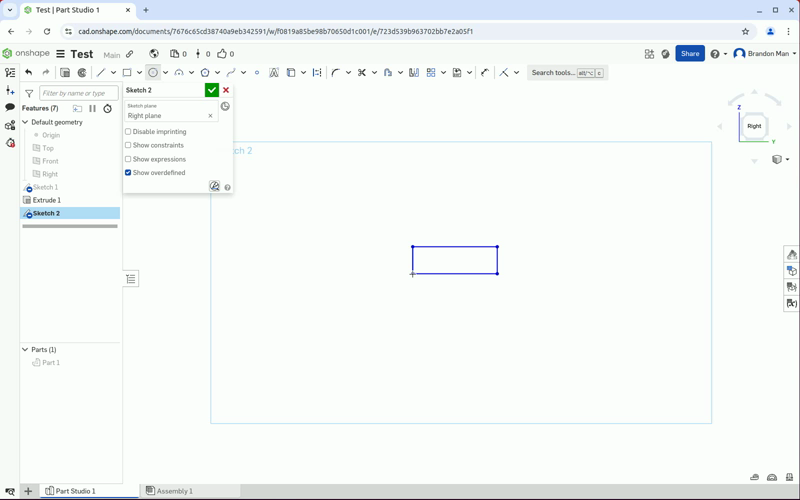
mouse_move(417, 267)
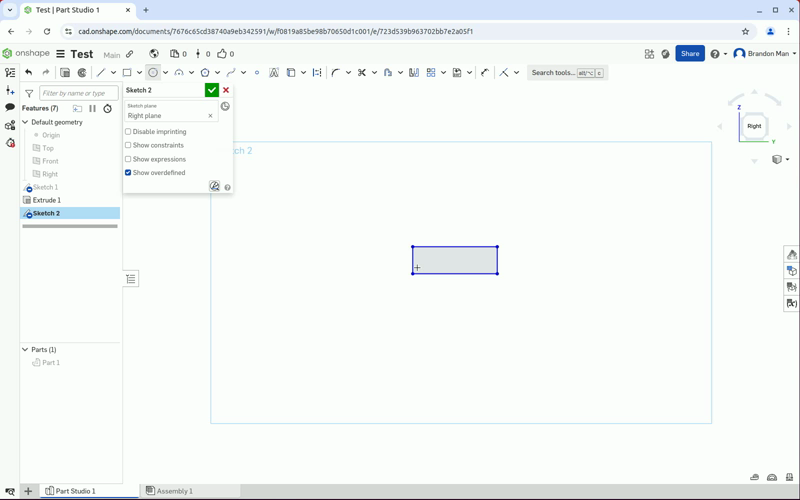
click(417, 267)
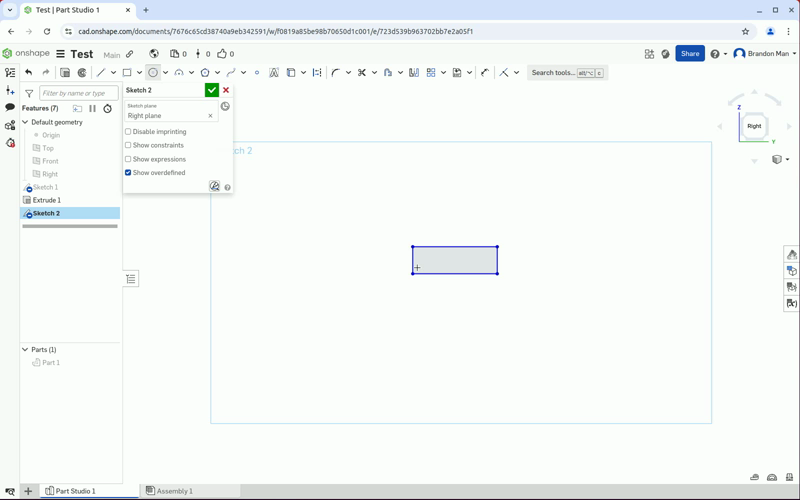
key_up(shift)
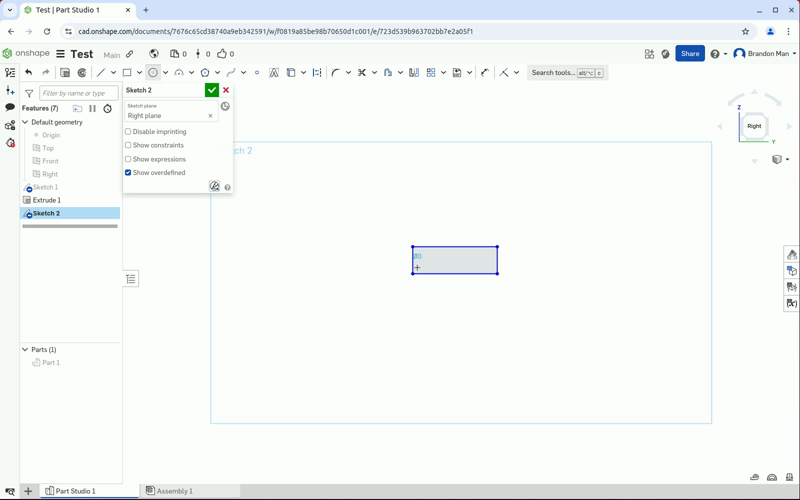
mouse_move(418, 267)
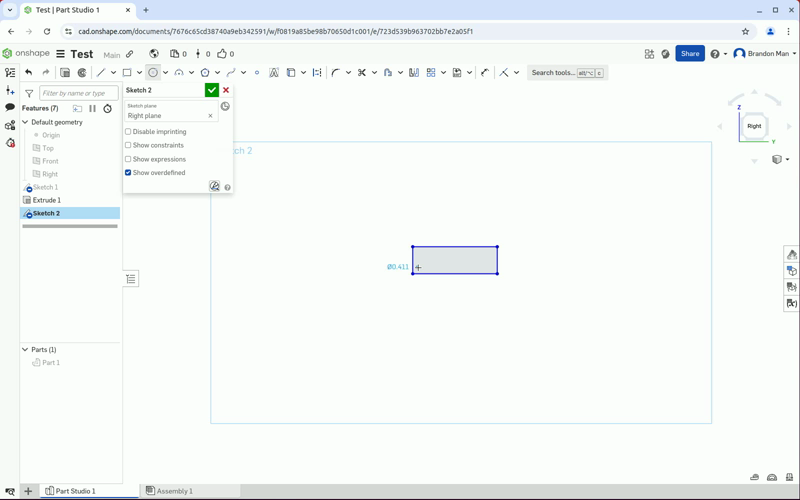
scroll(6)
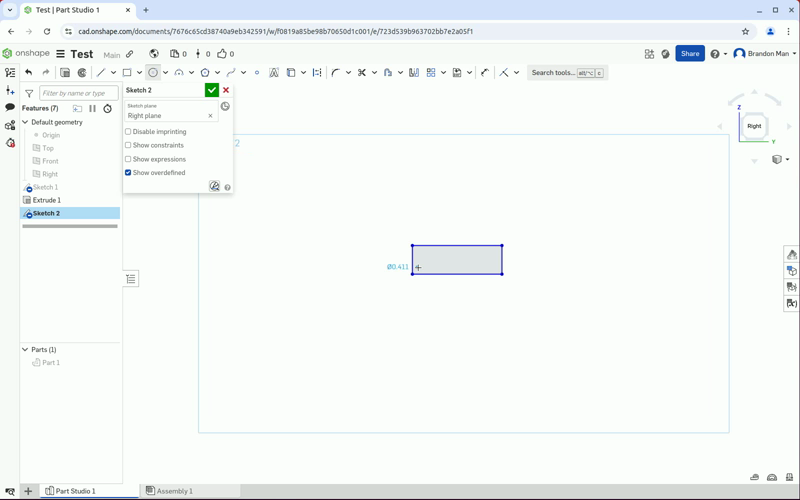
scroll(6)
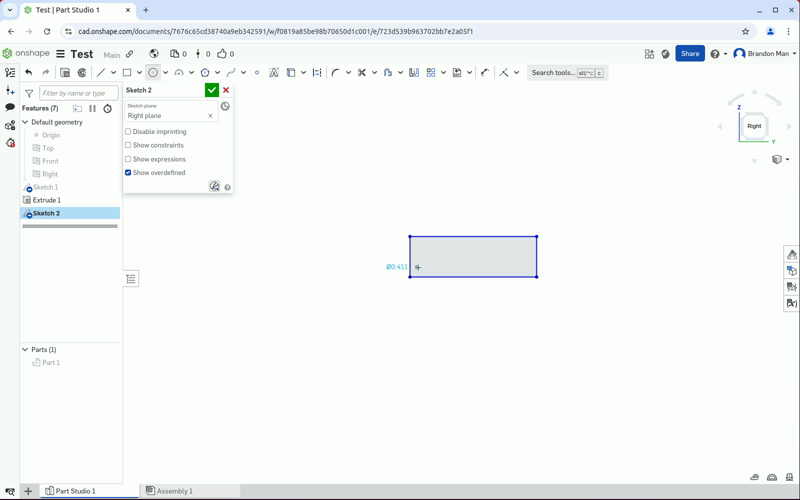
scroll(6)
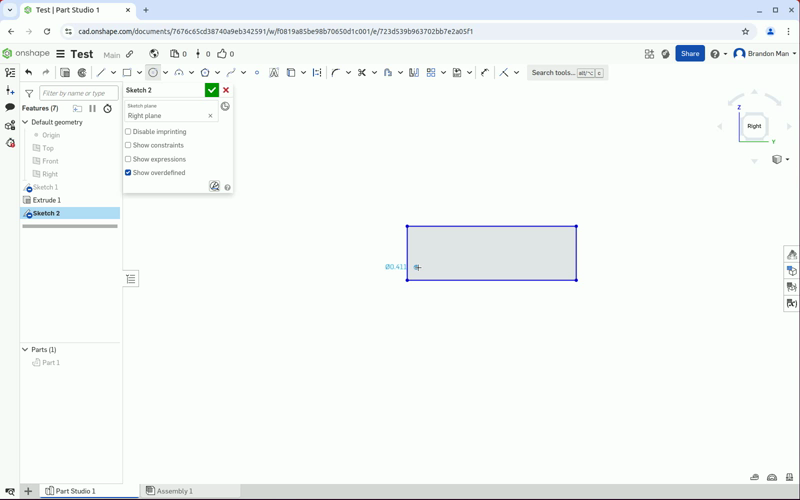
scroll(6)
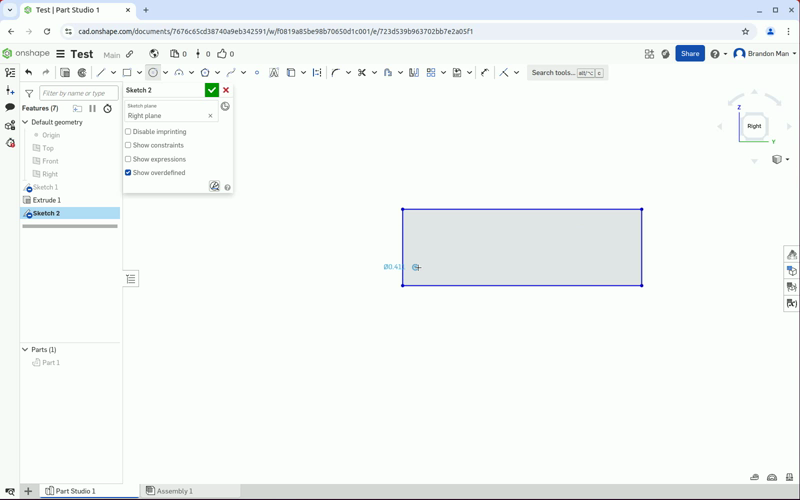
scroll(6)
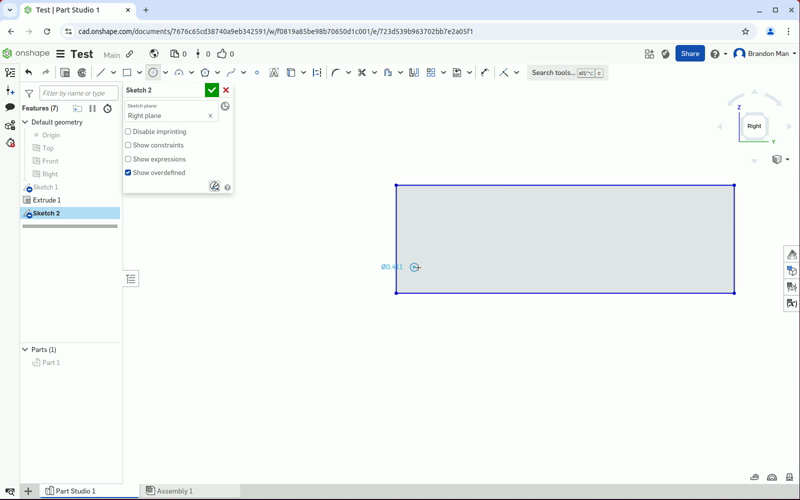
scroll(6)
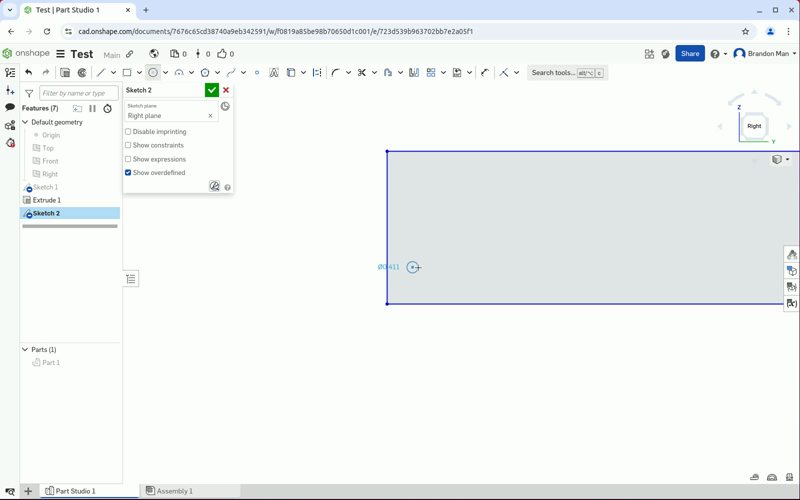
scroll(6)
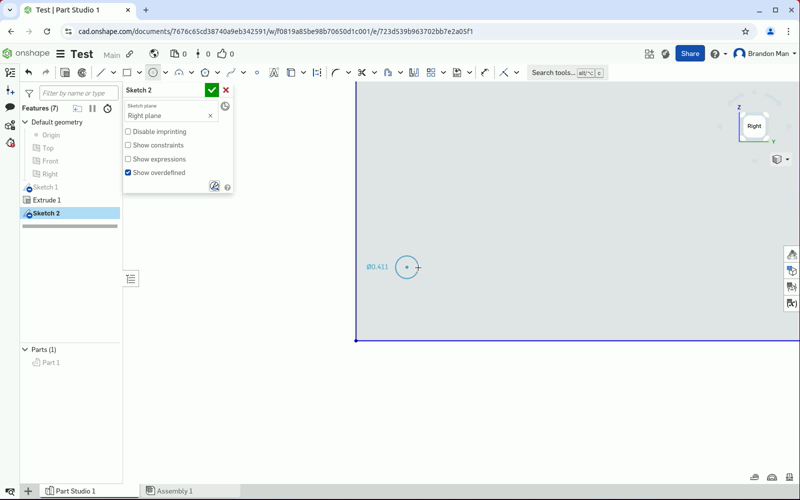
click(418, 267)
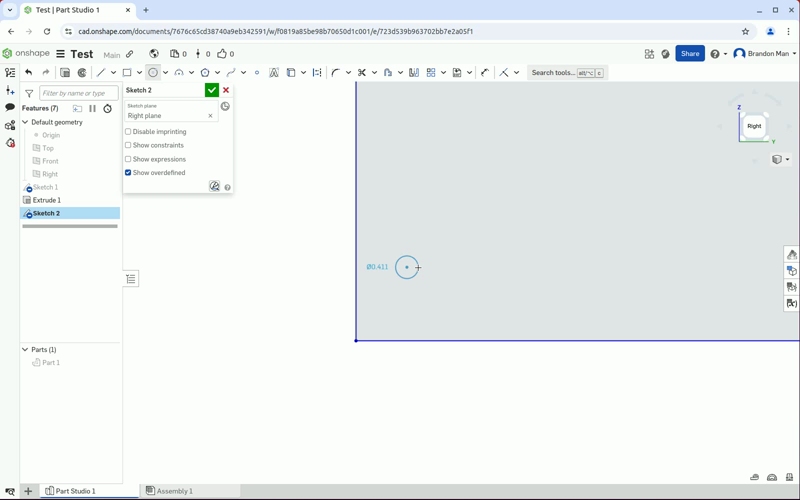
scroll(-6)
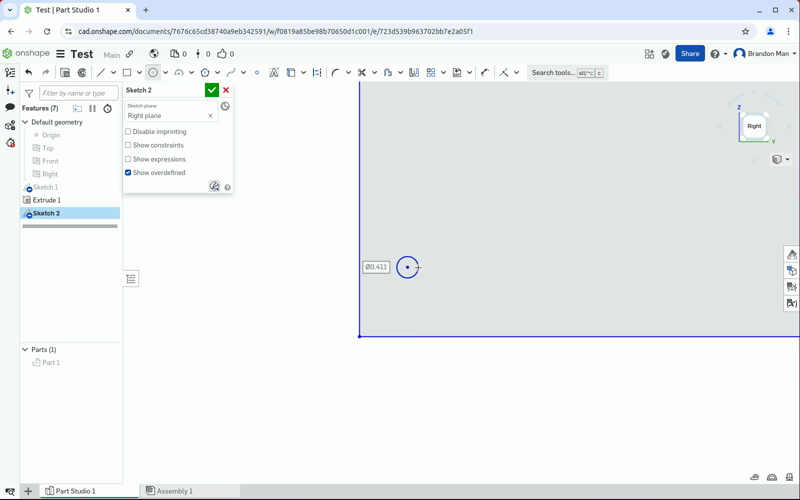
scroll(-6)
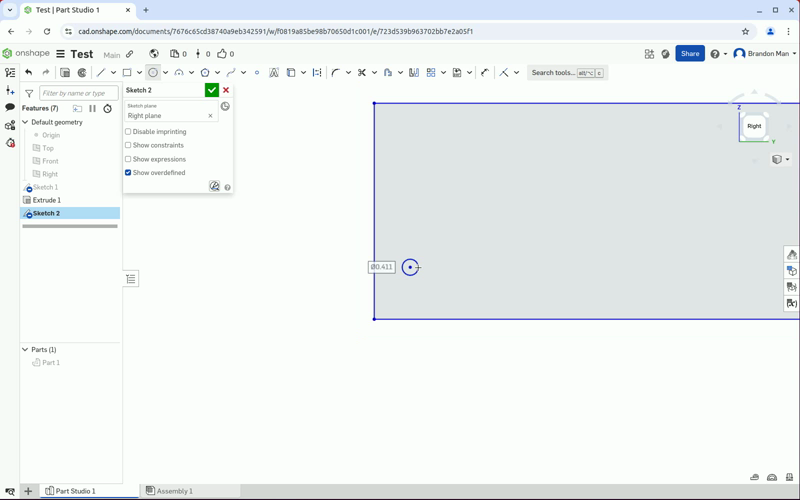
scroll(-6)
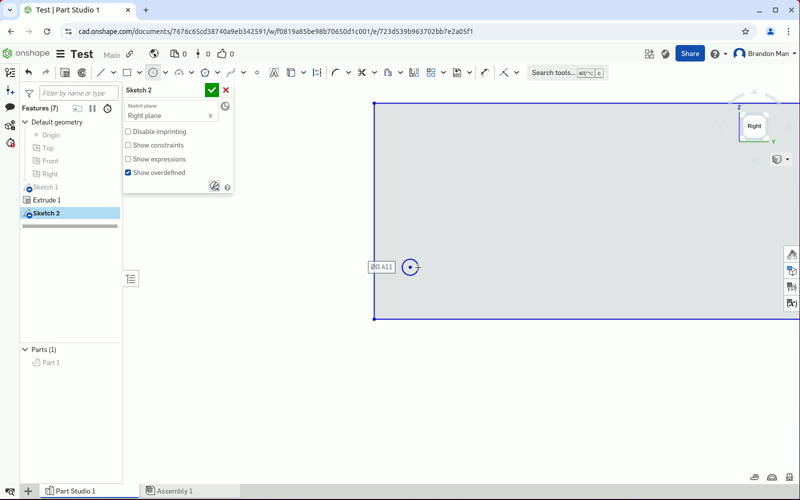
scroll(-6)
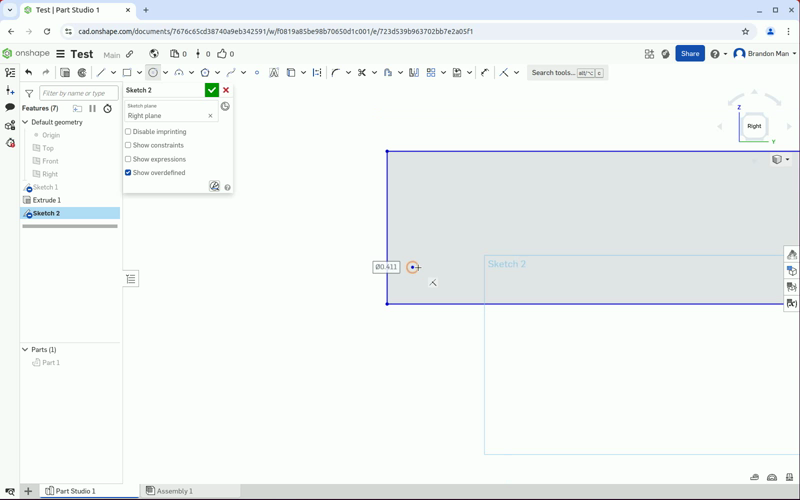
scroll(-6)
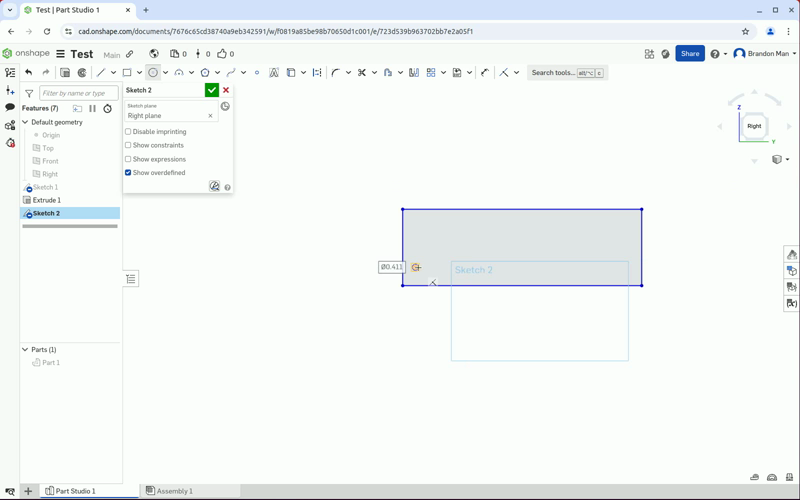
scroll(-6)
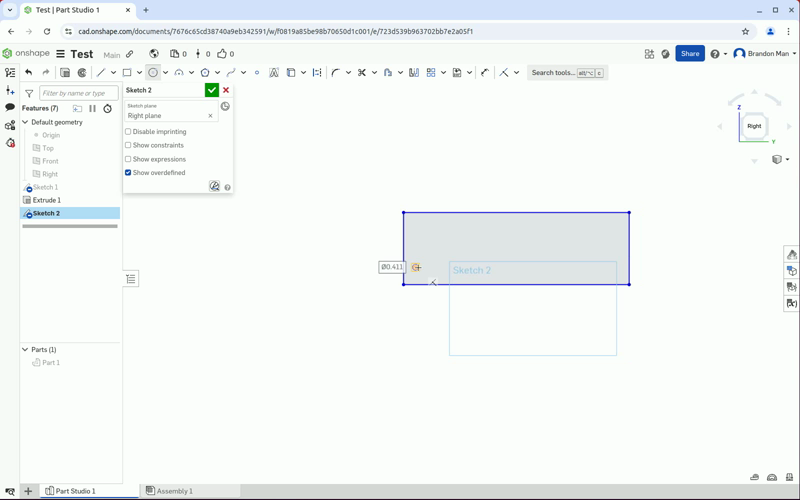
scroll(-6)
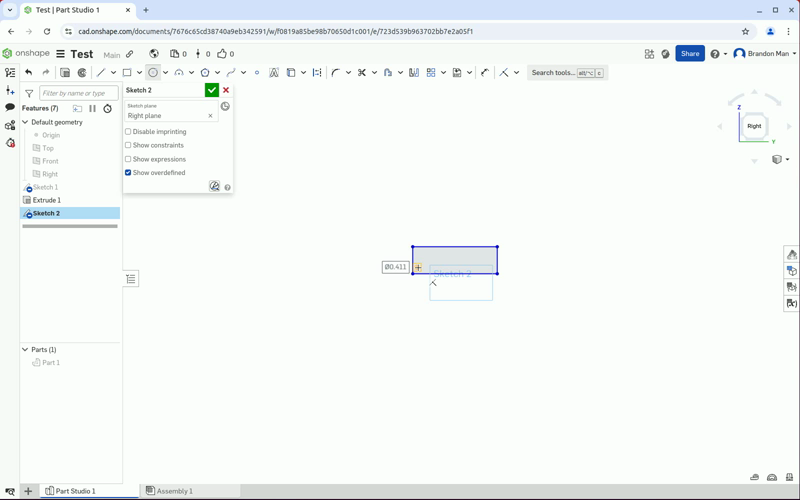
key(esc)
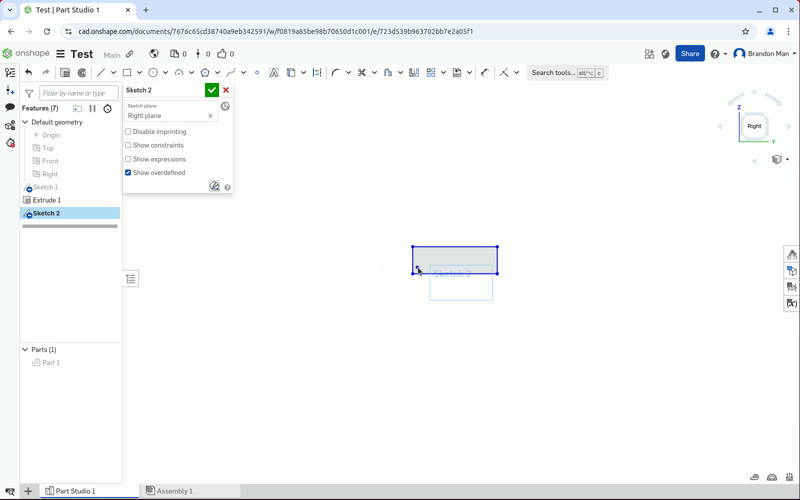
mouse_move(422, 260)
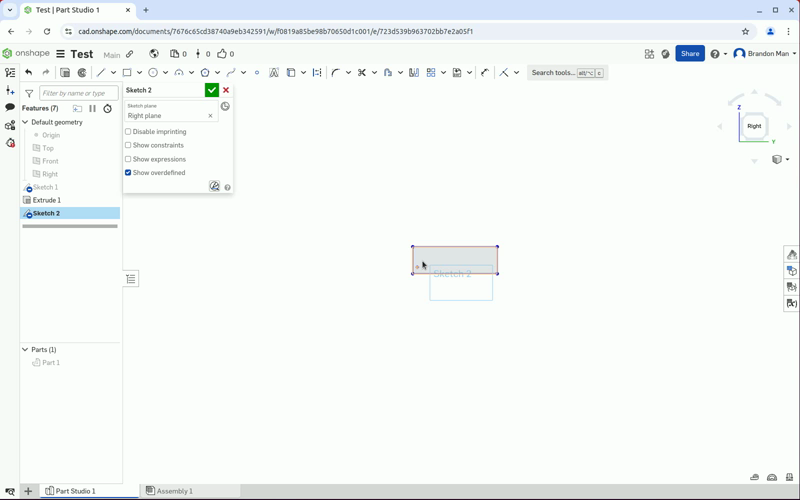
click(422, 260)
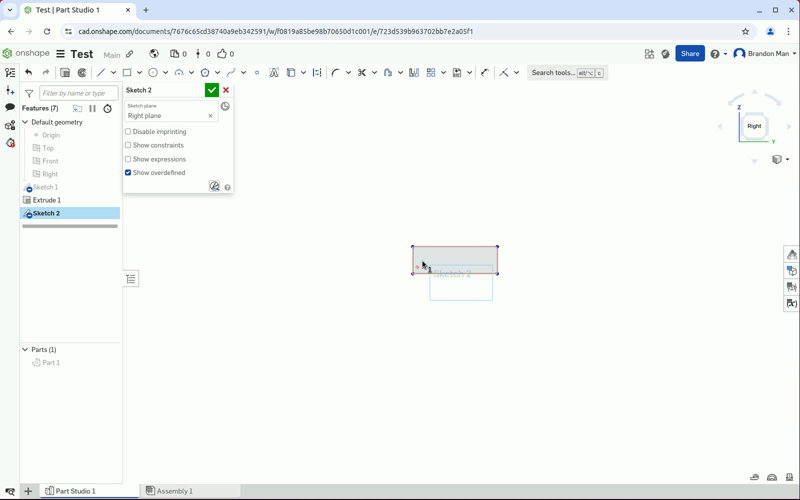
mouse_move(73, 352)
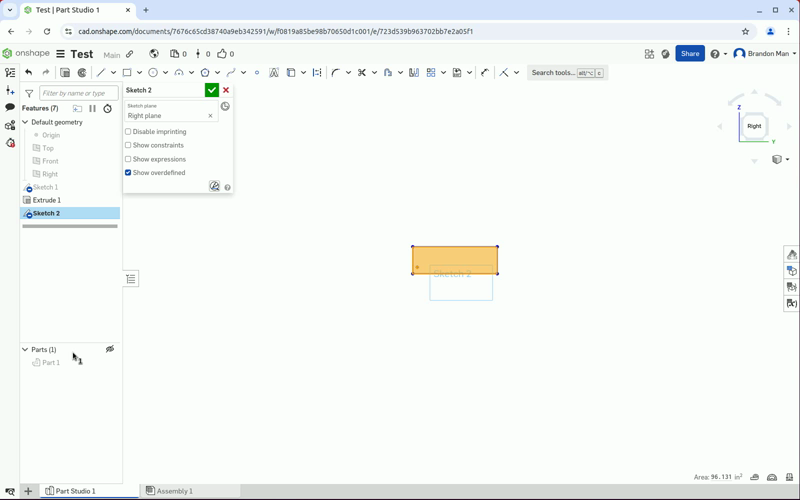
key(shift+y)
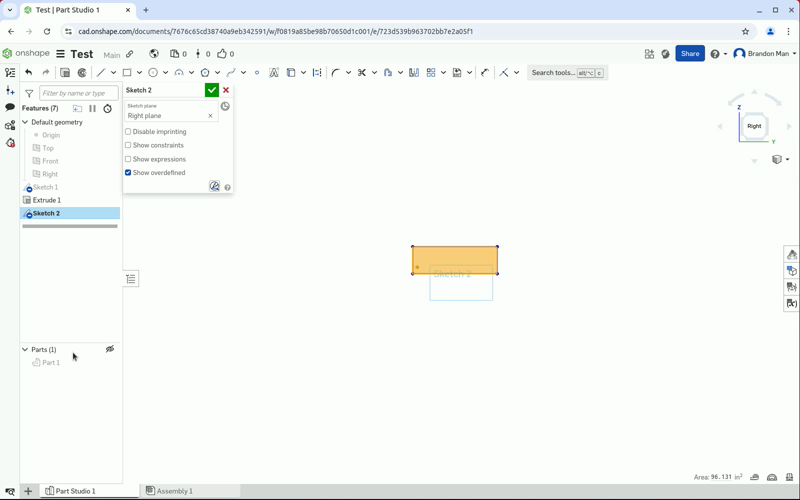
key(shift+e)
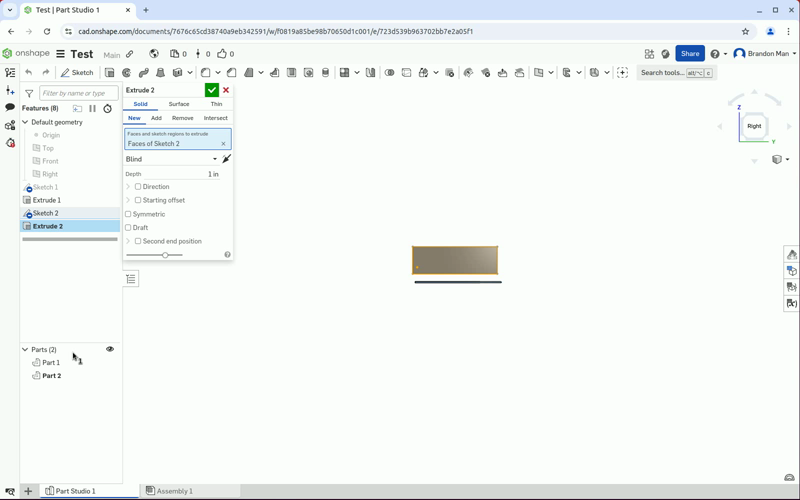
mouse_move(143, 106)
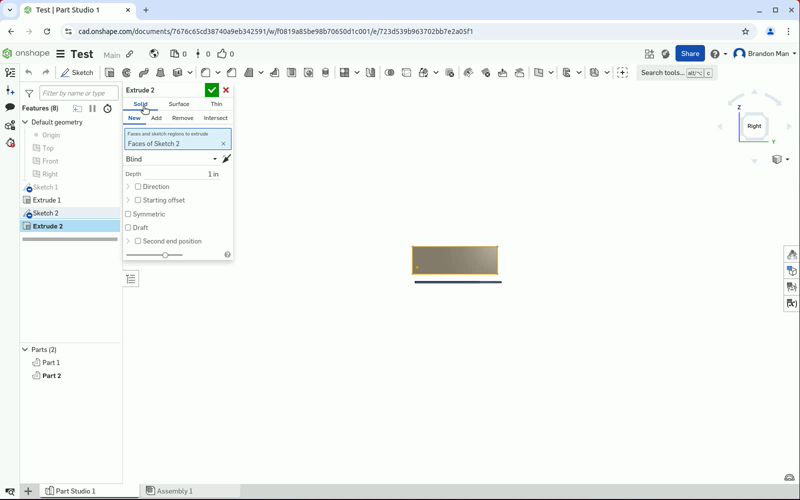
click(143, 106)
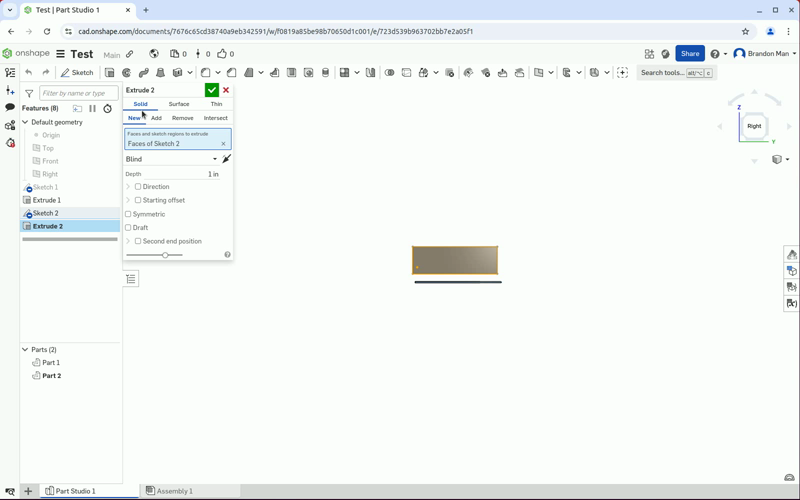
mouse_move(137, 120)
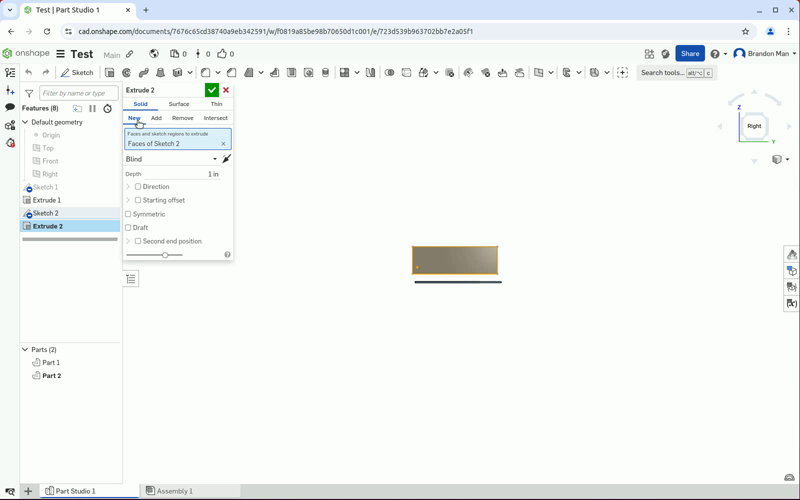
click(137, 120)
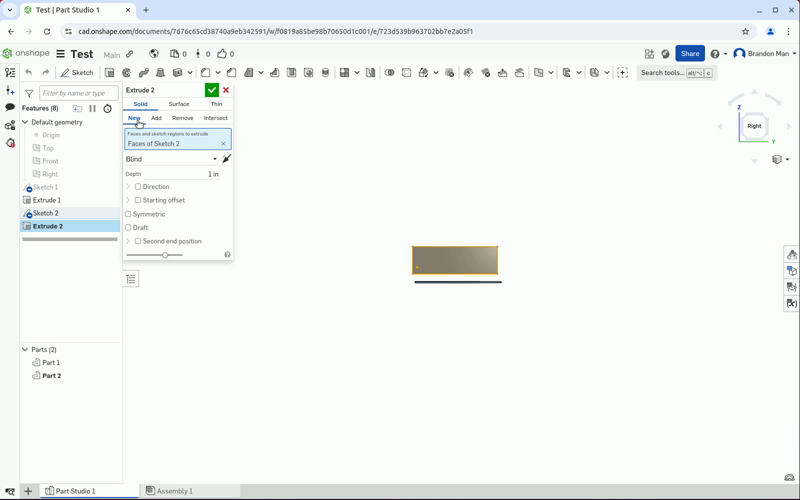
key(tab, 4)
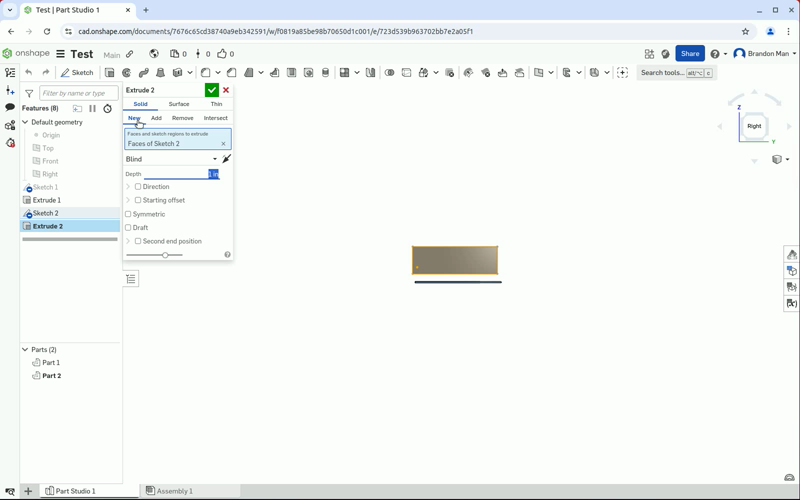
text(0.482)
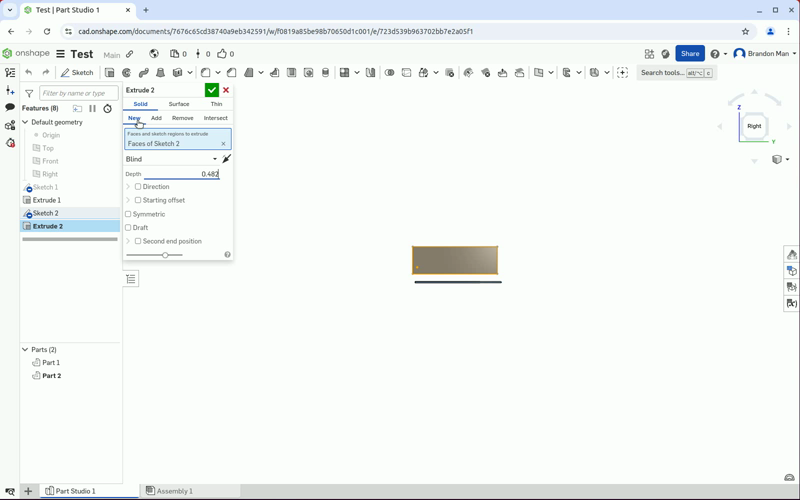
key(tab, 3)
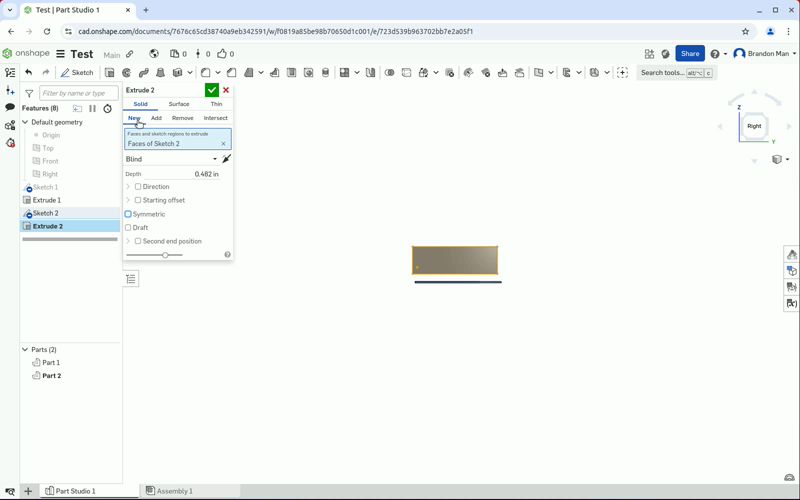
key(space)
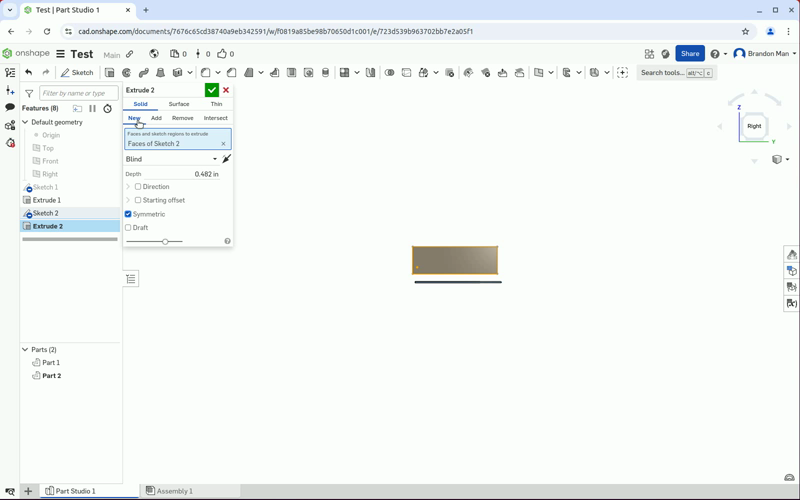
key(enter)
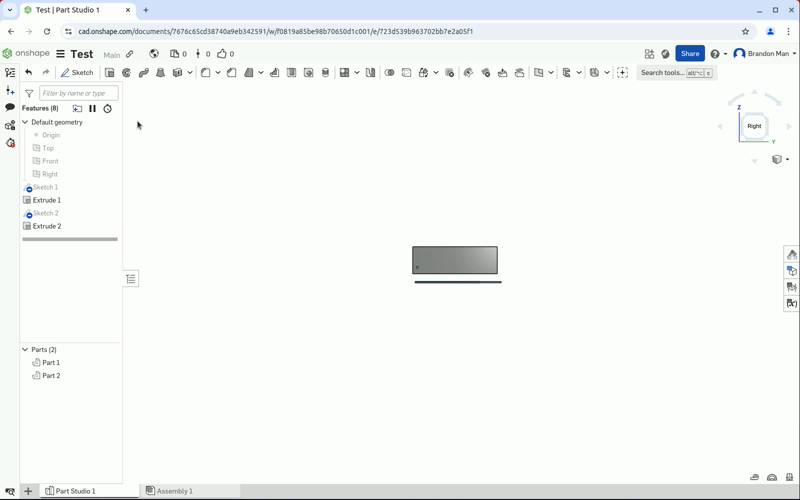
key(shift+h)
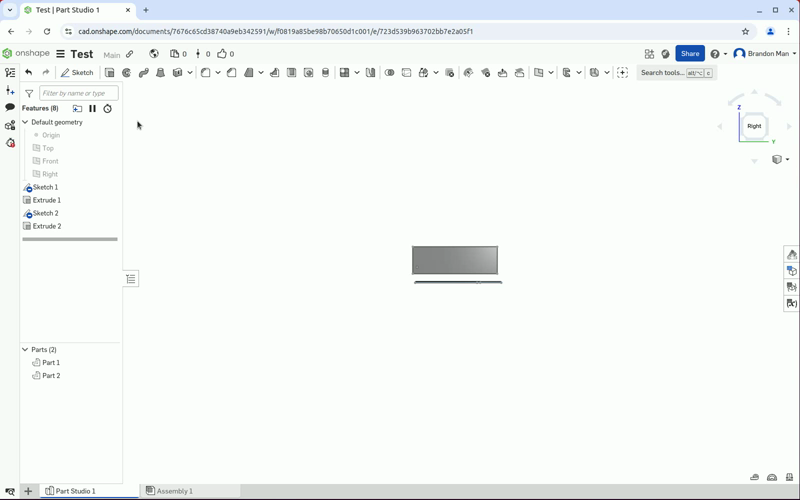
key(shift+h)
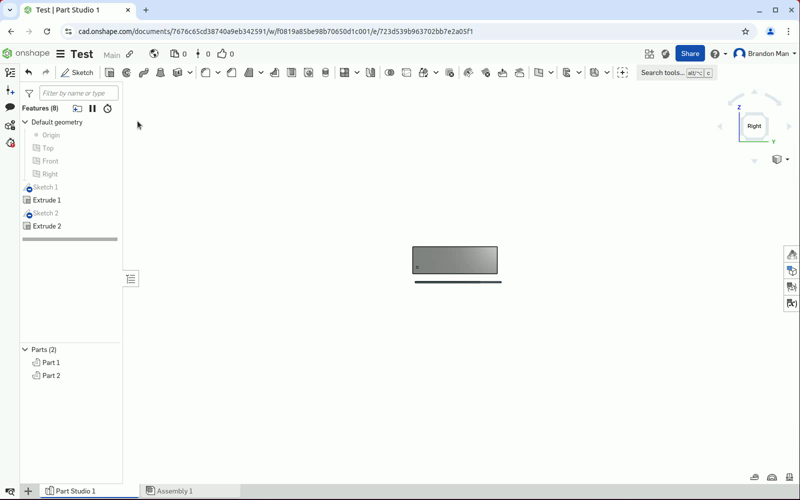
mouse_move(73, 189)
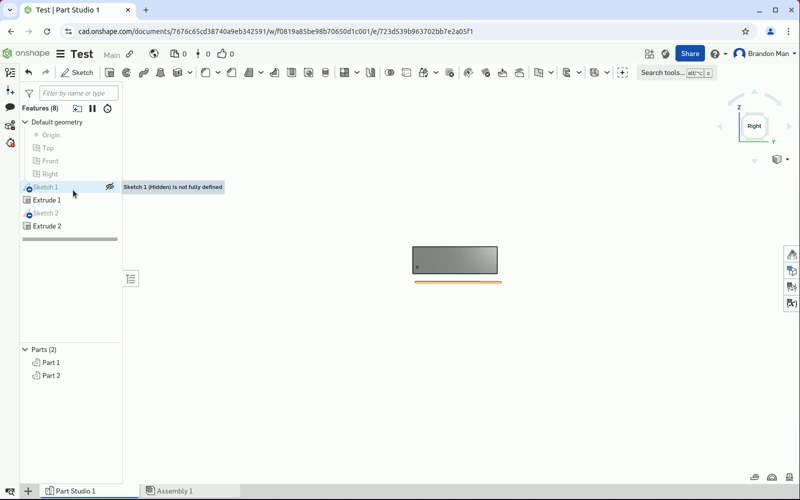
click(73, 189)
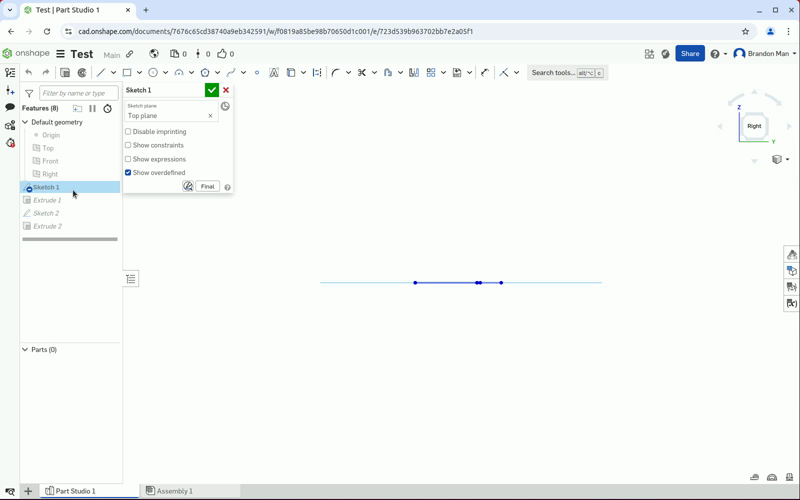
mouse_move(229, 92)
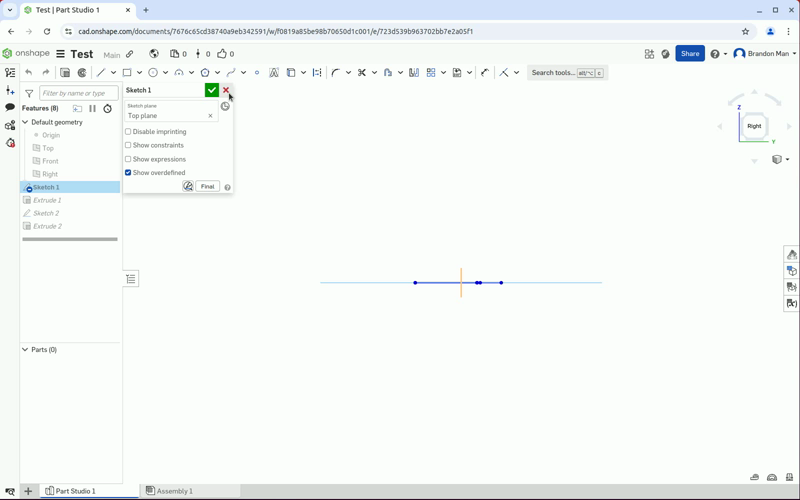
click(229, 92)
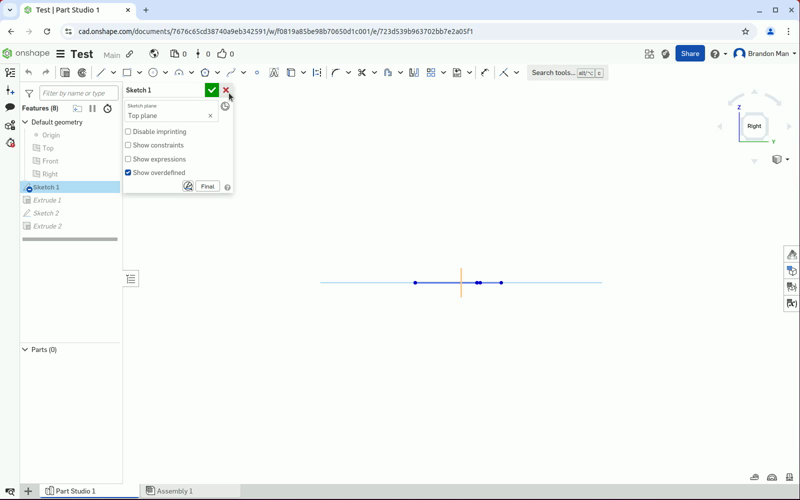
key(shift+s)
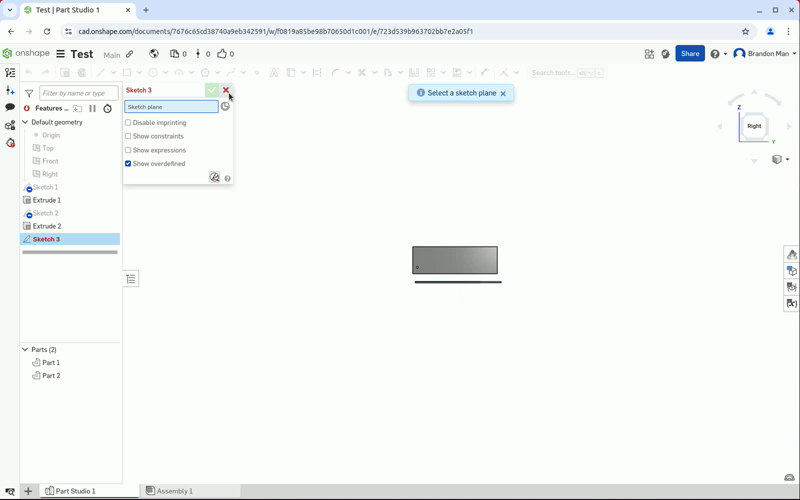
mouse_move(73, 176)
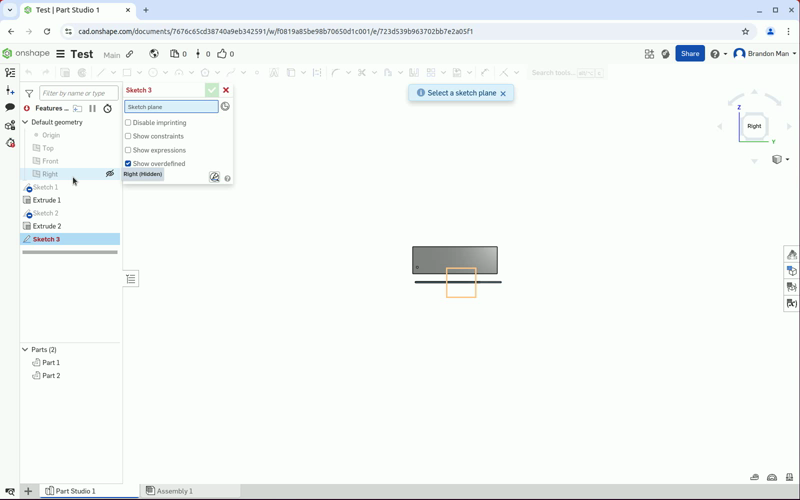
click(73, 176)
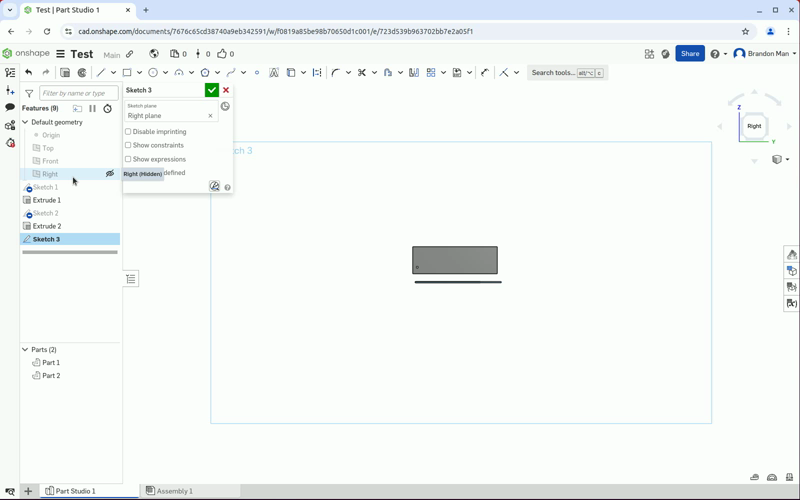
mouse_move(73, 352)
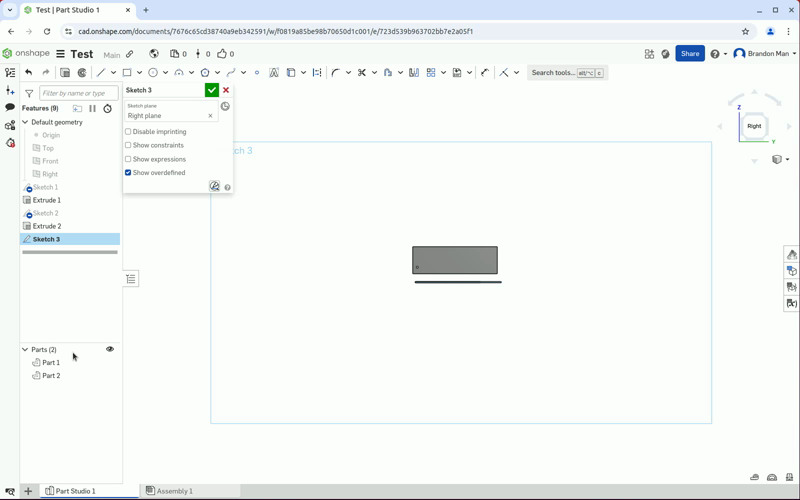
key(y)
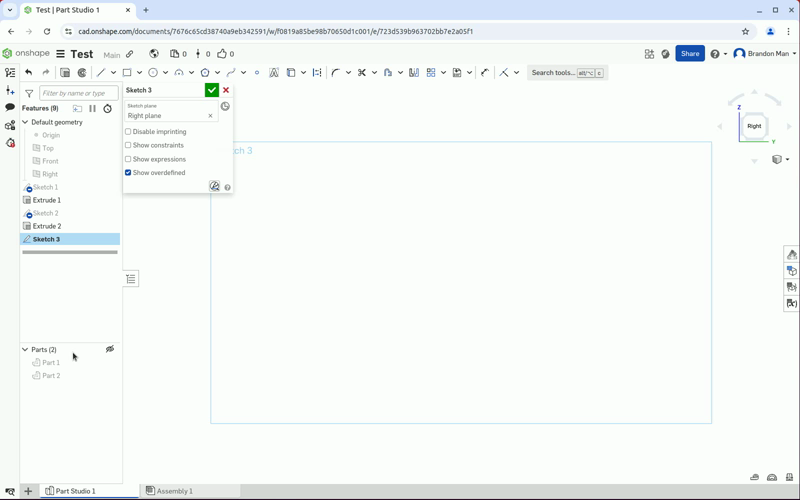
key(l)
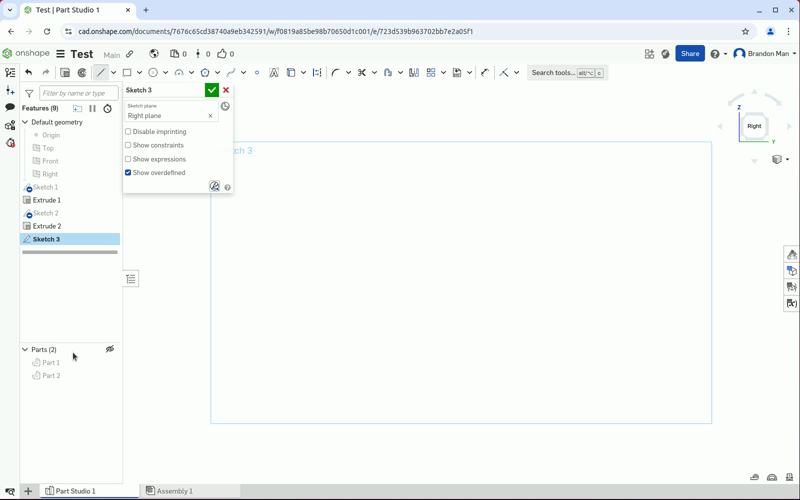
key_down(shift)
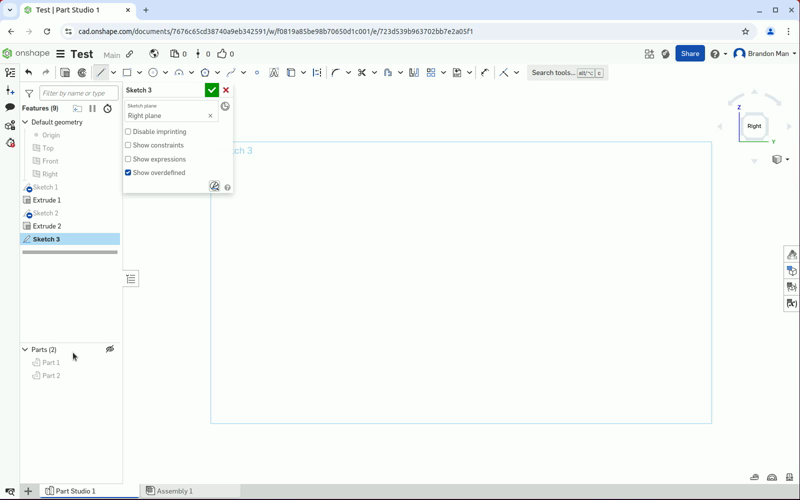
mouse_move(414, 322)
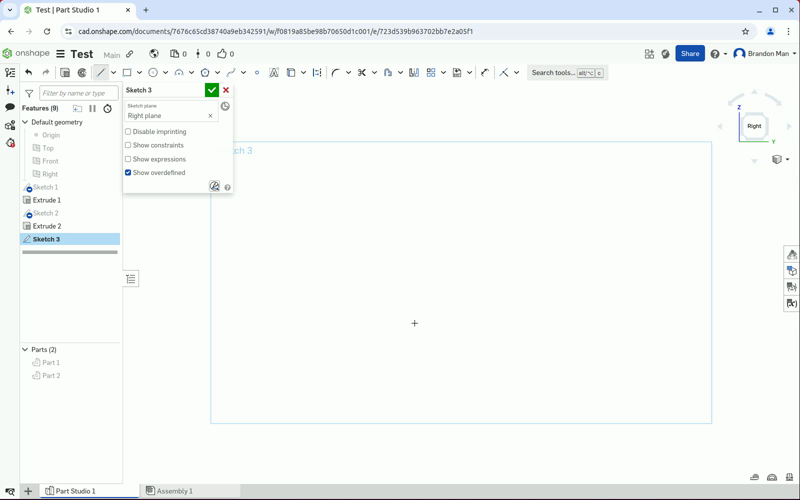
click(414, 322)
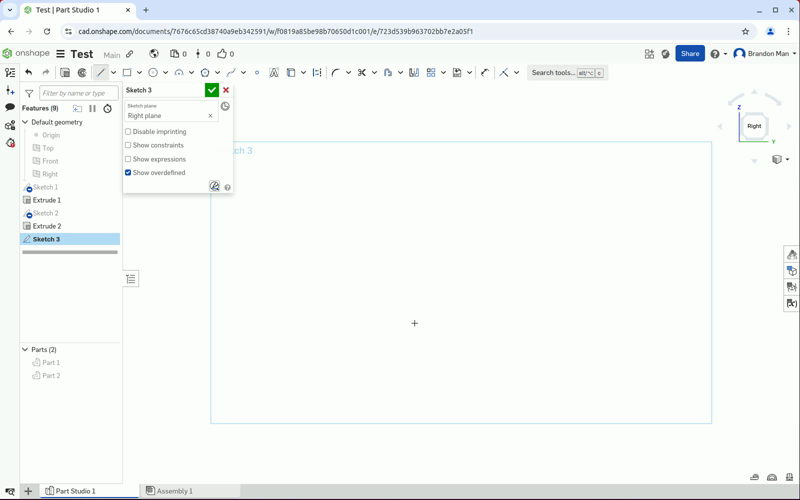
key_up(shift)
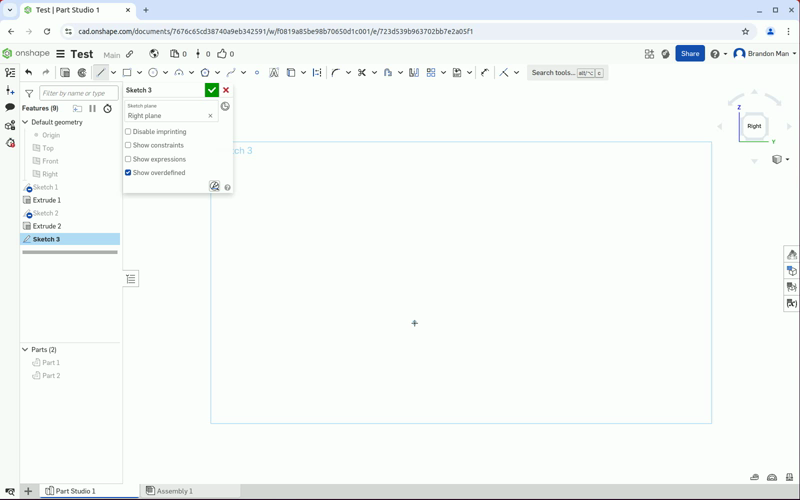
key_down(shift)
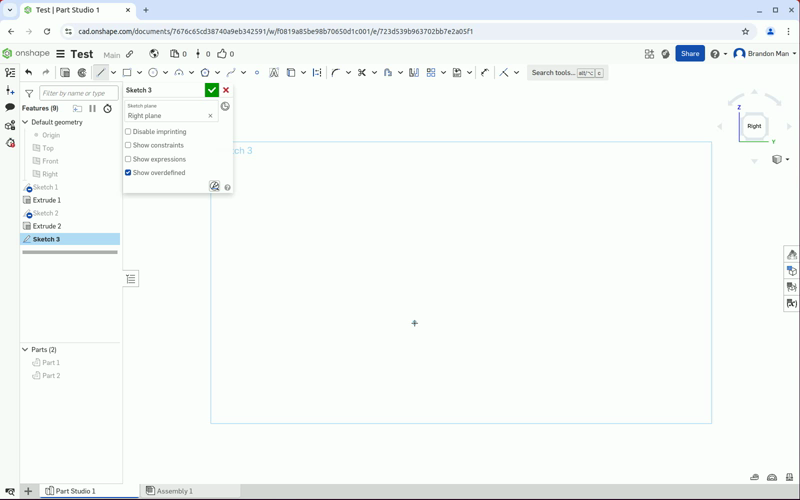
mouse_move(499, 322)
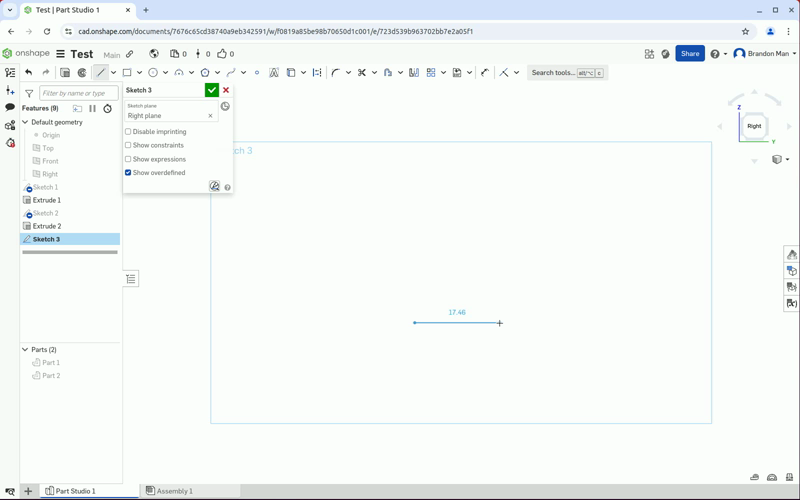
click(499, 322)
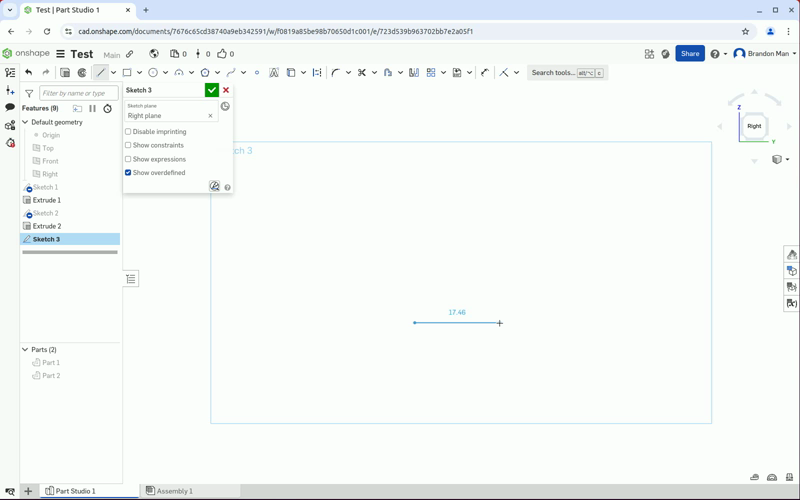
key_up(shift)
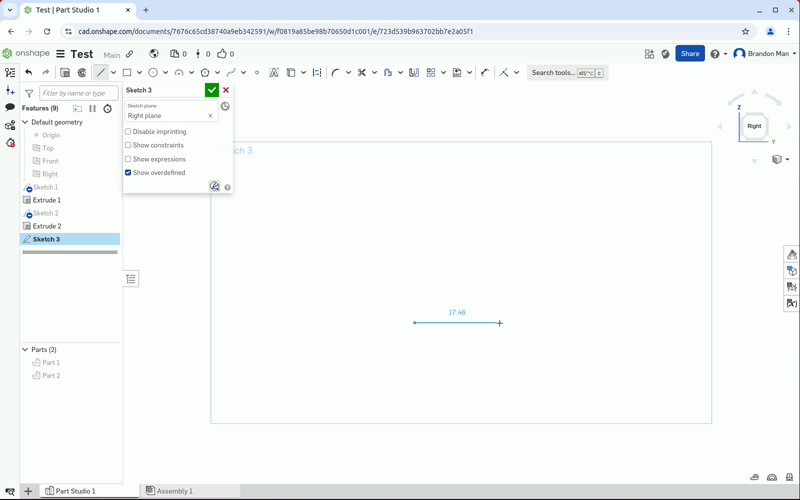
key_down(shift)
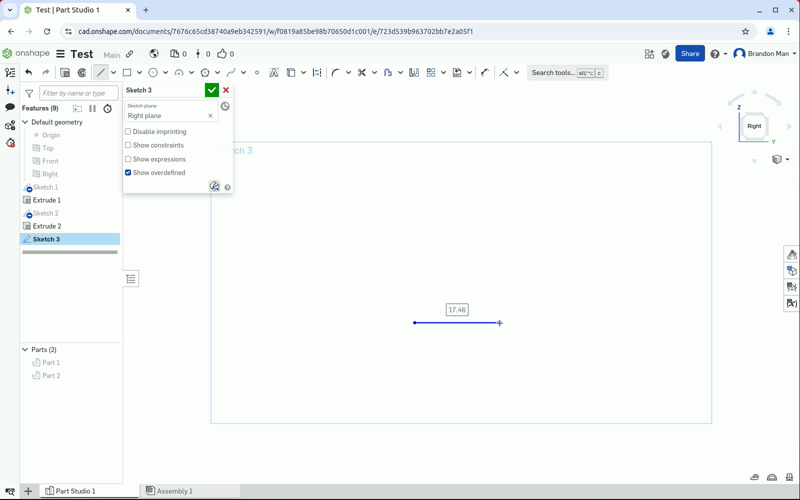
mouse_move(529, 322)
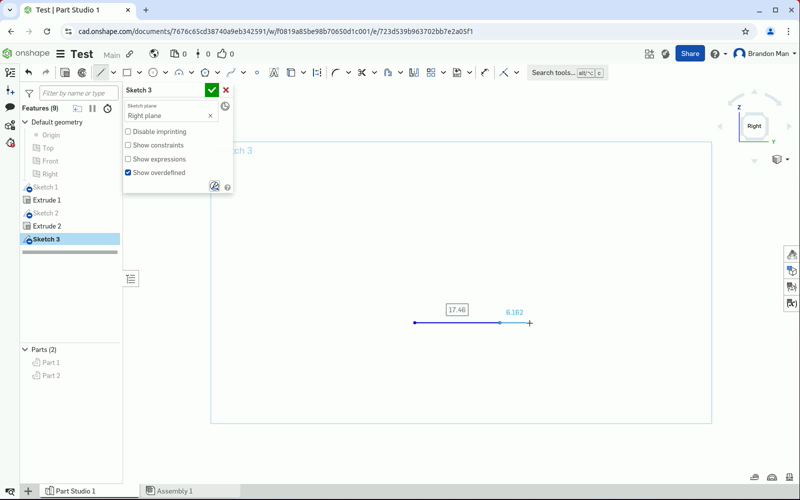
mouse_move(499, 296)
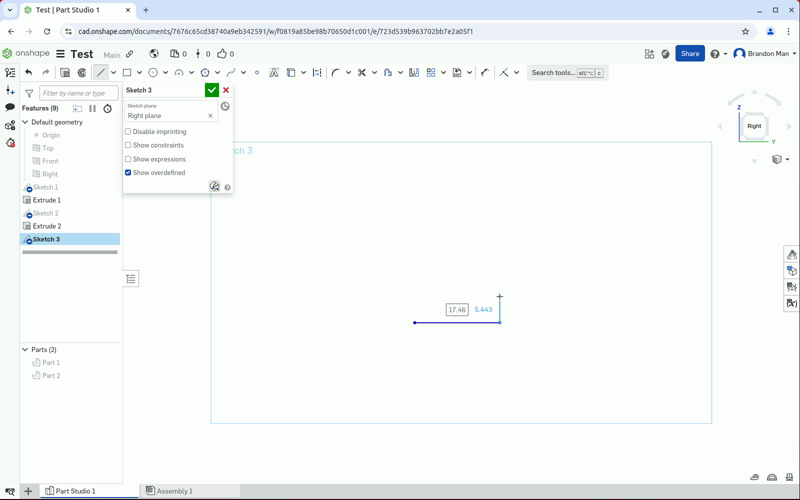
click(499, 296)
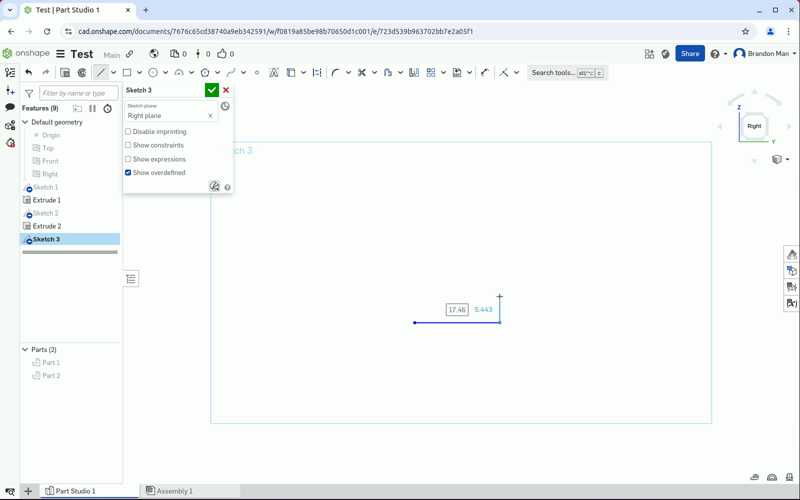
key_up(shift)
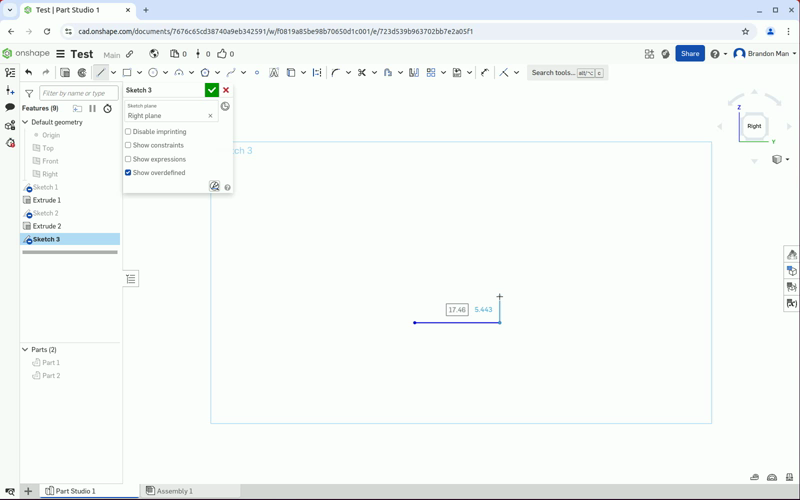
key_down(shift)
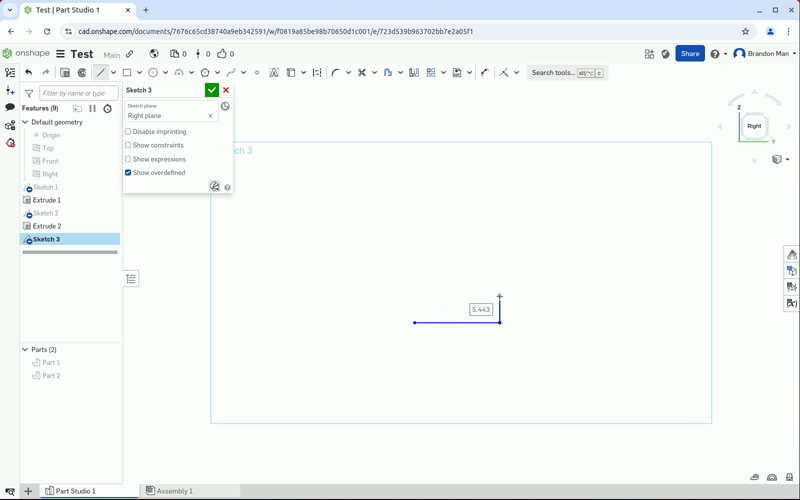
mouse_move(414, 296)
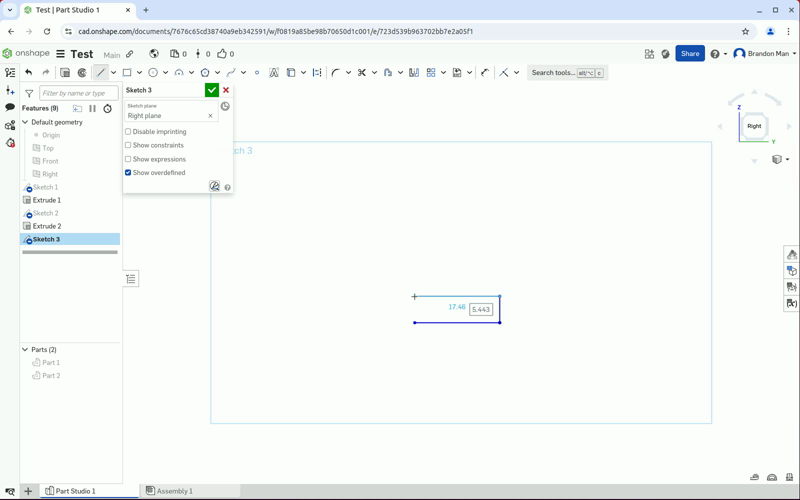
click(414, 296)
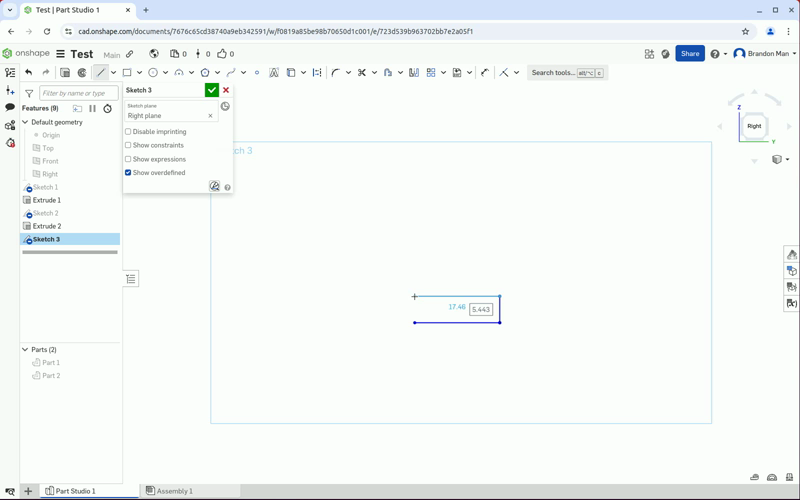
key_up(shift)
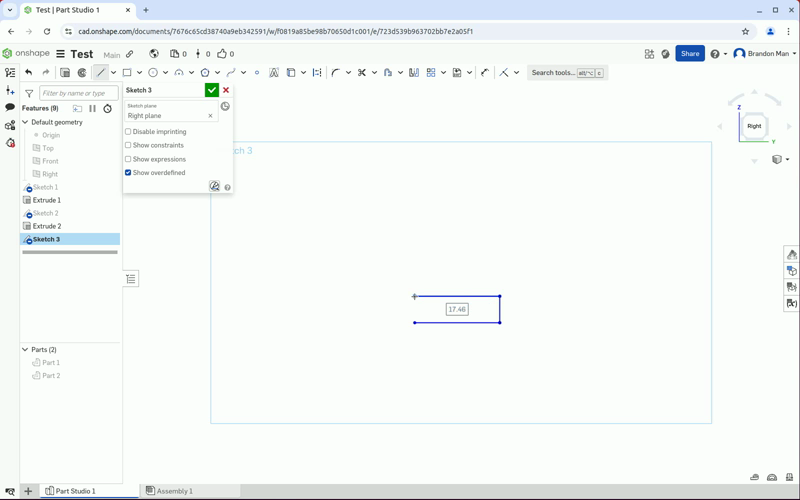
mouse_move(444, 296)
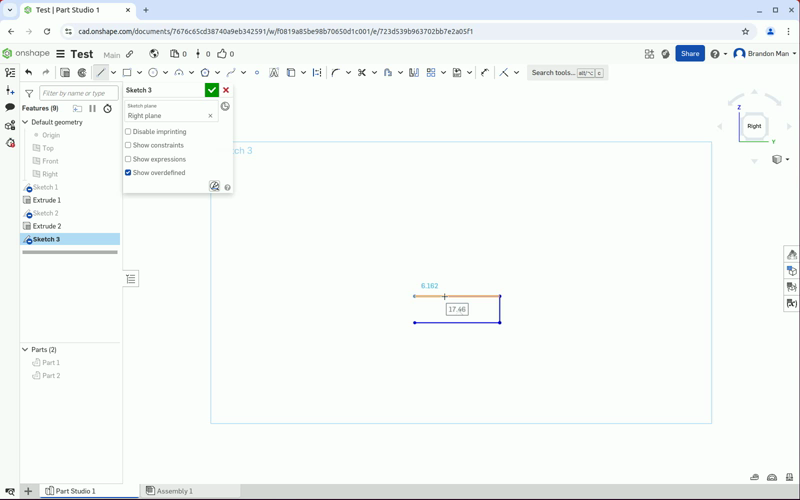
key_down(shift)
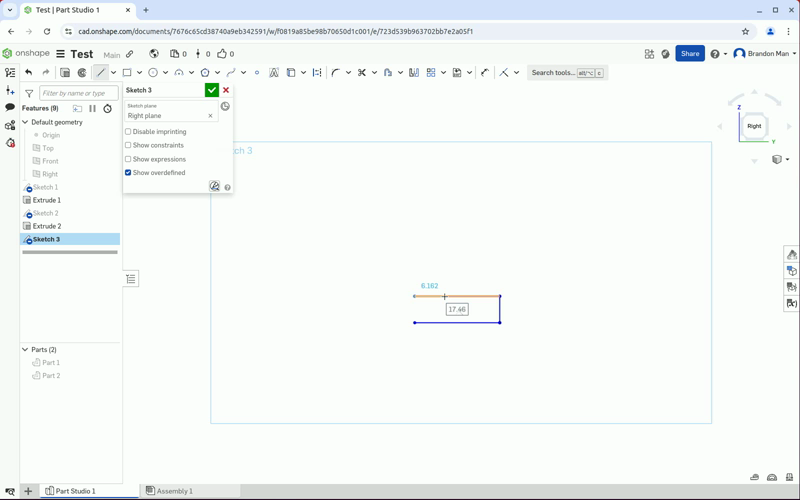
mouse_move(414, 322)
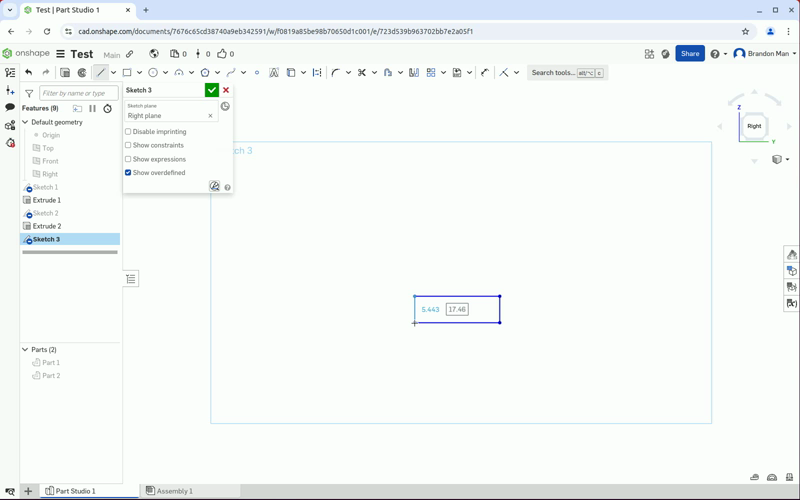
key_up(shift)
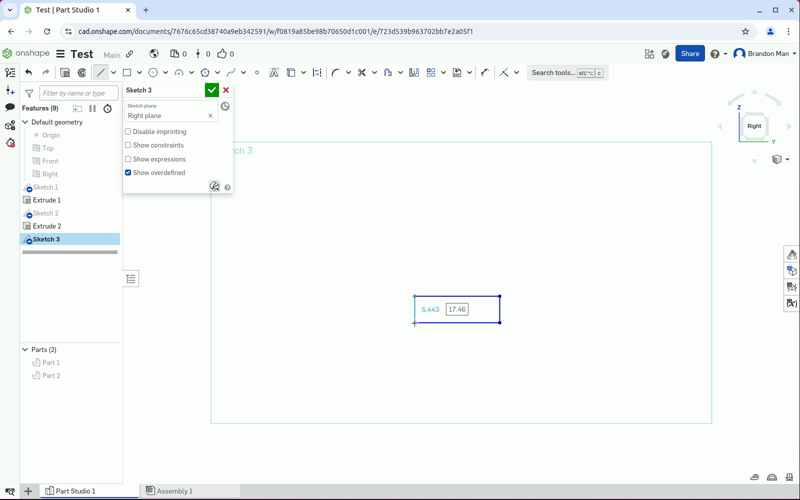
click(414, 322)
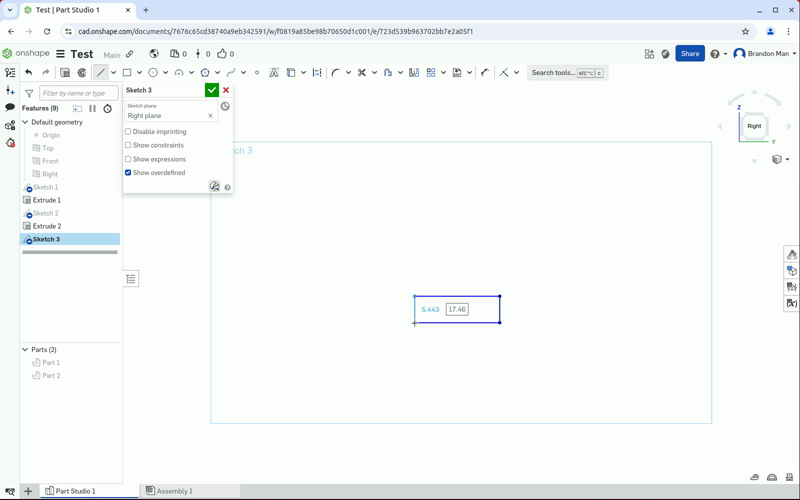
key(esc)
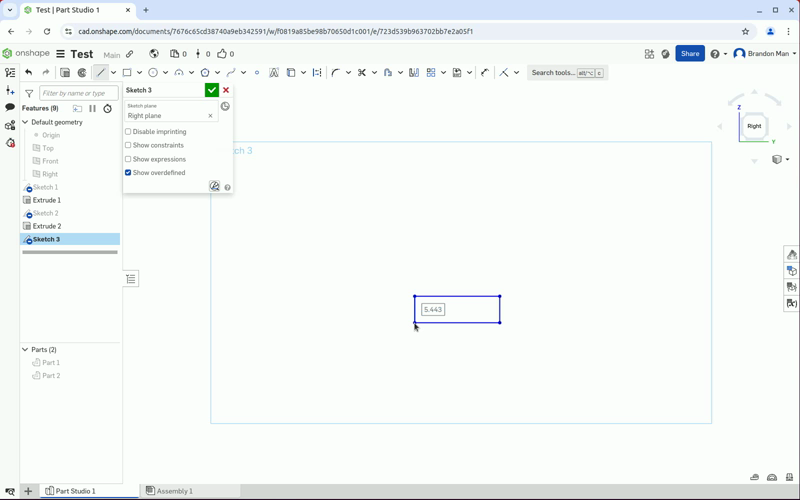
mouse_move(491, 314)
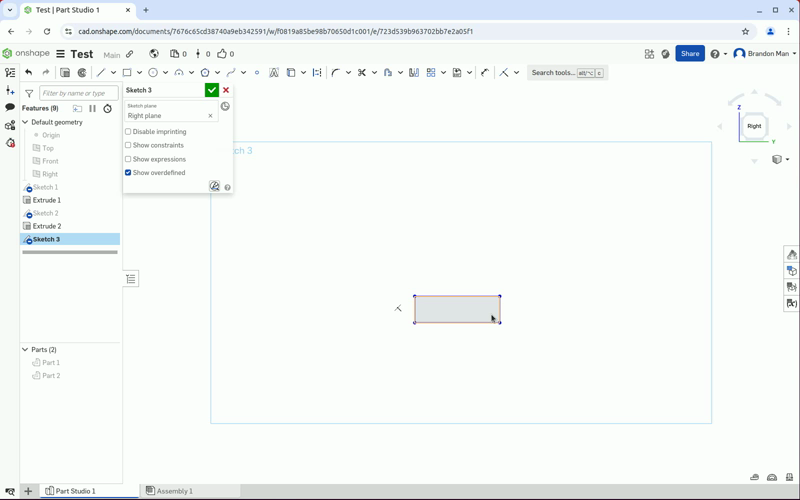
click(491, 314)
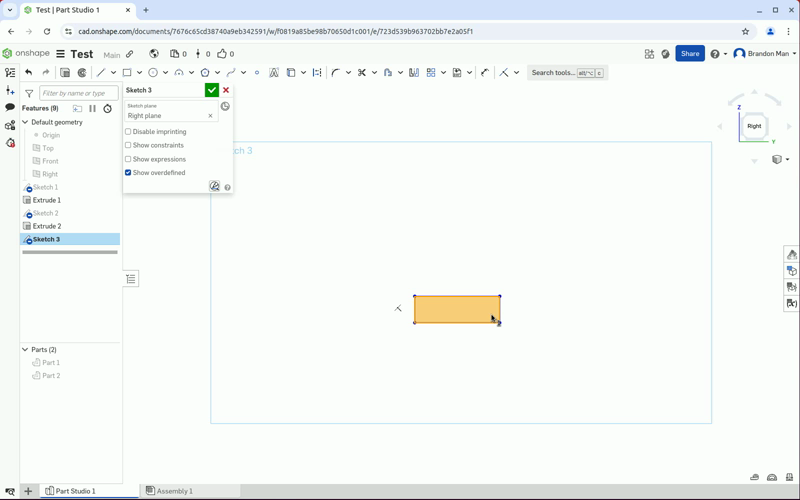
mouse_move(73, 352)
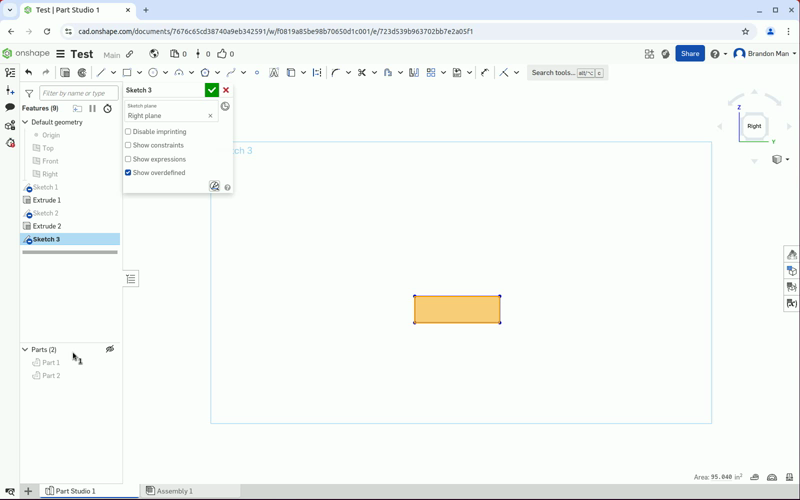
key(shift+y)
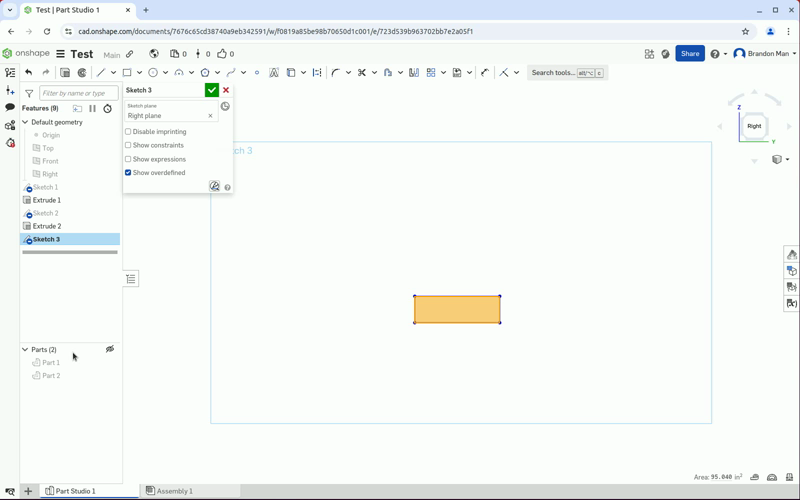
key(shift+e)
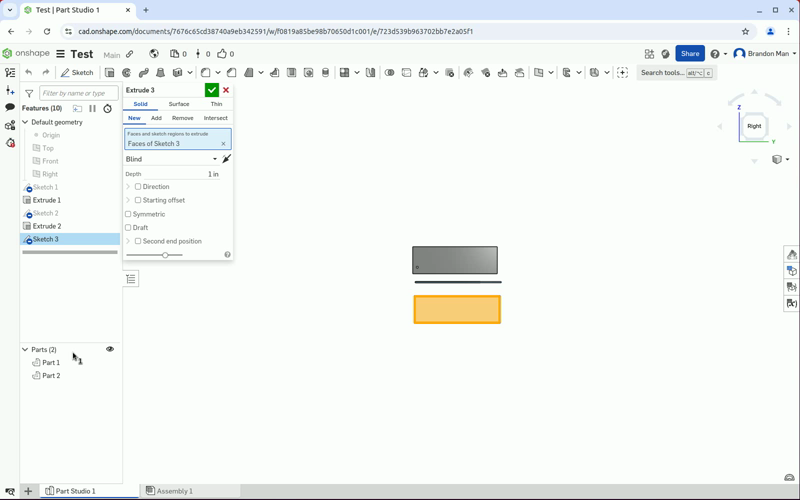
mouse_move(143, 106)
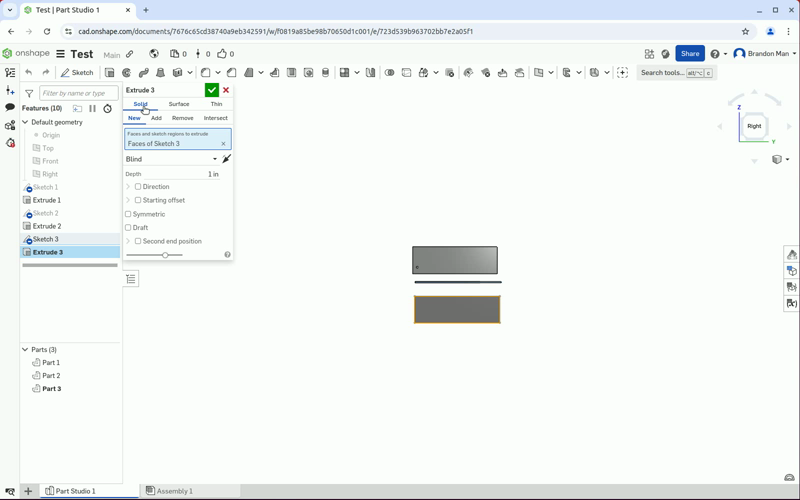
click(143, 106)
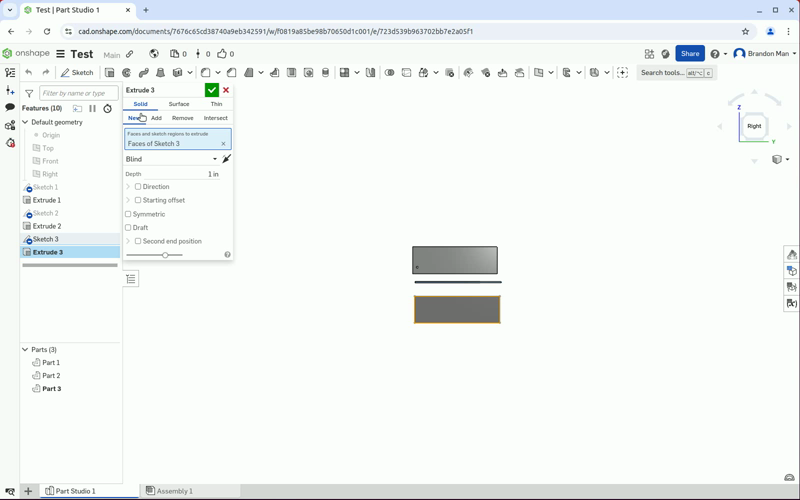
mouse_move(137, 120)
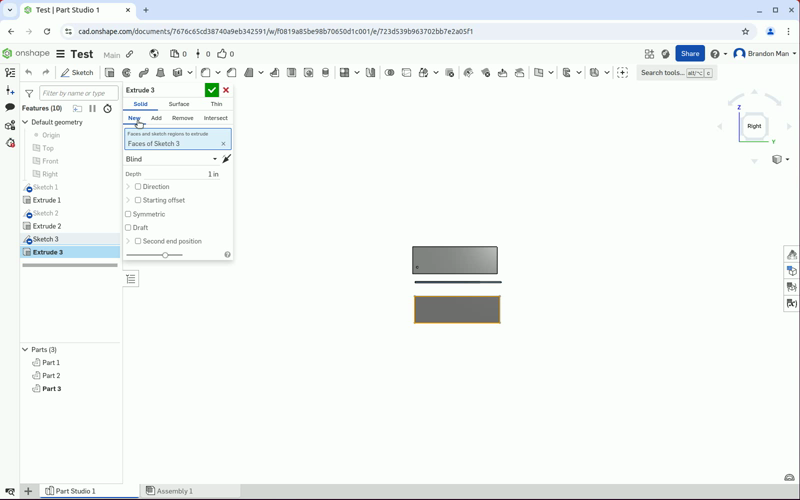
click(137, 120)
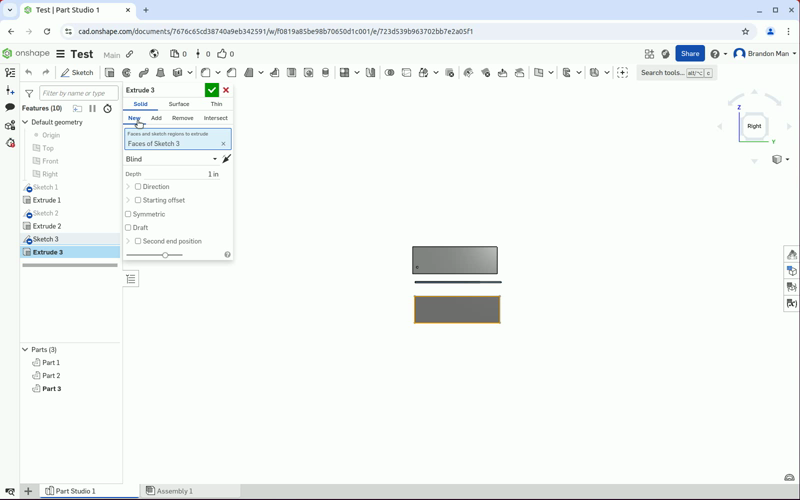
key(tab, 4)
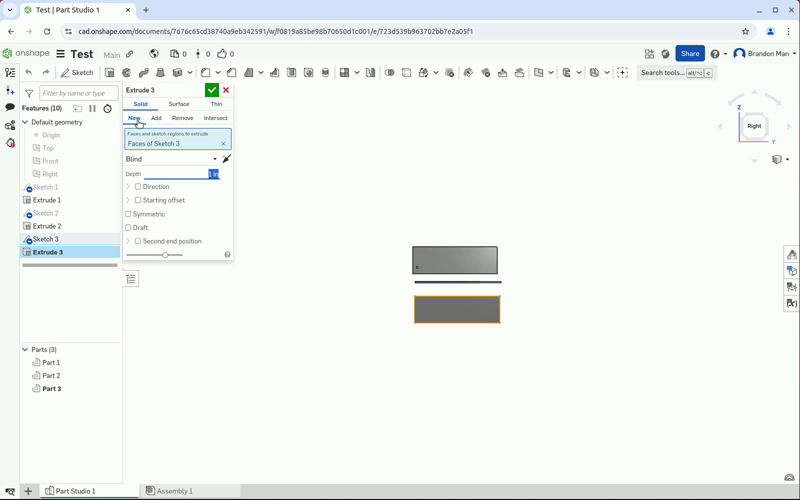
text(0.482)
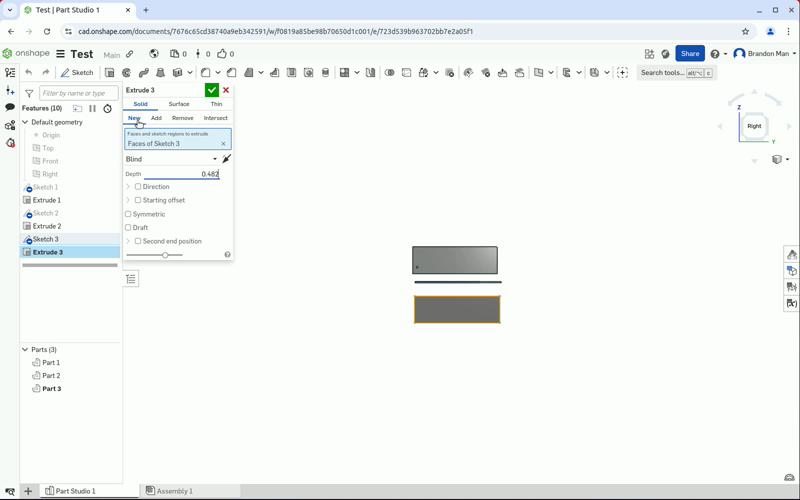
key(tab, 3)
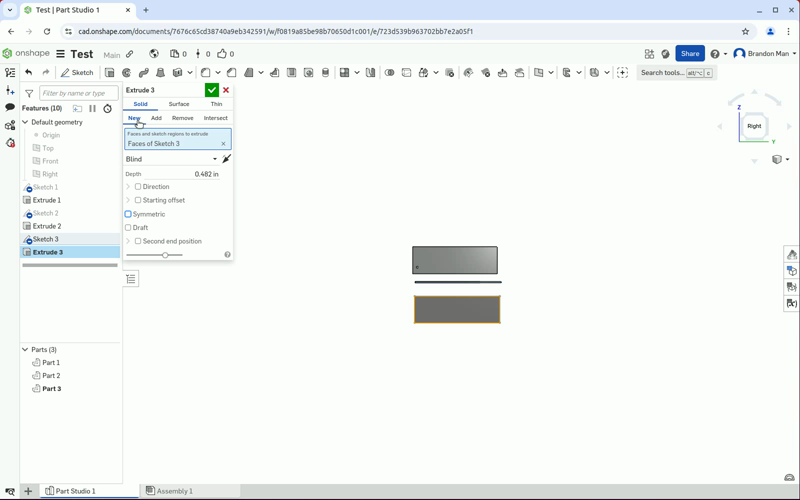
key(space)
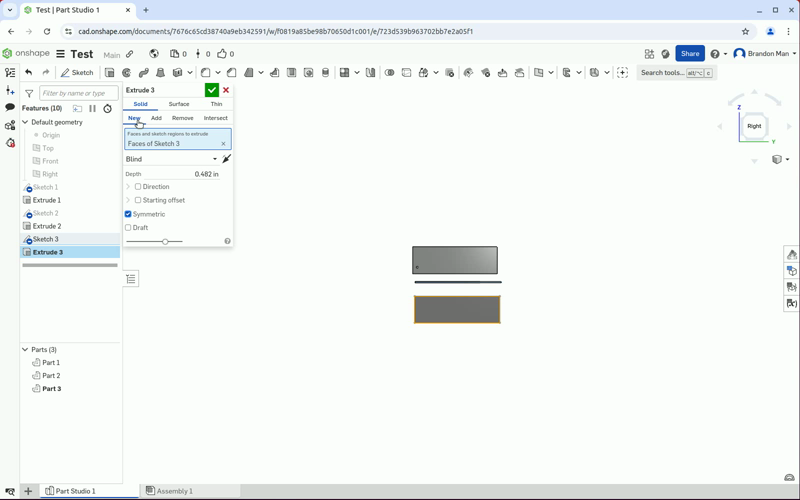
key(enter)
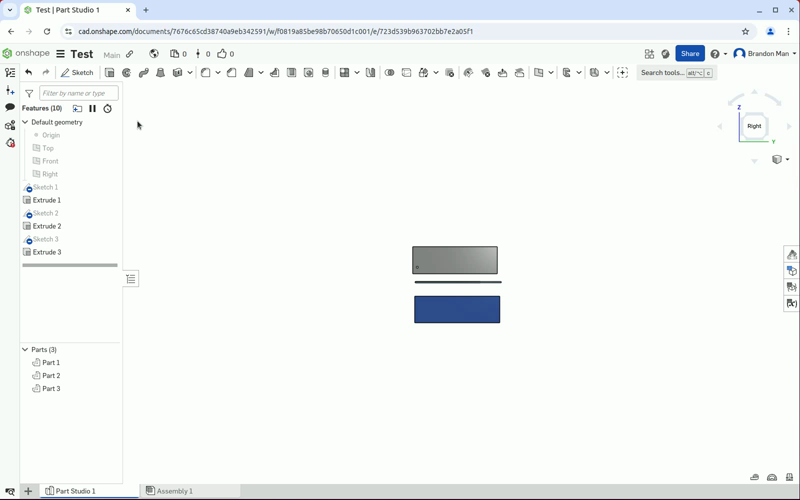
key(shift+h)
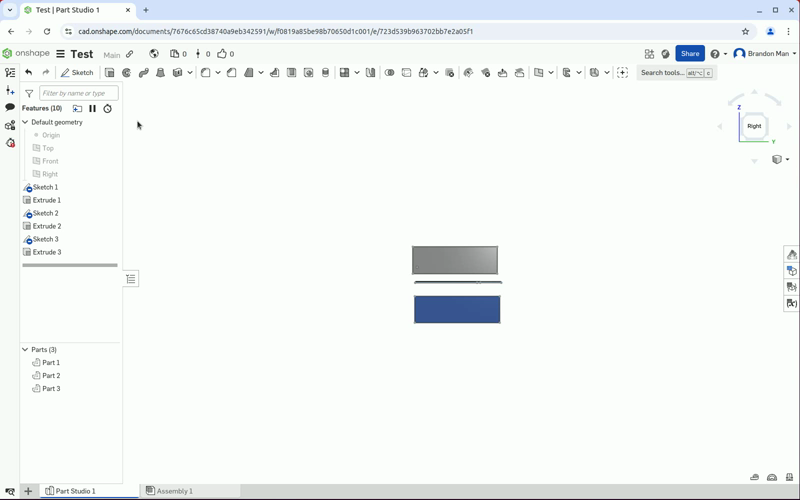
key(shift+h)
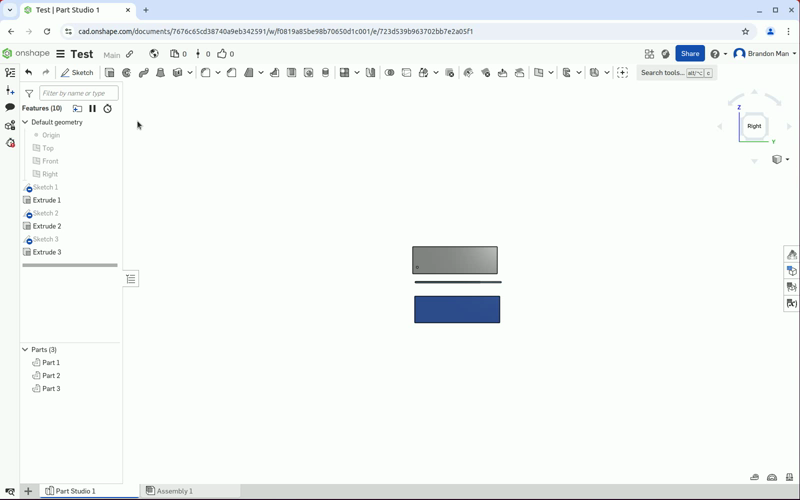
mouse_move(73, 189)
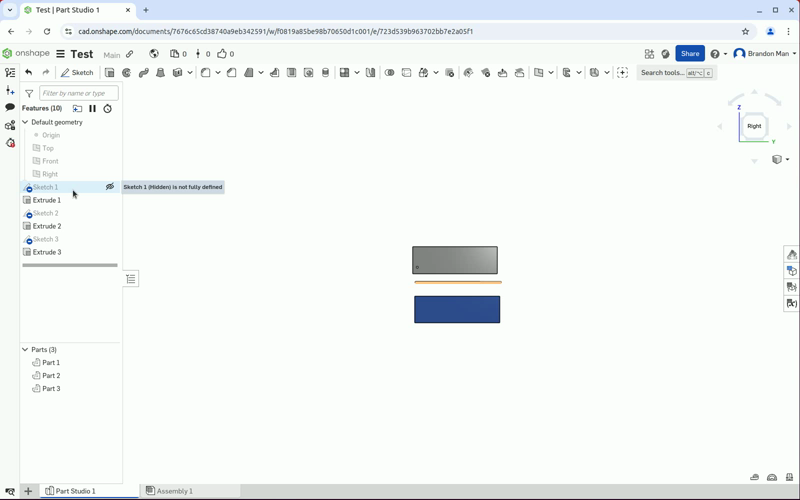
click(73, 189)
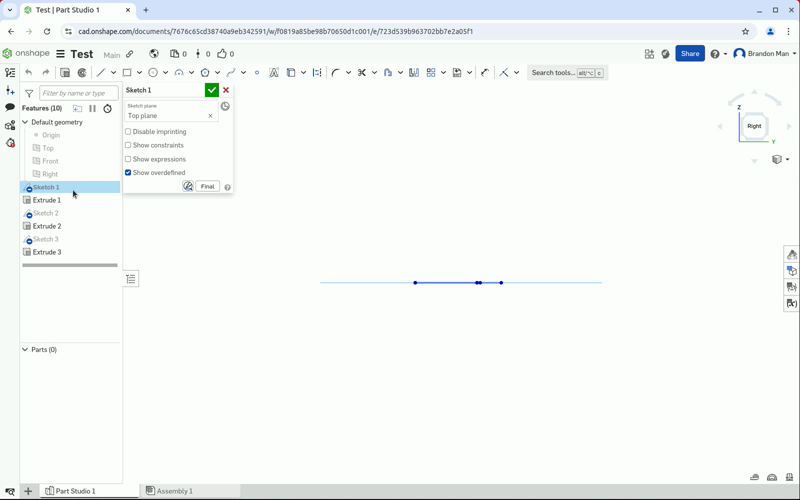
mouse_move(229, 92)
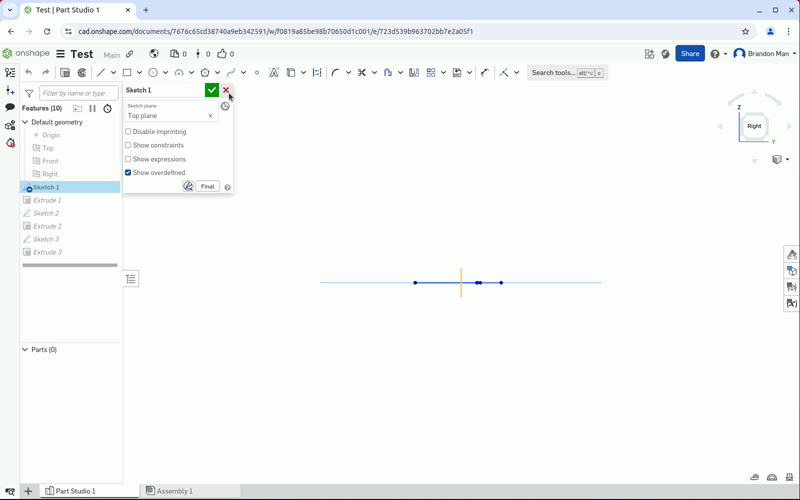
click(229, 92)
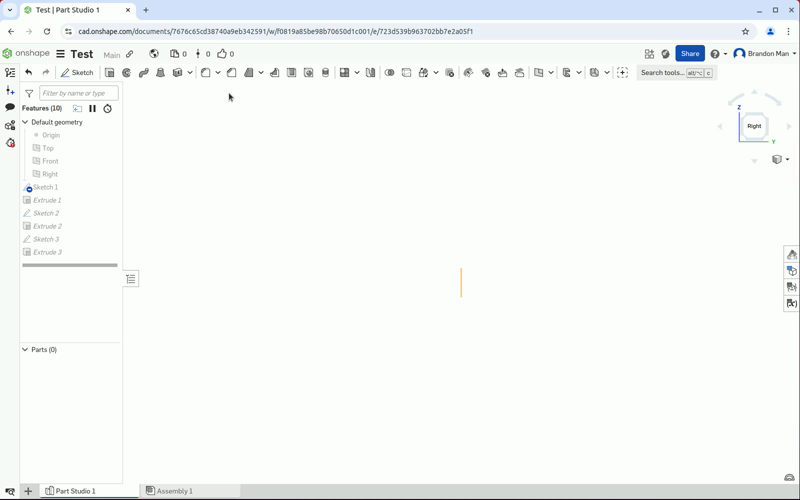
mouse_move(73, 352)
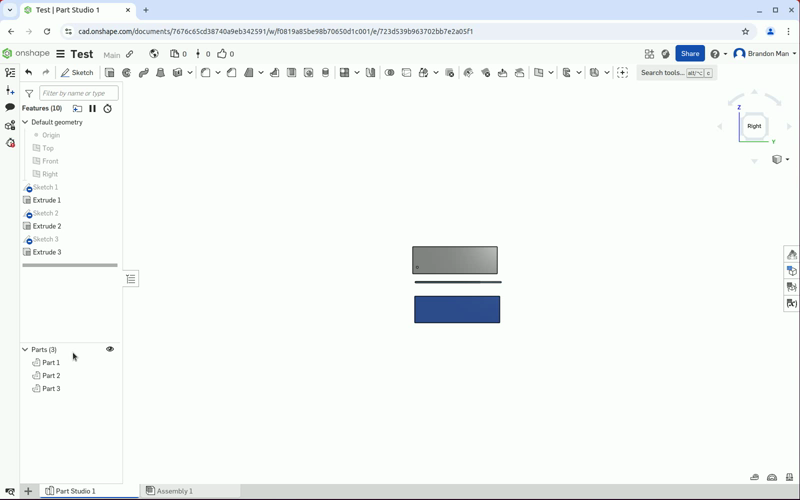
key(y)
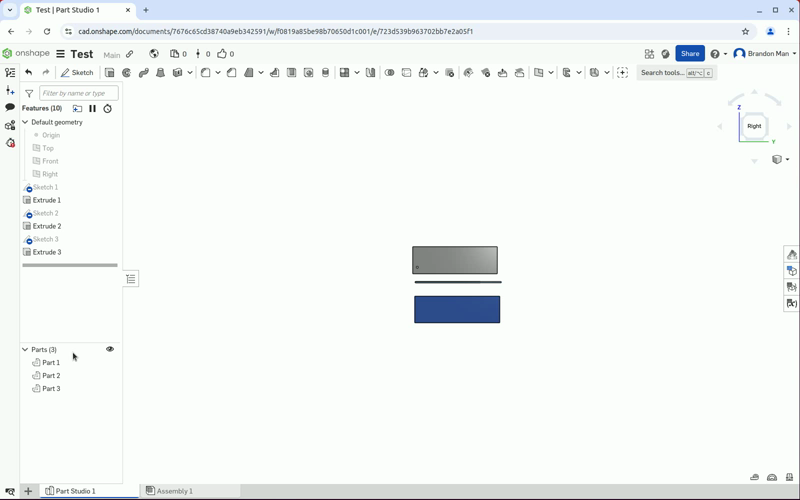
key(shift+p)
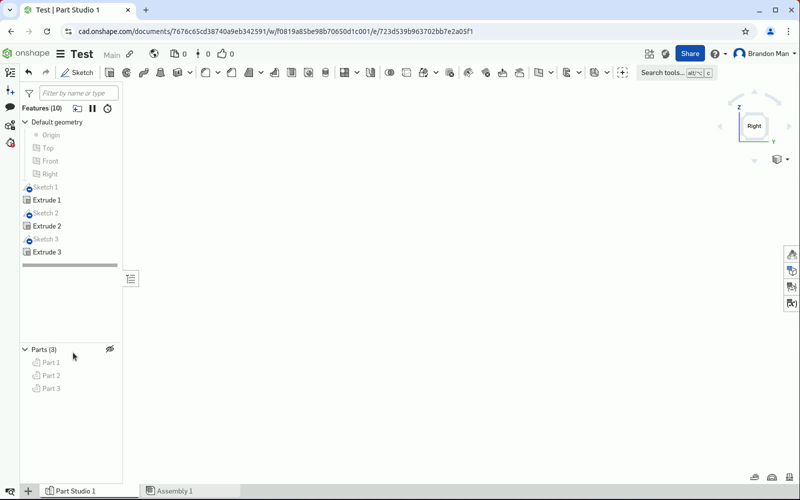
key(space)
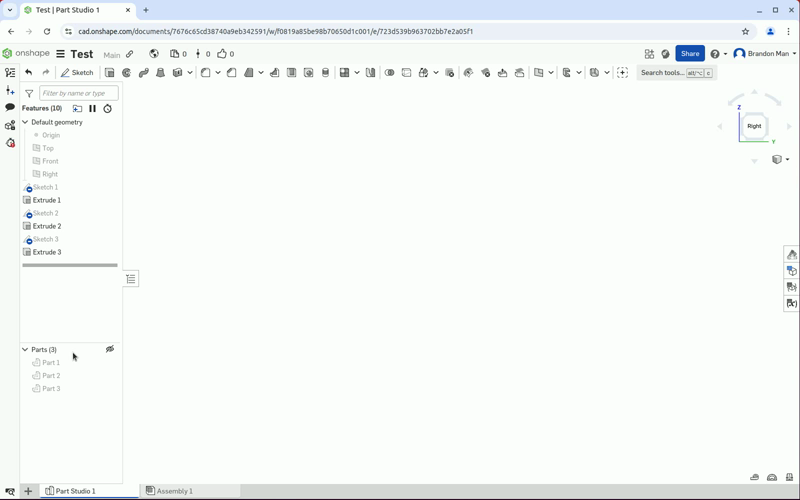
key_down(shift)
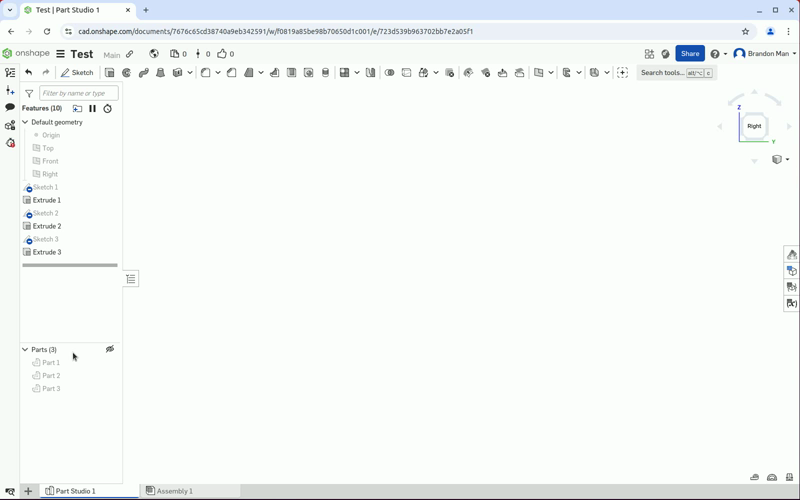
key(right)
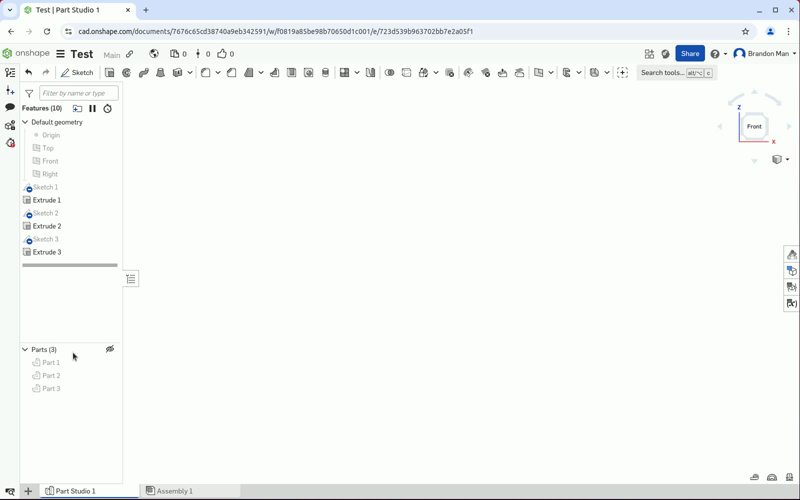
key_up(shift)
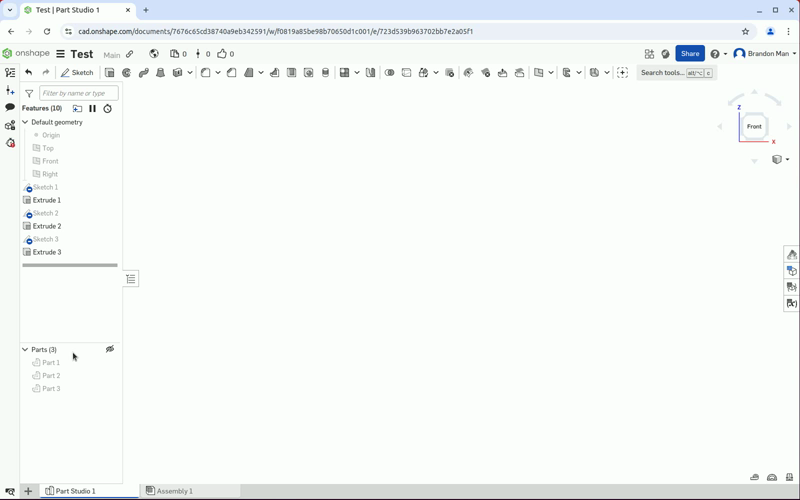
mouse_move(73, 352)
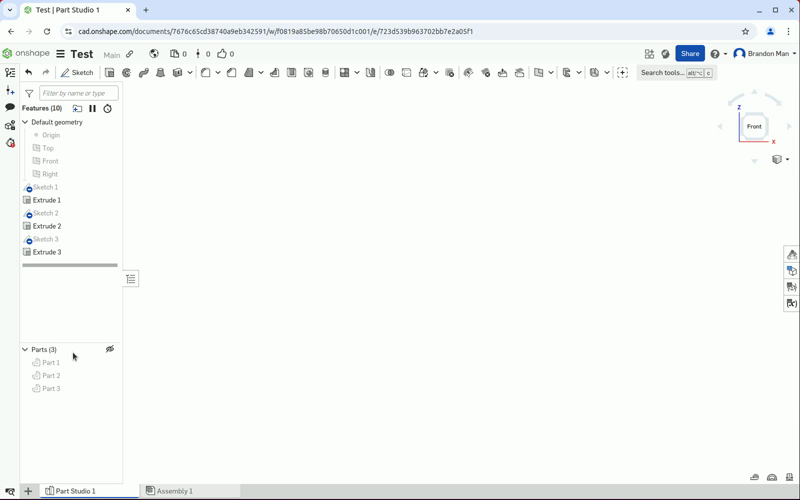
key(shift+y)
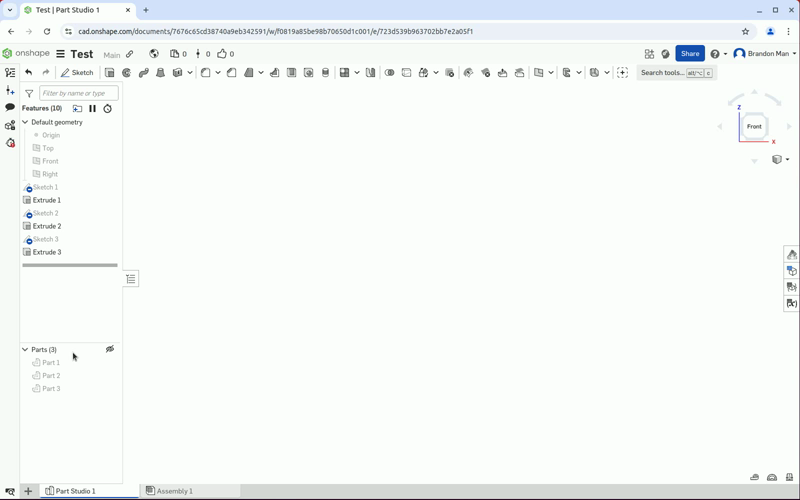
key(shift+s)
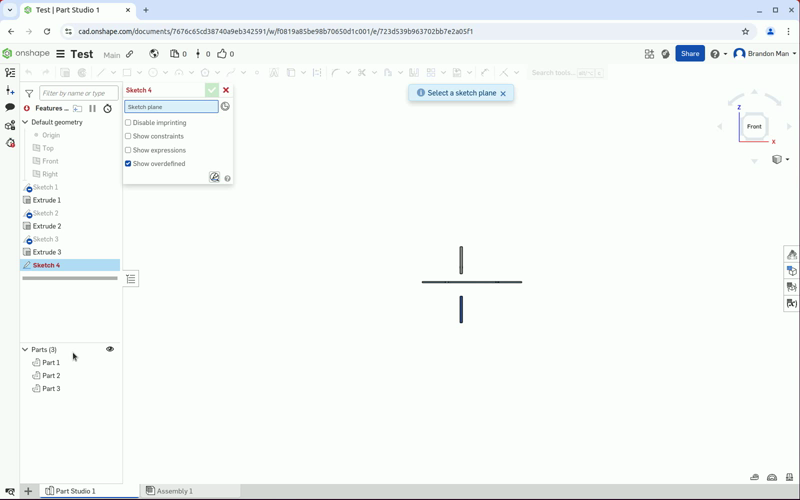
mouse_move(73, 163)
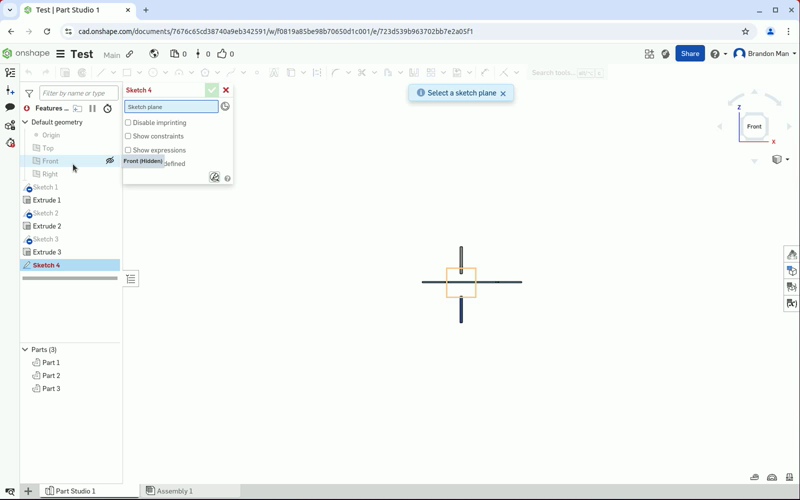
click(73, 163)
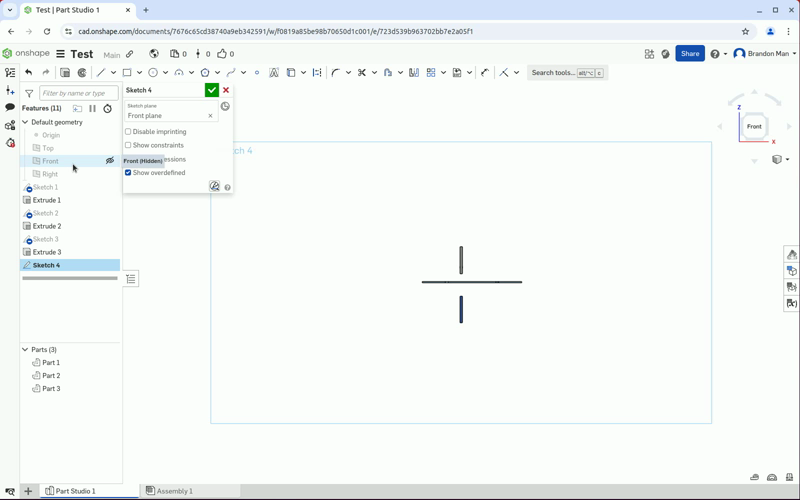
mouse_move(73, 352)
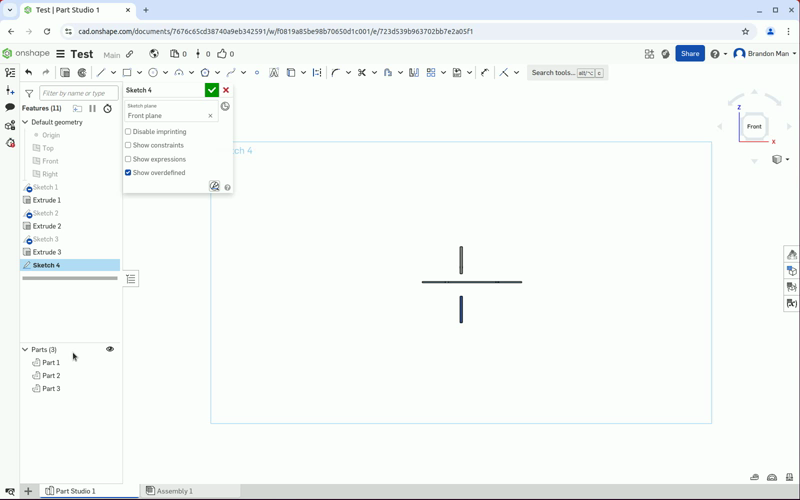
key(y)
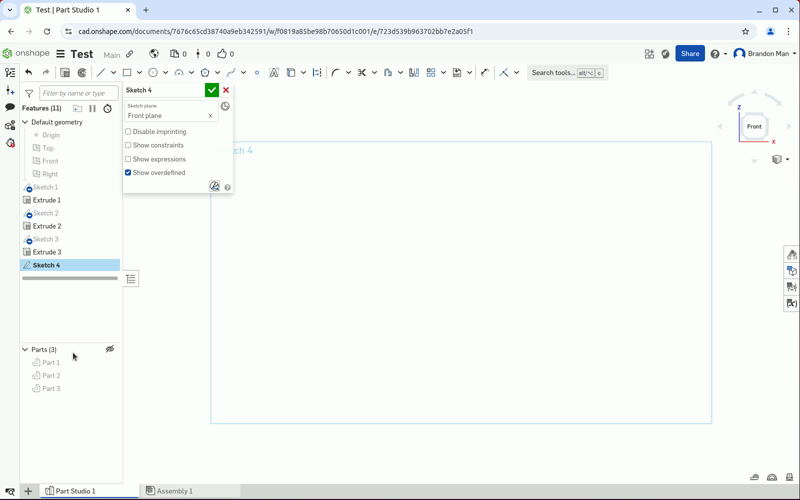
key(l)
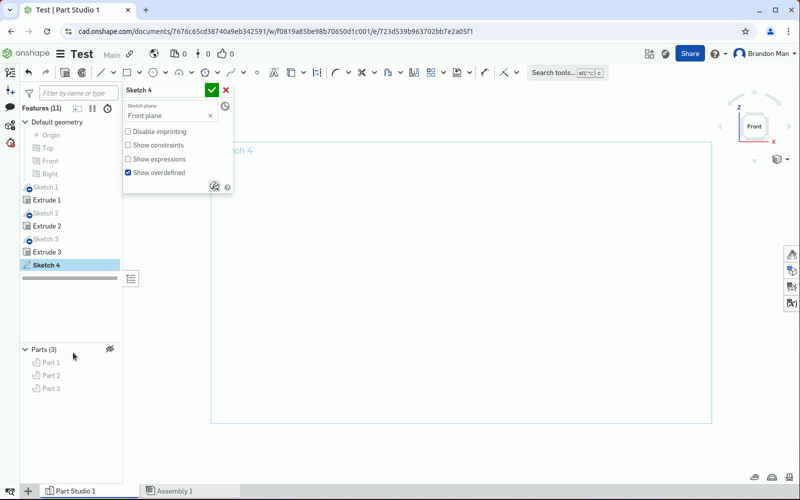
key_down(shift)
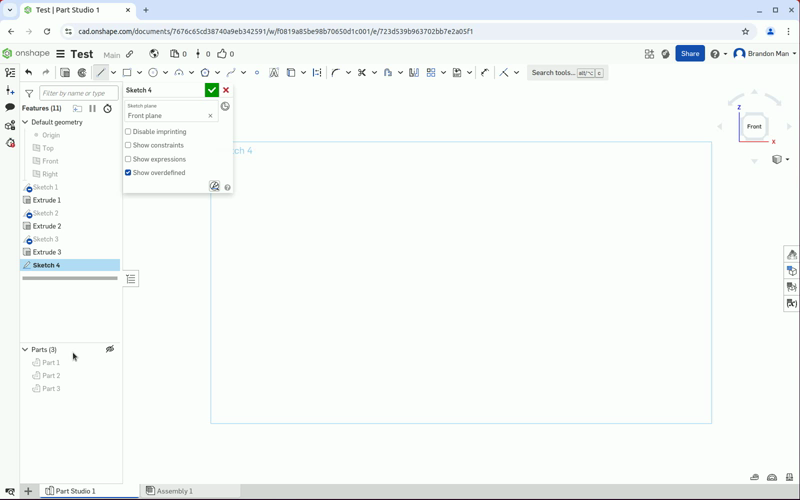
mouse_move(473, 274)
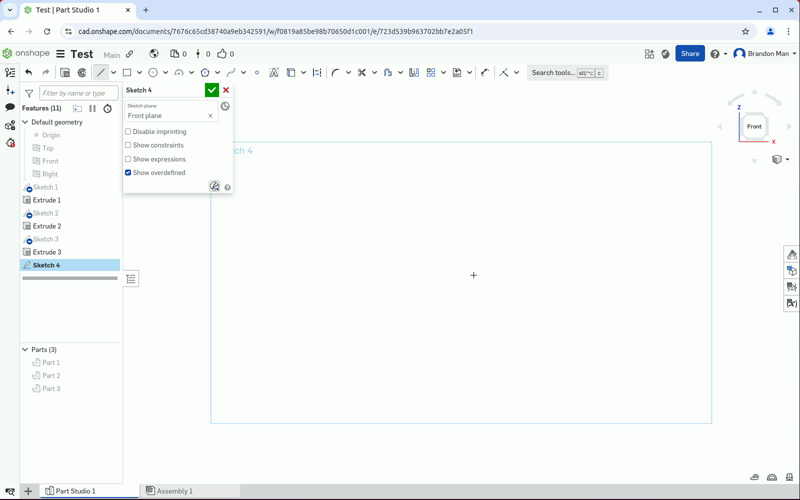
click(473, 274)
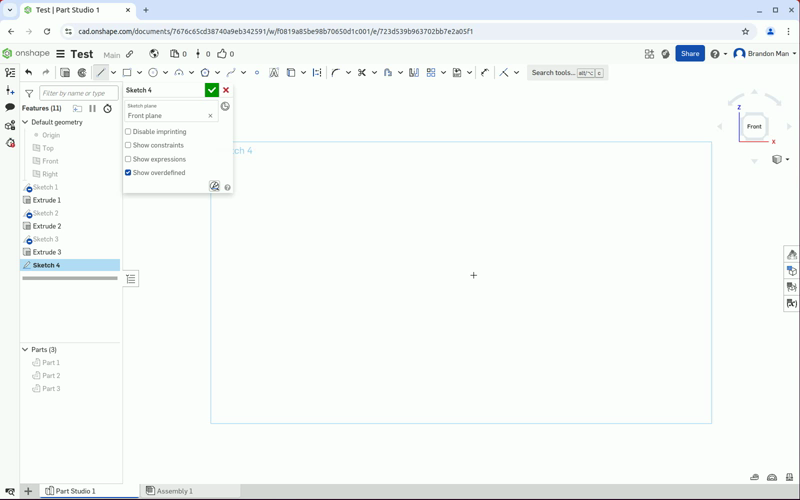
key_up(shift)
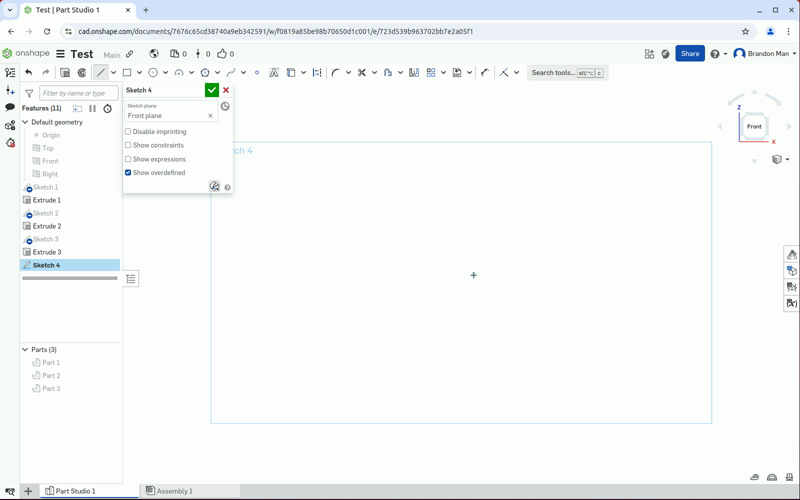
key_down(shift)
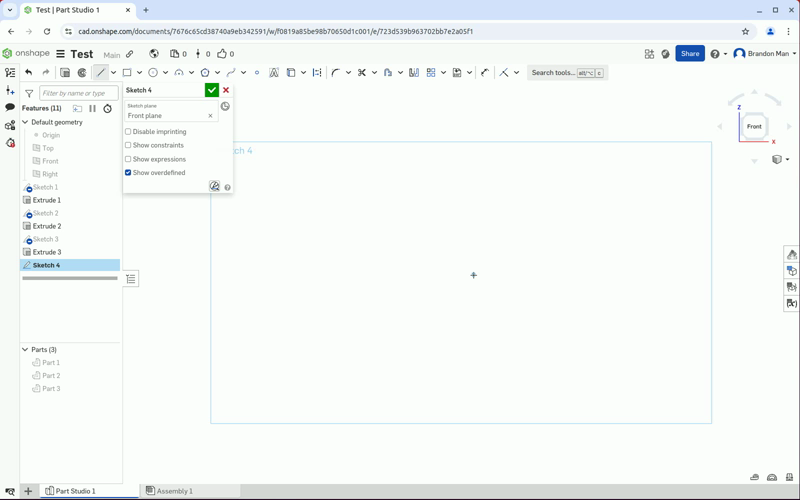
mouse_move(573, 274)
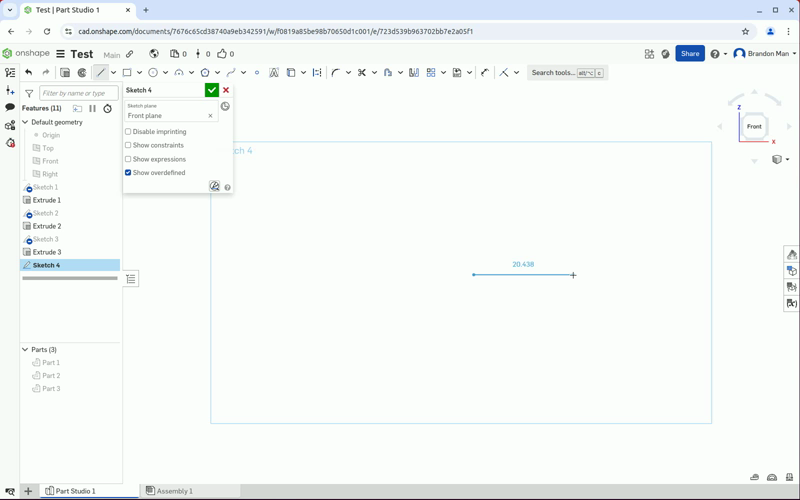
click(573, 274)
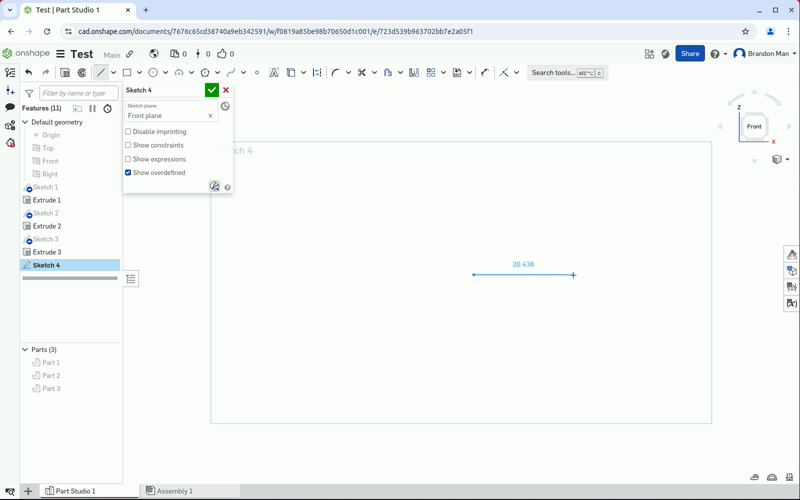
key_up(shift)
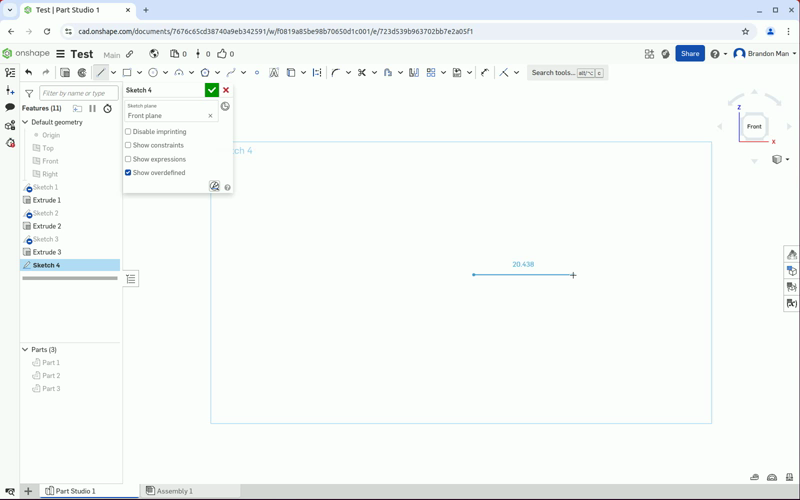
key_down(shift)
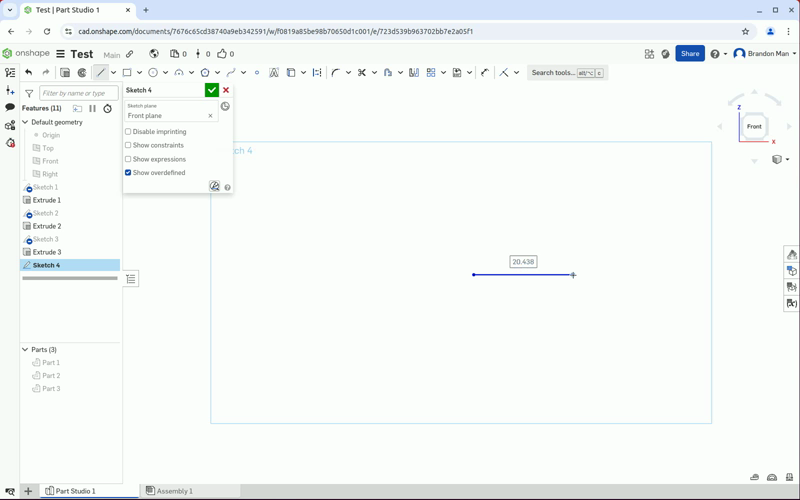
mouse_move(589, 274)
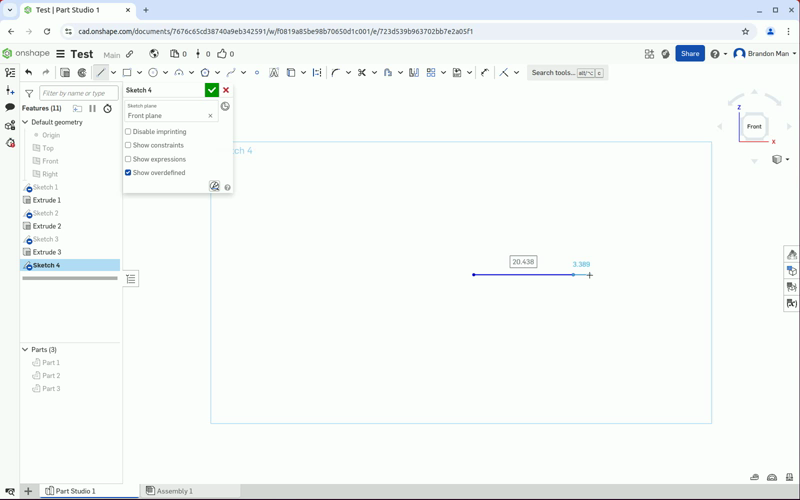
mouse_move(573, 248)
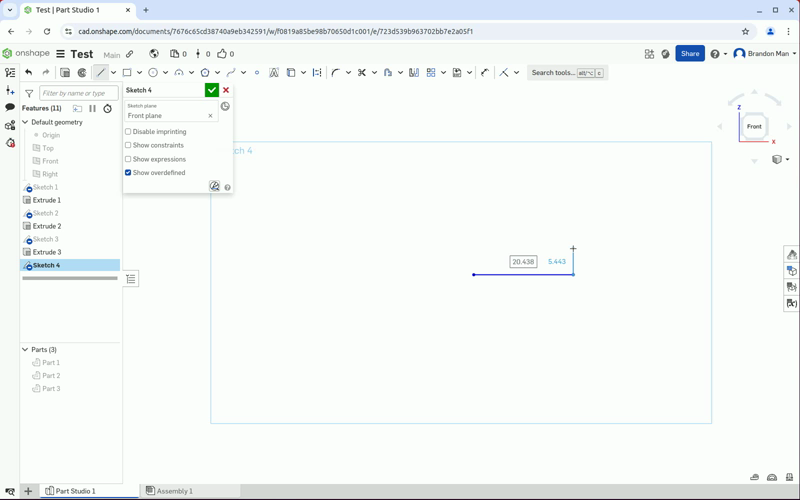
click(573, 248)
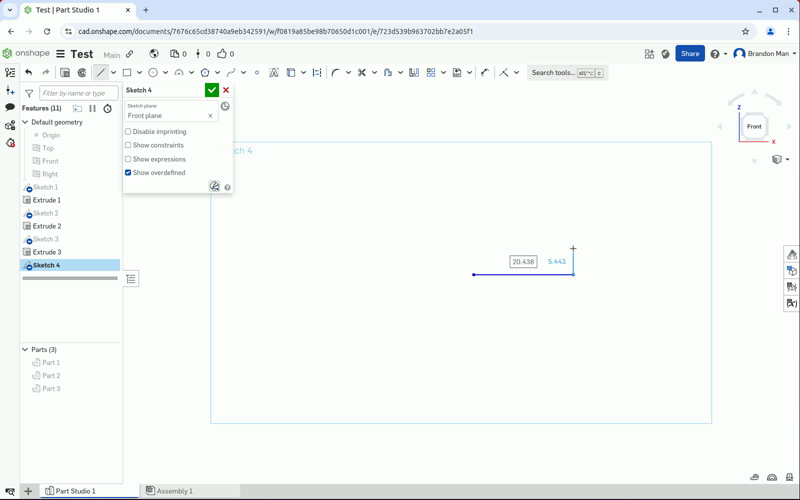
key_up(shift)
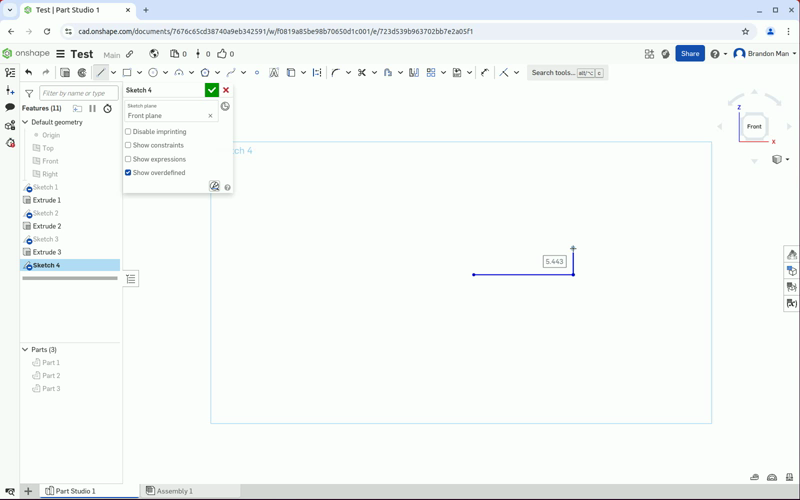
key_down(shift)
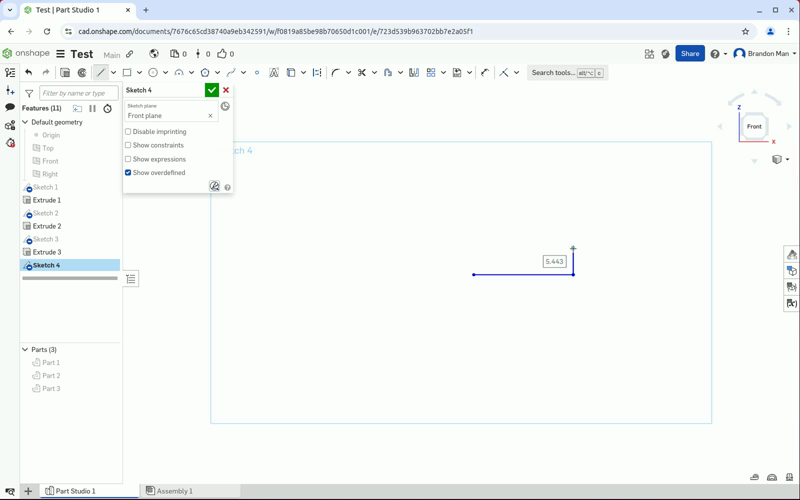
mouse_move(473, 248)
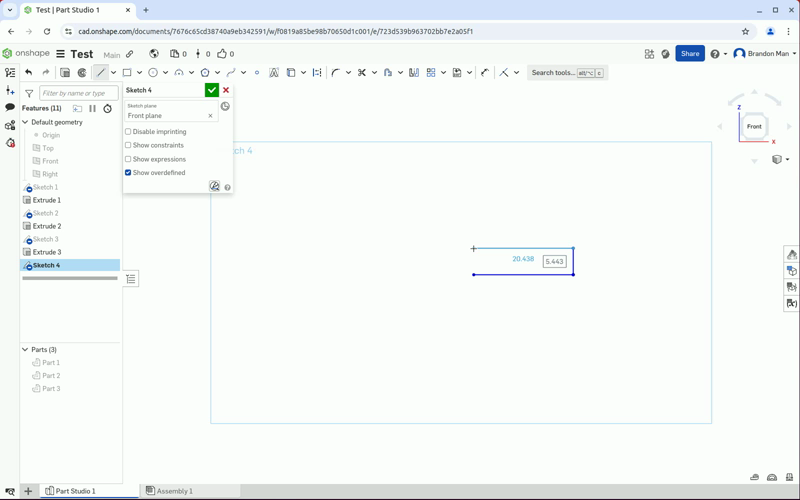
click(473, 248)
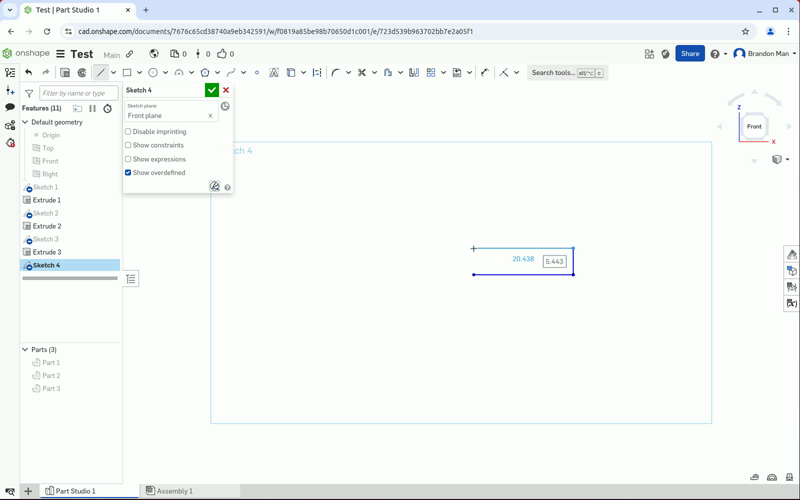
key_up(shift)
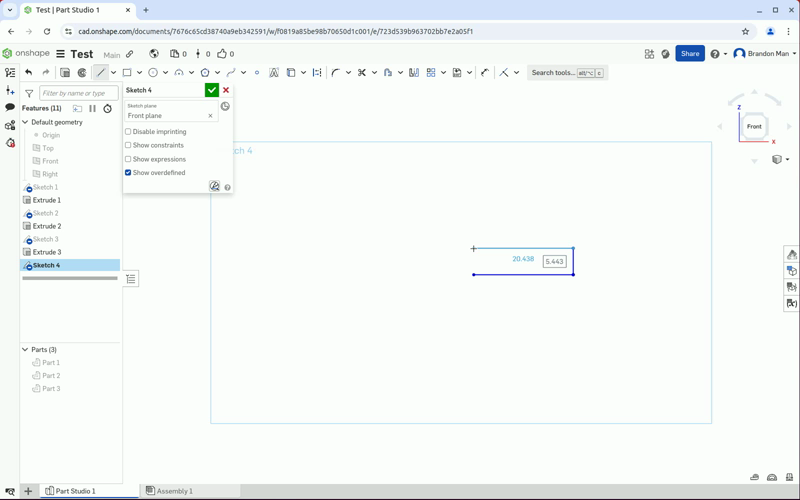
mouse_move(503, 248)
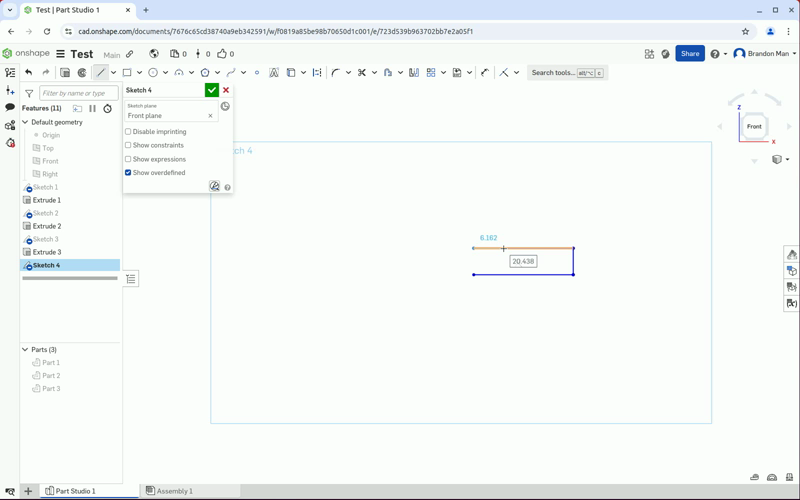
key_down(shift)
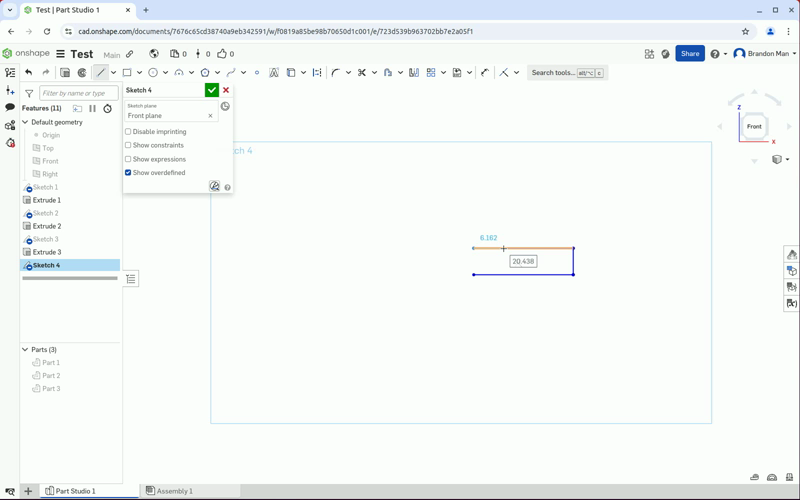
mouse_move(473, 274)
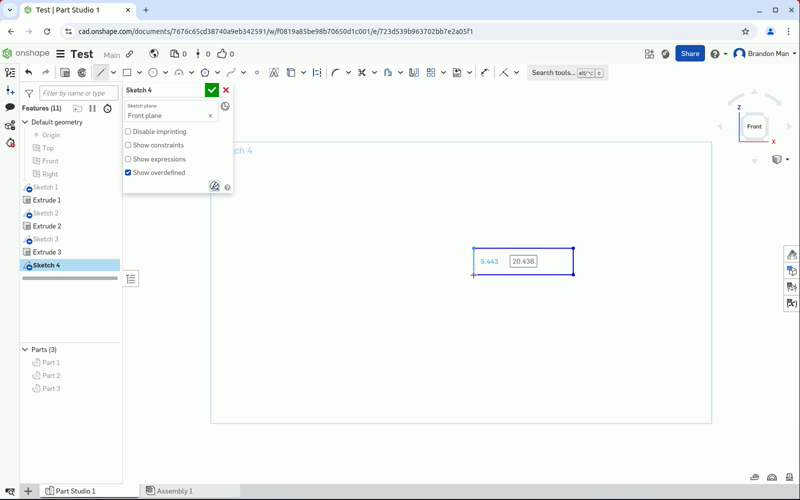
key_up(shift)
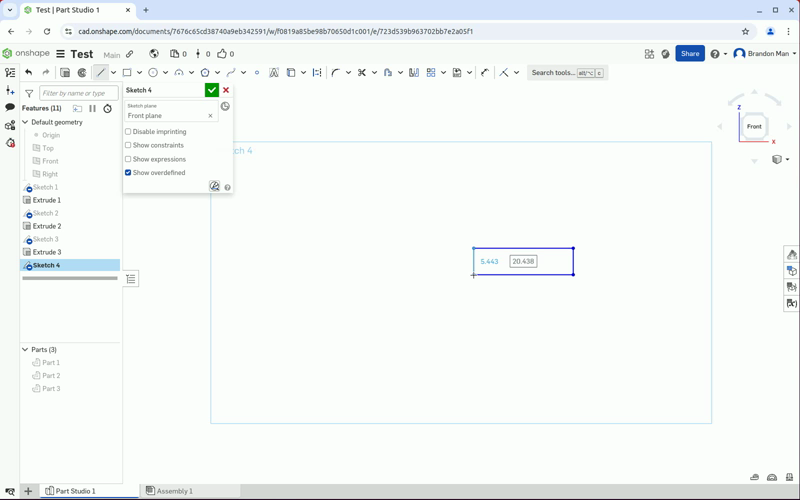
click(473, 274)
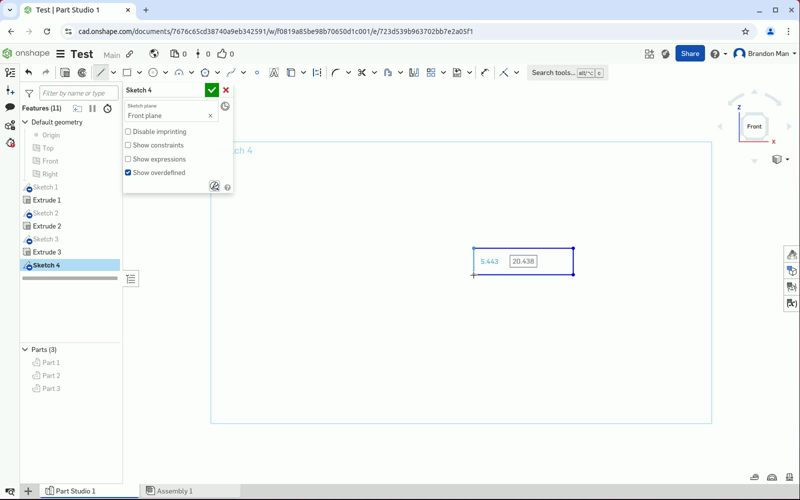
key(esc)
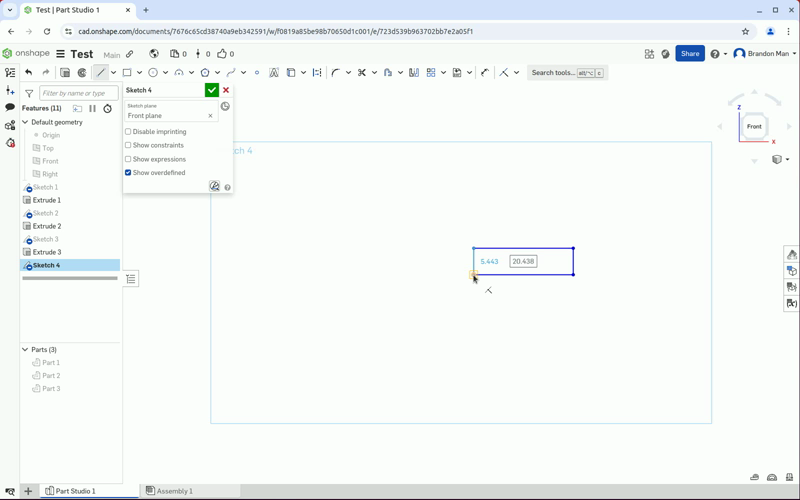
mouse_move(484, 269)
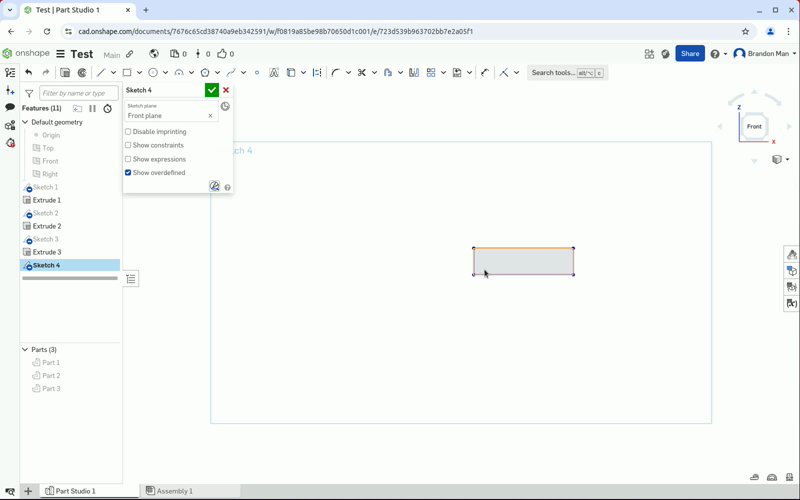
click(484, 269)
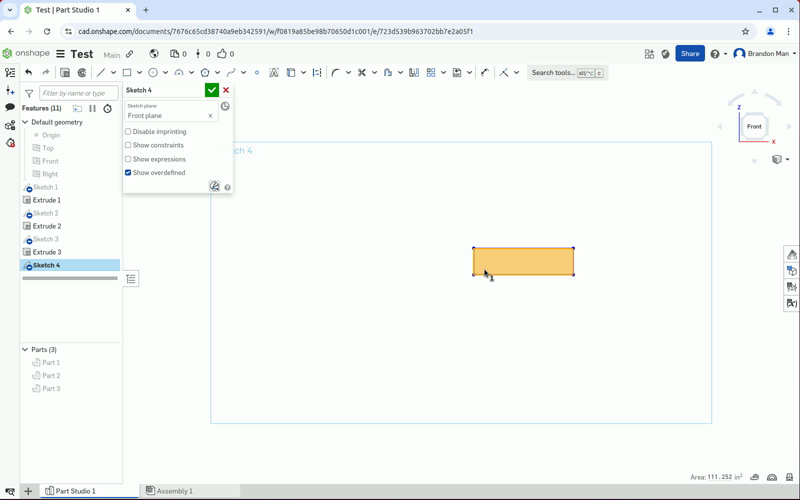
mouse_move(73, 352)
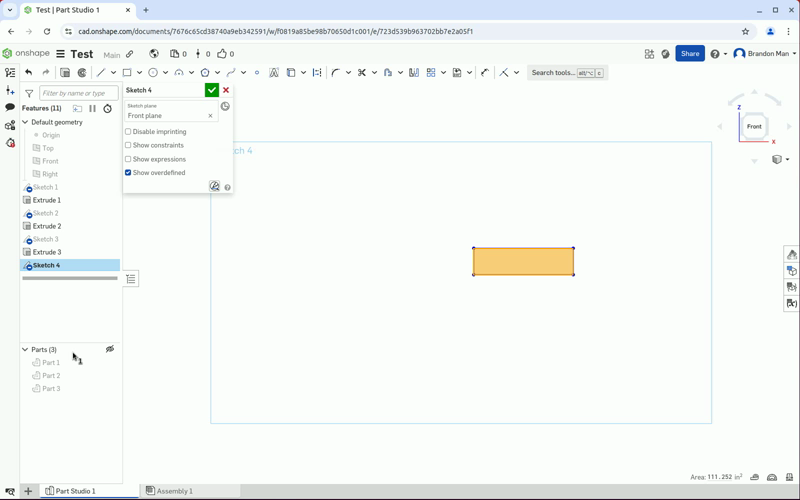
key(shift+y)
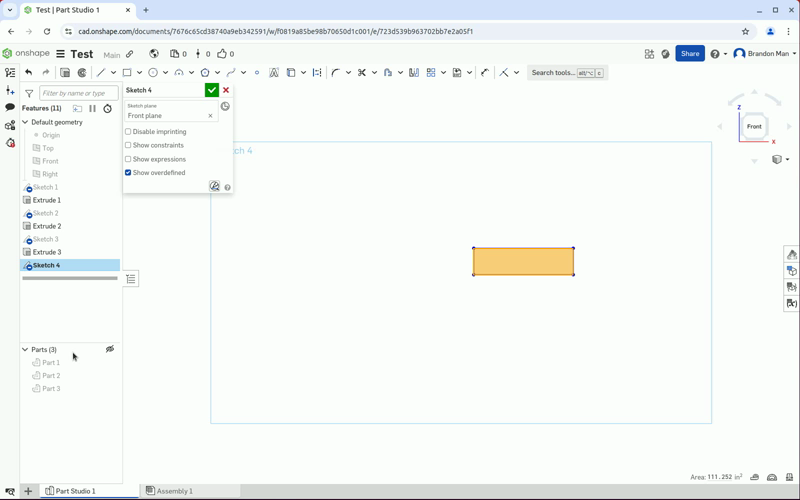
key(shift+e)
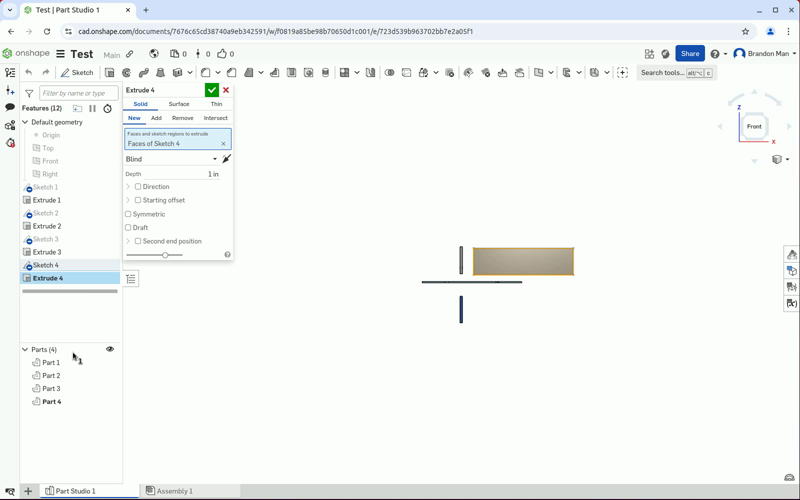
mouse_move(143, 106)
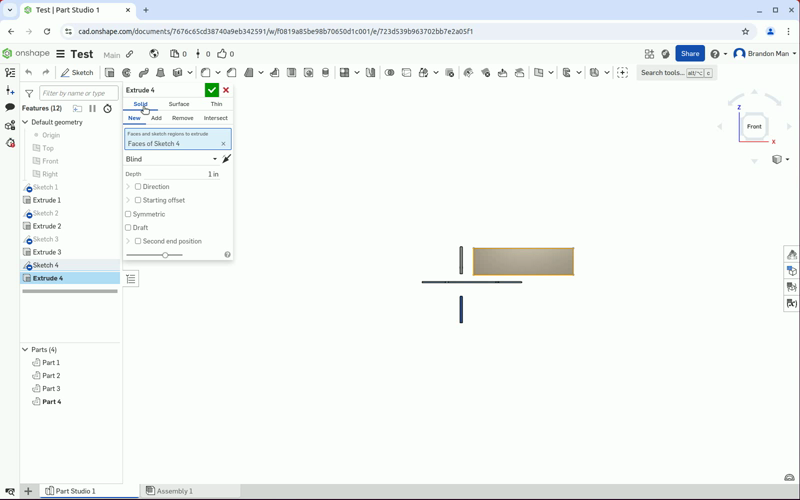
click(143, 106)
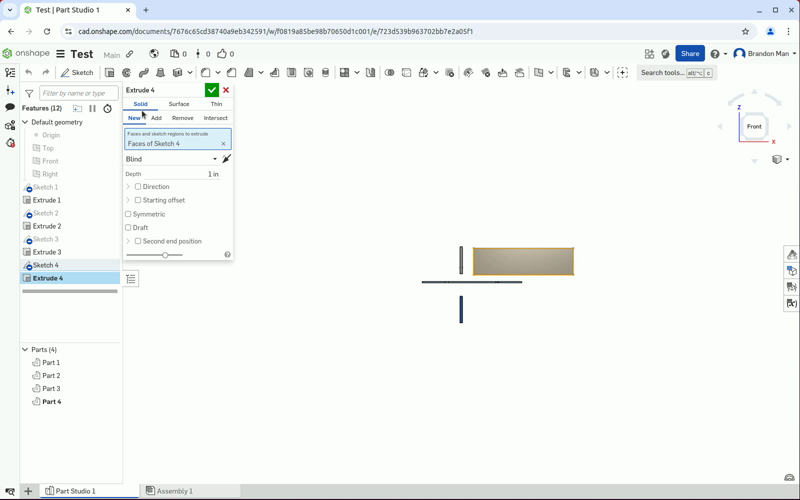
mouse_move(137, 120)
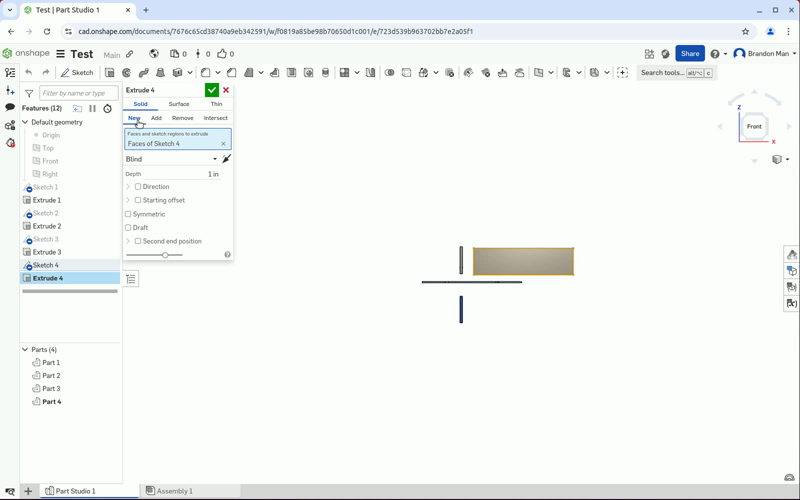
click(137, 120)
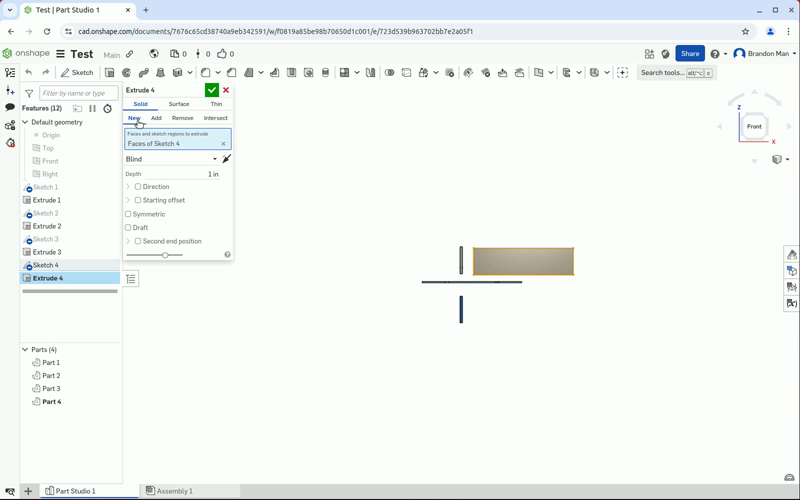
key(tab, 4)
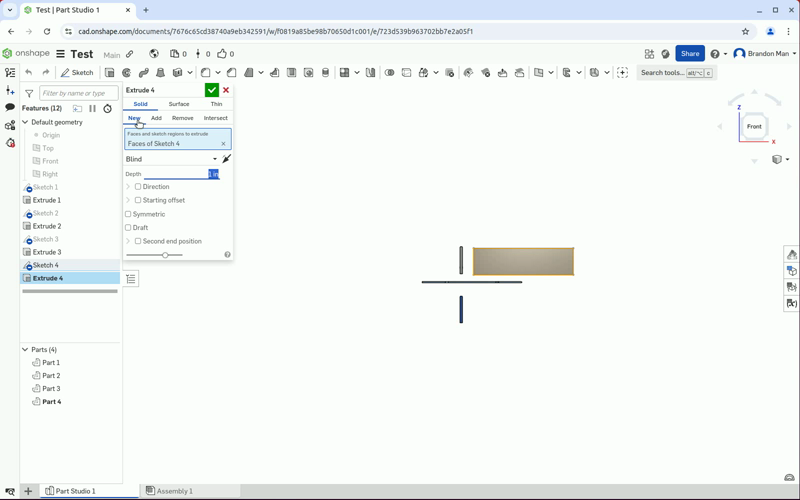
text(0.482)
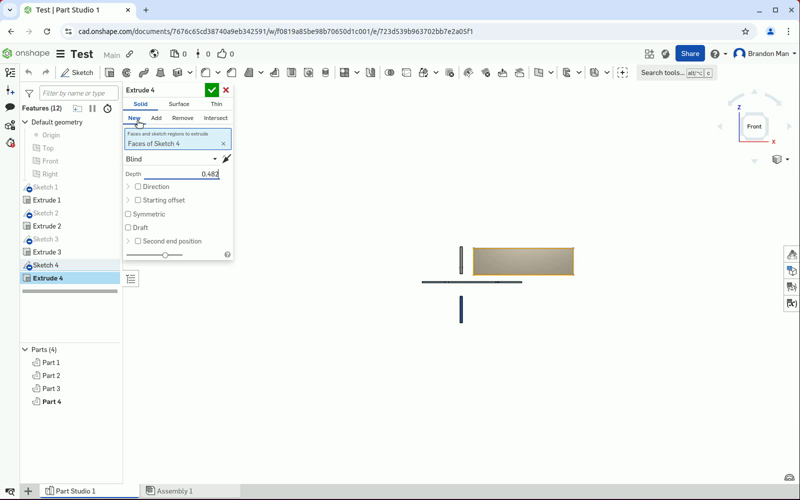
key(tab, 3)
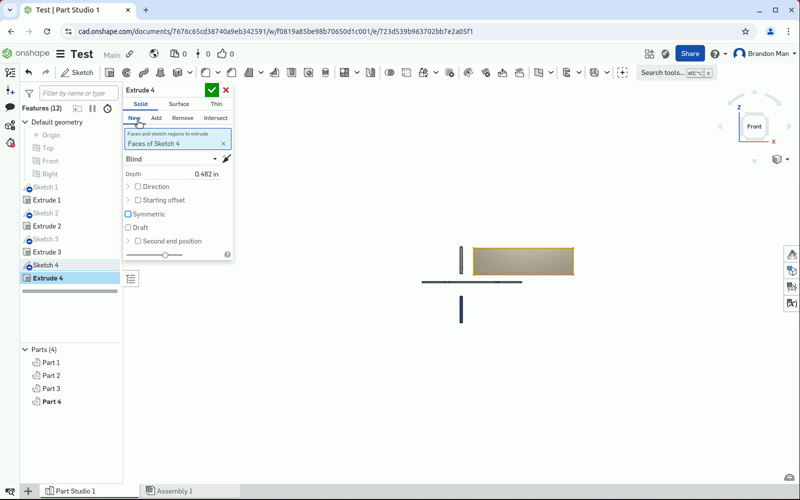
key(space)
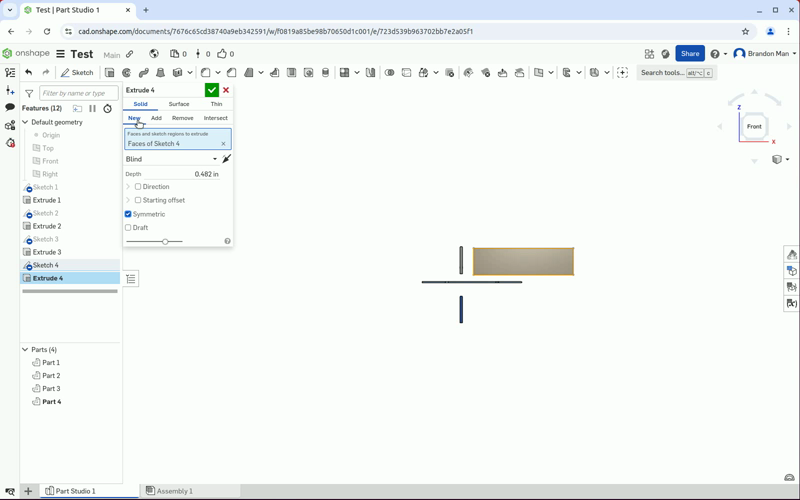
key(enter)
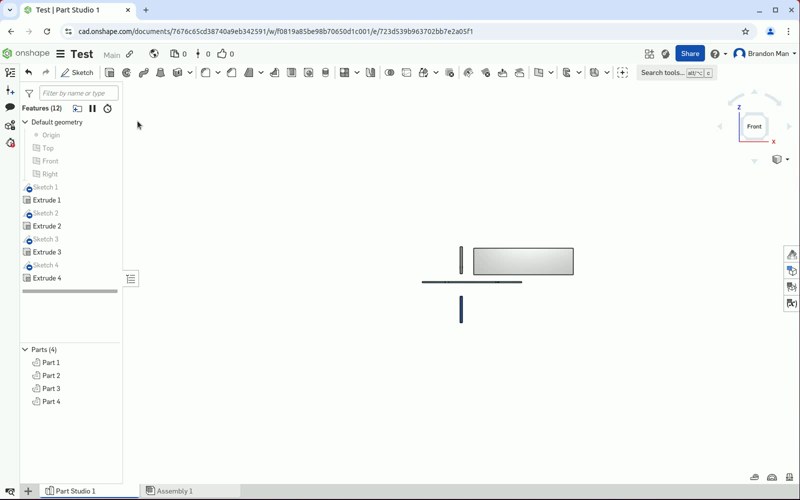
key(shift+h)
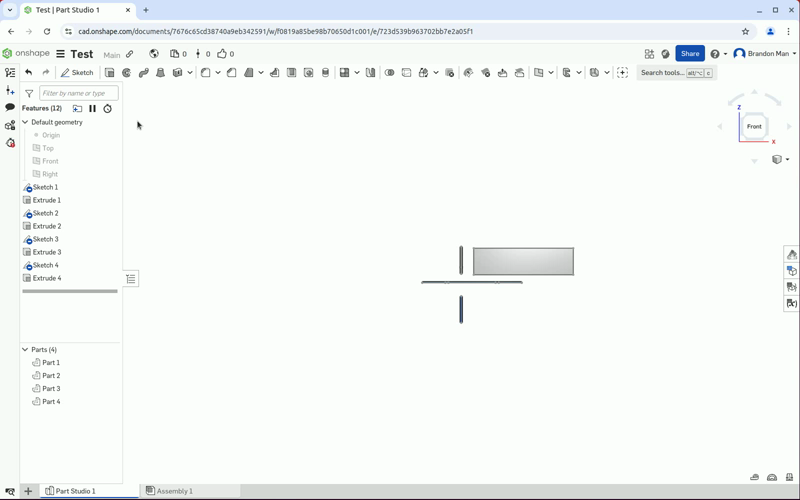
key(shift+h)
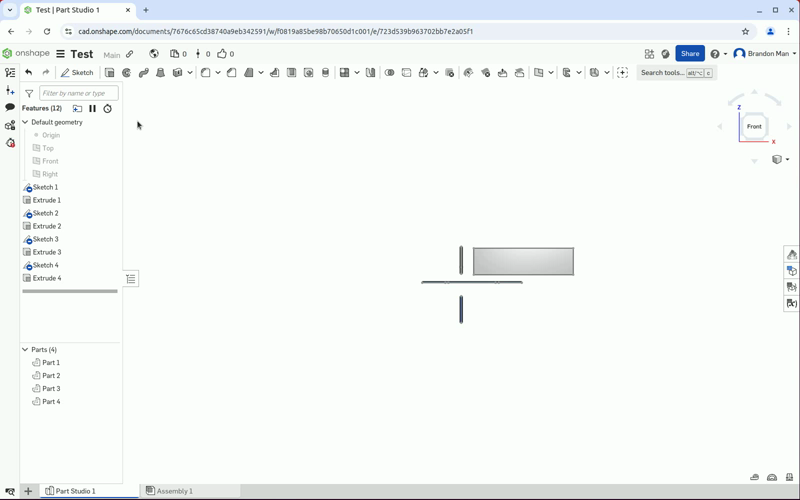
key(shift+7)
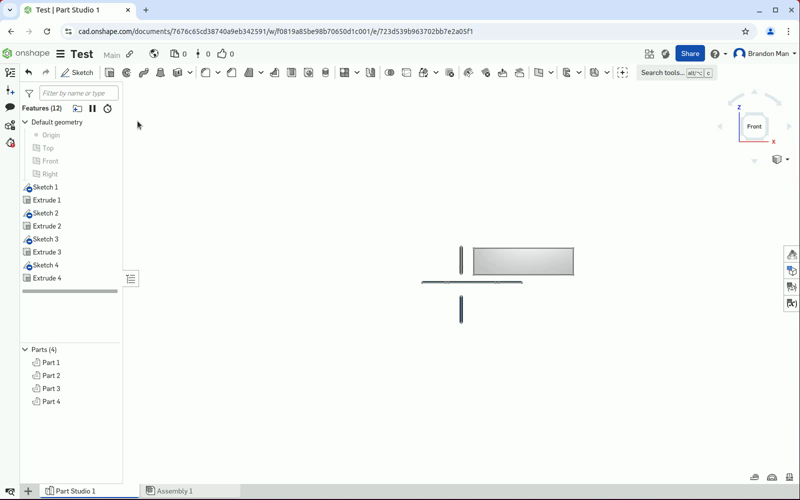
key(left, 2)
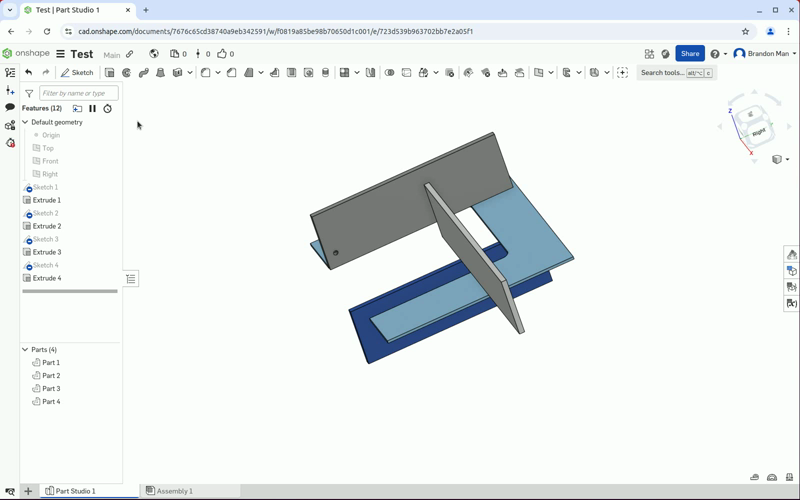
key(down, 2)
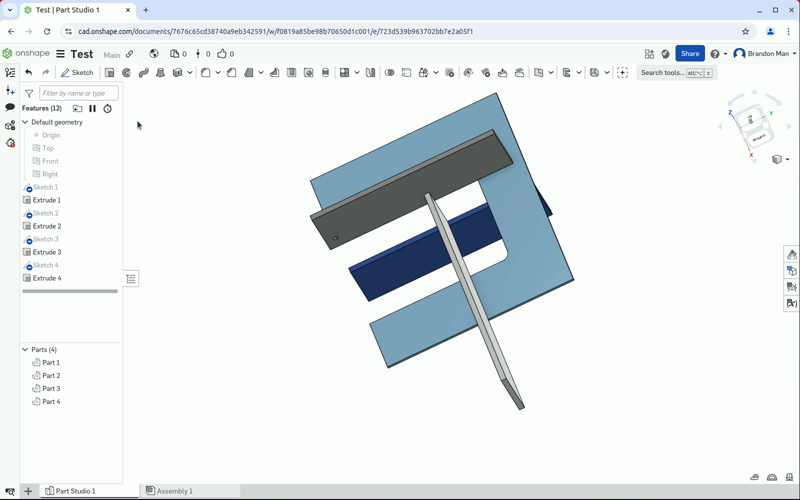
key(up, 2)
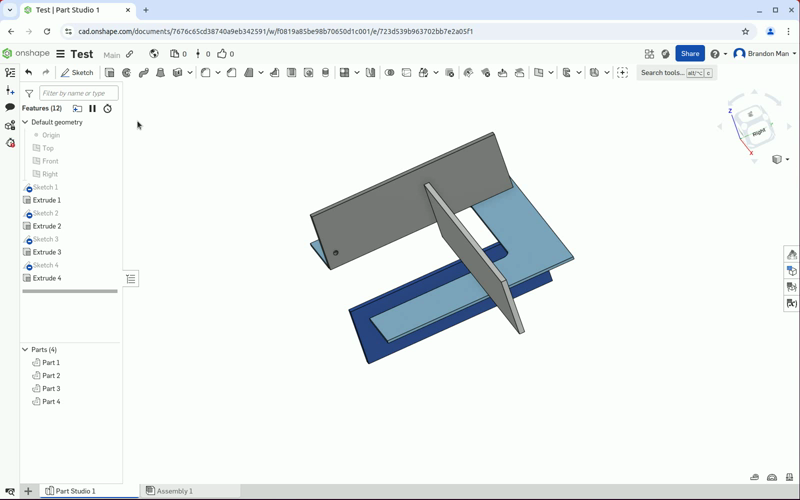
key(right, 2)
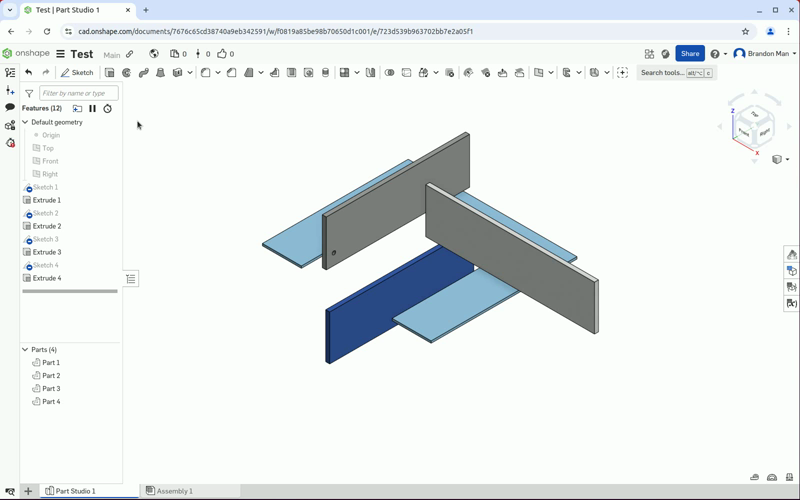
mouse_move(73, 189)
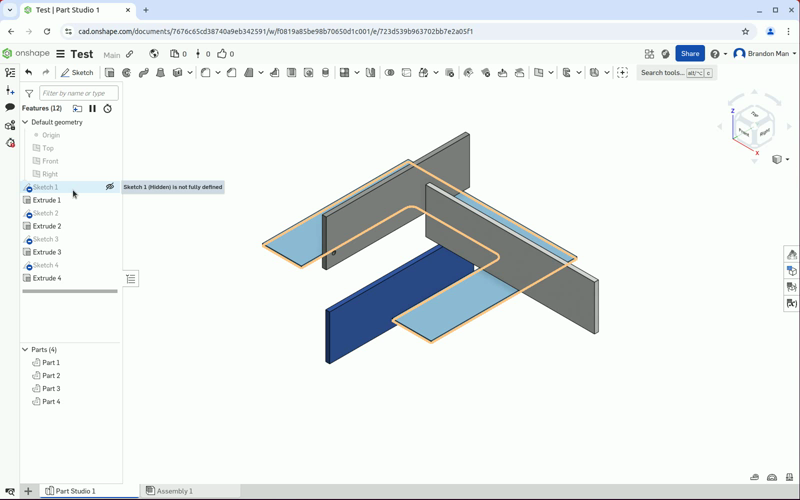
click(73, 189)